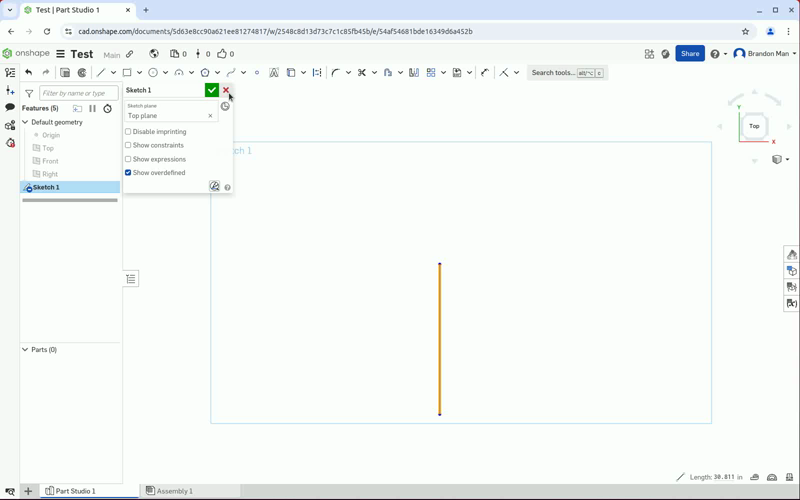
key(shift+h)
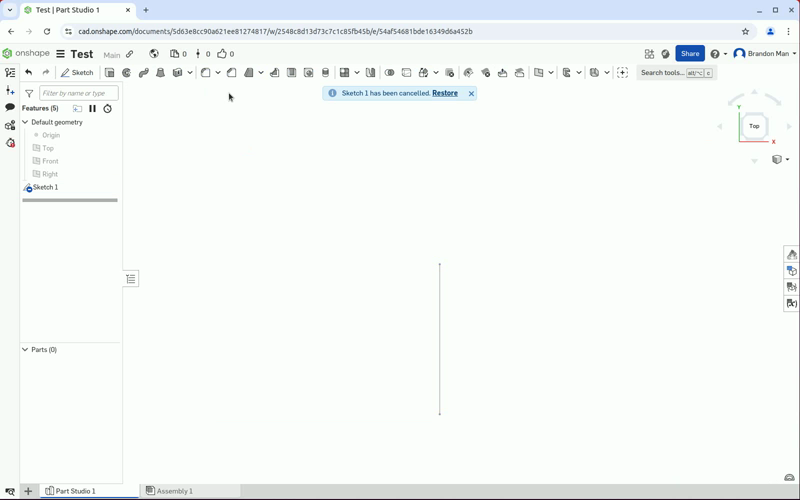
key(shift+s)
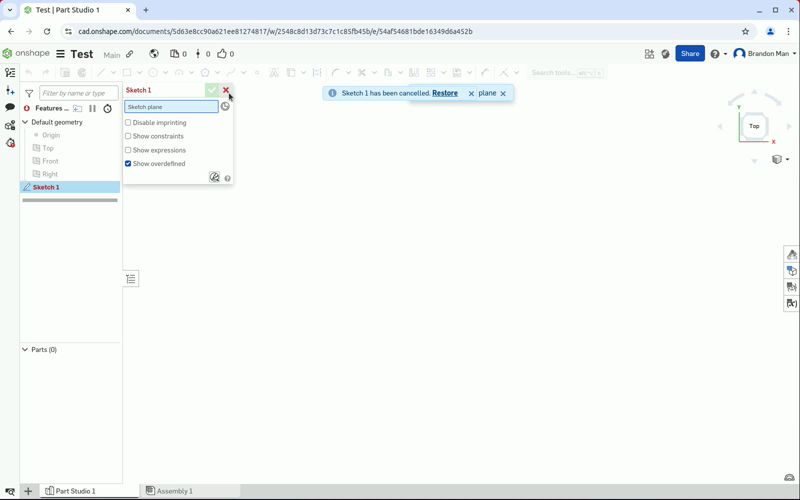
mouse_move(73, 150)
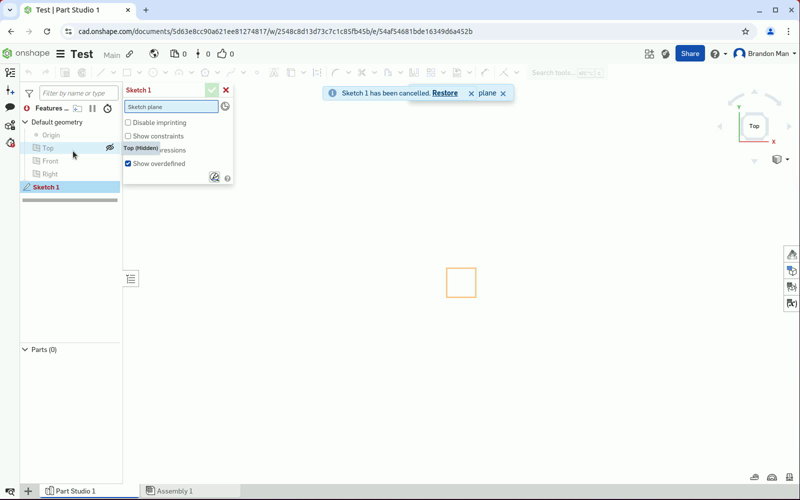
click(73, 150)
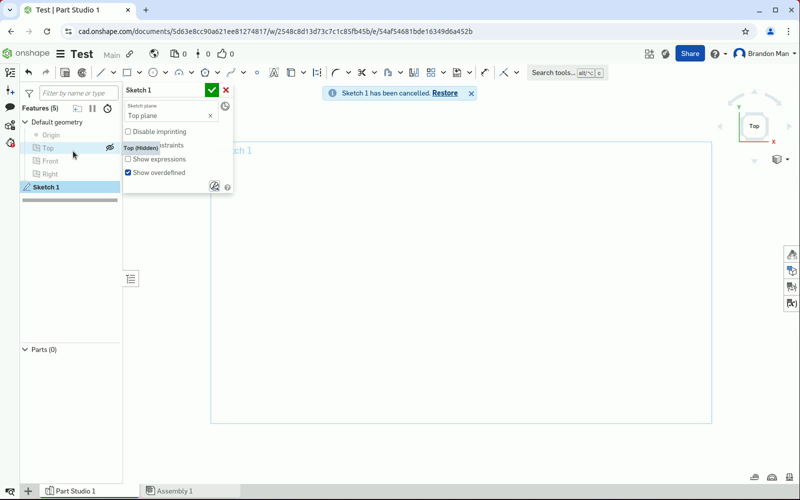
mouse_move(73, 352)
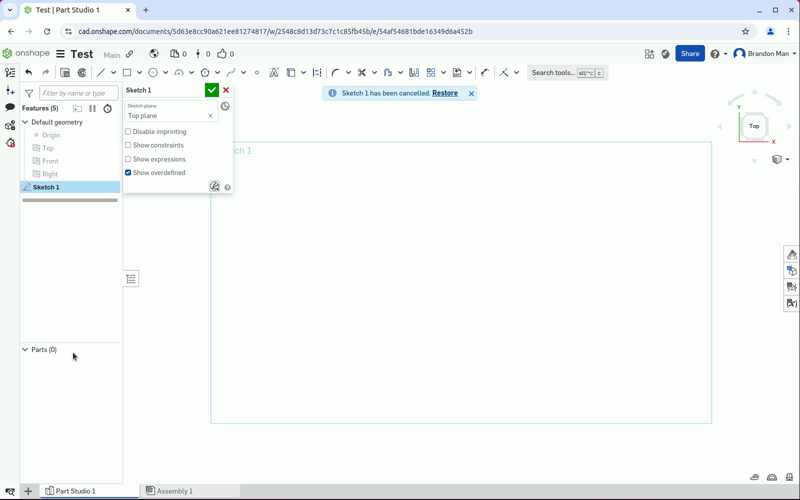
key(y)
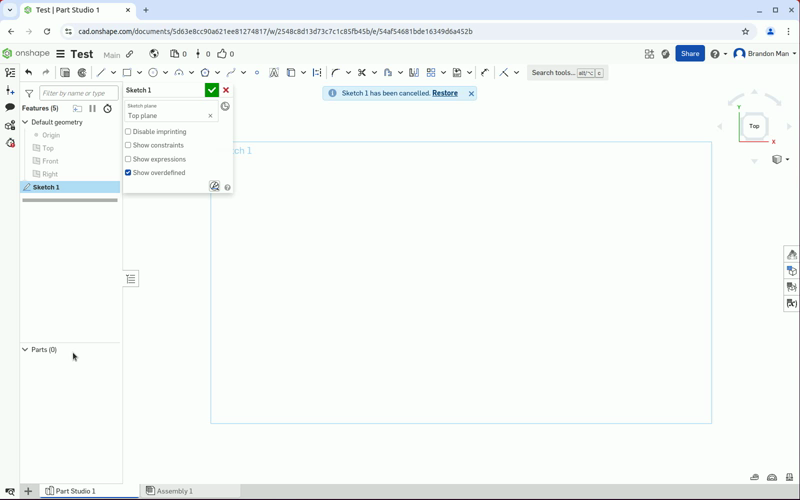
key(c)
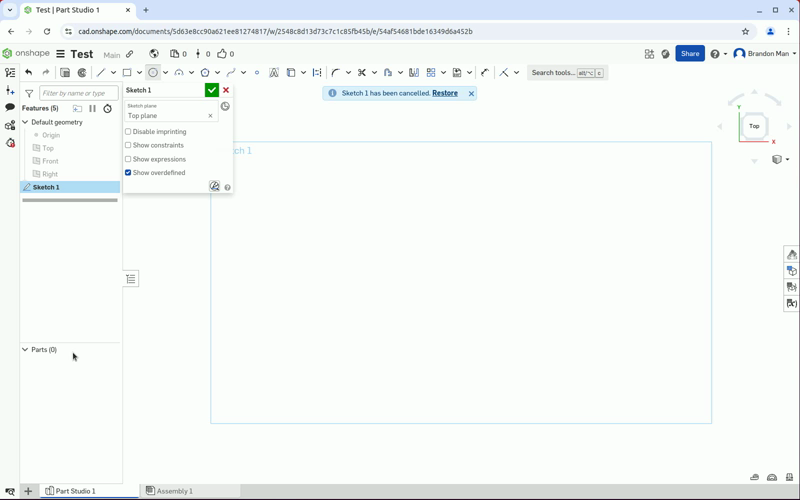
key_down(shift)
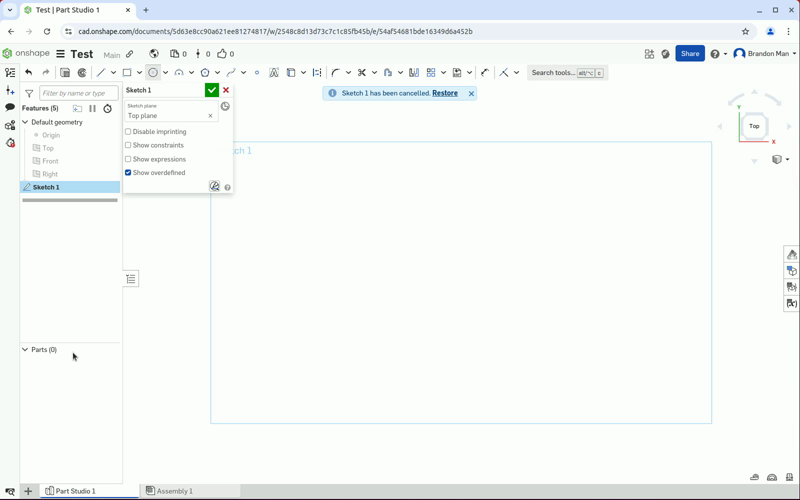
mouse_move(461, 192)
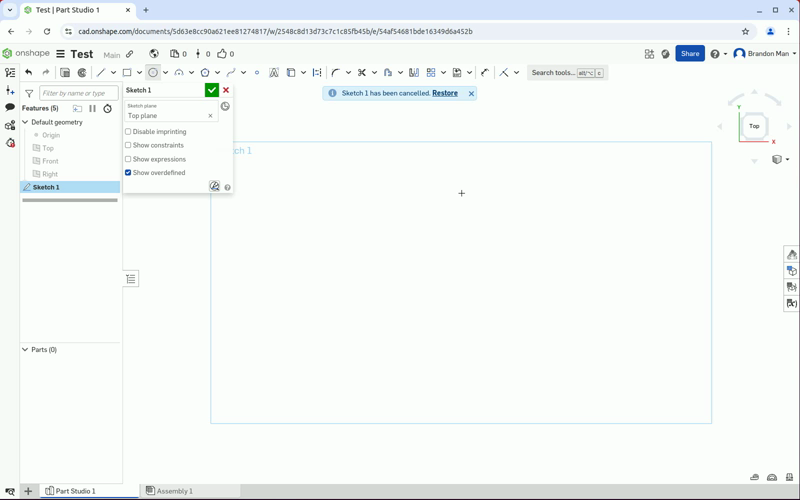
click(461, 192)
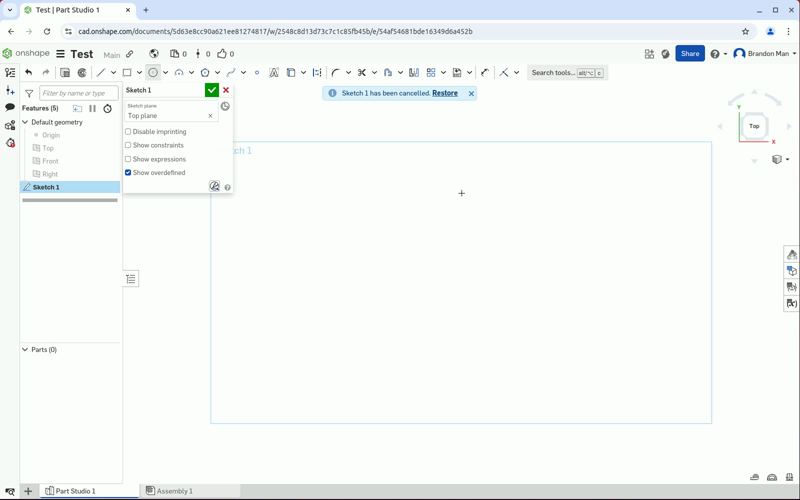
key_up(shift)
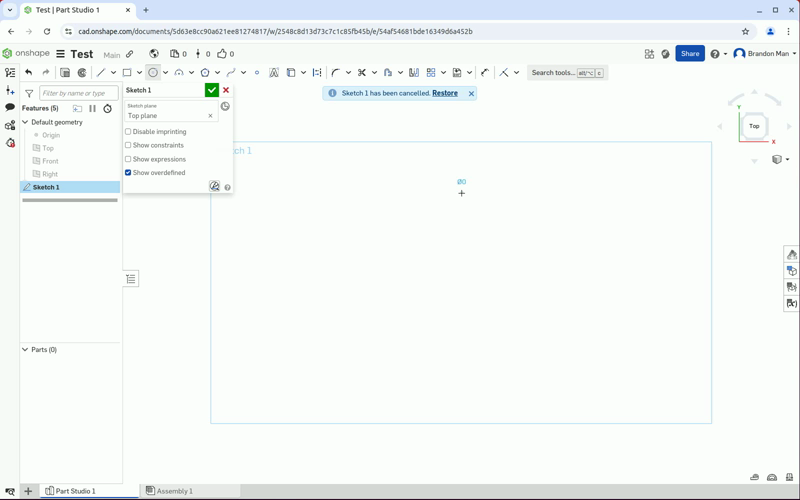
mouse_move(485, 192)
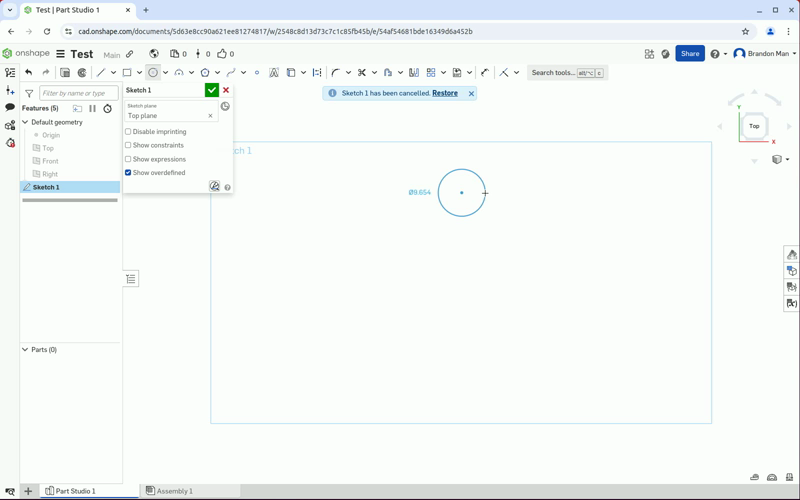
click(485, 192)
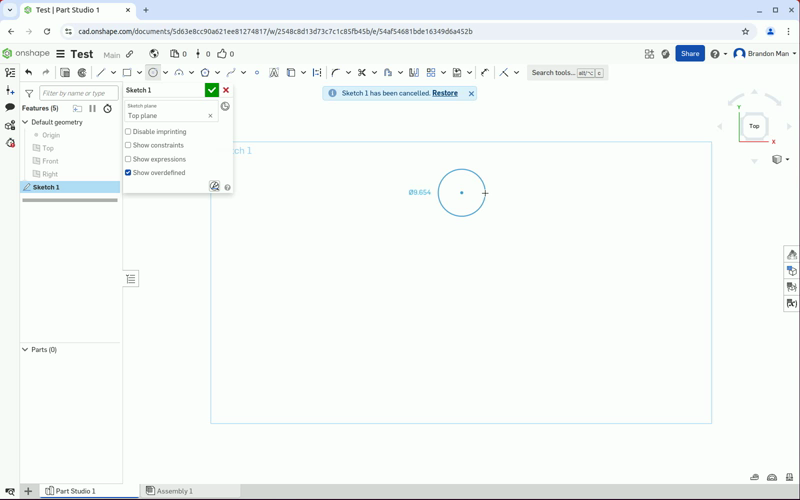
key(esc)
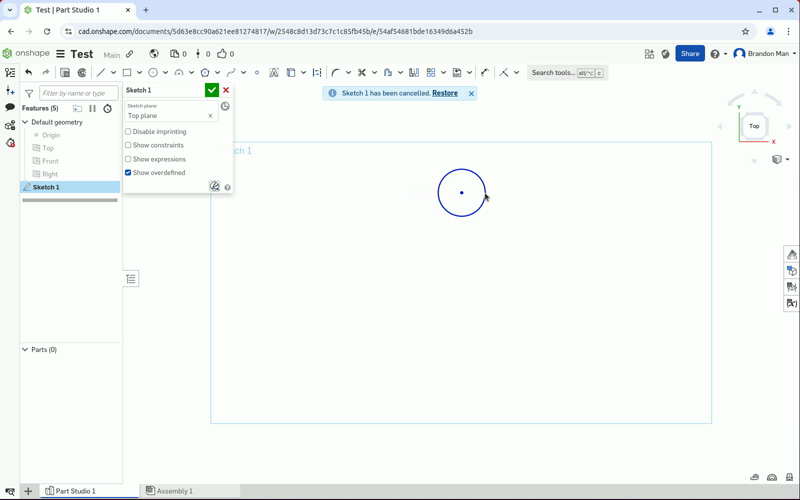
mouse_move(477, 195)
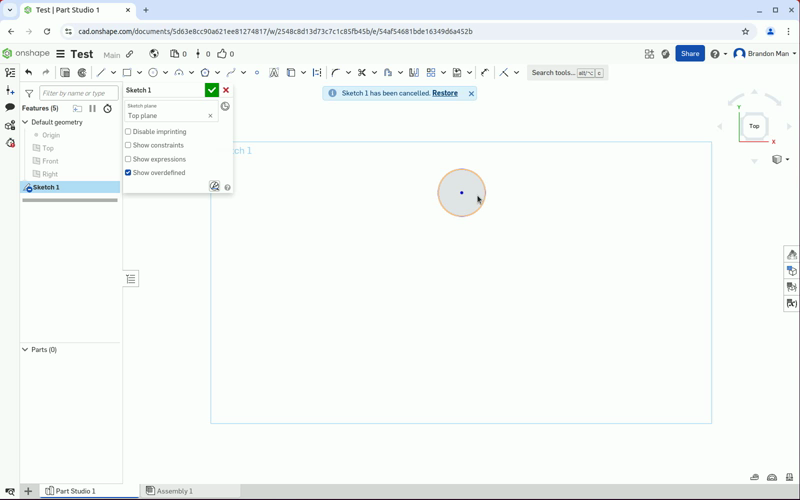
scroll(6)
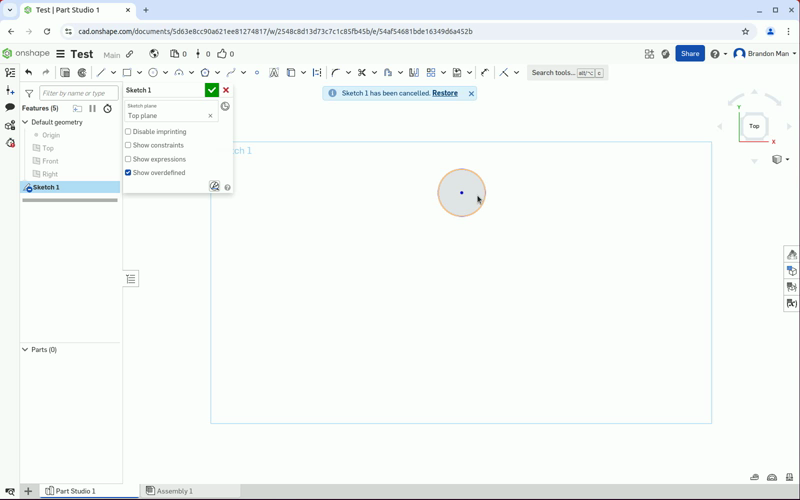
scroll(6)
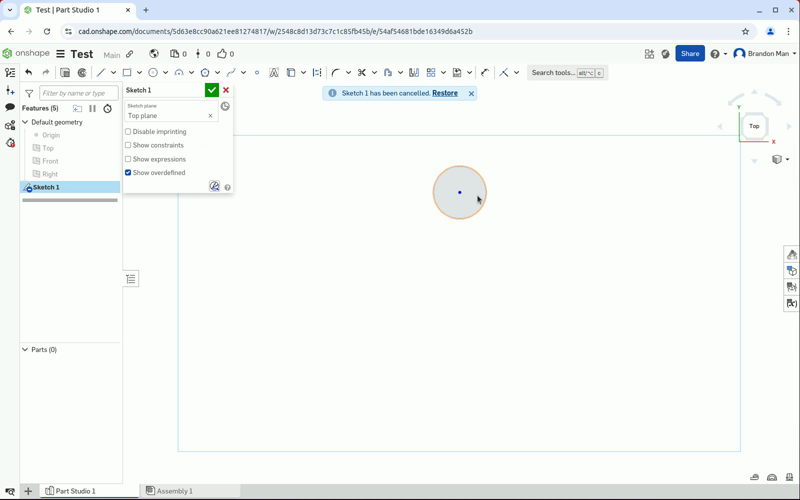
scroll(6)
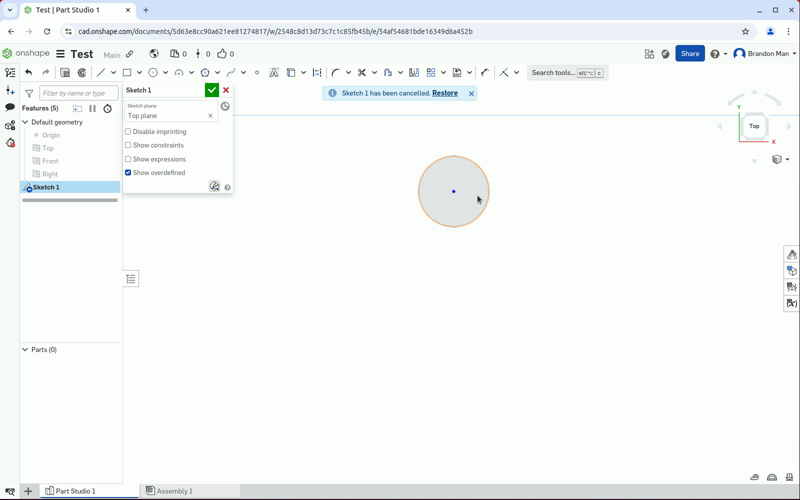
scroll(6)
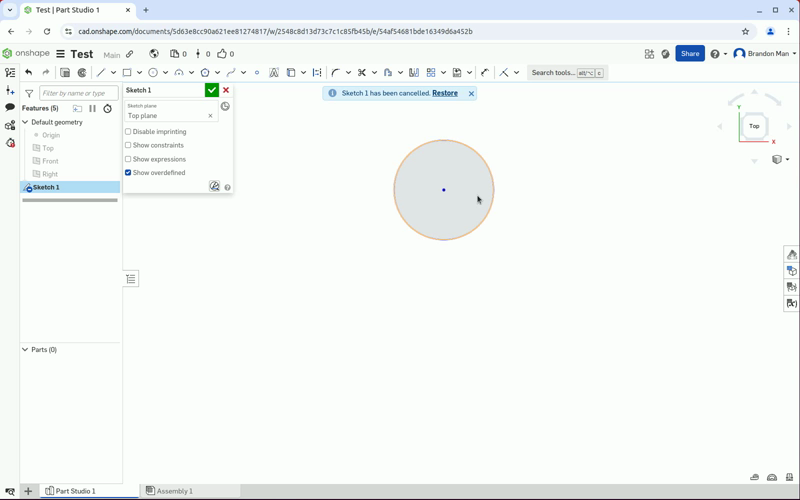
scroll(6)
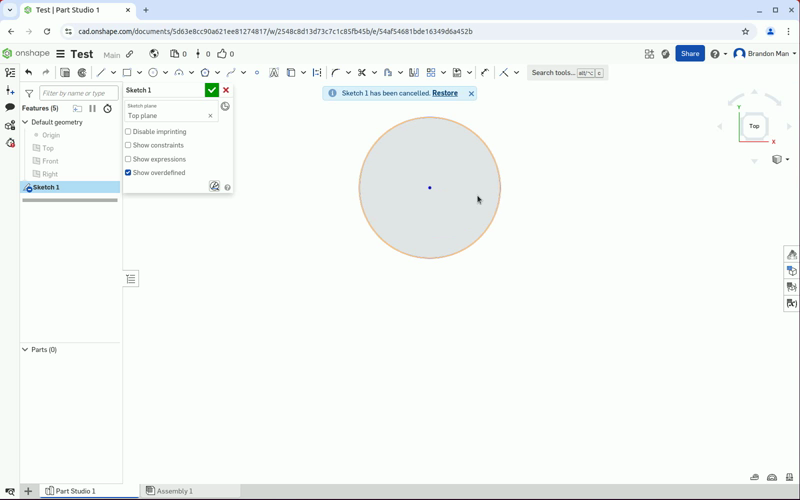
scroll(6)
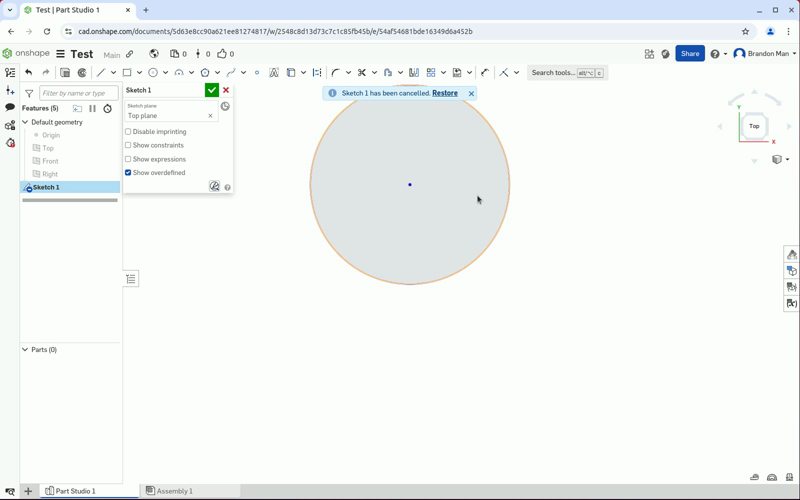
scroll(6)
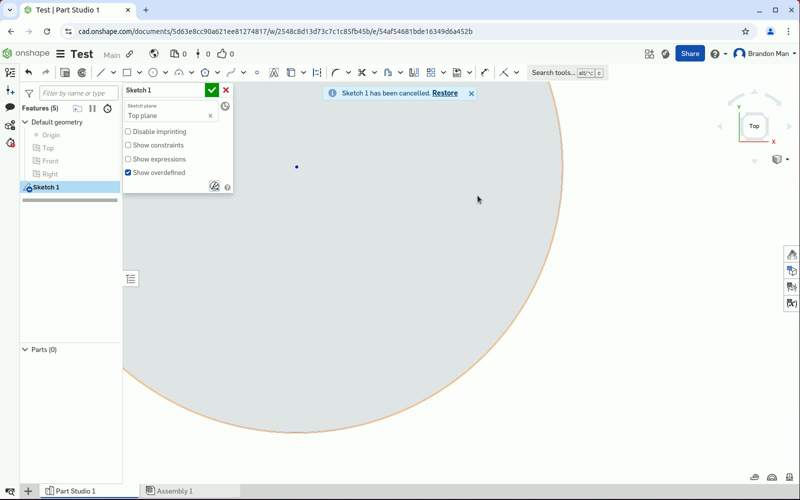
click(477, 195)
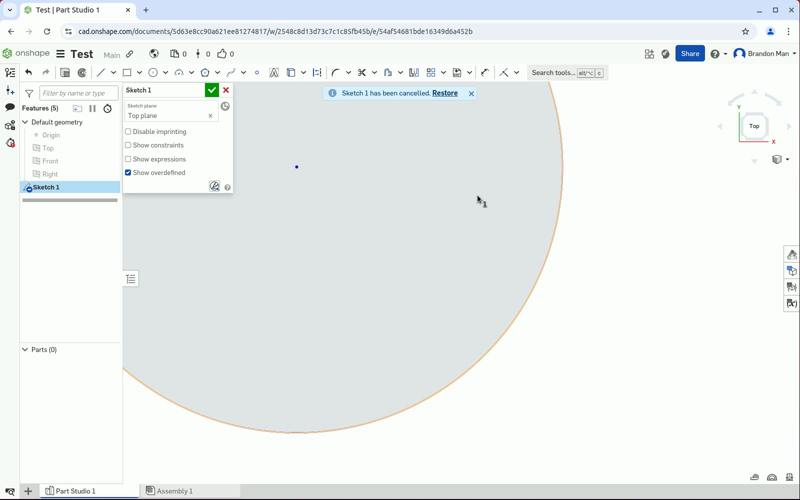
scroll(-6)
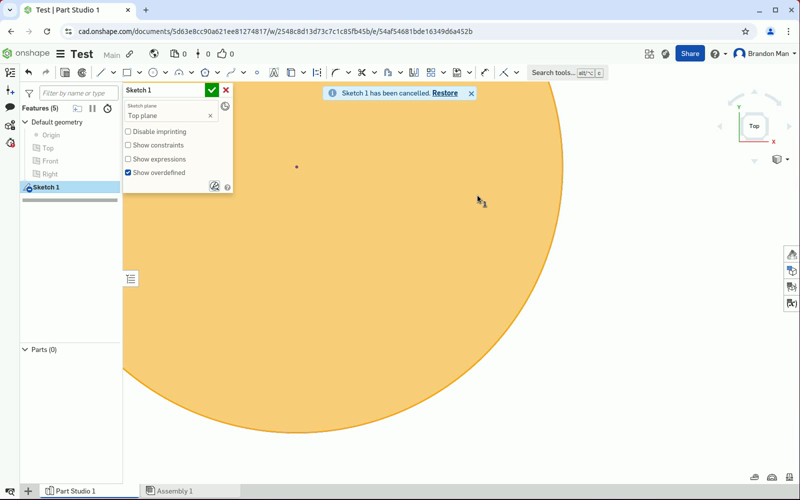
scroll(-6)
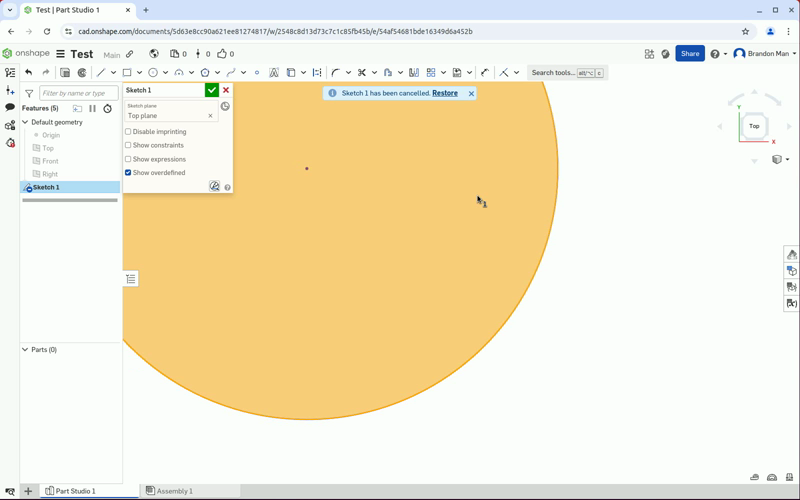
scroll(-6)
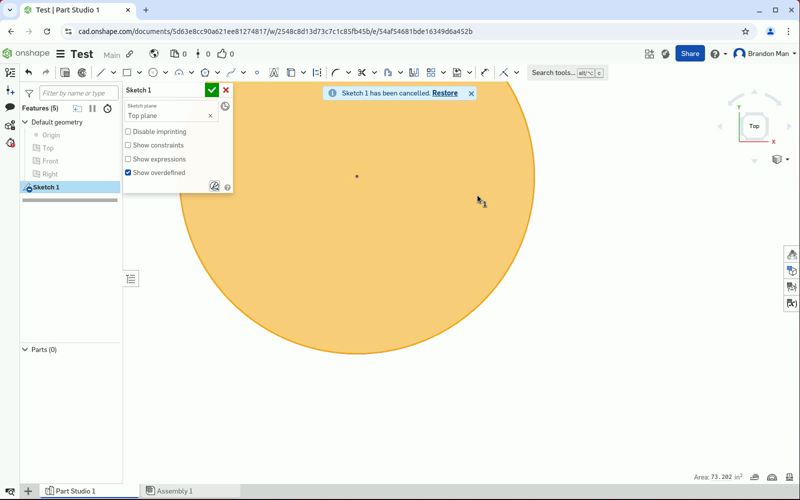
scroll(-6)
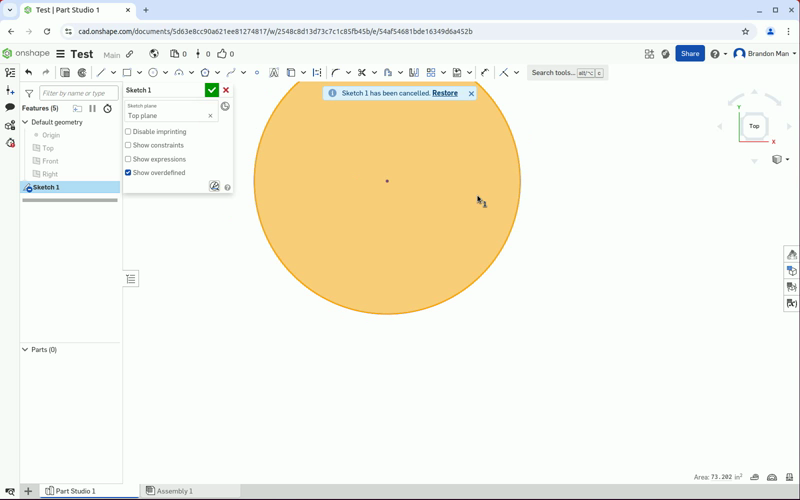
scroll(-6)
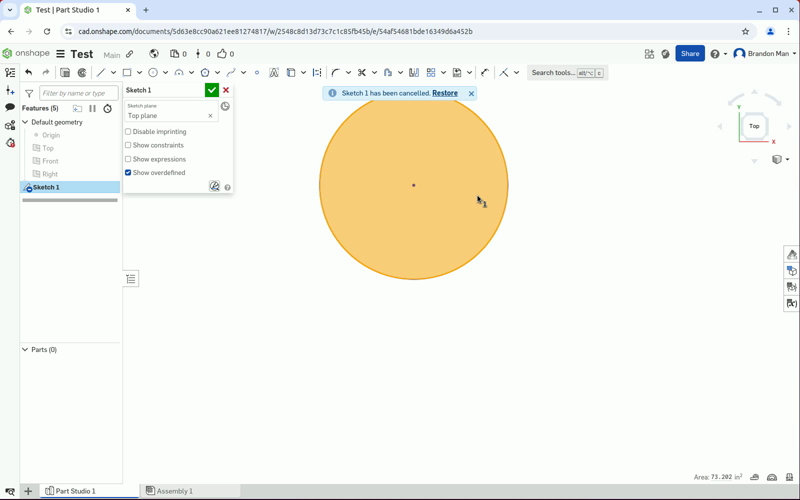
scroll(-6)
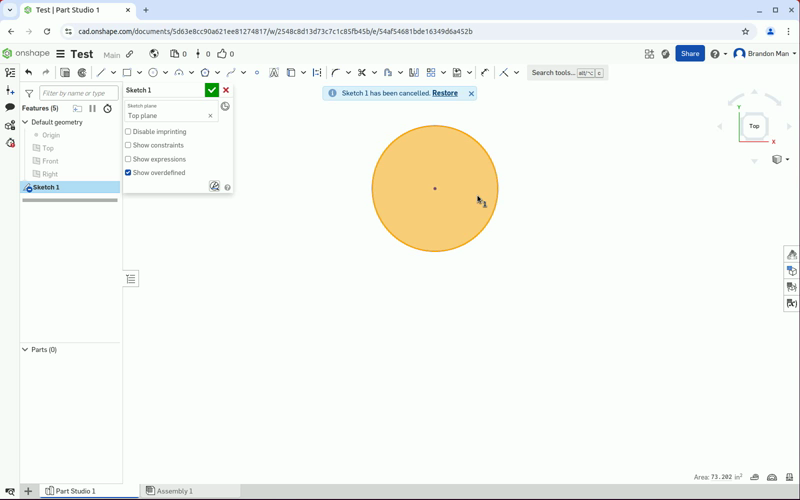
scroll(-6)
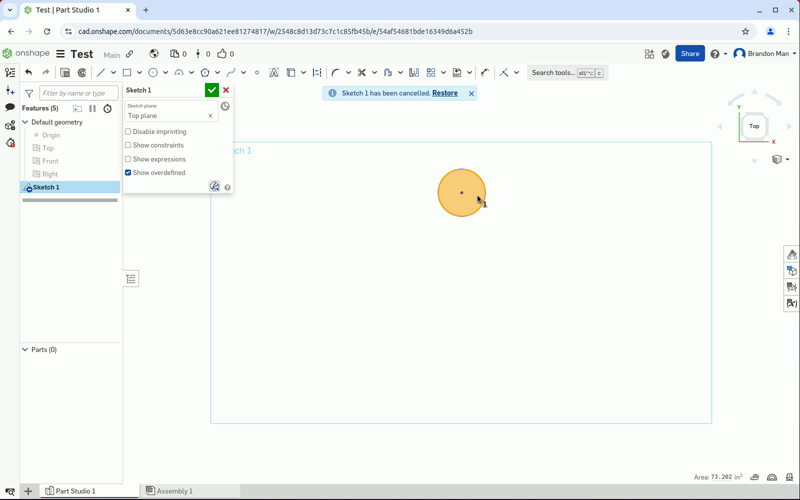
mouse_move(73, 352)
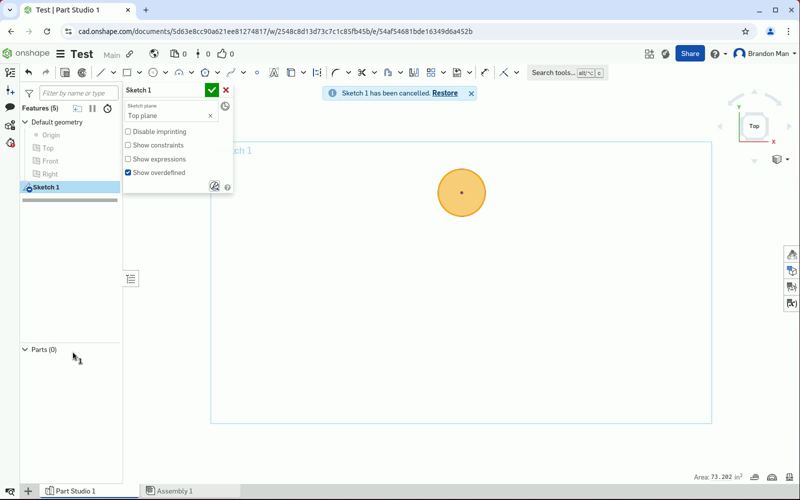
key(shift+y)
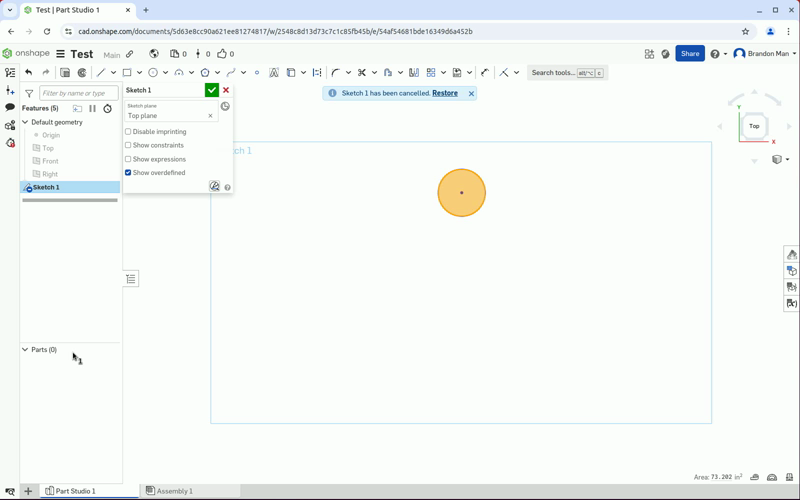
key(shift+e)
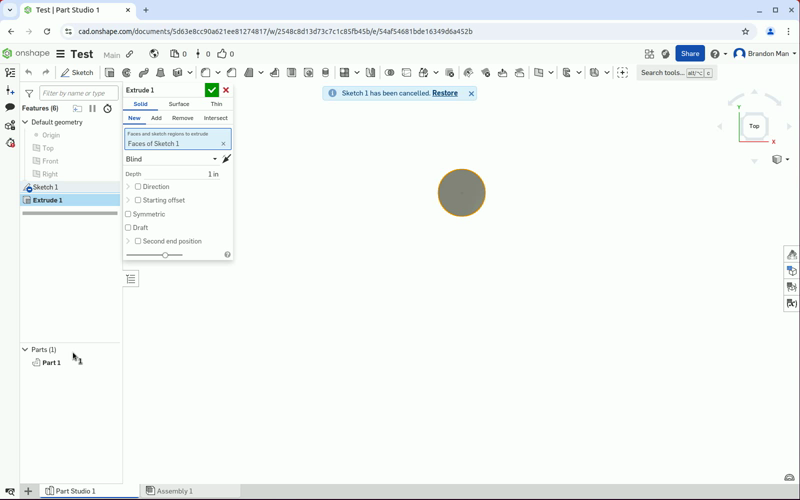
mouse_move(143, 106)
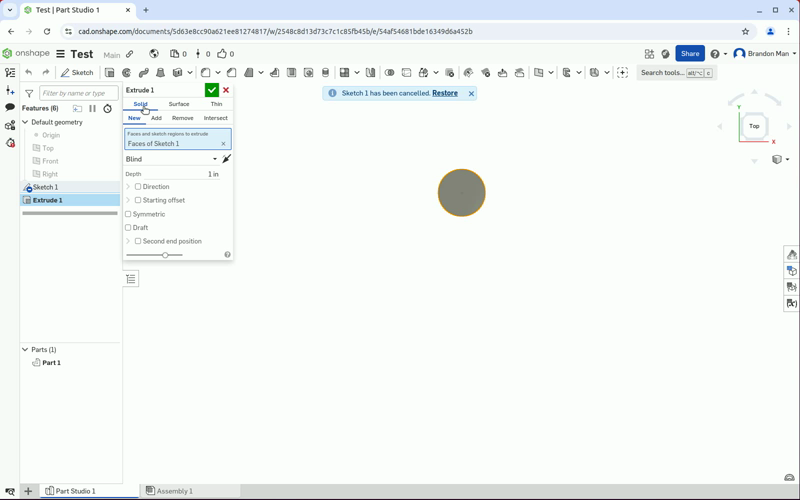
click(143, 106)
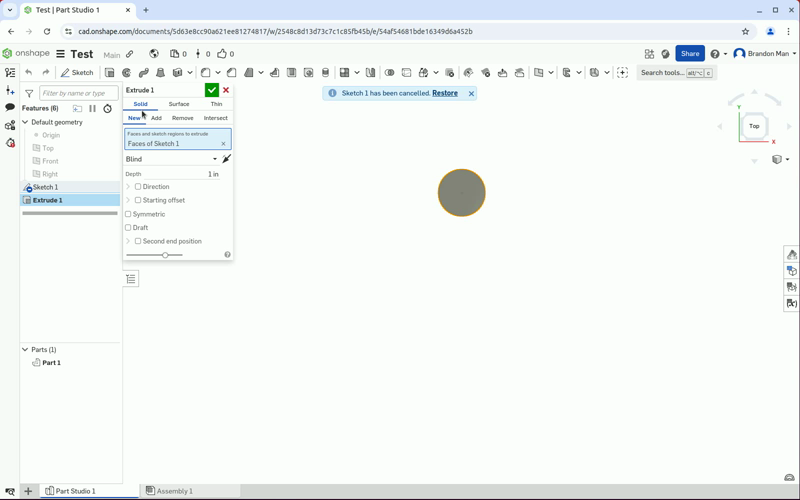
mouse_move(137, 120)
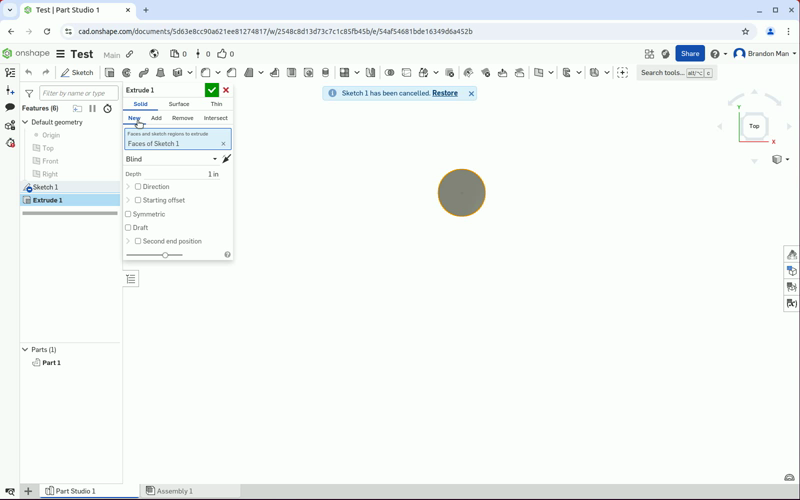
click(137, 120)
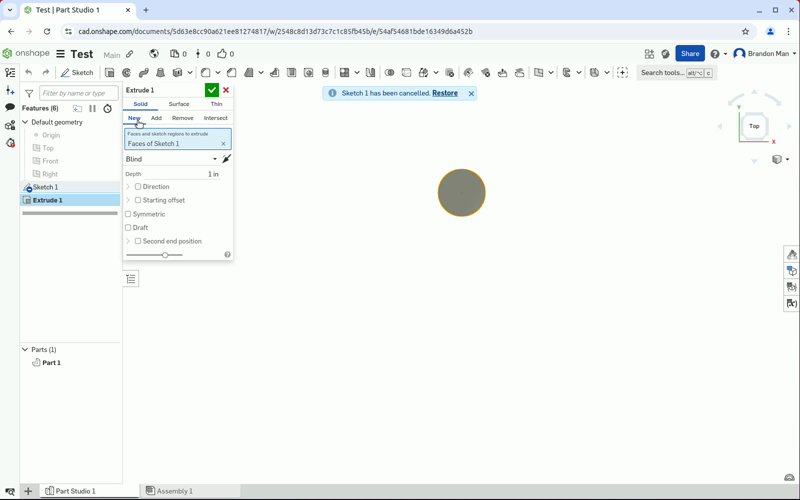
key(tab, 4)
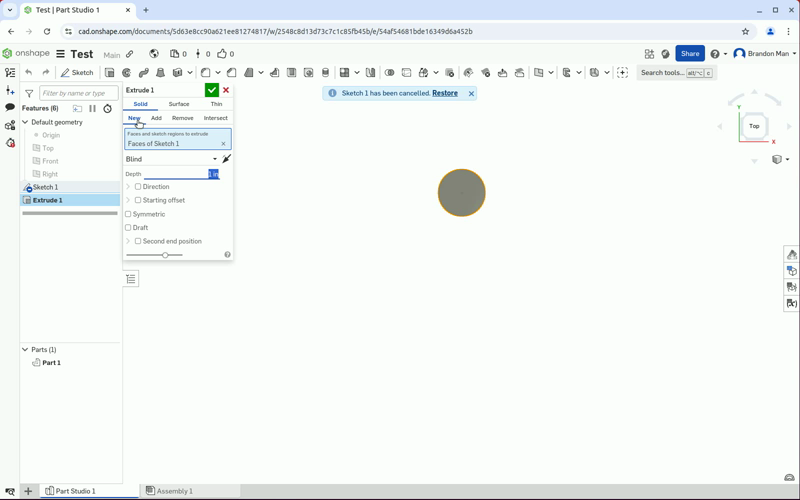
text(10.591)
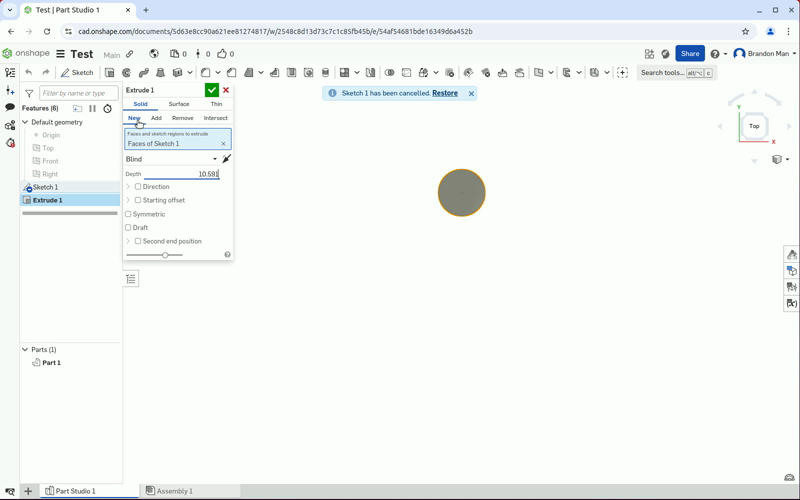
key(enter)
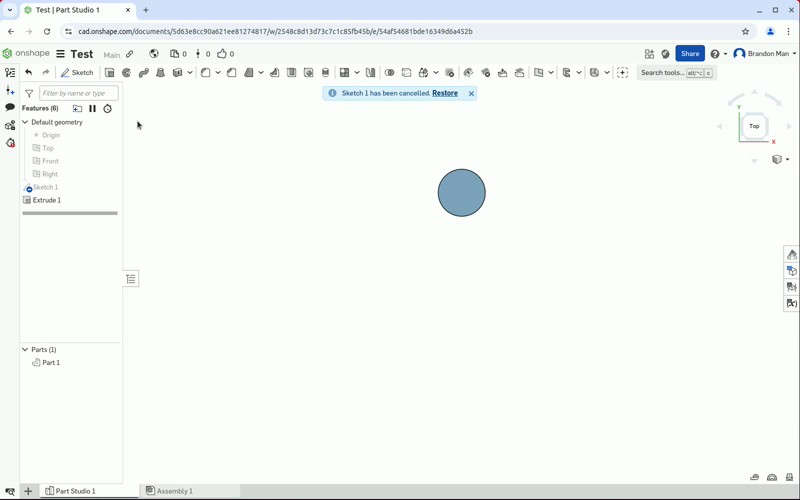
key(shift+h)
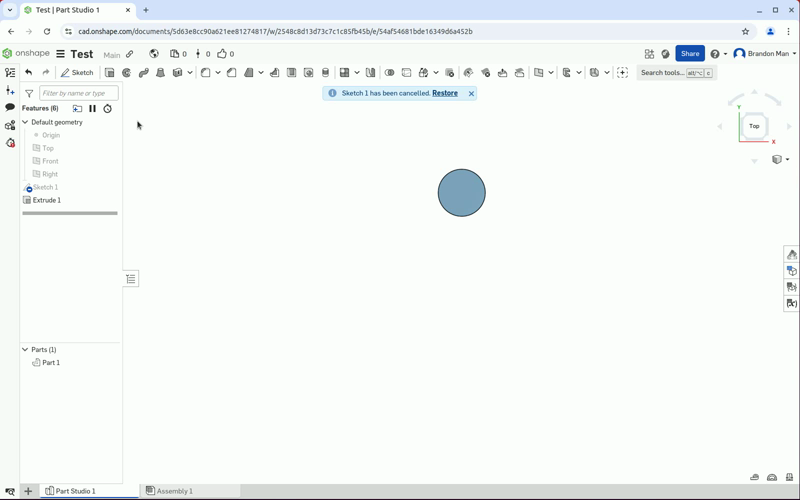
key(shift+h)
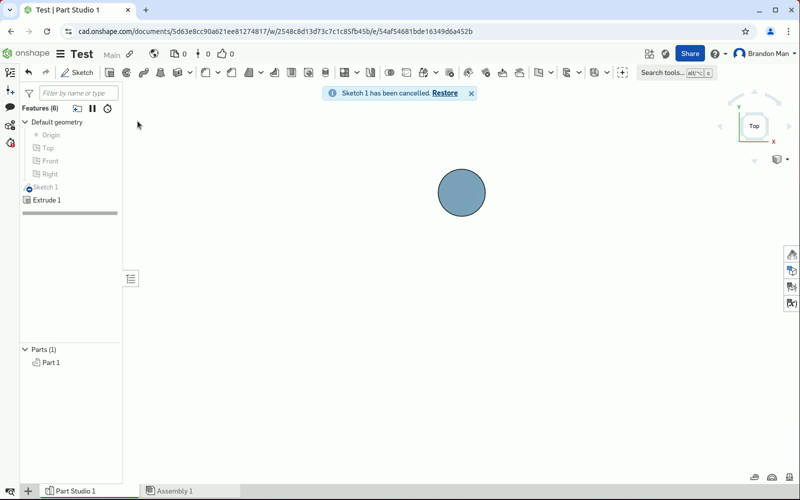
mouse_move(73, 189)
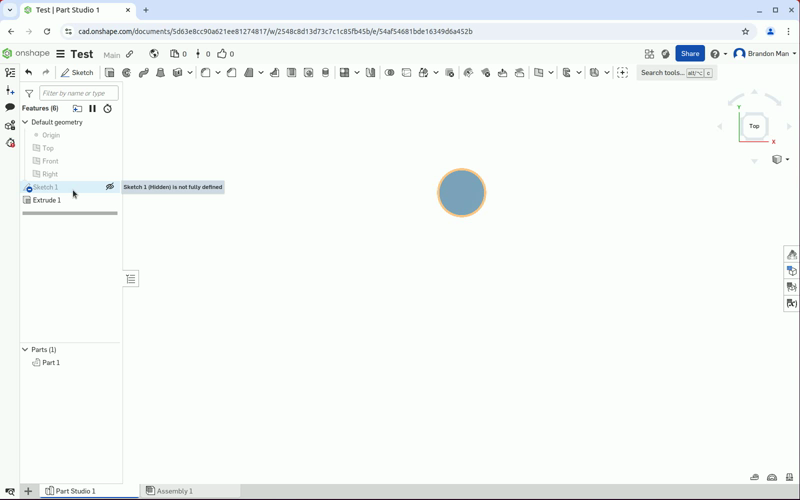
click(73, 189)
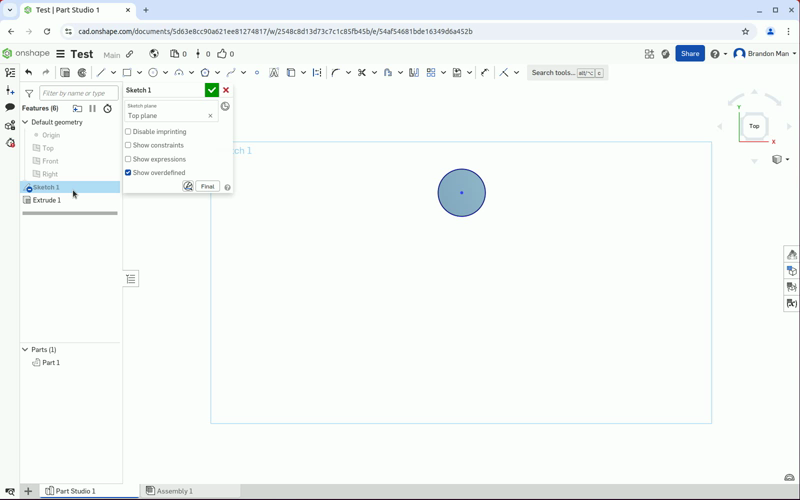
mouse_move(229, 92)
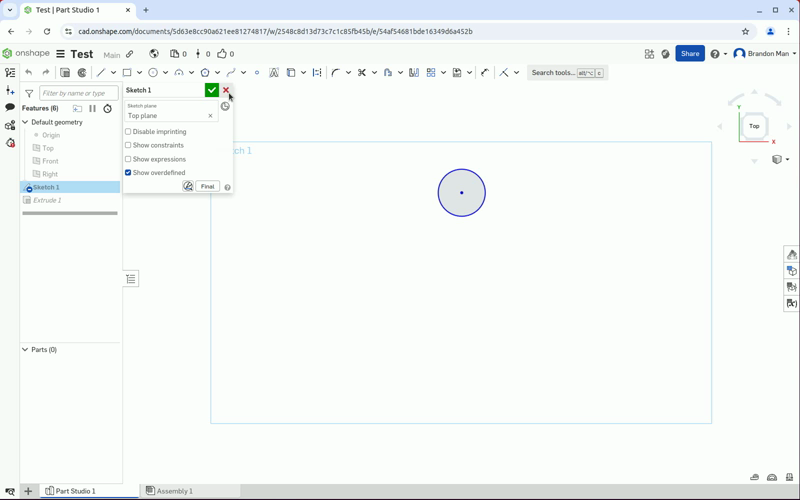
click(229, 92)
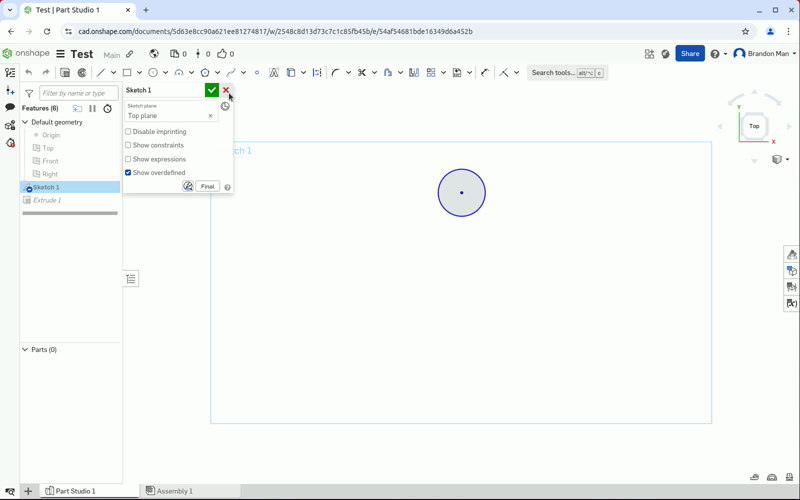
key(shift+s)
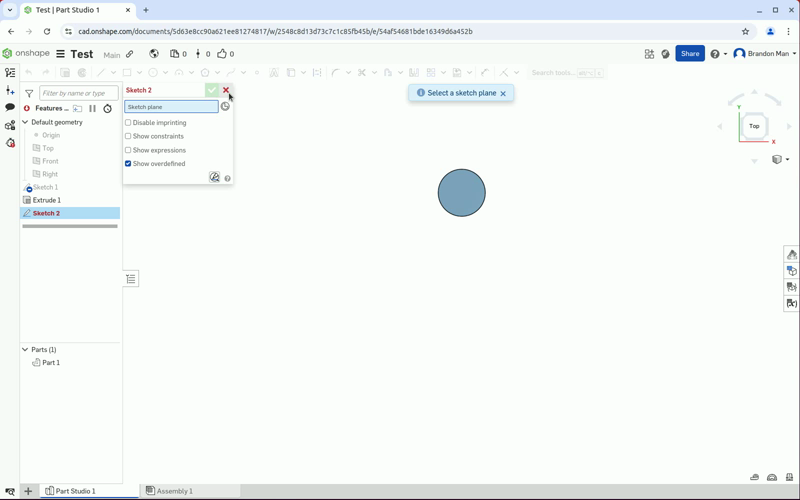
mouse_move(73, 150)
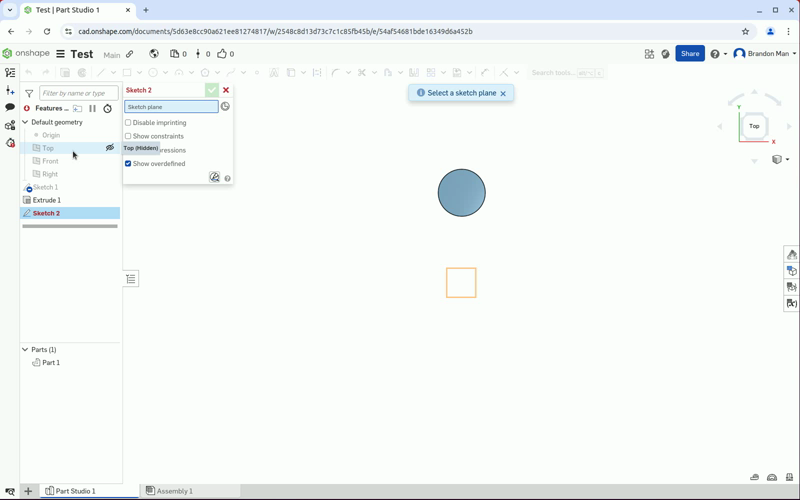
click(73, 150)
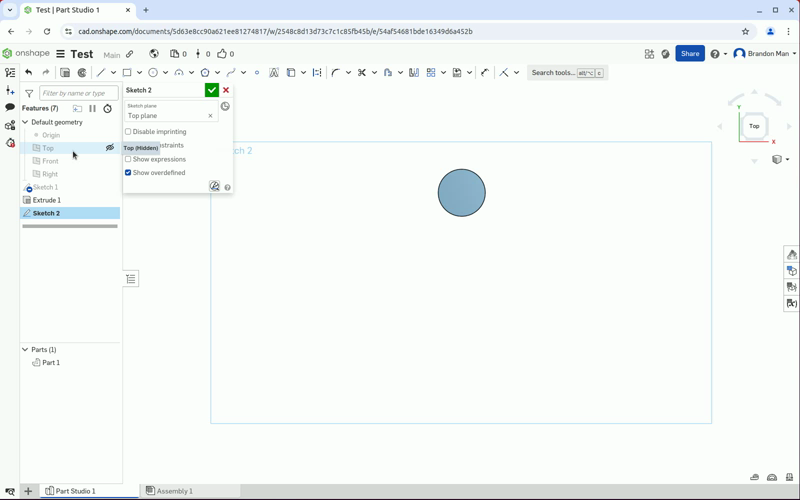
mouse_move(73, 352)
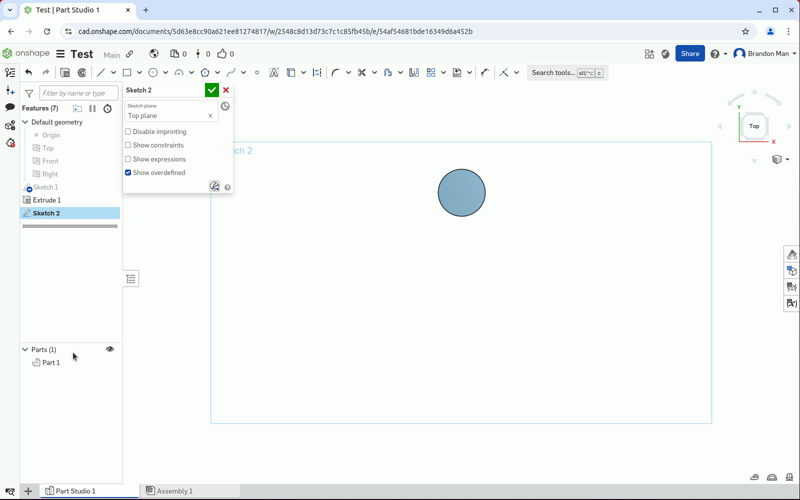
key(y)
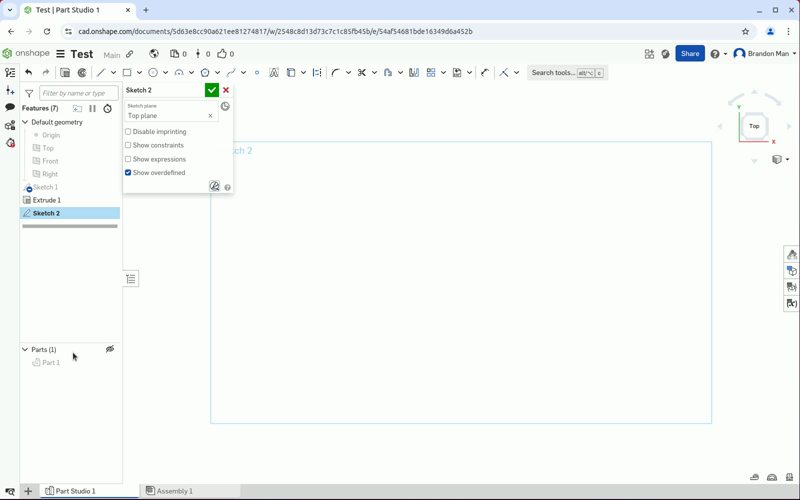
key(c)
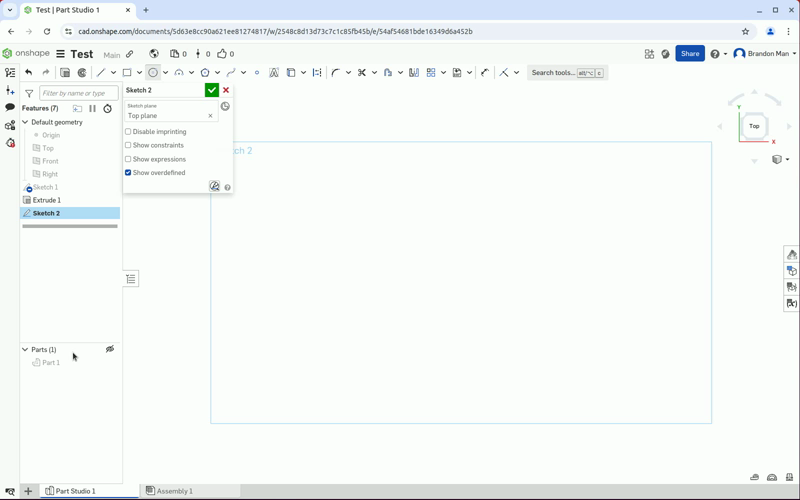
key_down(shift)
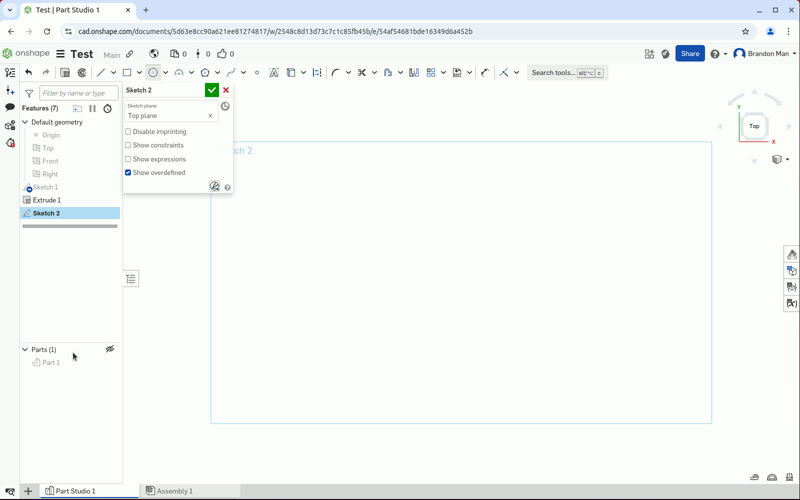
mouse_move(397, 219)
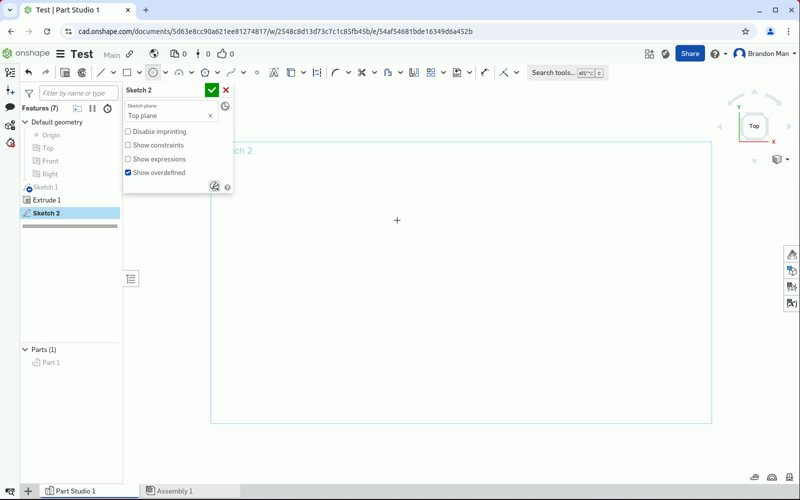
click(397, 219)
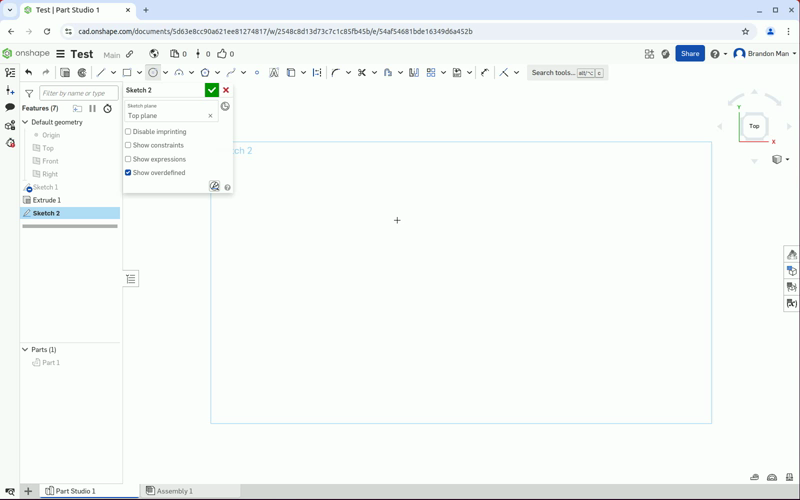
key_up(shift)
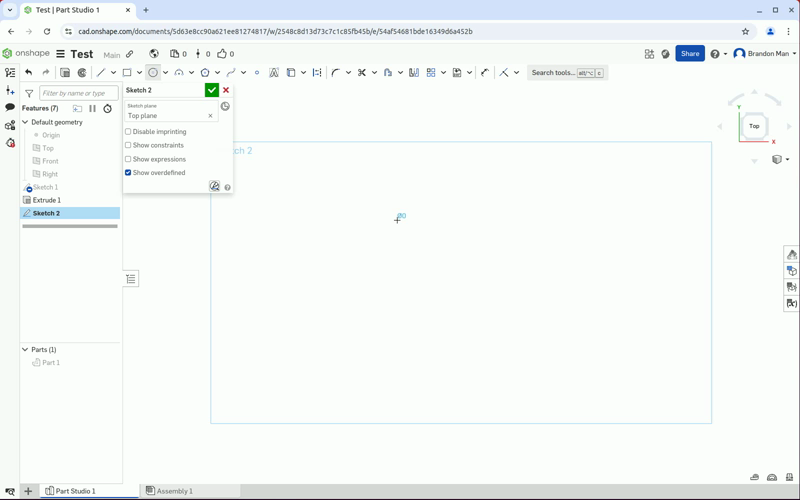
mouse_move(420, 219)
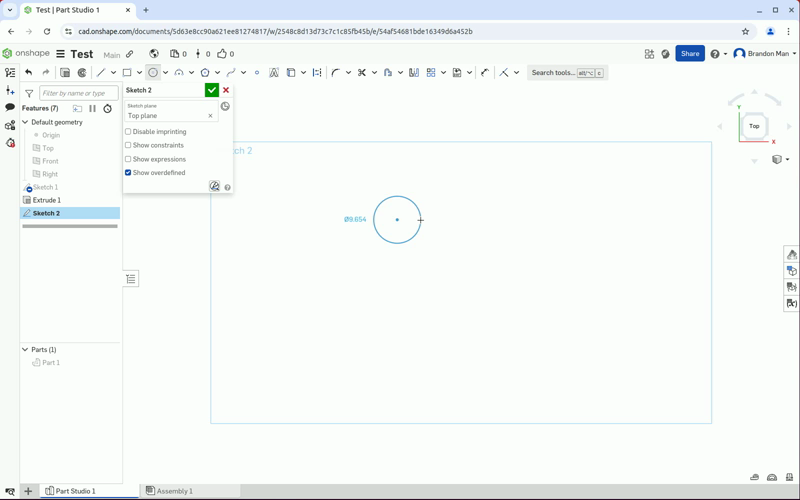
click(420, 219)
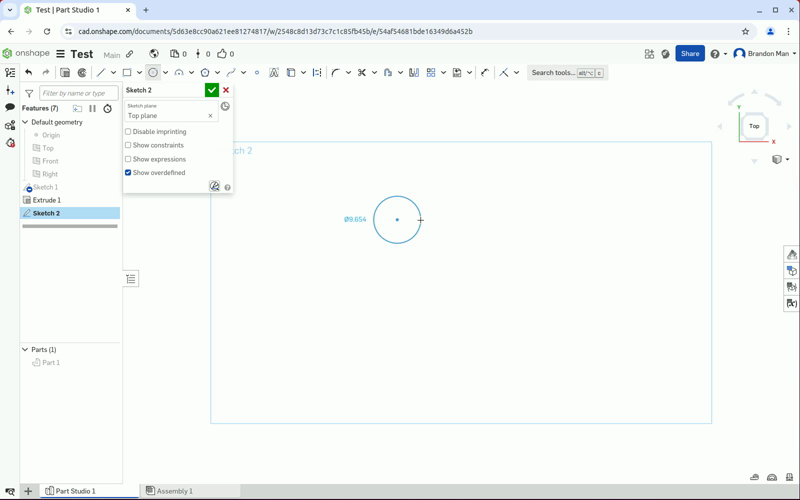
key(esc)
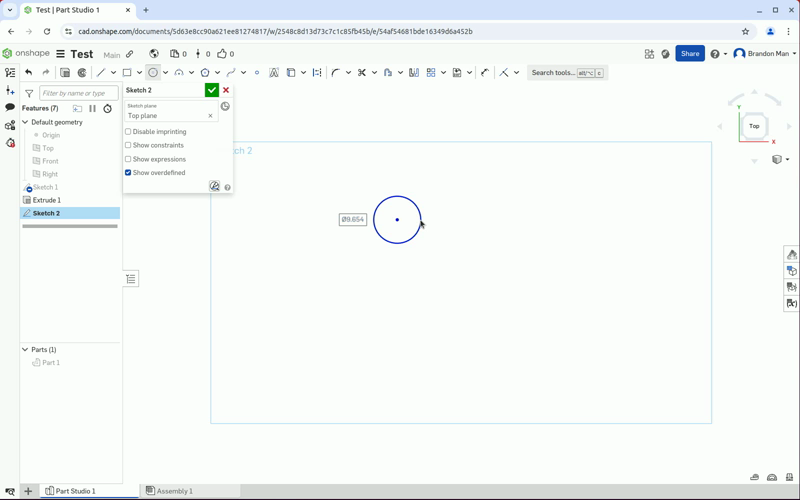
mouse_move(395, 227)
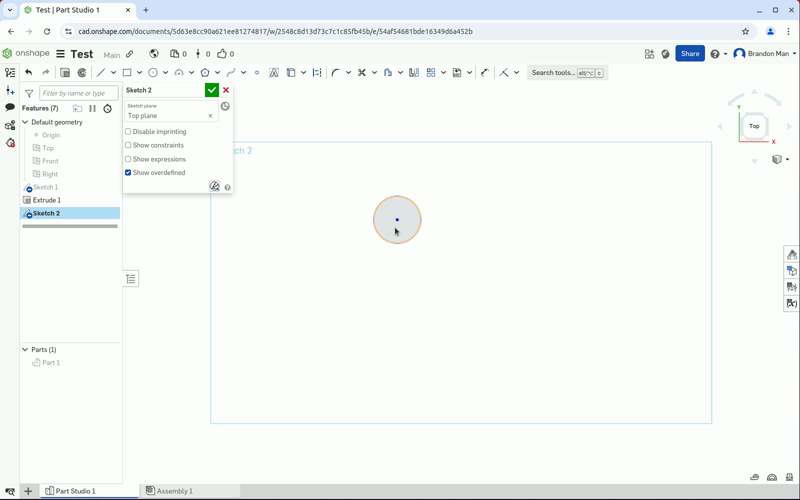
scroll(6)
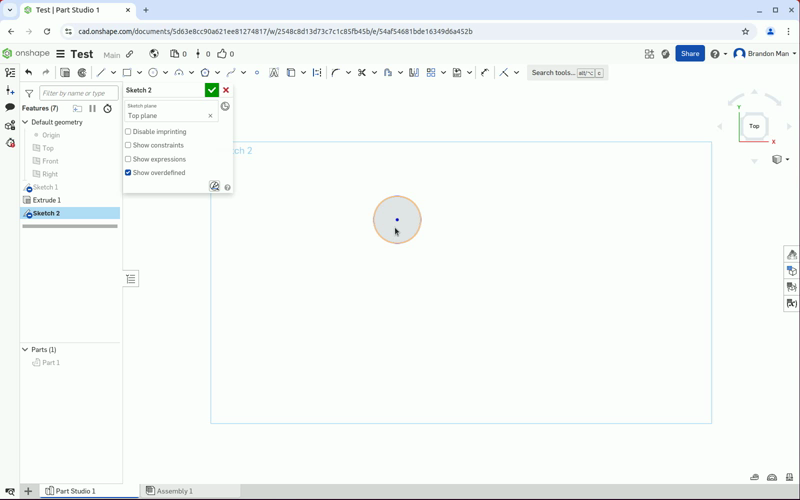
scroll(6)
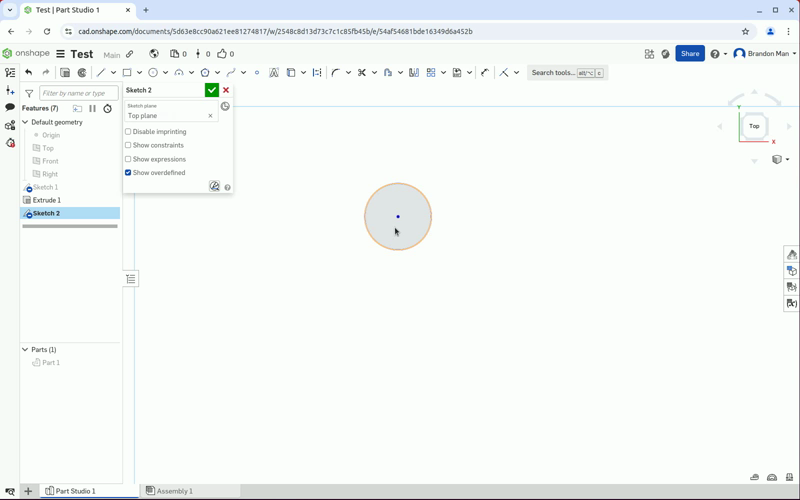
scroll(6)
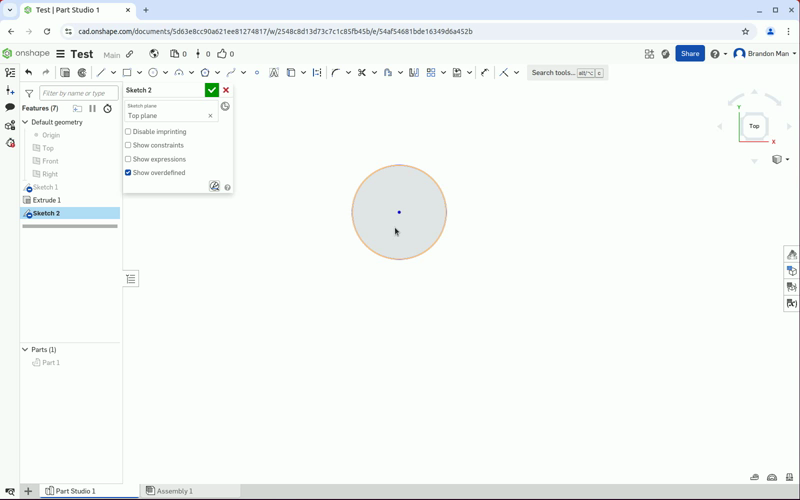
scroll(6)
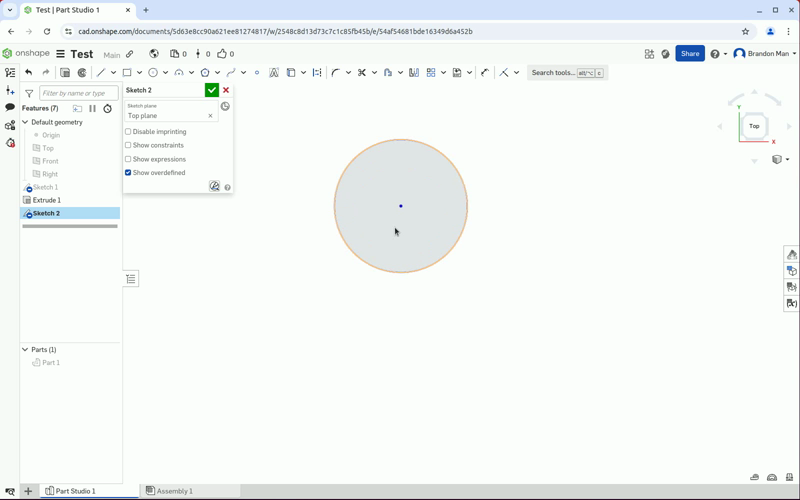
scroll(6)
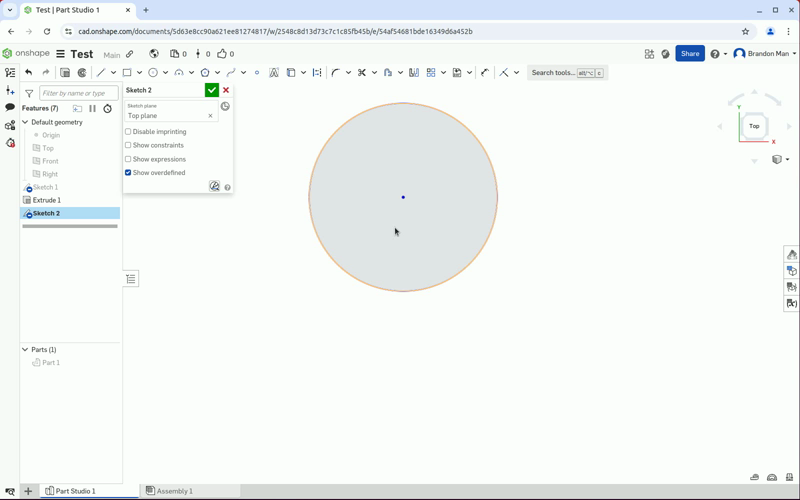
scroll(6)
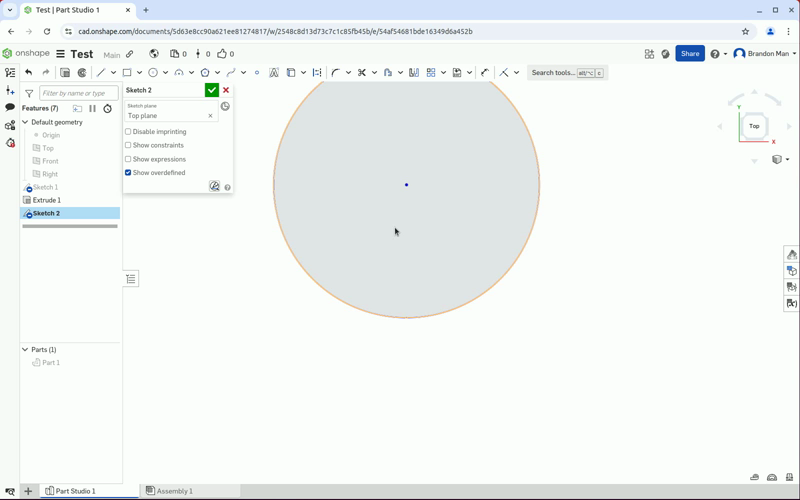
scroll(6)
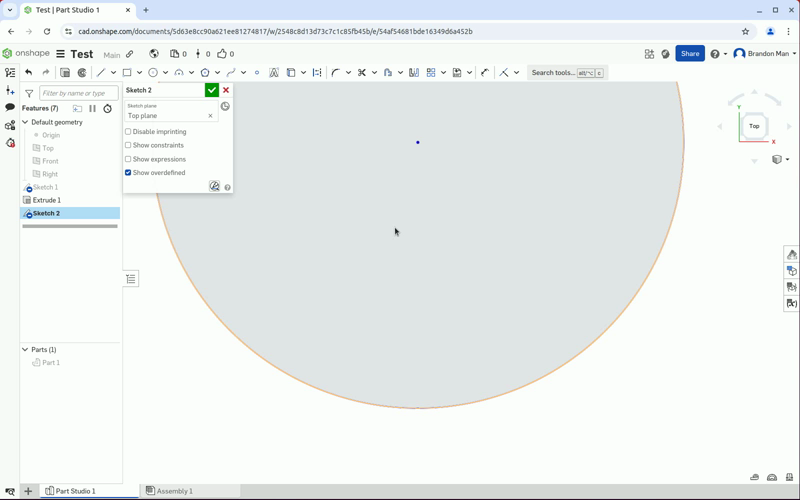
click(395, 227)
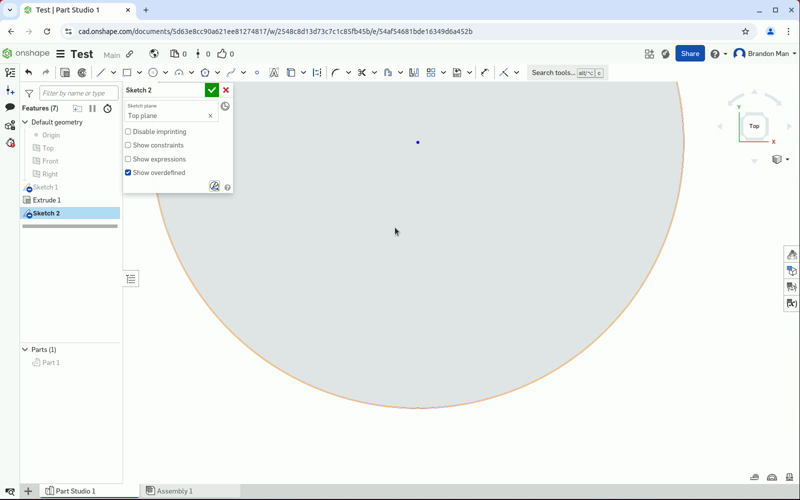
scroll(-6)
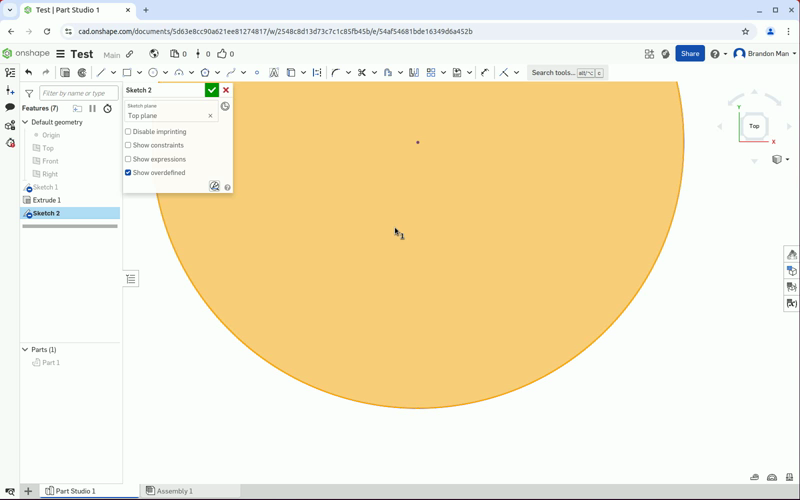
scroll(-6)
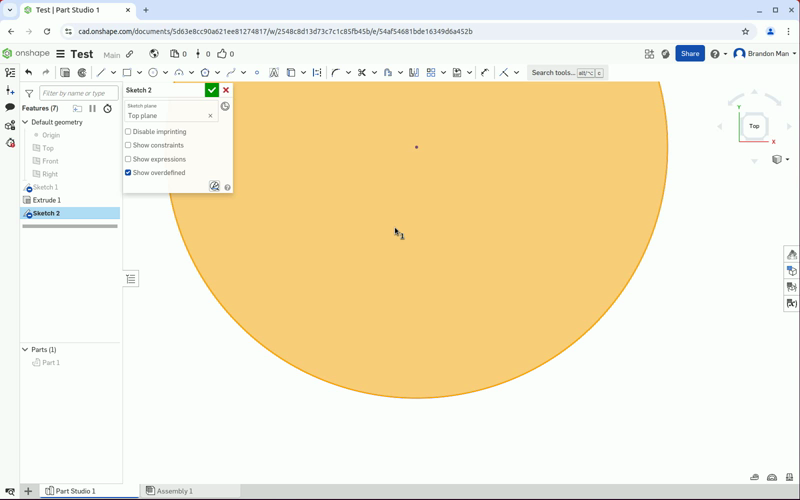
scroll(-6)
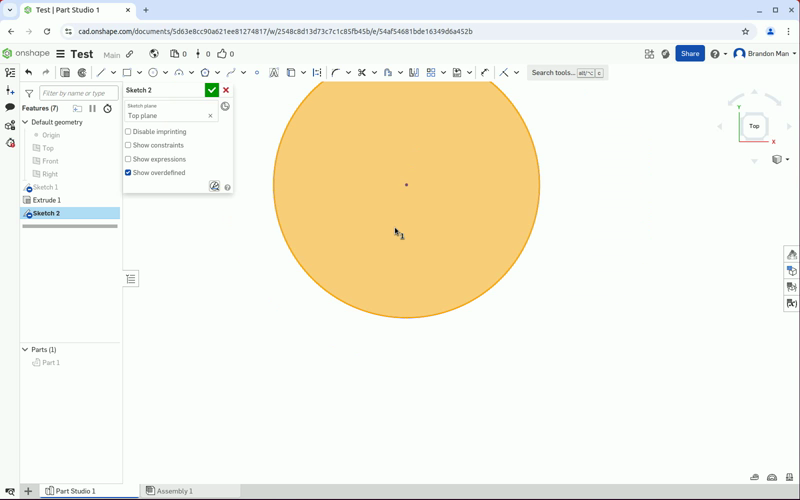
scroll(-6)
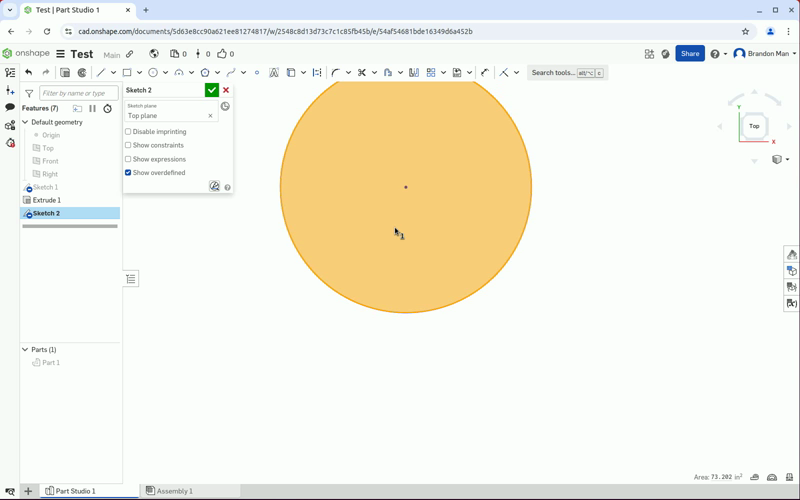
scroll(-6)
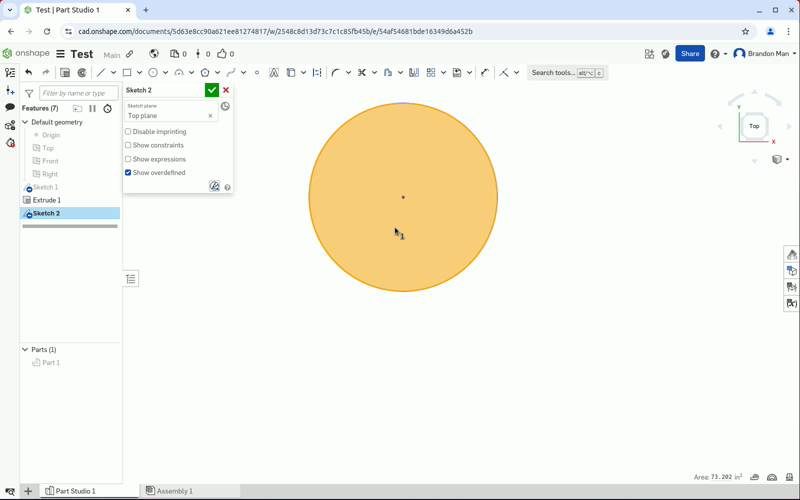
scroll(-6)
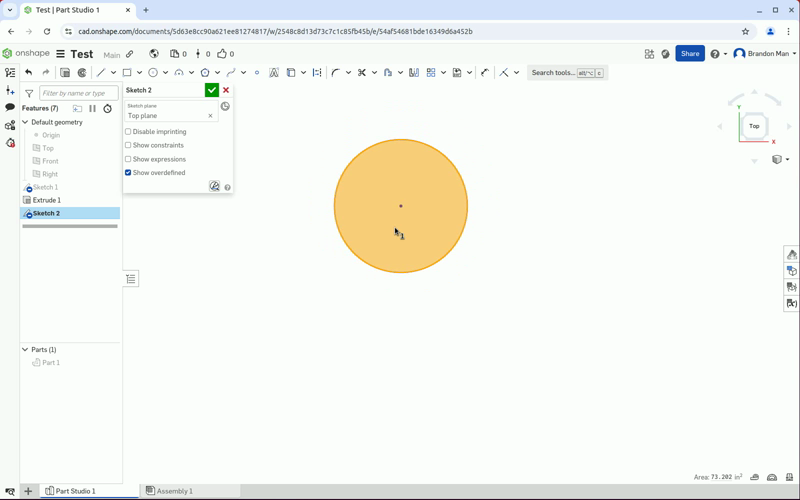
scroll(-6)
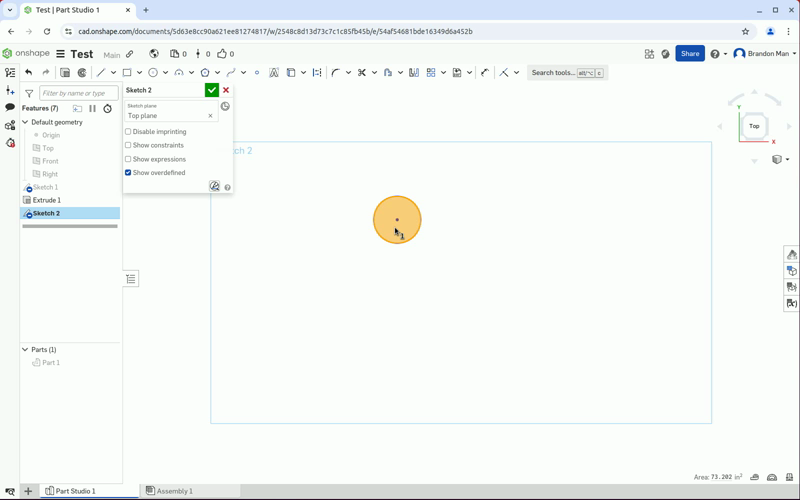
mouse_move(73, 352)
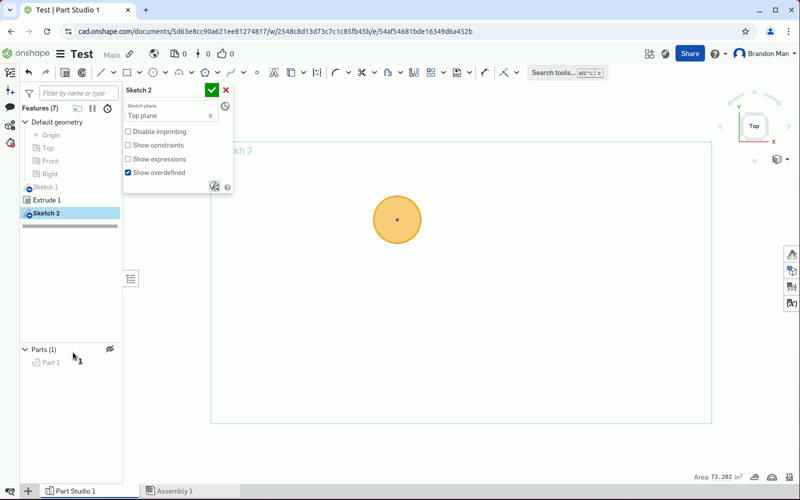
key(shift+y)
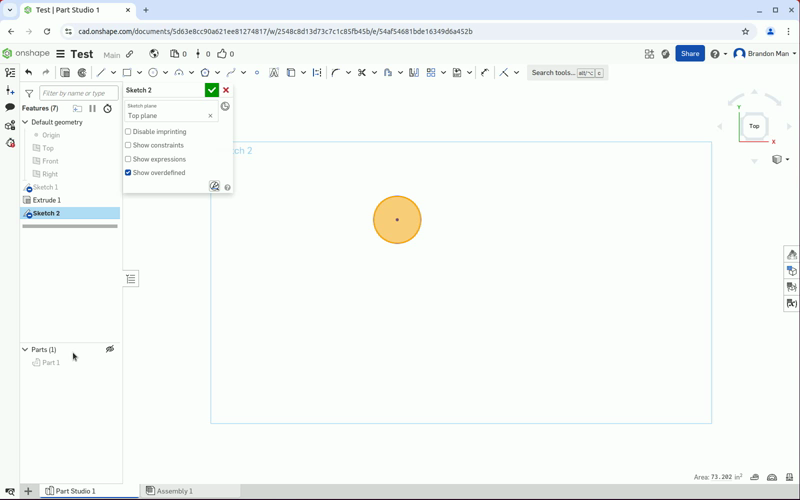
key(shift+e)
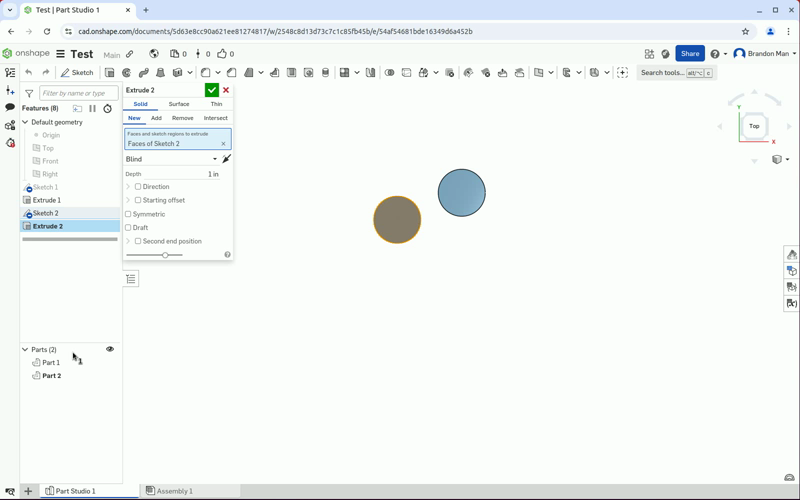
mouse_move(143, 106)
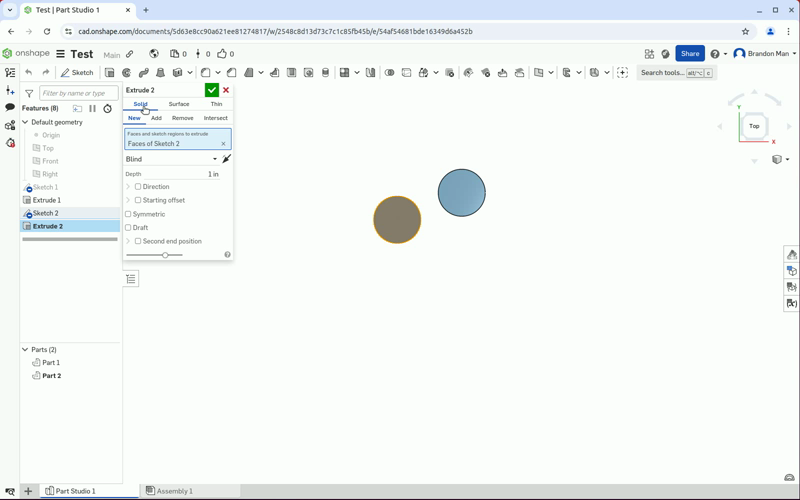
click(143, 106)
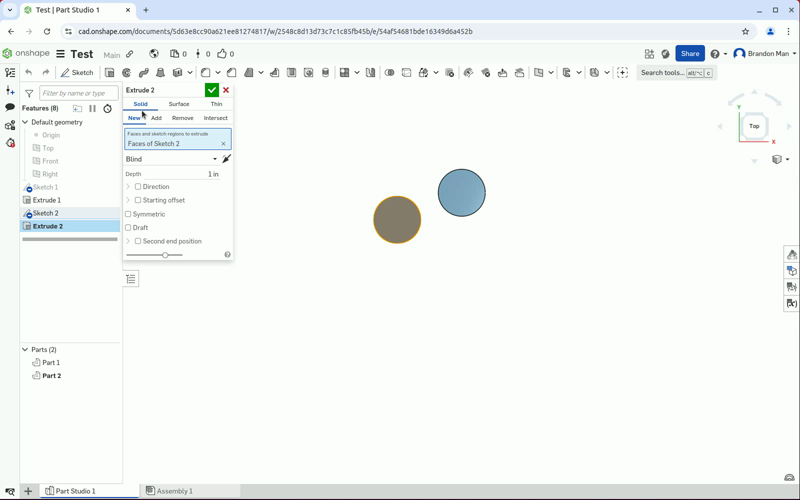
mouse_move(137, 120)
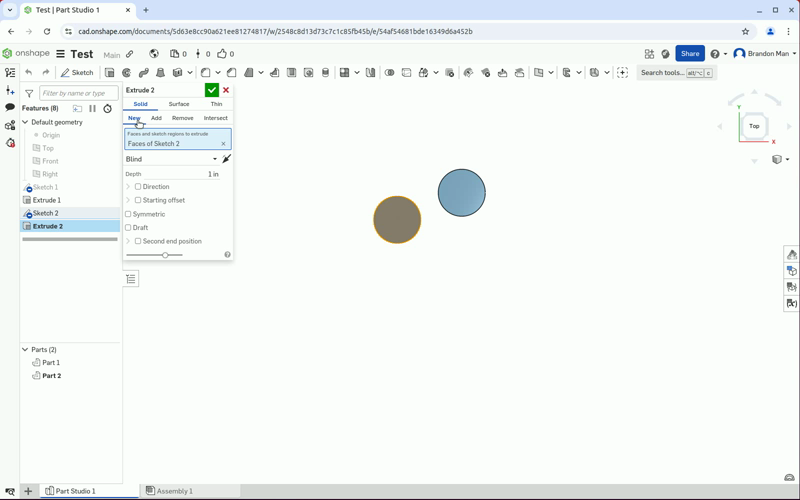
click(137, 120)
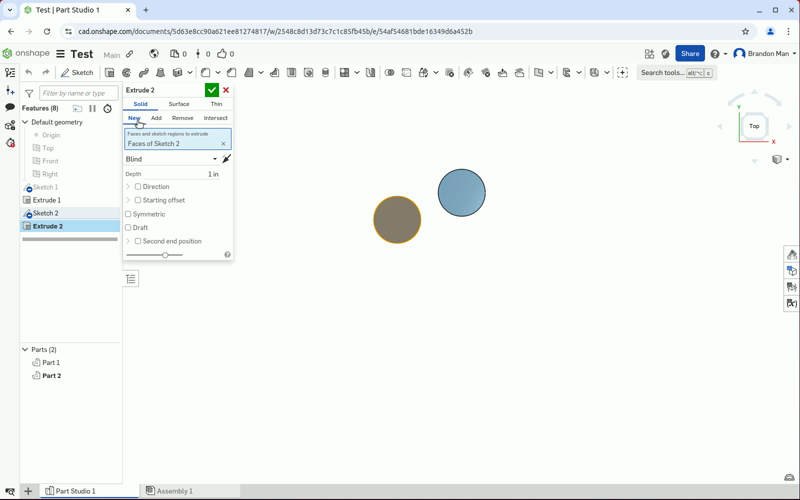
key(tab, 4)
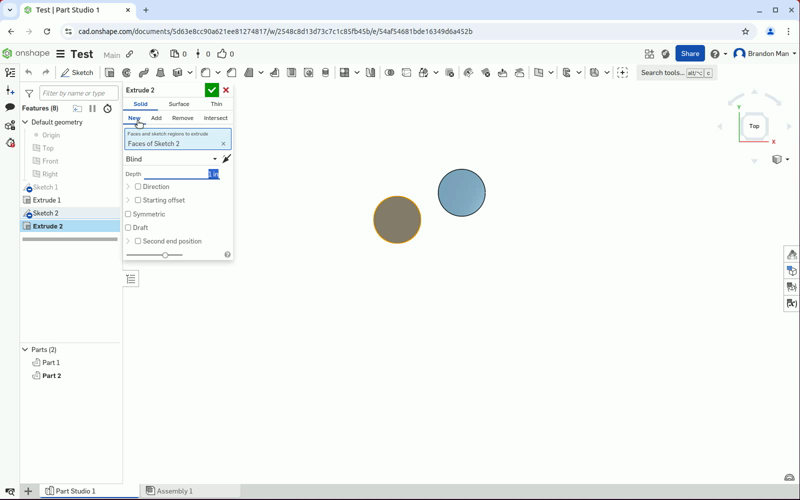
text(10.591)
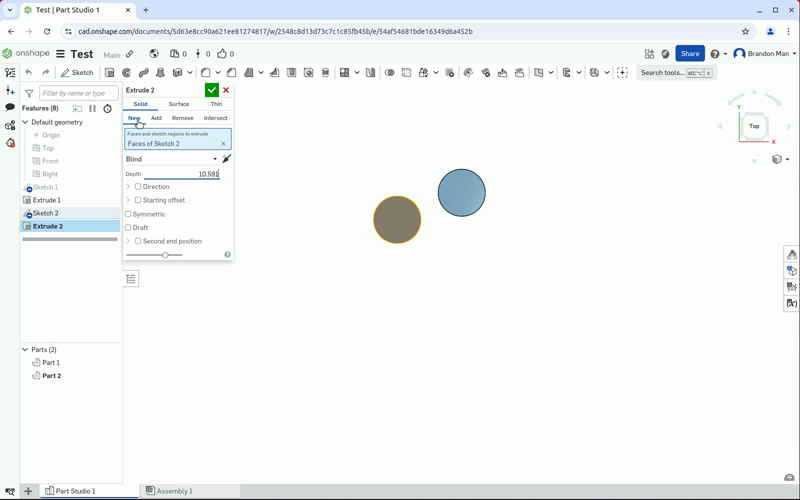
key(enter)
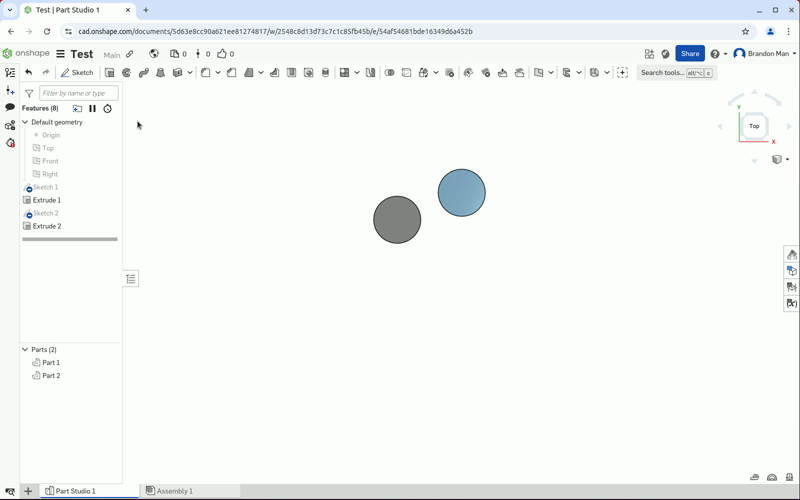
key(shift+h)
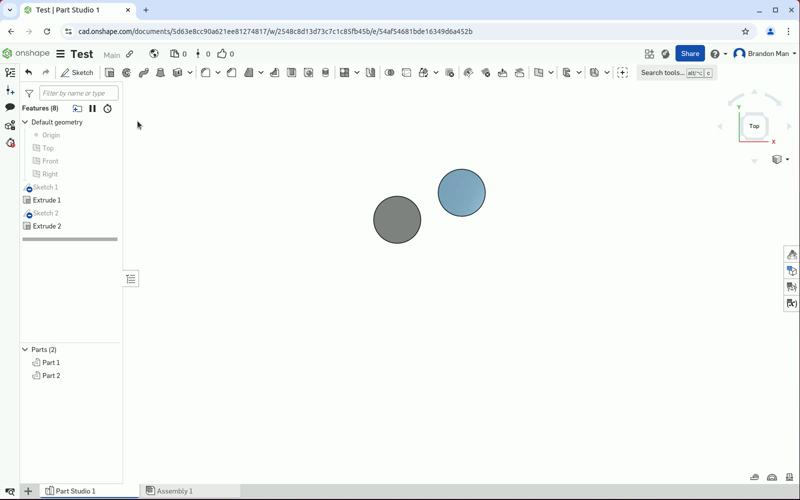
key(shift+h)
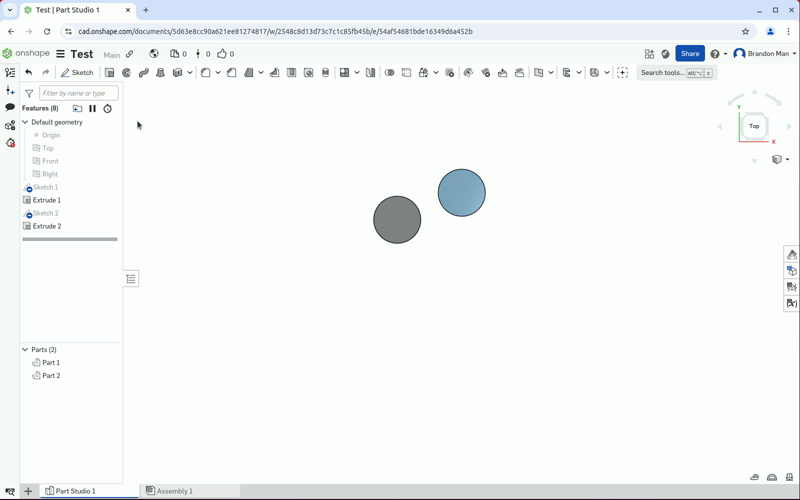
mouse_move(73, 189)
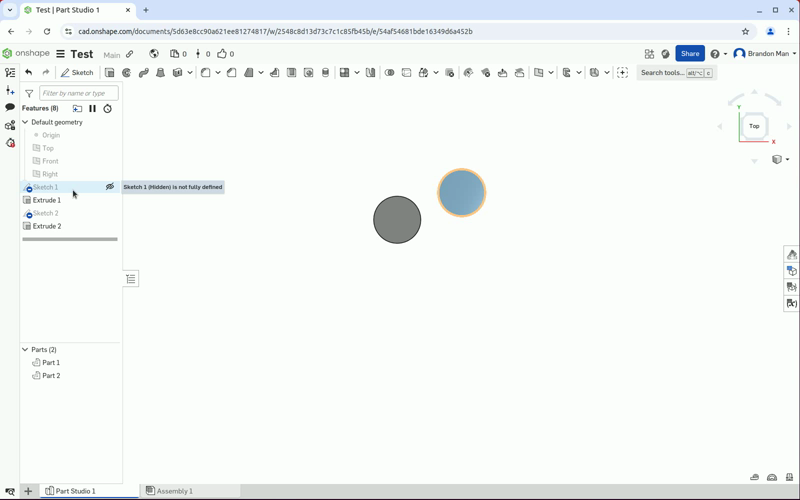
click(73, 189)
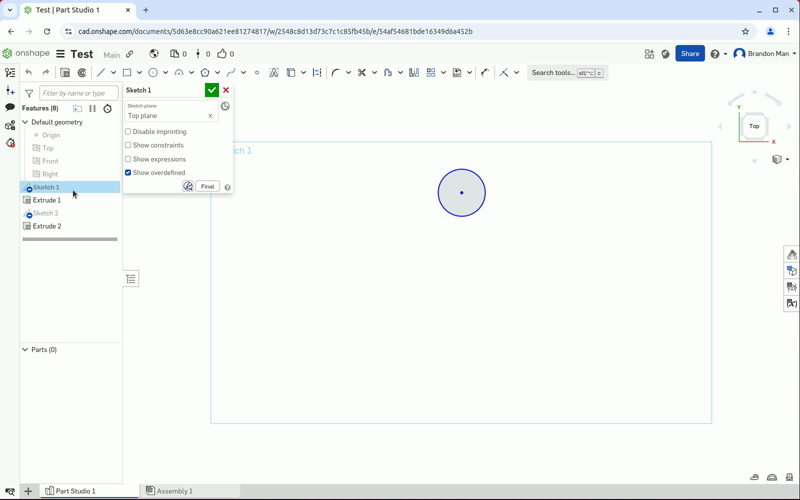
mouse_move(229, 92)
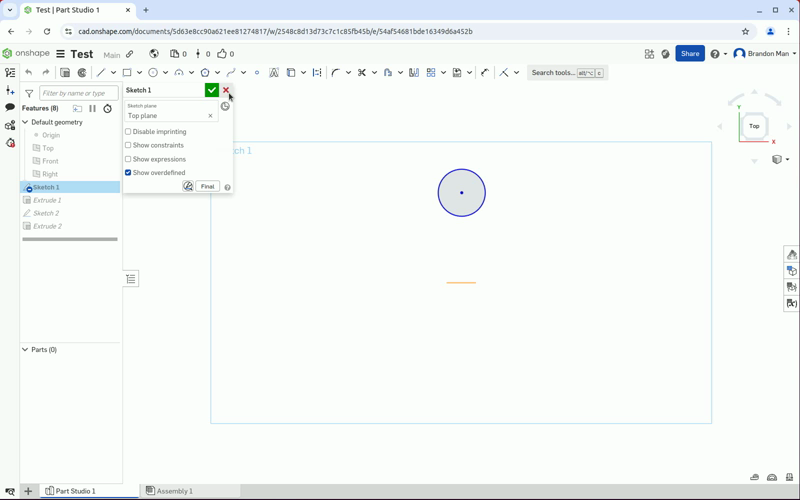
click(229, 92)
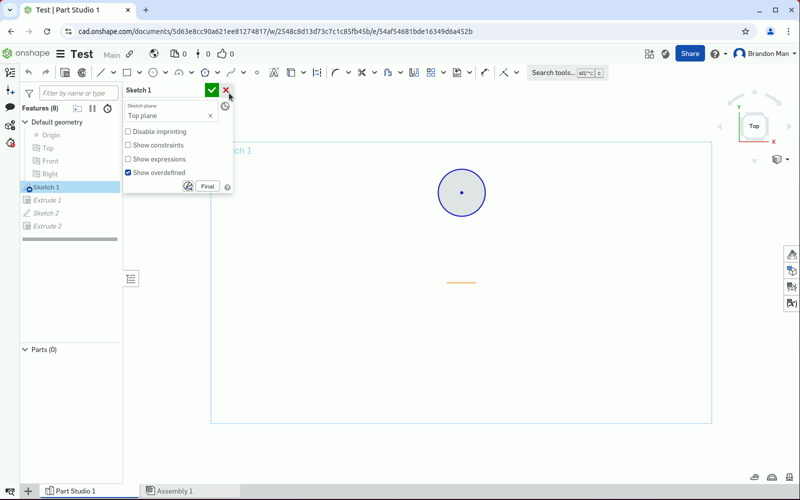
key(shift+s)
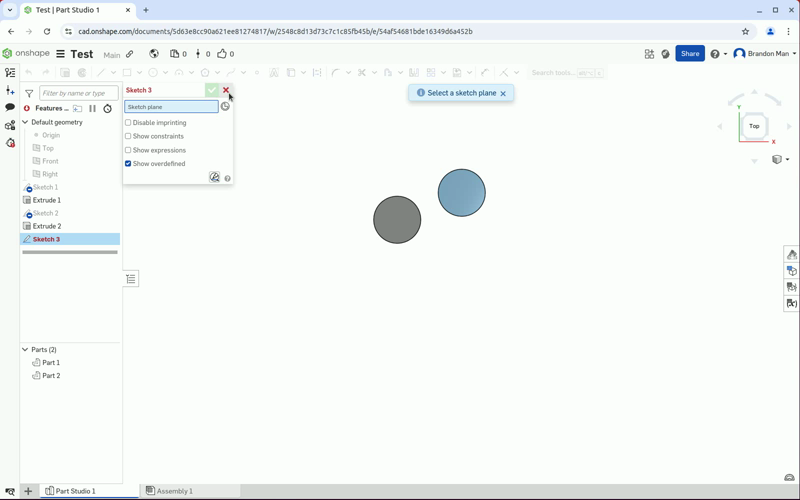
mouse_move(73, 150)
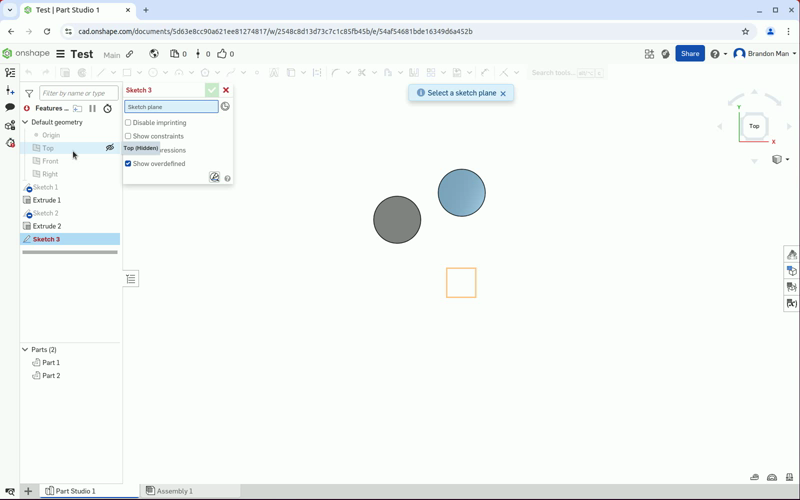
click(73, 150)
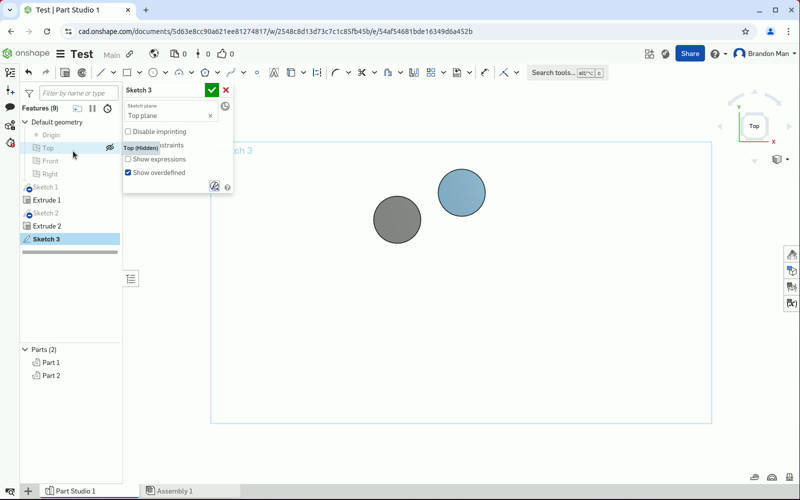
mouse_move(73, 352)
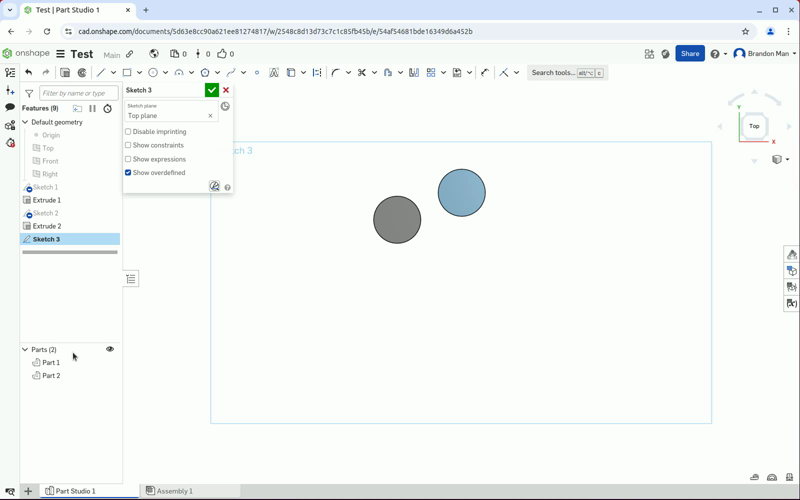
key(y)
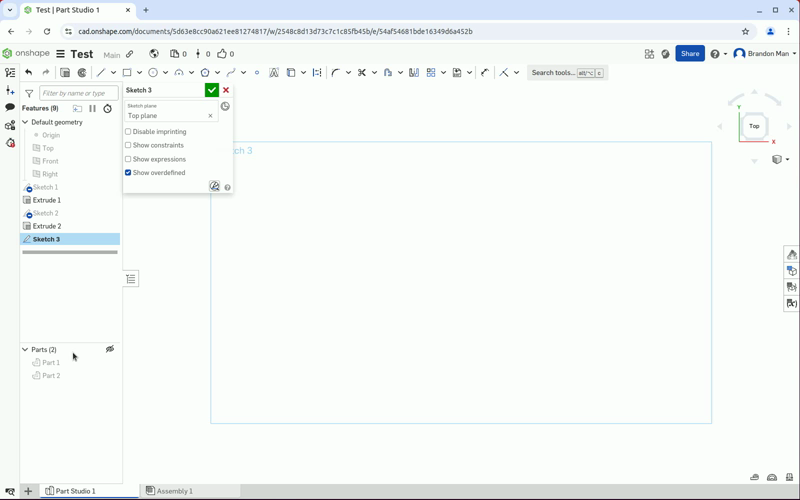
key(c)
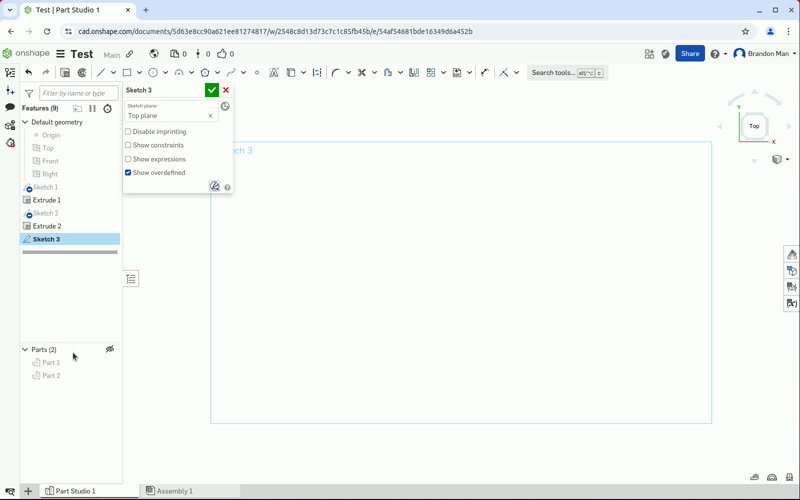
key_down(shift)
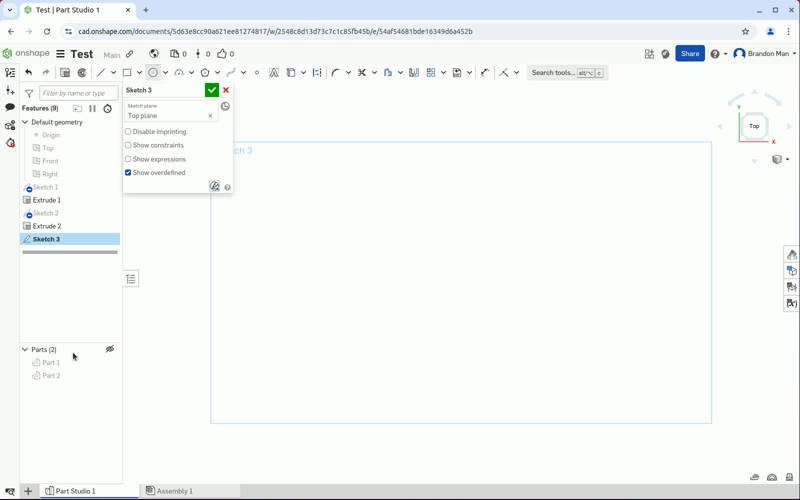
mouse_move(371, 282)
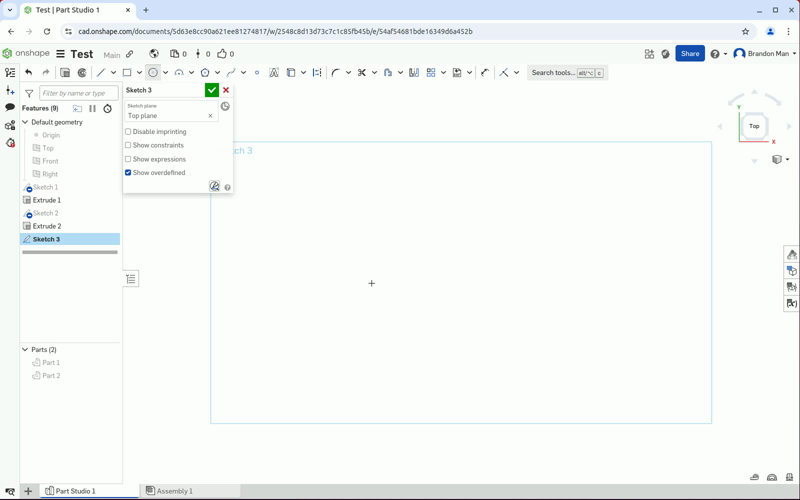
click(371, 282)
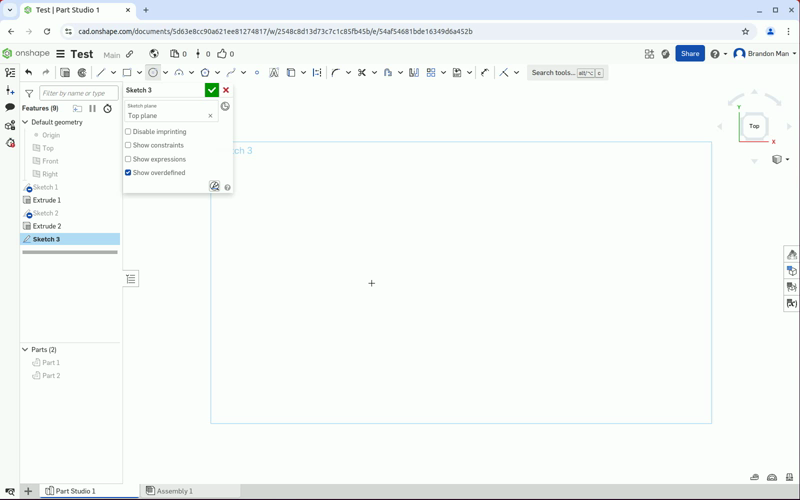
key_up(shift)
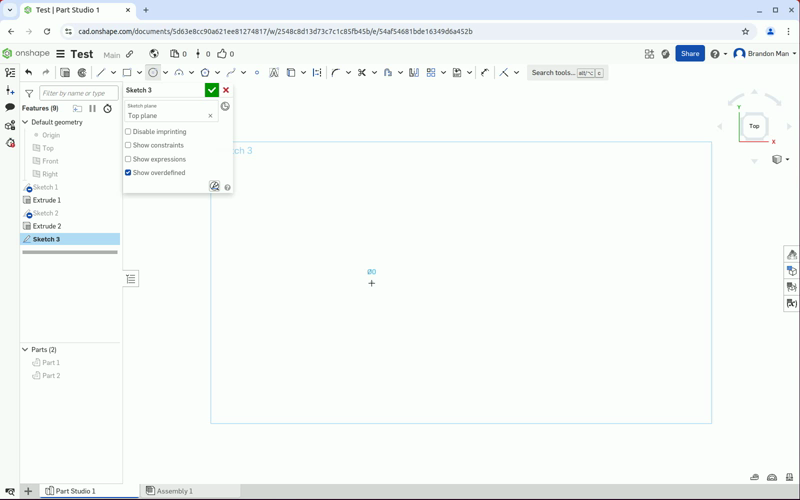
mouse_move(395, 282)
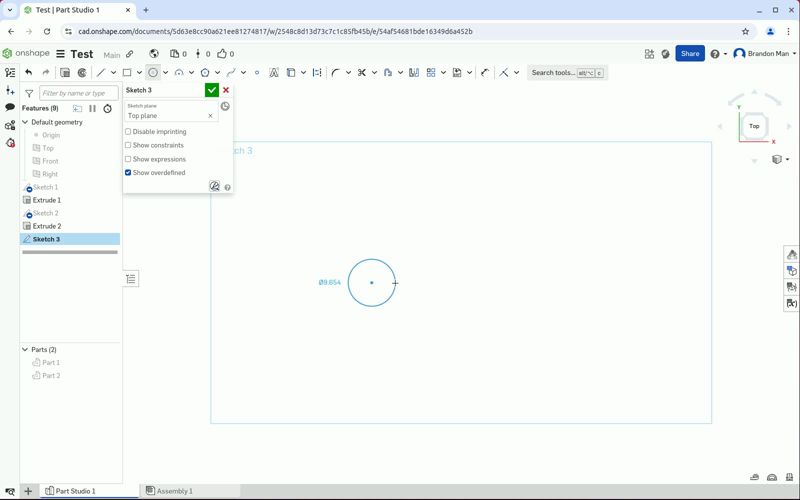
click(395, 282)
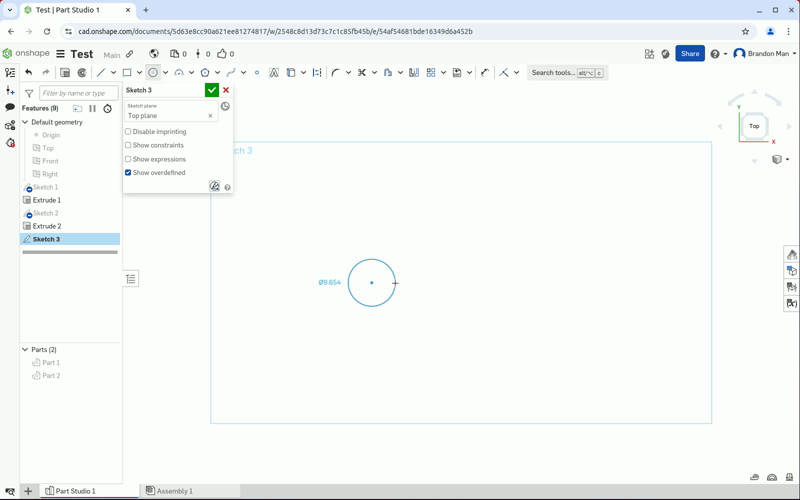
key(esc)
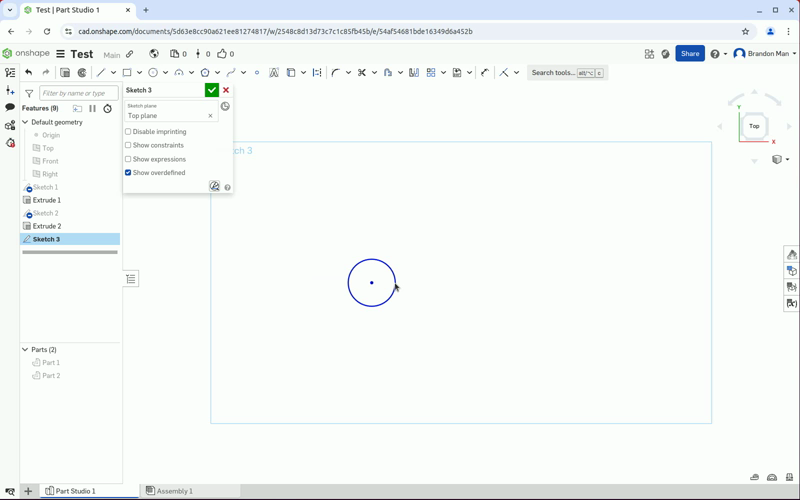
mouse_move(388, 286)
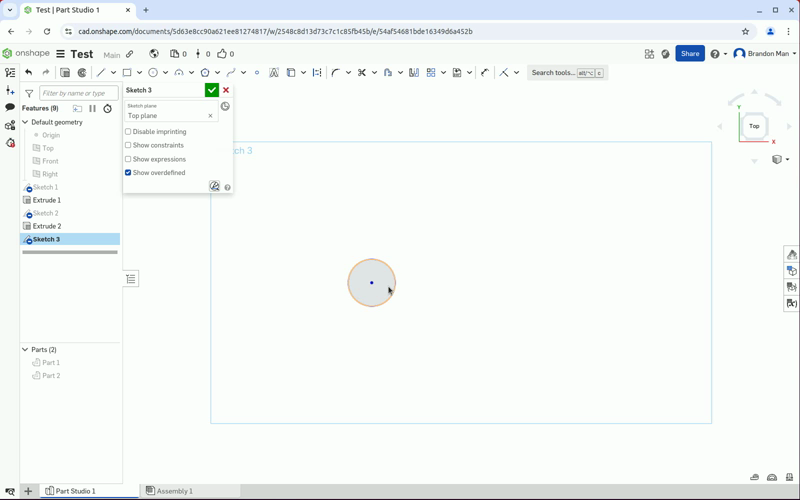
scroll(6)
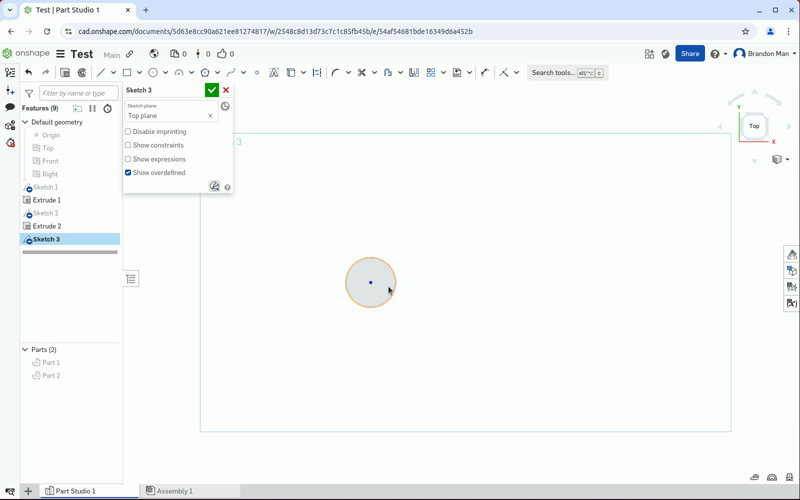
scroll(6)
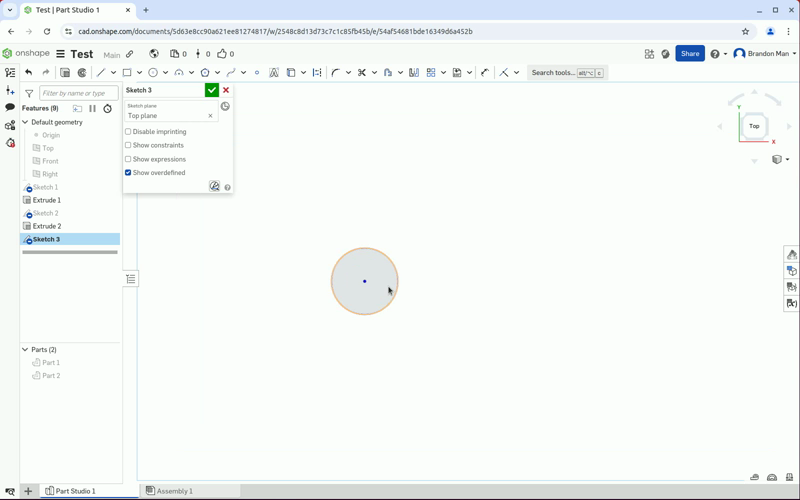
scroll(6)
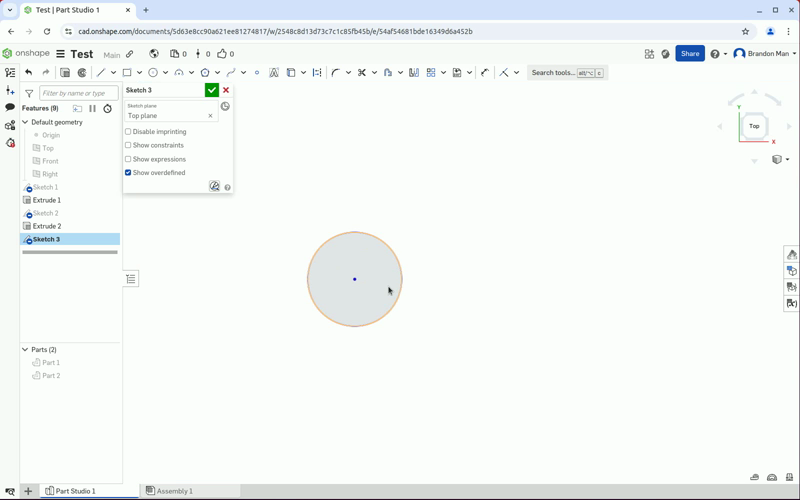
scroll(6)
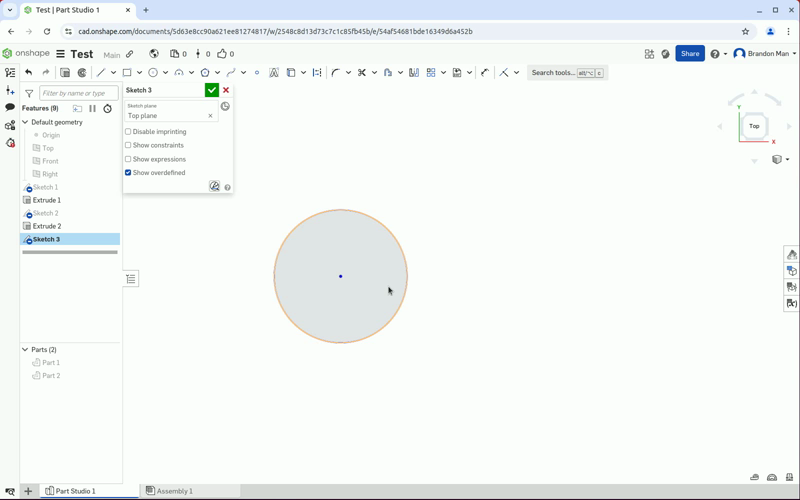
scroll(6)
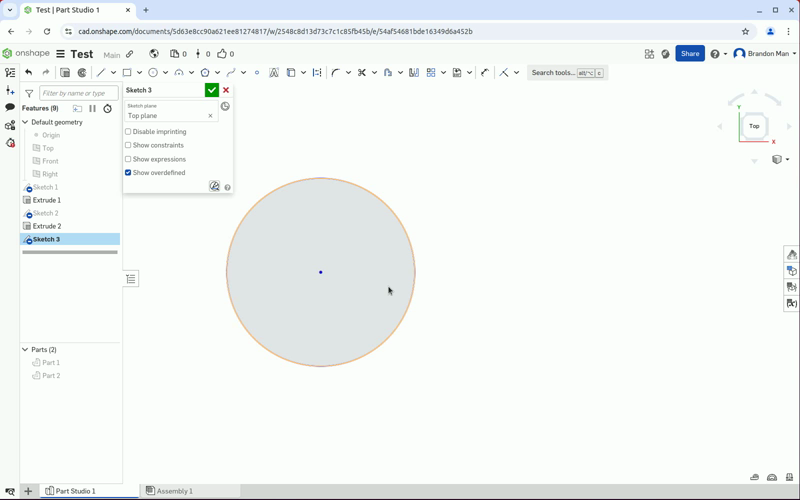
scroll(6)
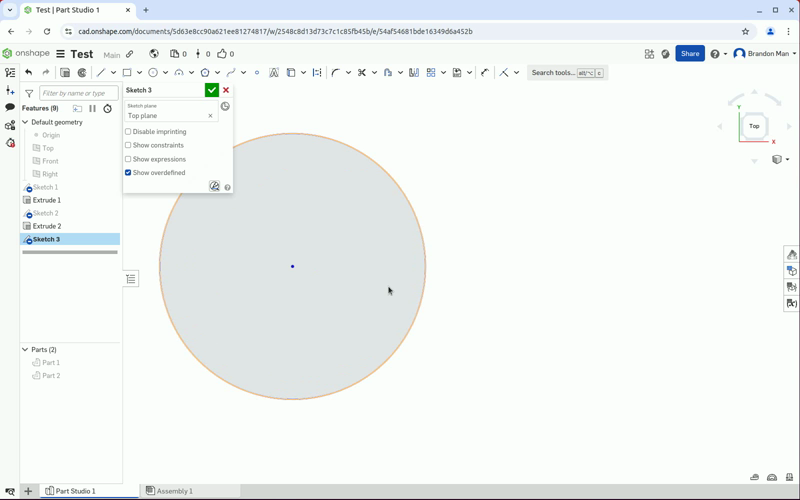
scroll(6)
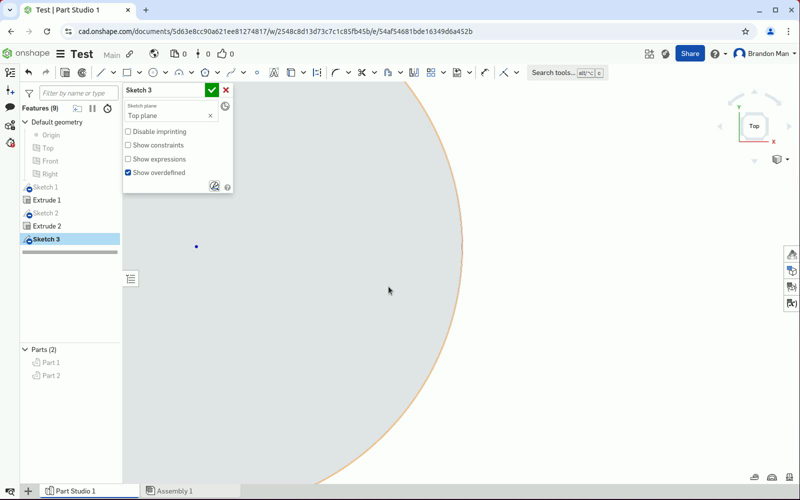
click(388, 286)
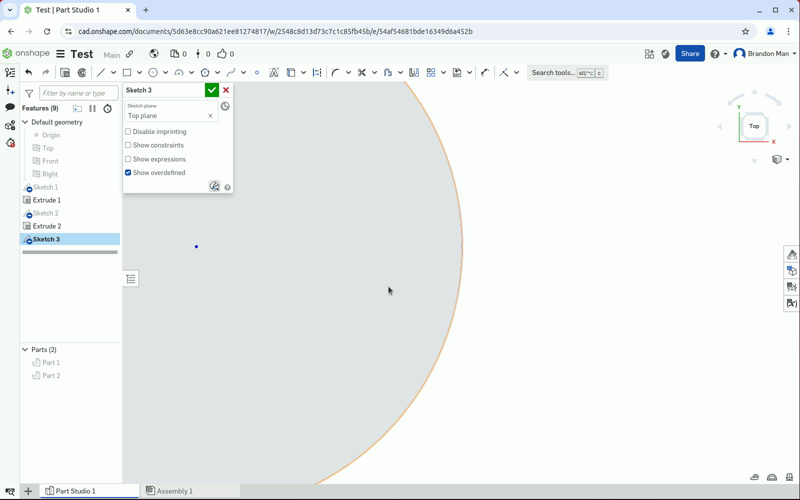
scroll(-6)
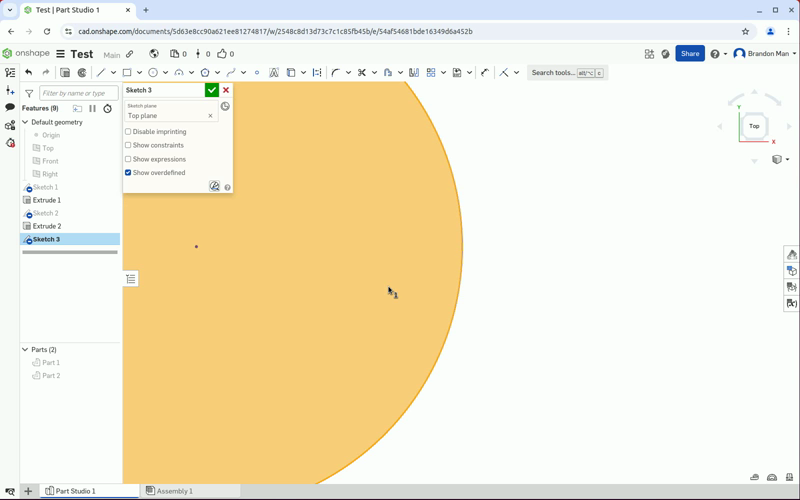
scroll(-6)
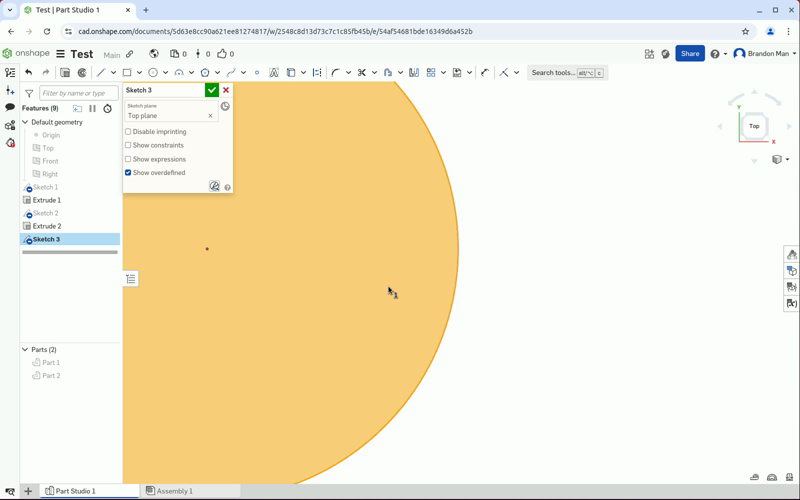
scroll(-6)
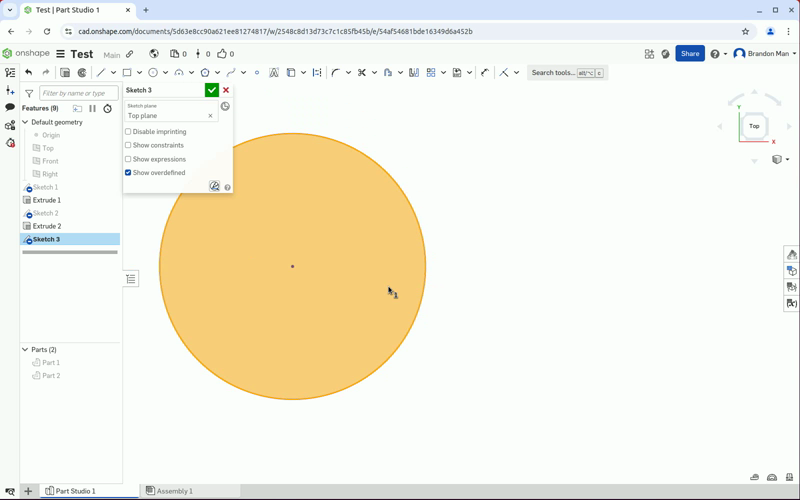
scroll(-6)
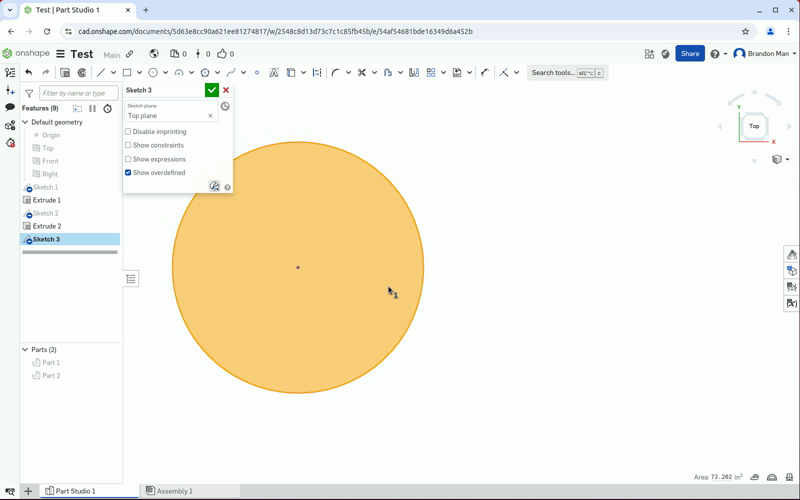
scroll(-6)
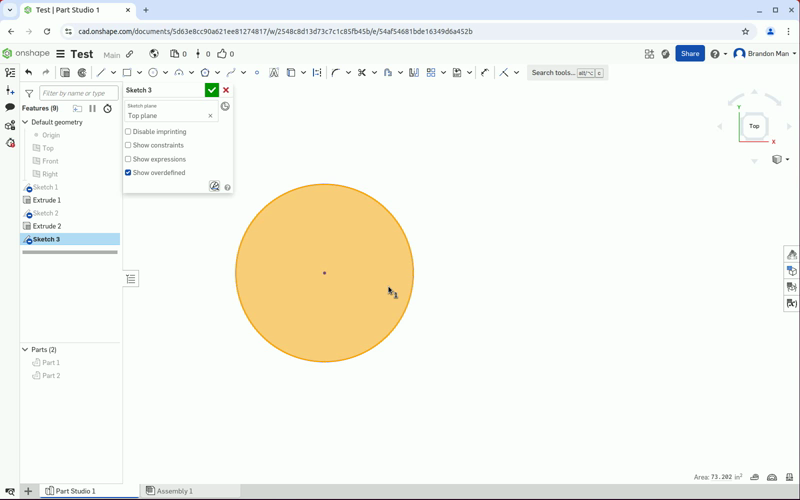
scroll(-6)
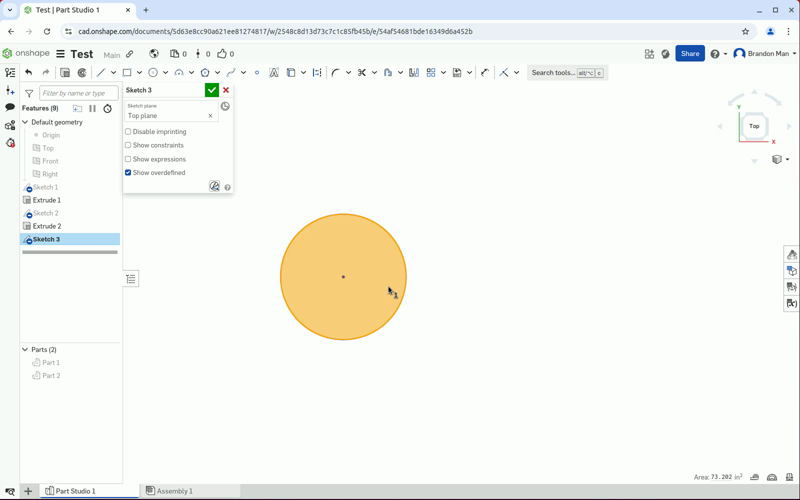
scroll(-6)
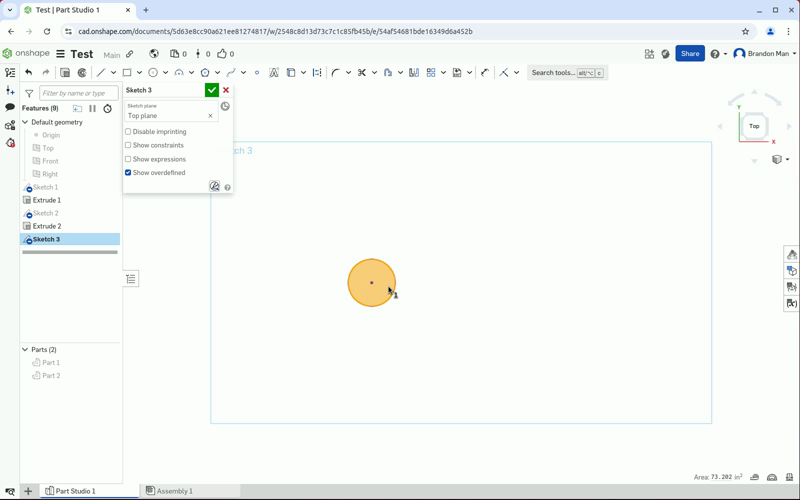
mouse_move(73, 352)
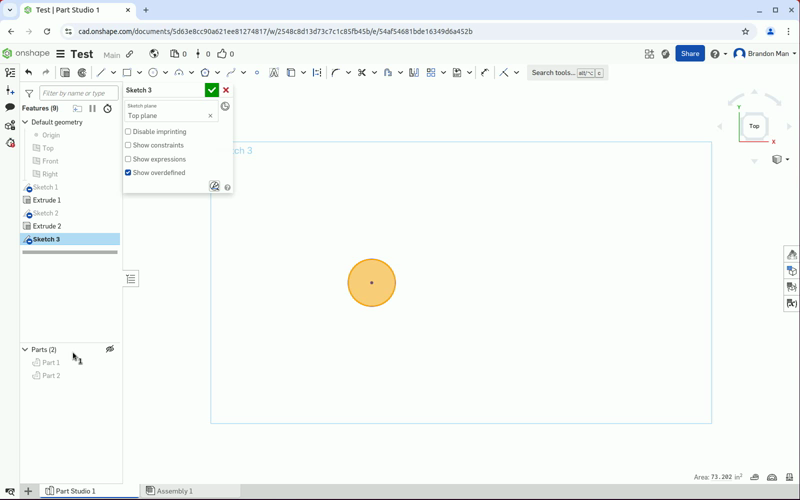
key(shift+y)
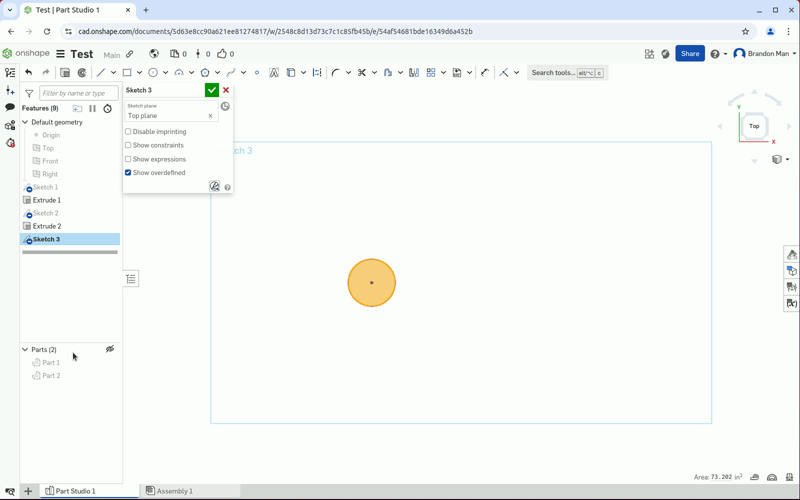
key(shift+e)
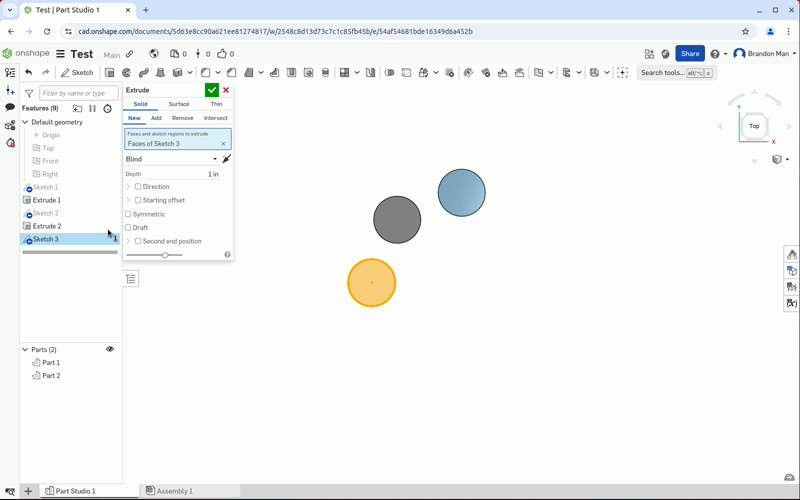
mouse_move(143, 106)
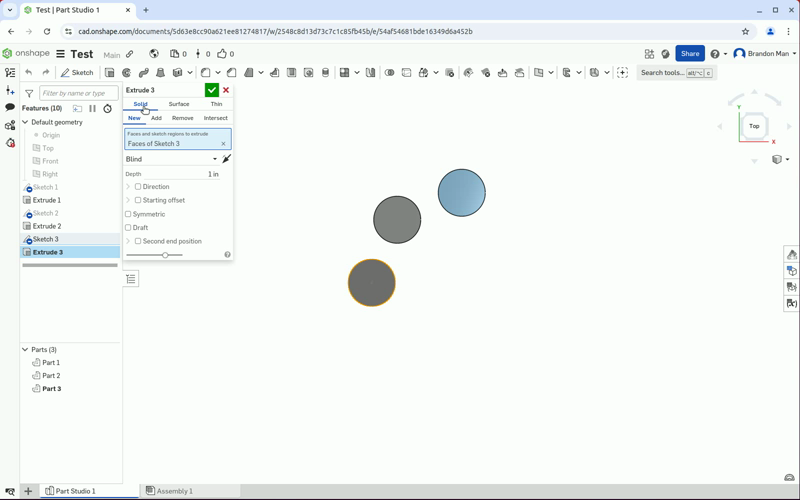
click(143, 106)
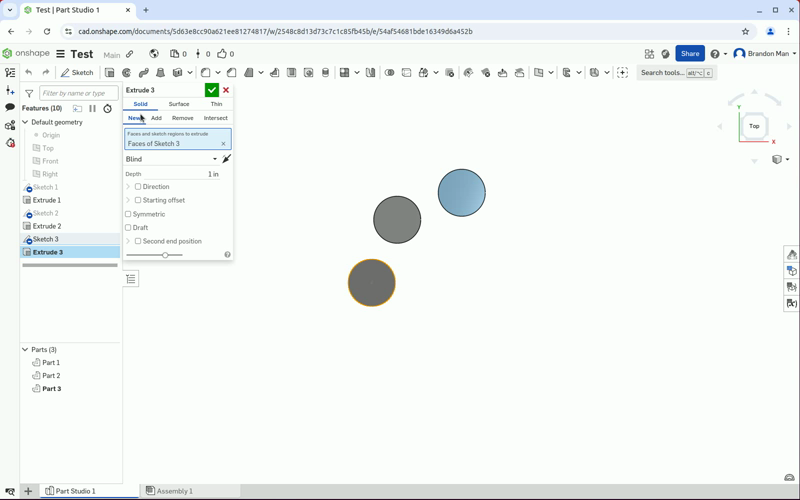
mouse_move(137, 120)
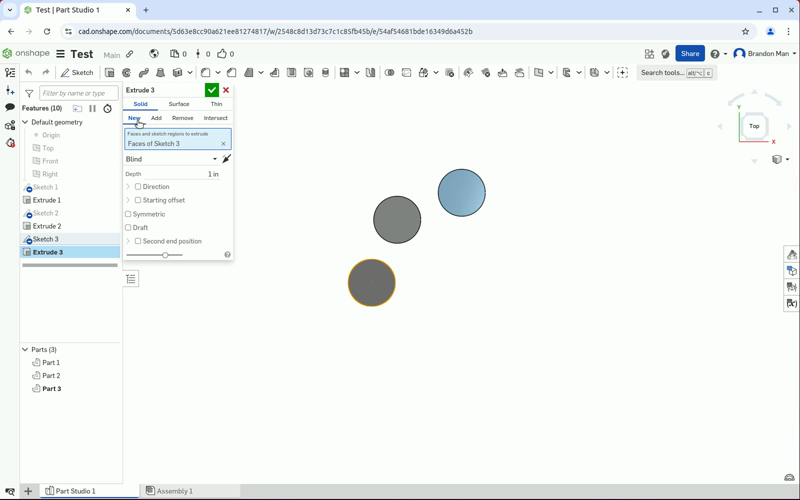
click(137, 120)
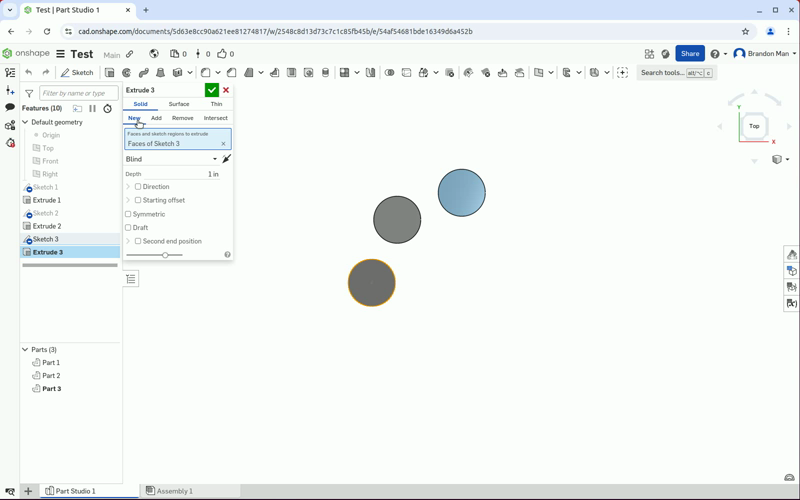
key(tab, 4)
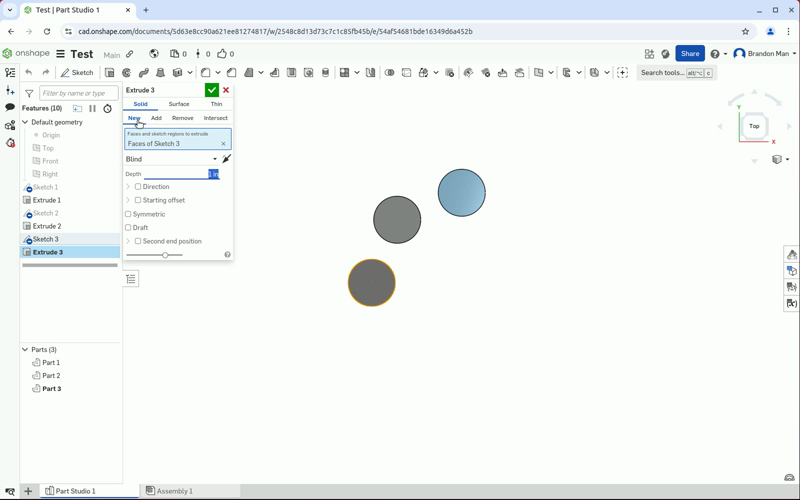
text(10.591)
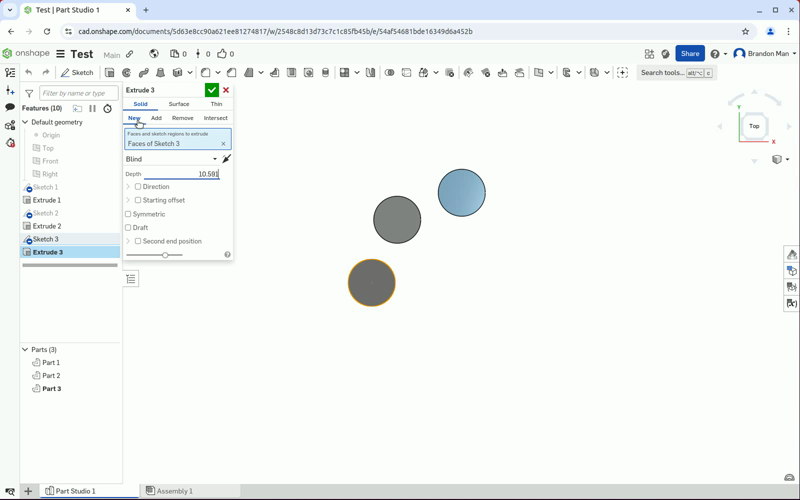
key(enter)
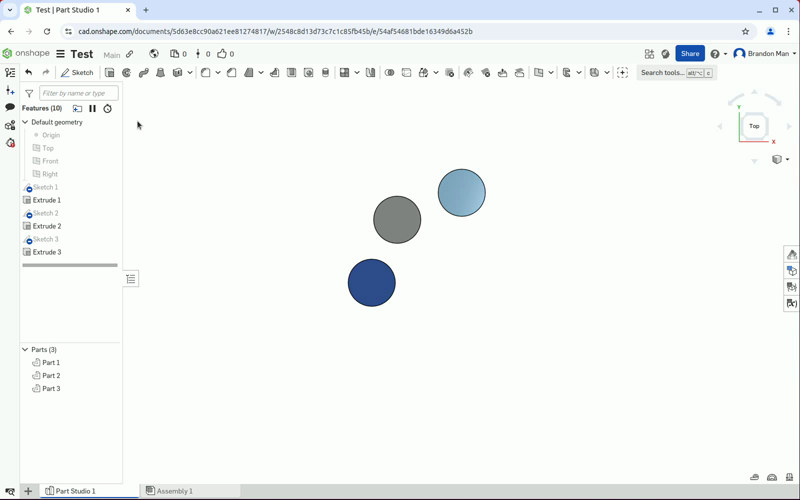
key(shift+h)
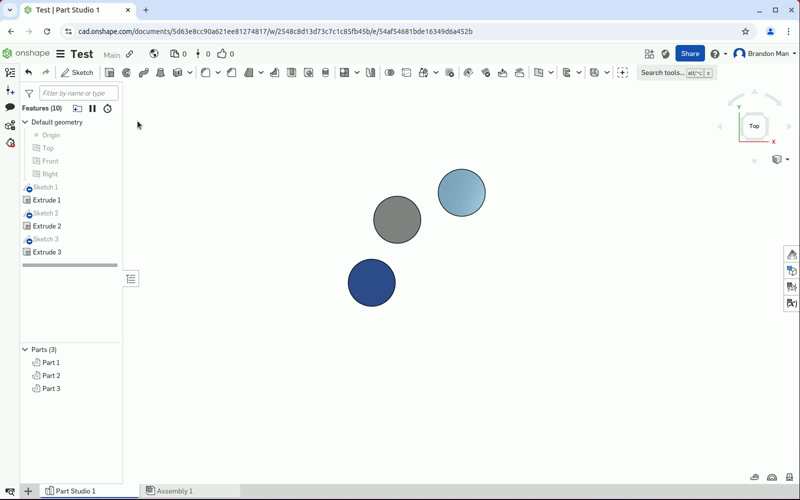
key(shift+h)
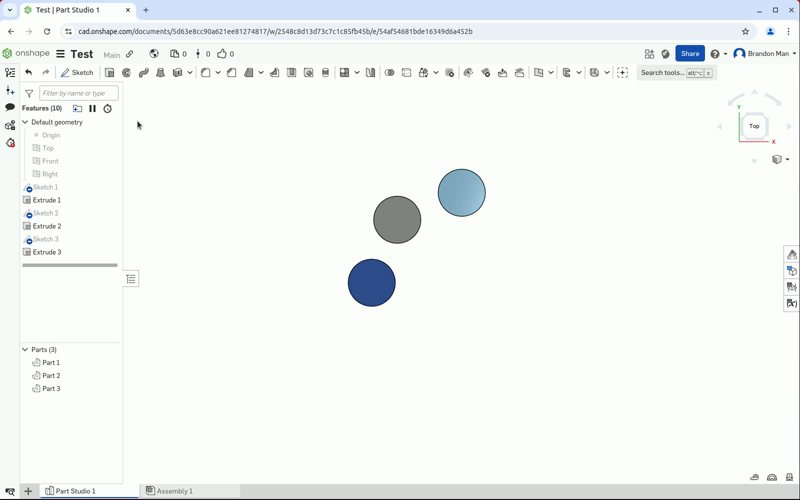
mouse_move(73, 189)
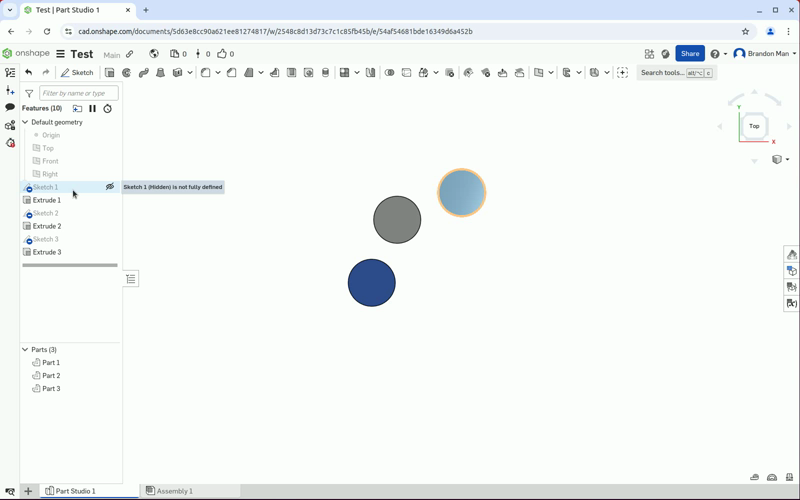
click(73, 189)
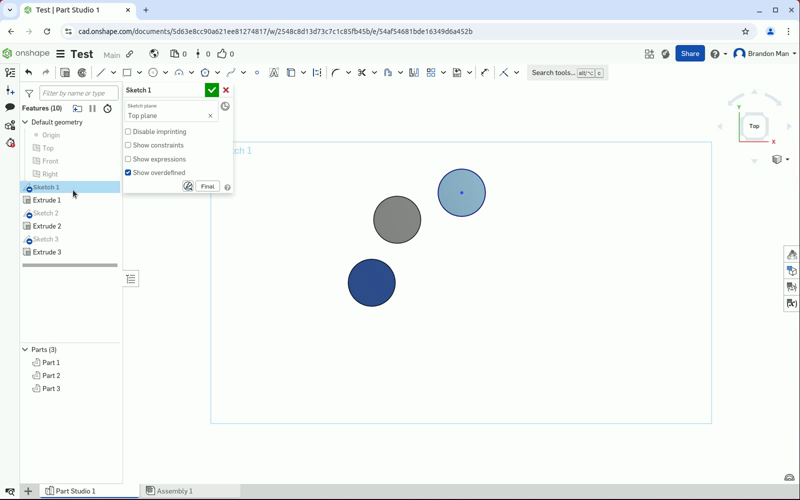
mouse_move(229, 92)
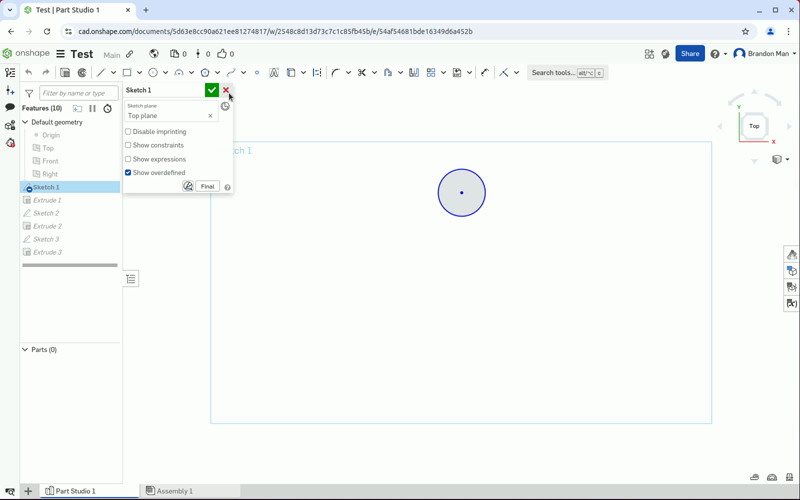
click(229, 92)
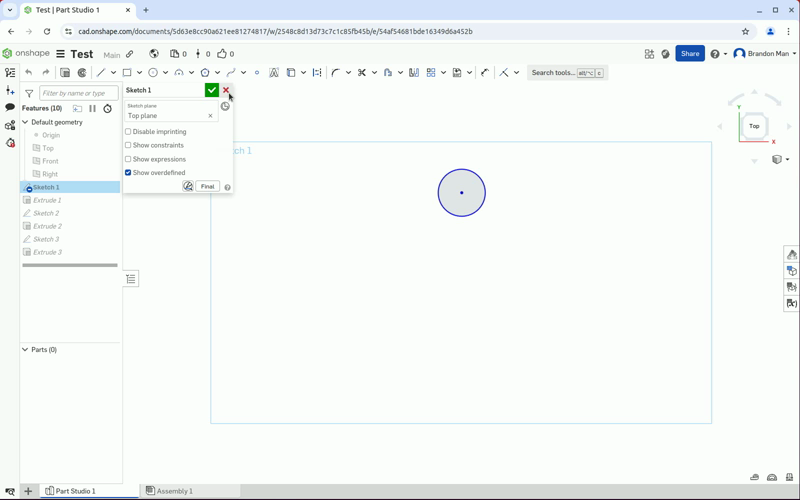
key(shift+s)
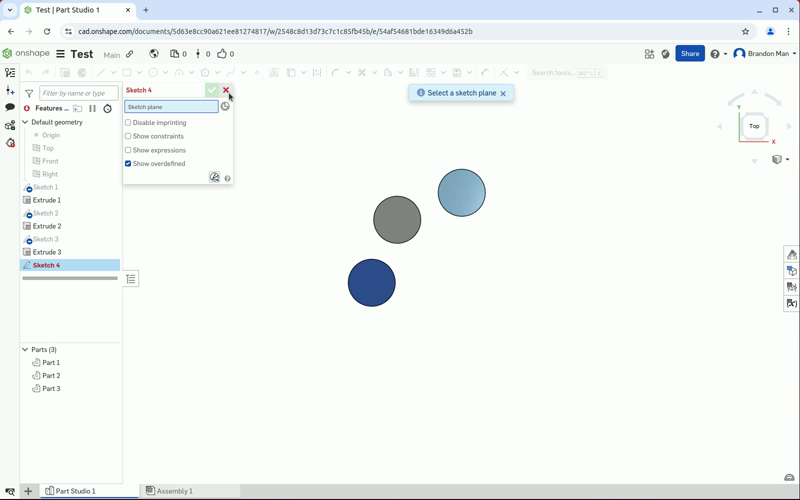
mouse_move(73, 150)
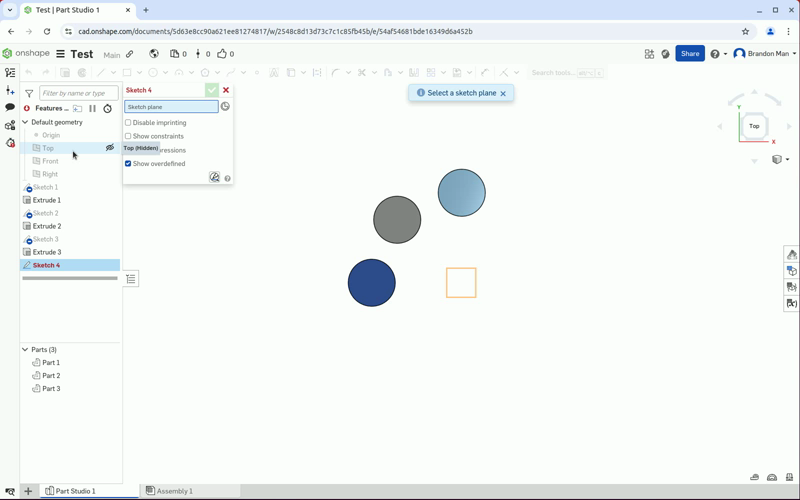
click(73, 150)
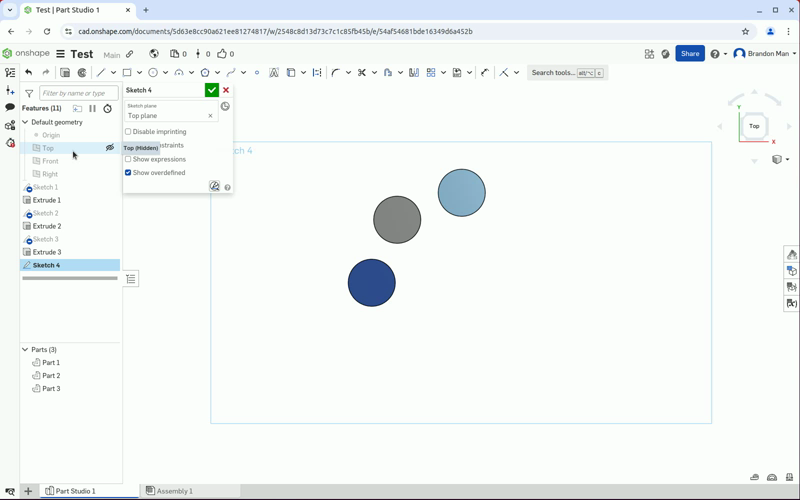
mouse_move(73, 352)
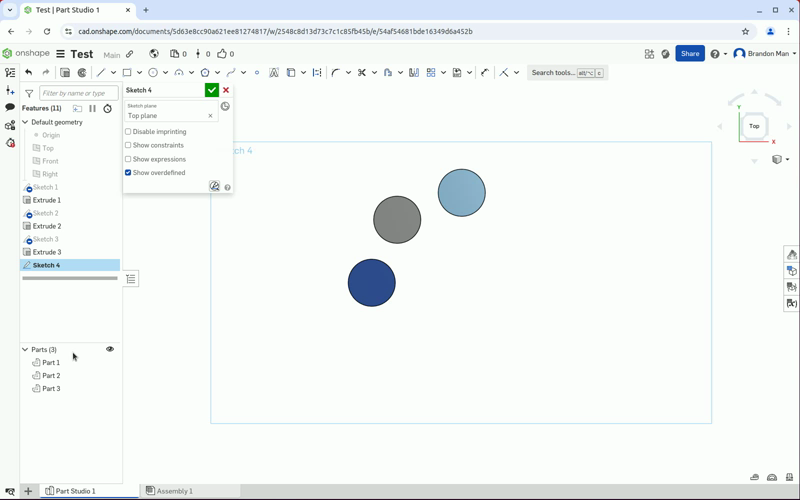
key(y)
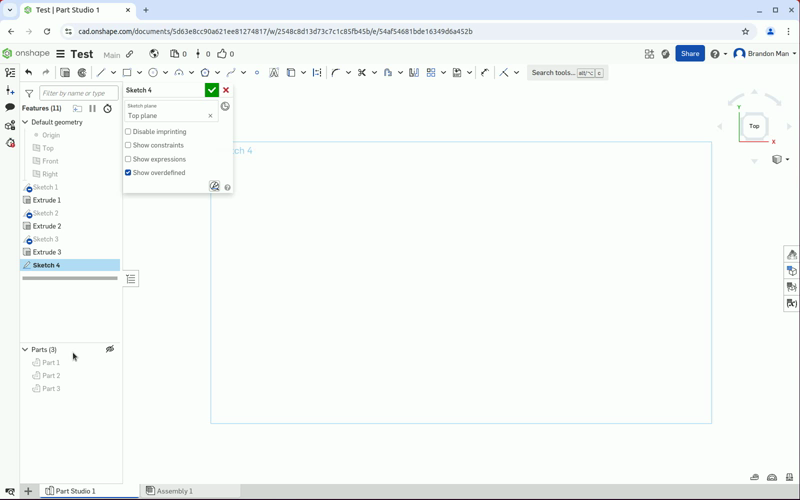
key(c)
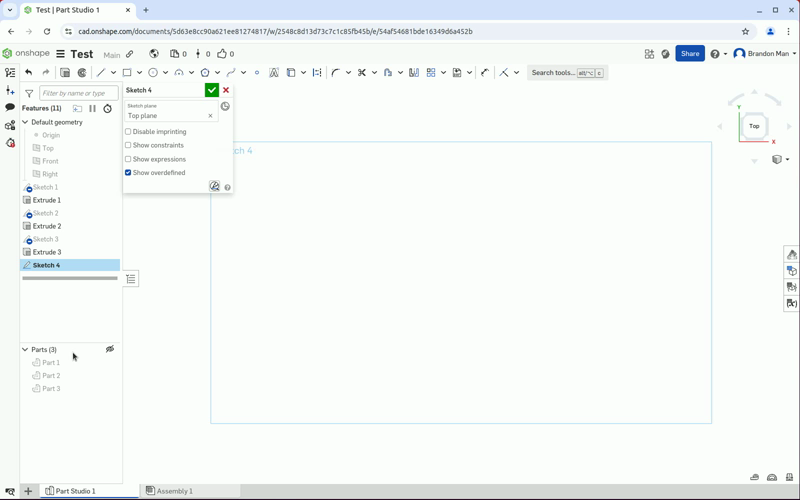
key_down(shift)
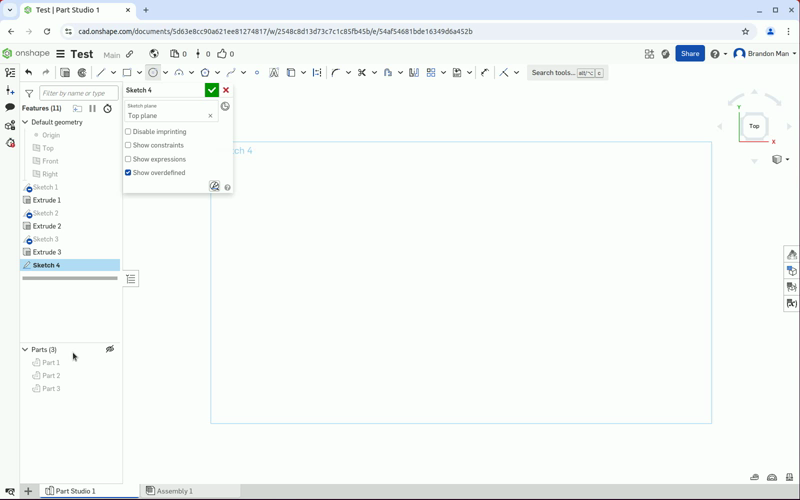
mouse_move(397, 346)
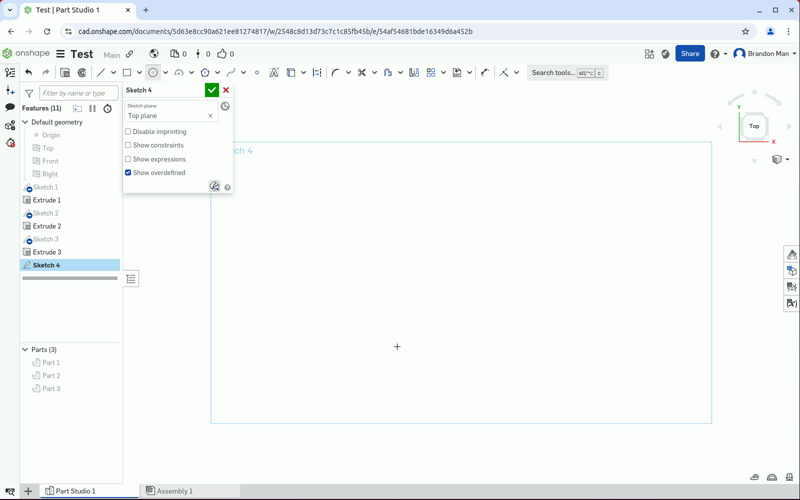
click(397, 346)
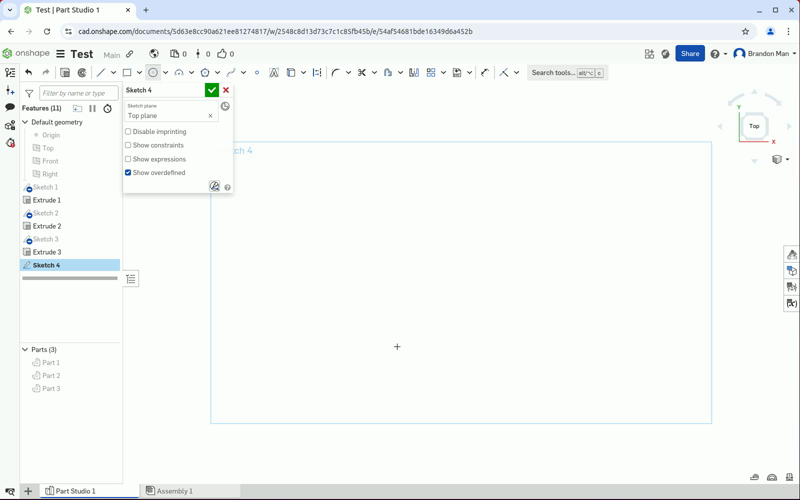
key_up(shift)
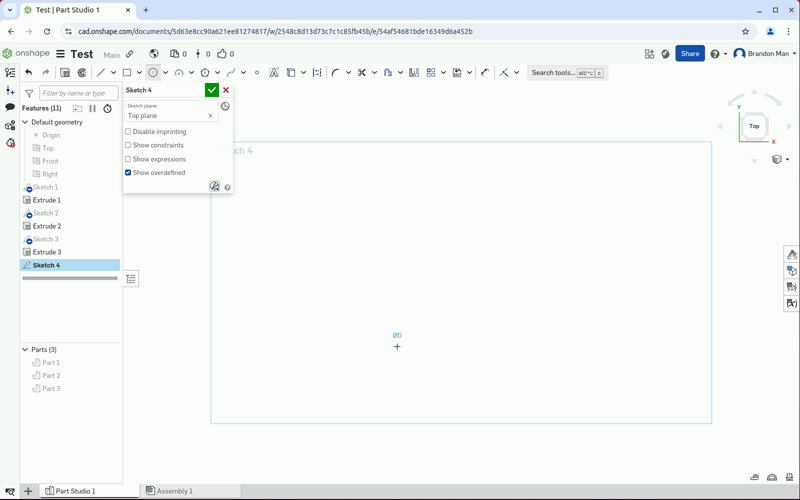
mouse_move(420, 346)
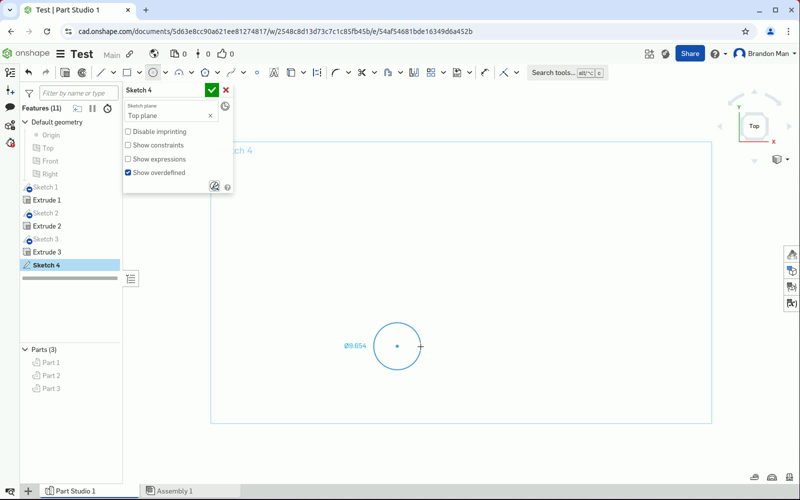
click(420, 346)
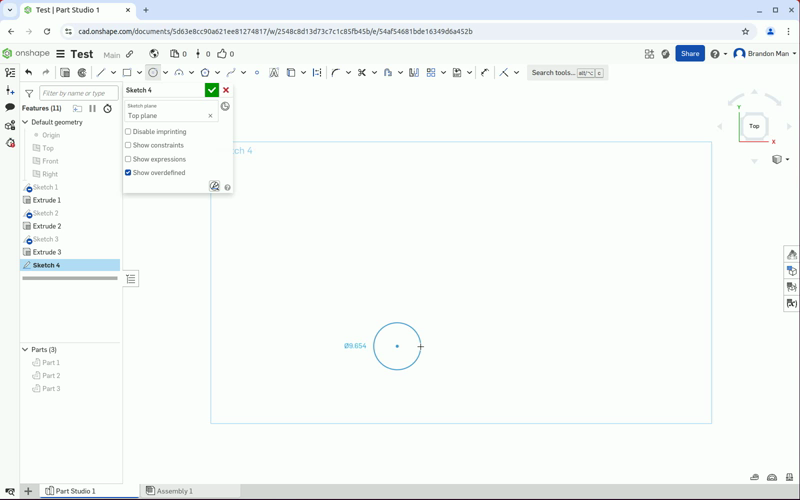
key(esc)
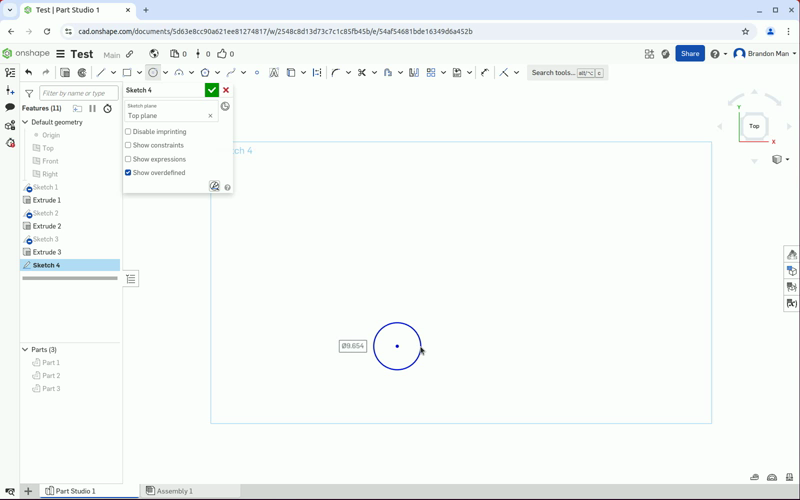
mouse_move(405, 366)
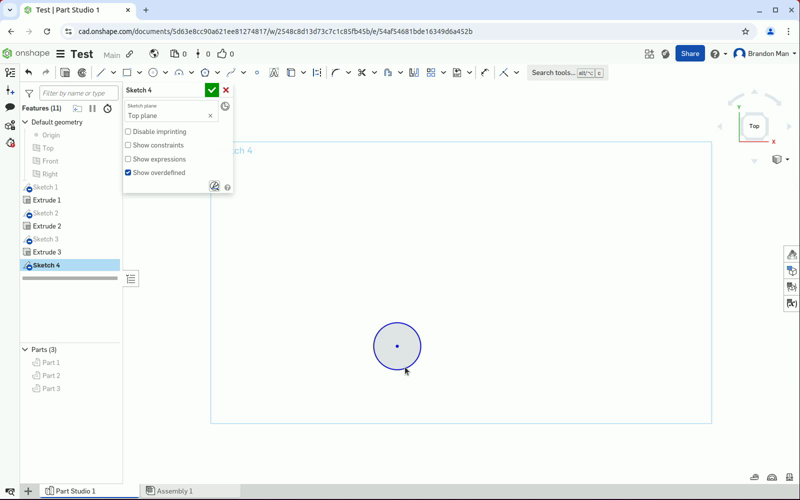
scroll(6)
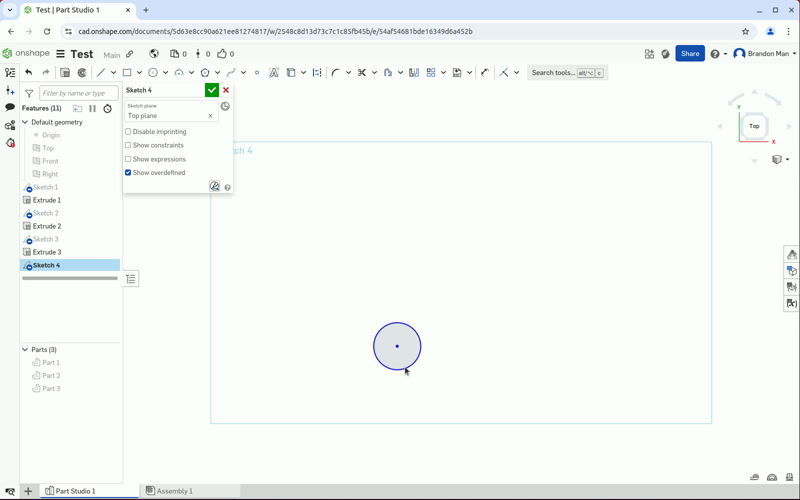
scroll(6)
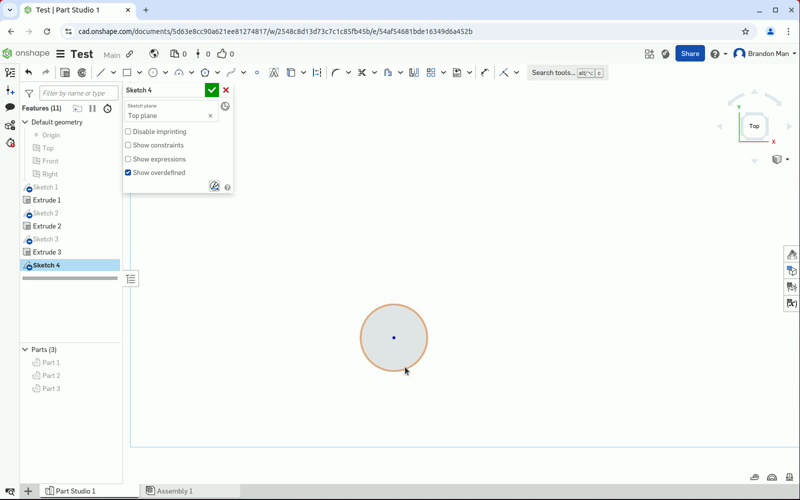
scroll(6)
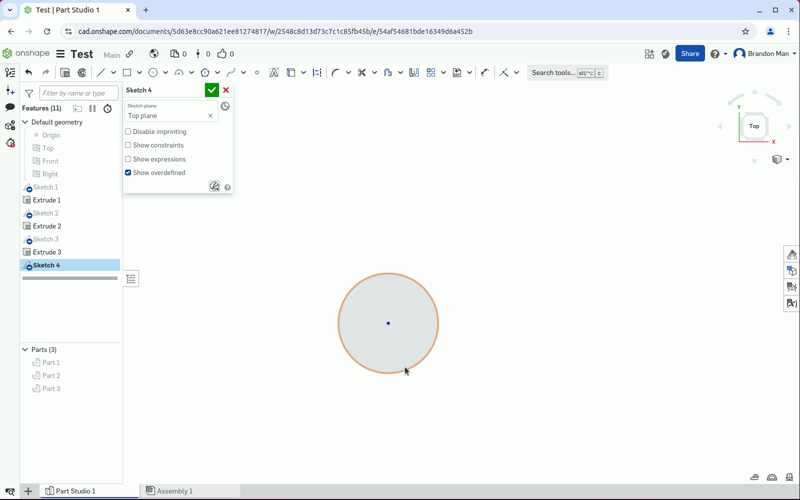
scroll(6)
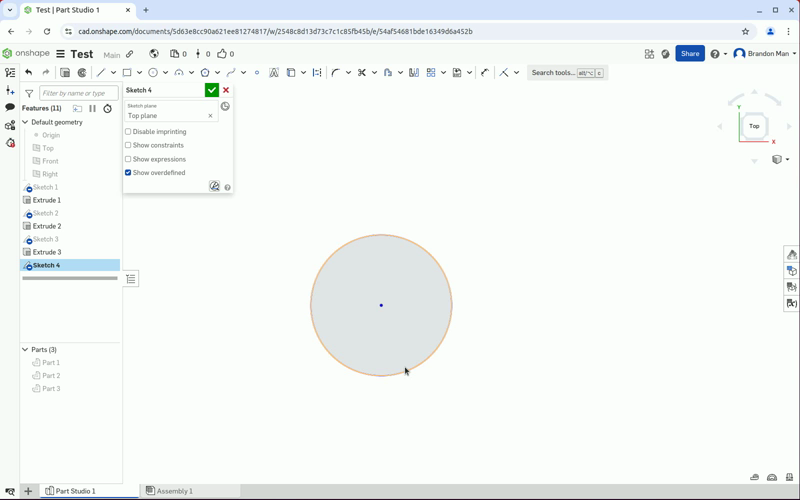
scroll(6)
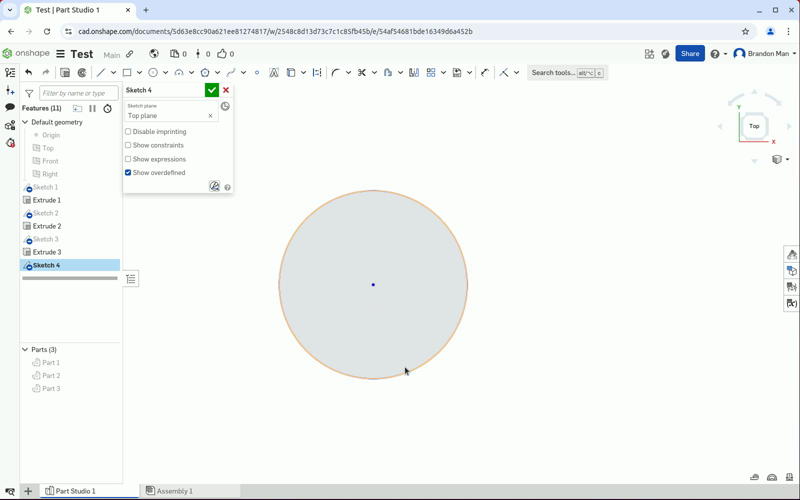
scroll(6)
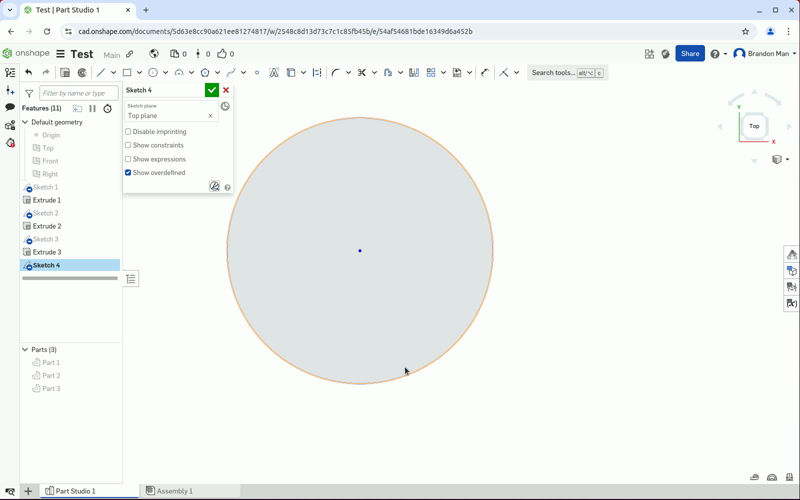
scroll(6)
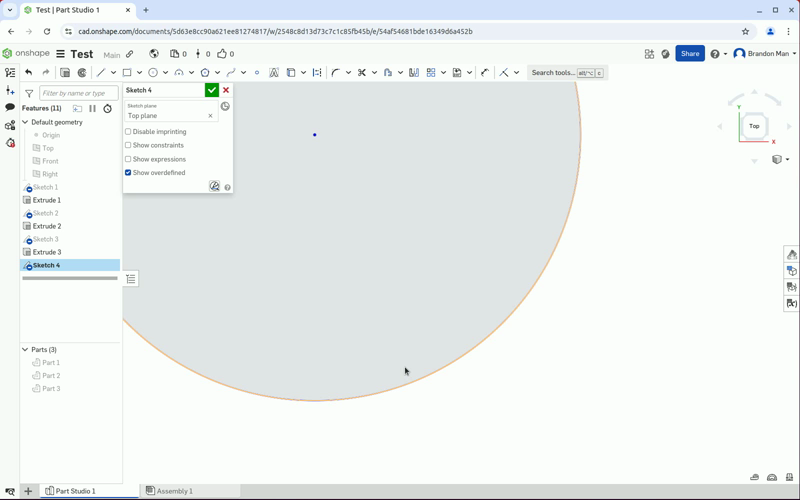
click(405, 366)
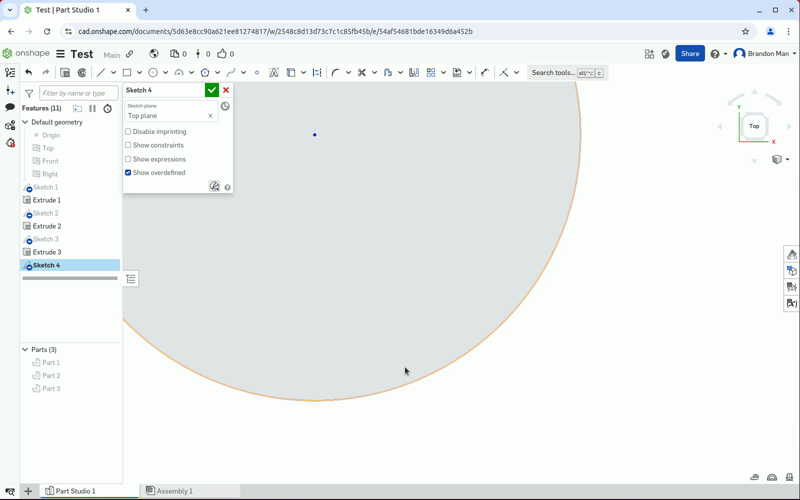
scroll(-6)
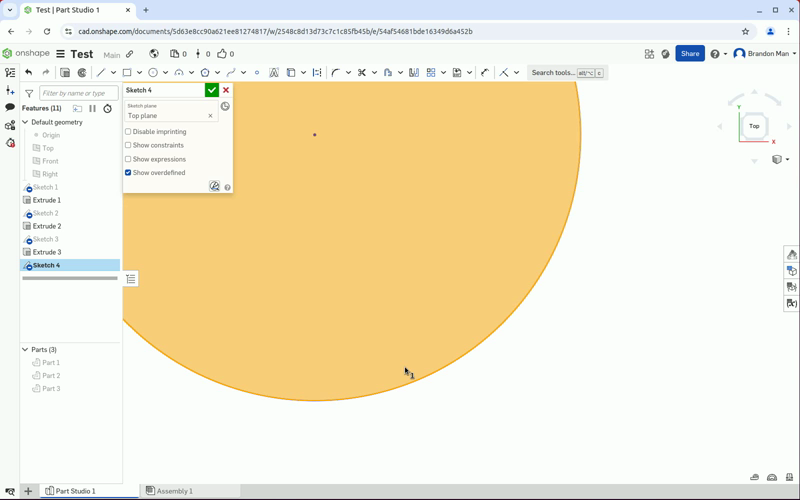
scroll(-6)
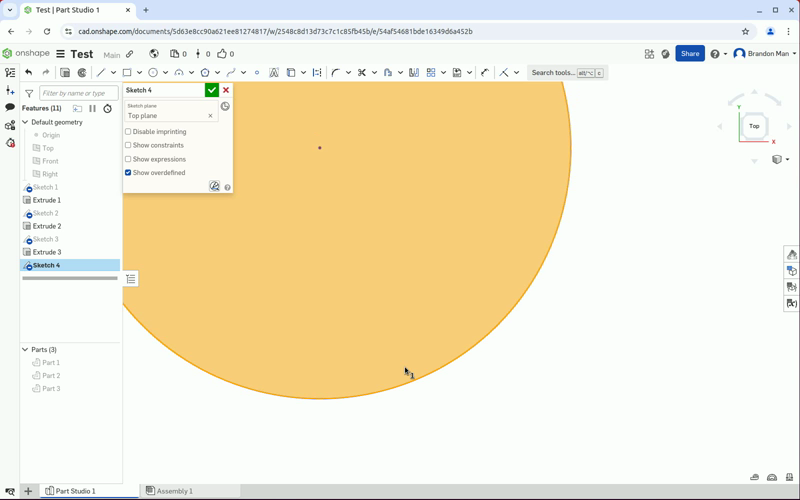
scroll(-6)
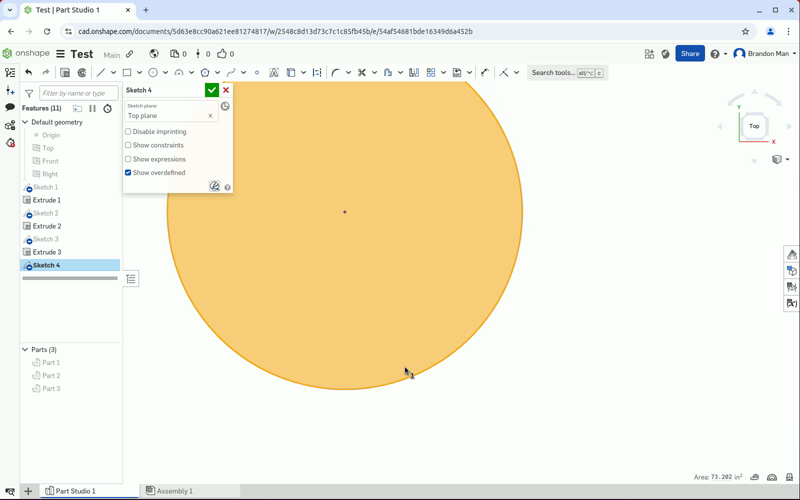
scroll(-6)
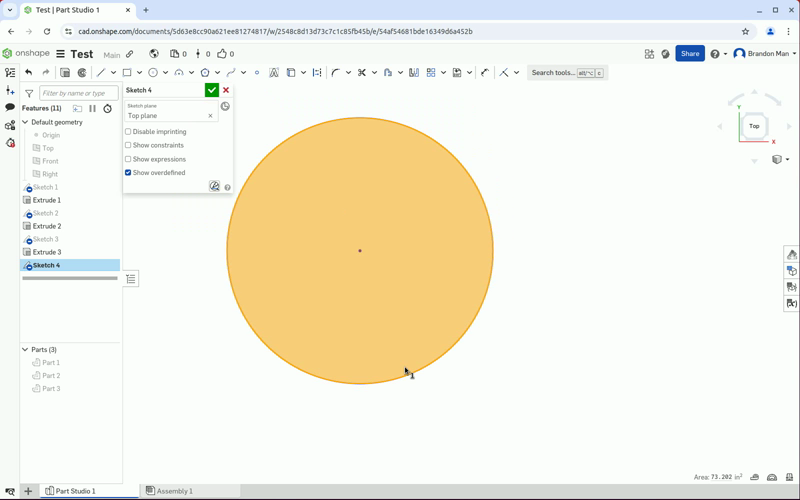
scroll(-6)
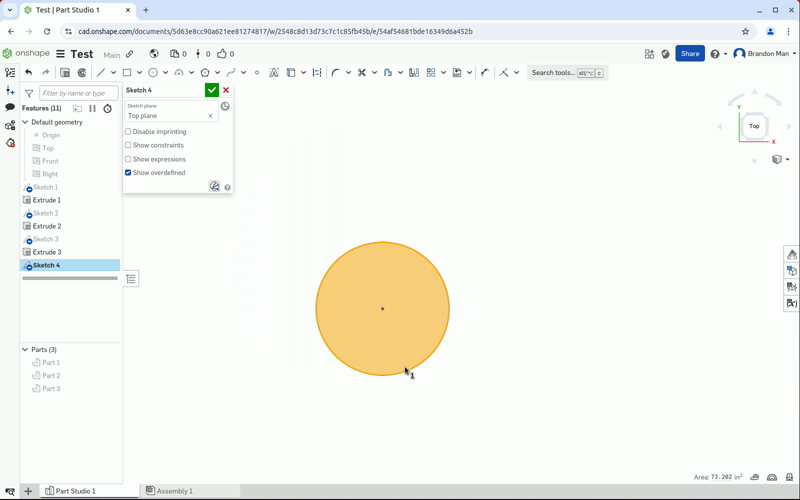
scroll(-6)
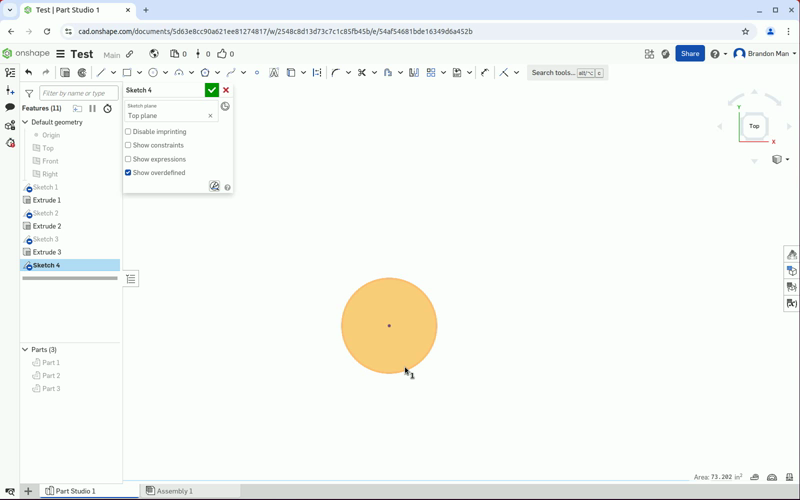
scroll(-6)
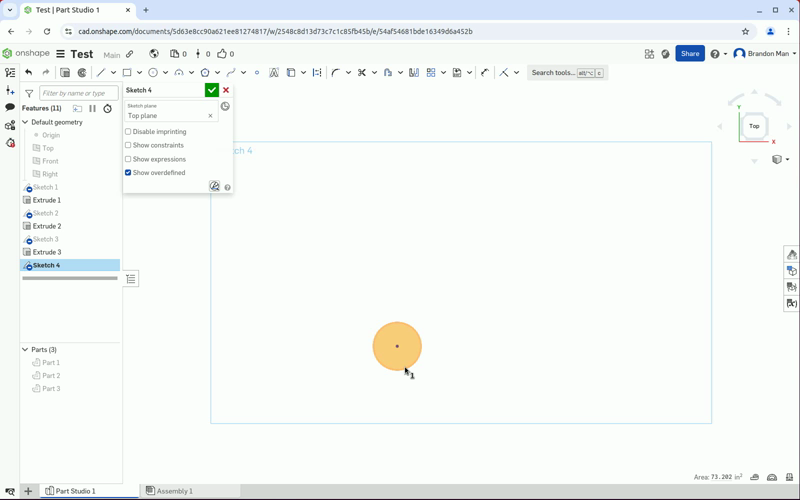
mouse_move(73, 352)
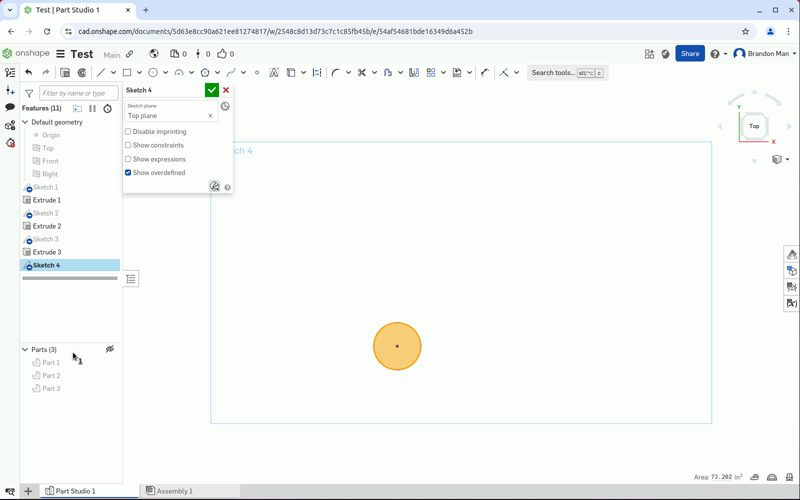
key(shift+y)
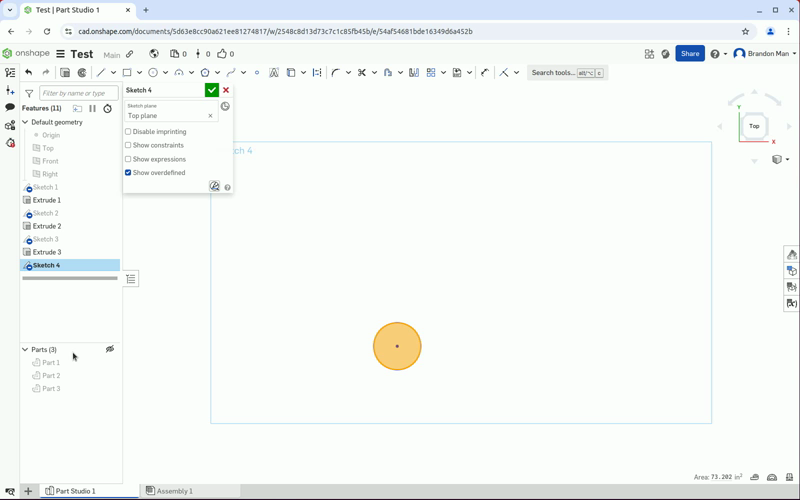
key(shift+e)
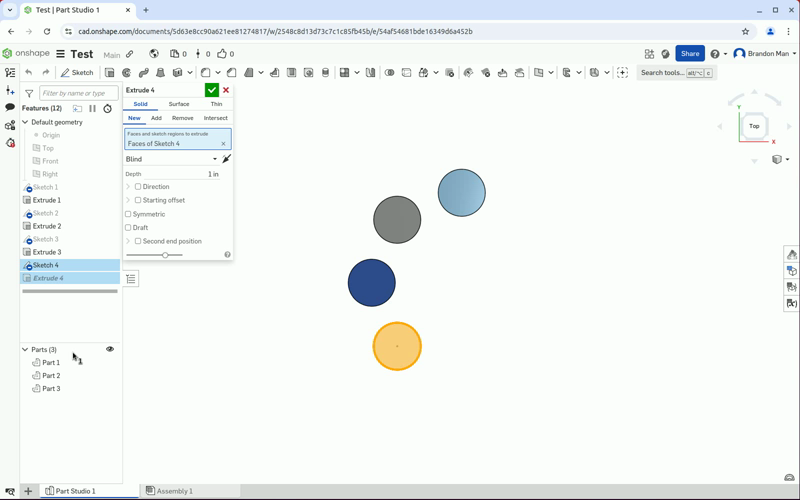
mouse_move(143, 106)
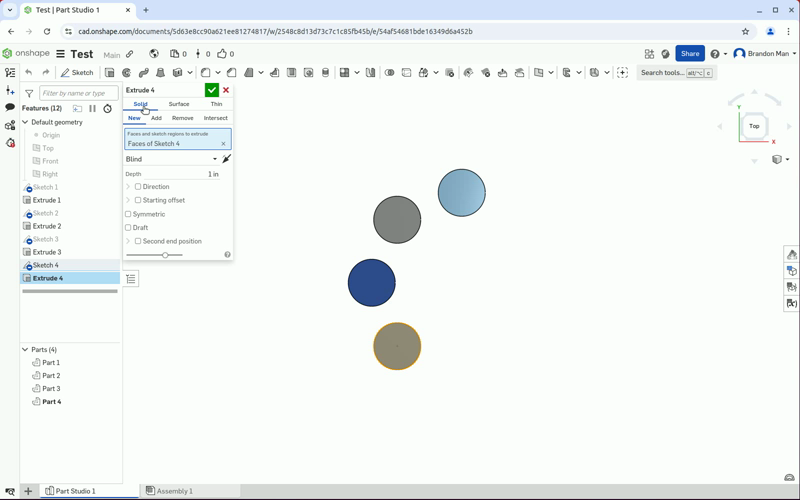
click(143, 106)
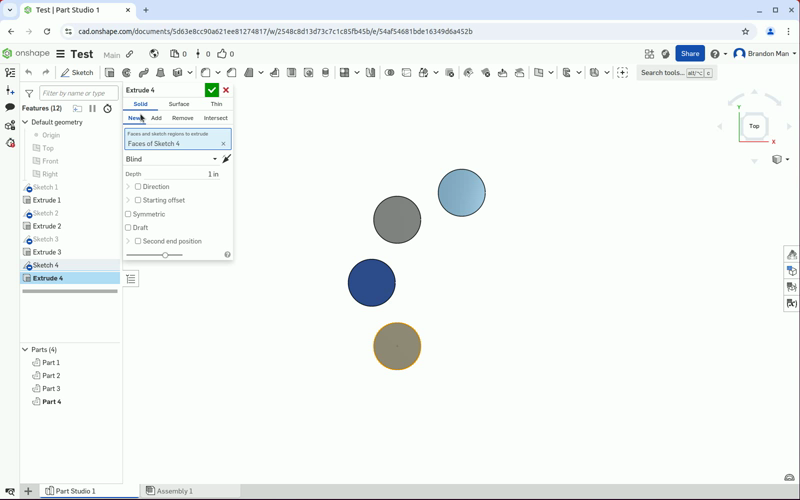
mouse_move(137, 120)
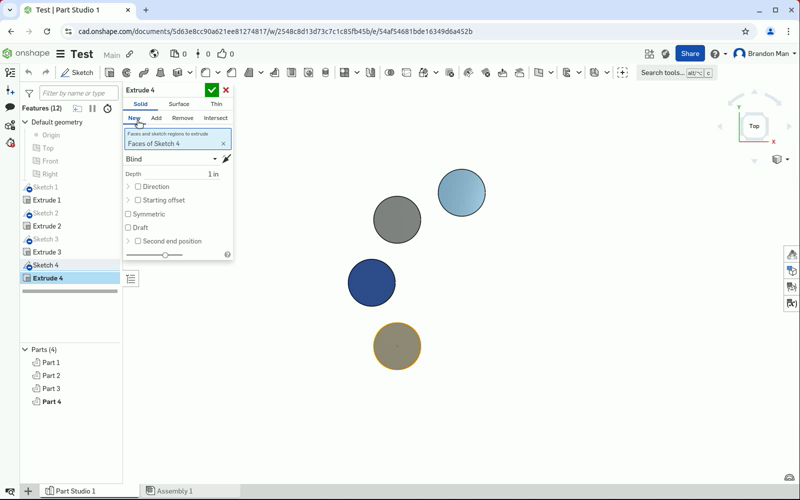
click(137, 120)
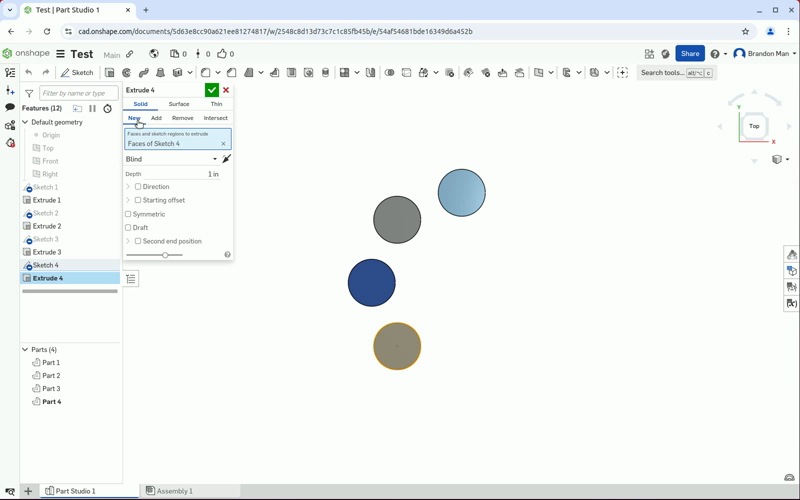
key(tab, 4)
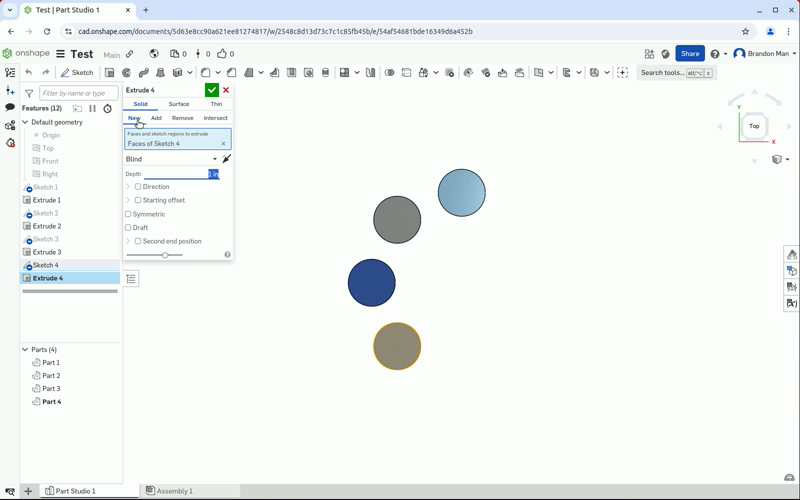
text(10.591)
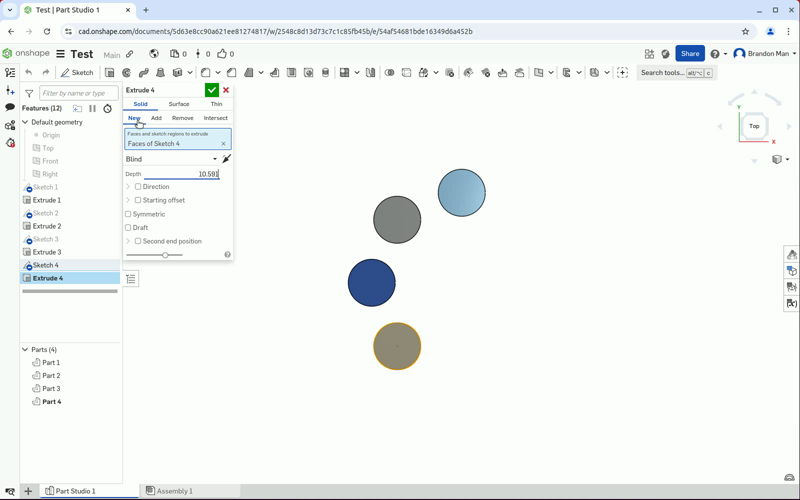
key(enter)
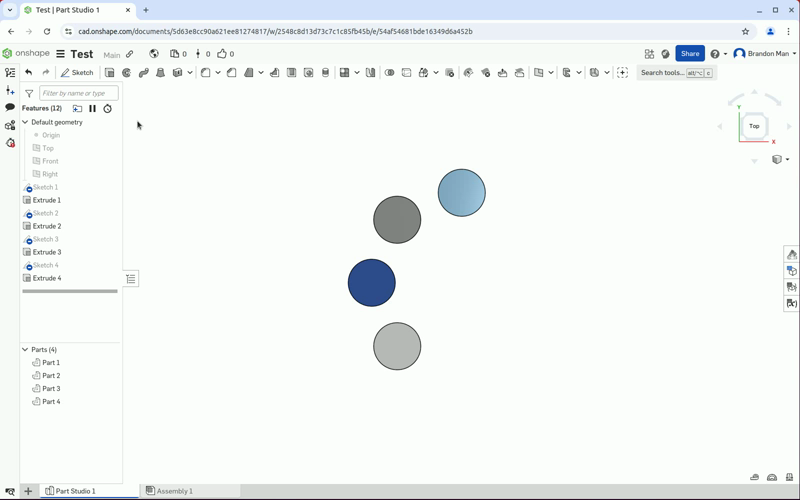
key(shift+h)
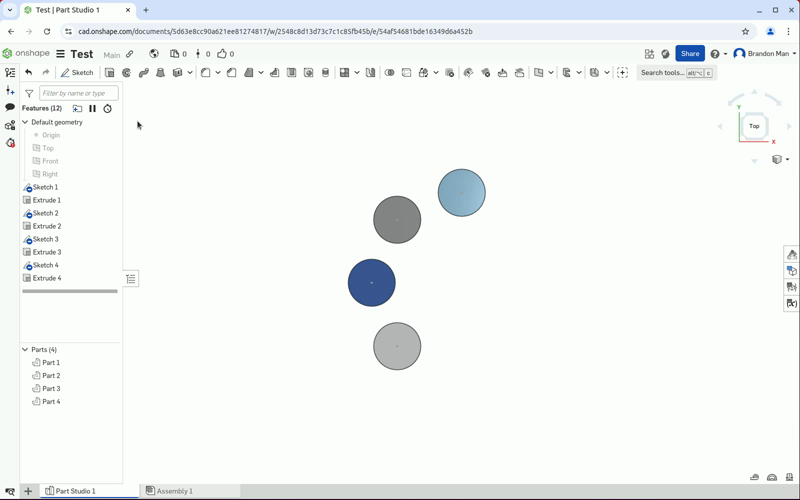
key(shift+h)
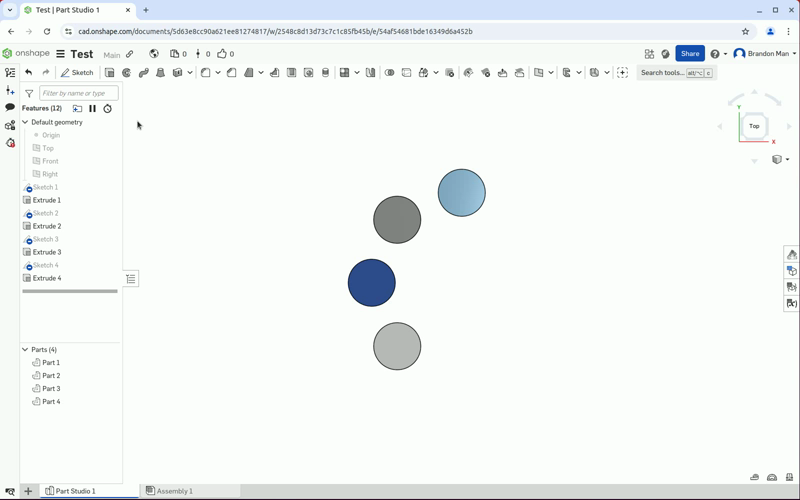
mouse_move(73, 189)
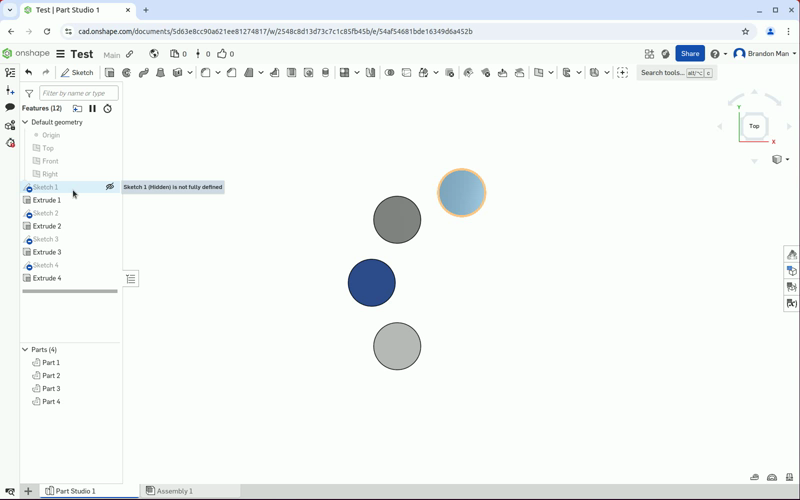
click(73, 189)
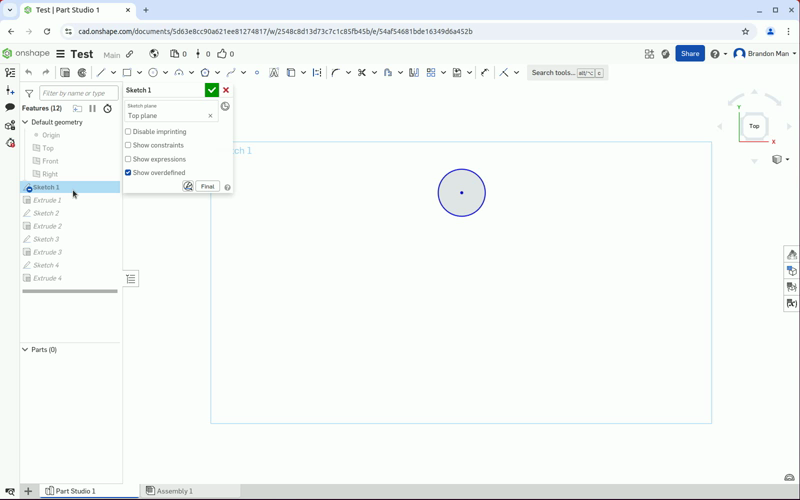
mouse_move(229, 92)
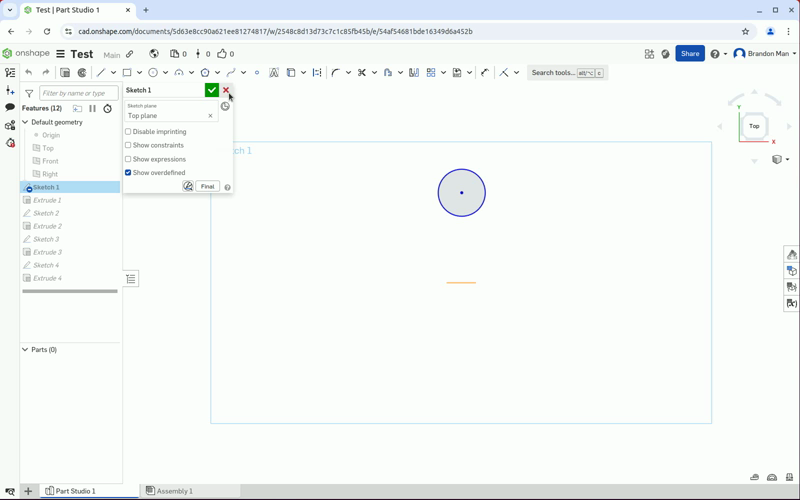
click(229, 92)
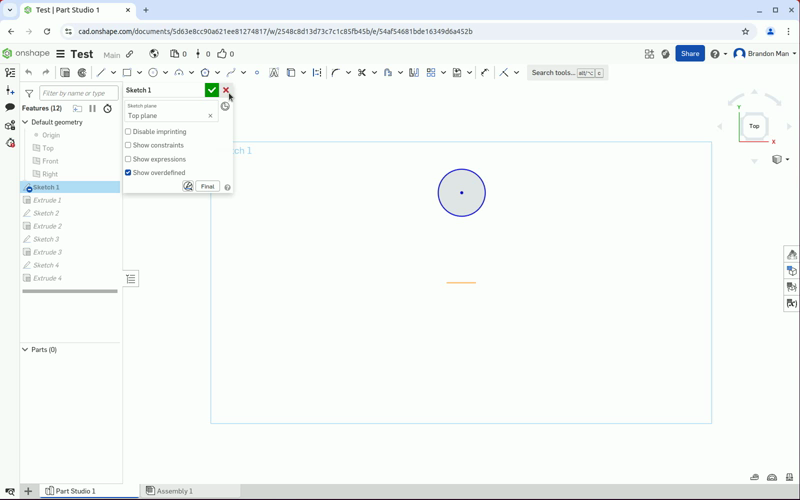
key(shift+s)
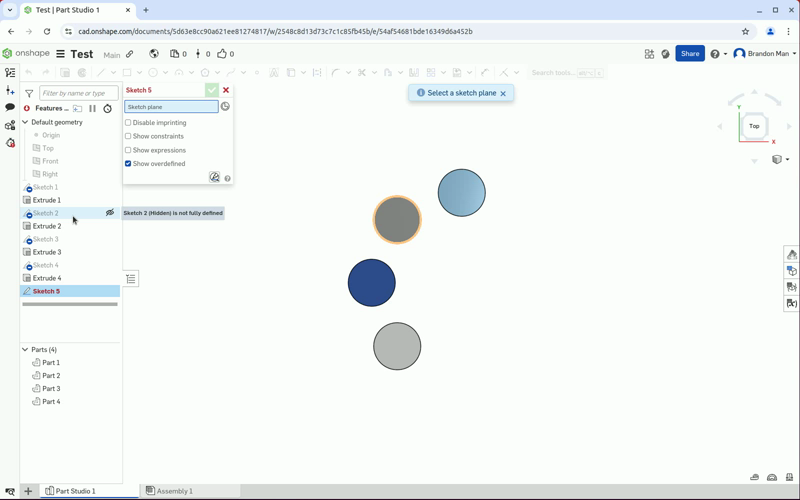
scroll(3)
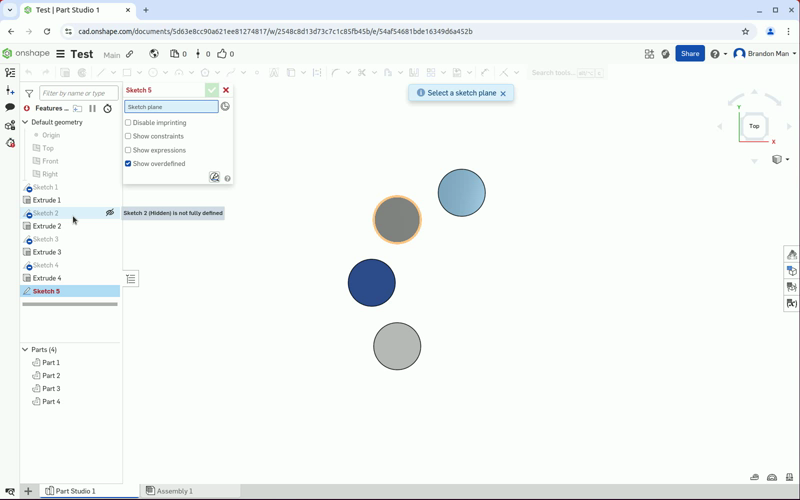
mouse_move(73, 150)
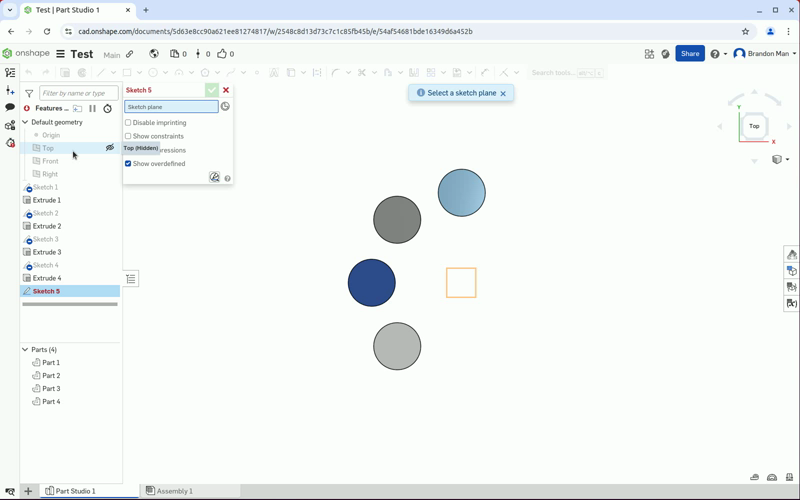
click(73, 150)
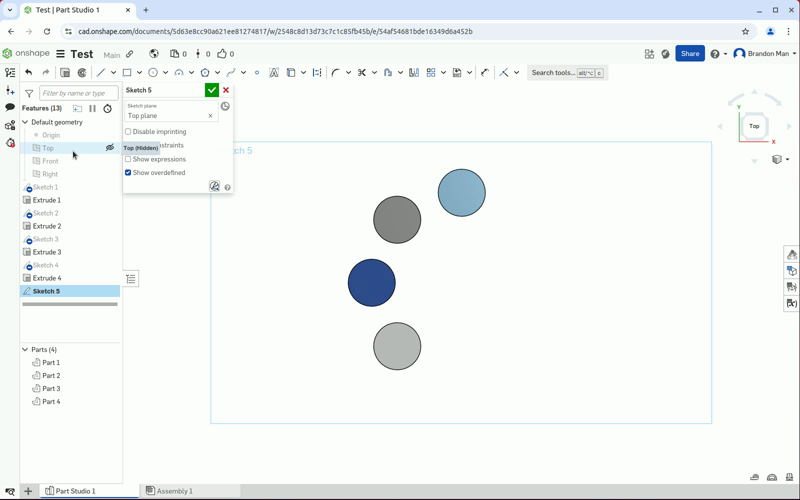
mouse_move(73, 352)
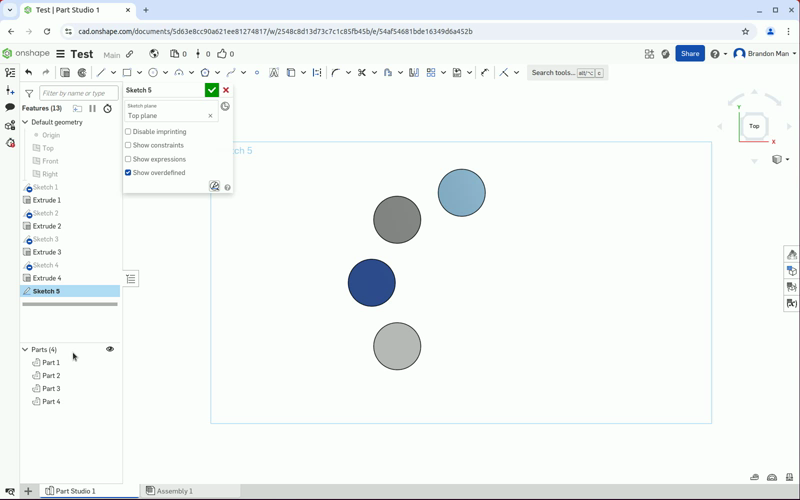
key(y)
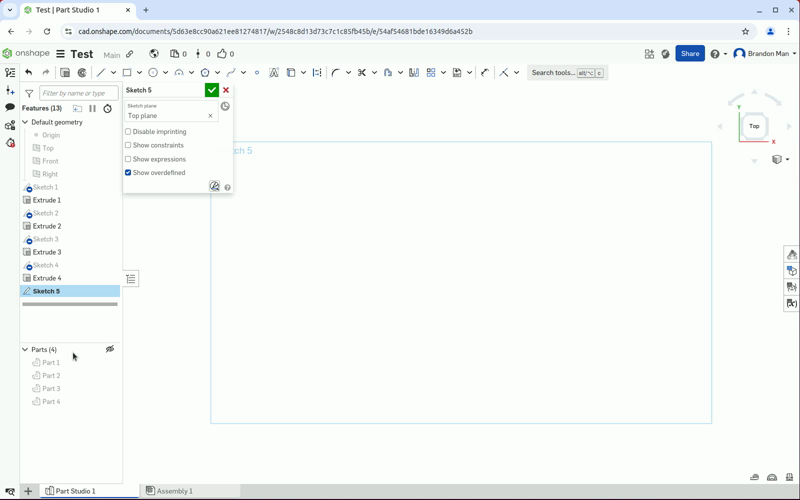
key(c)
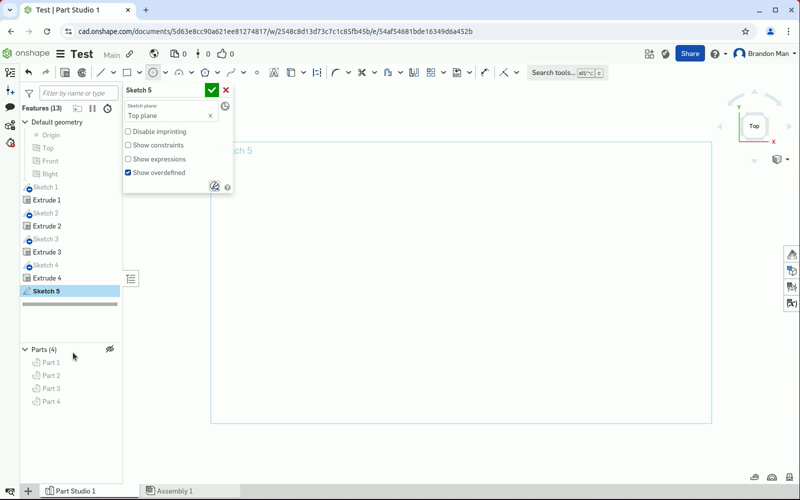
key_down(shift)
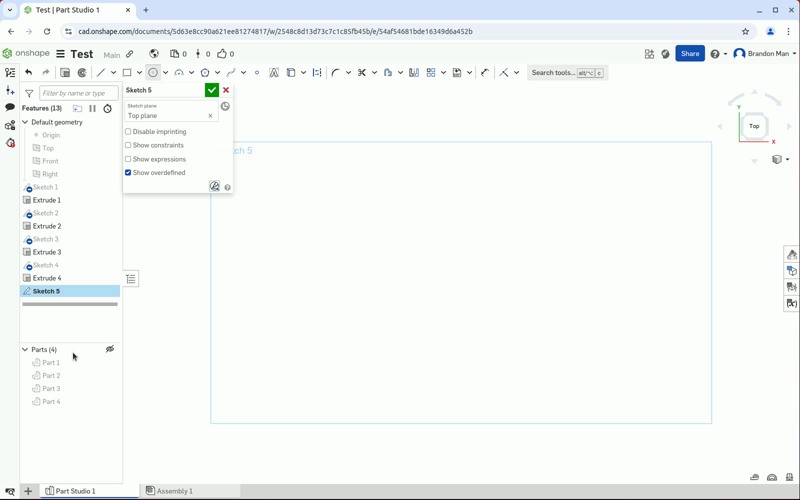
mouse_move(461, 373)
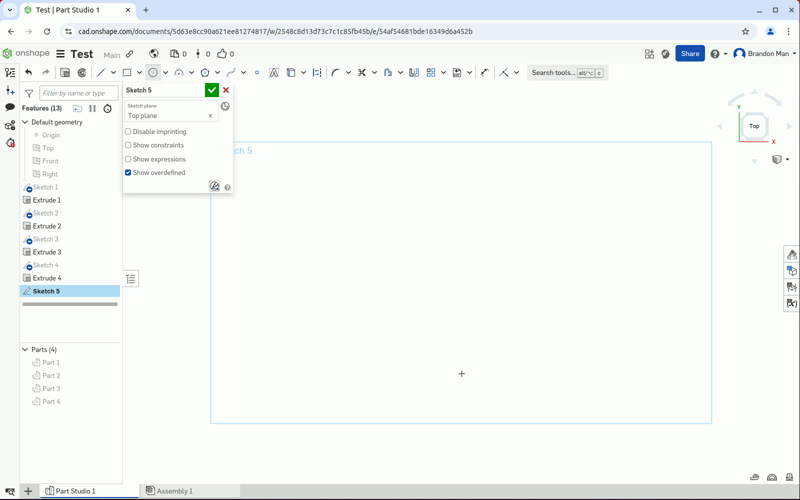
click(461, 373)
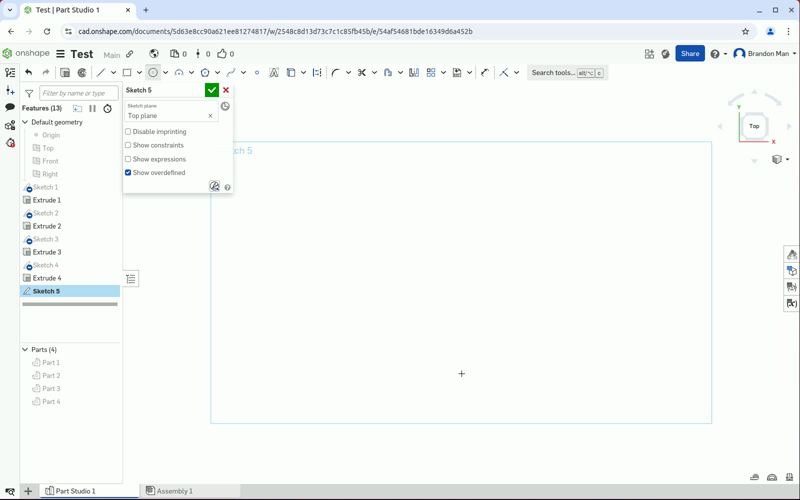
key_up(shift)
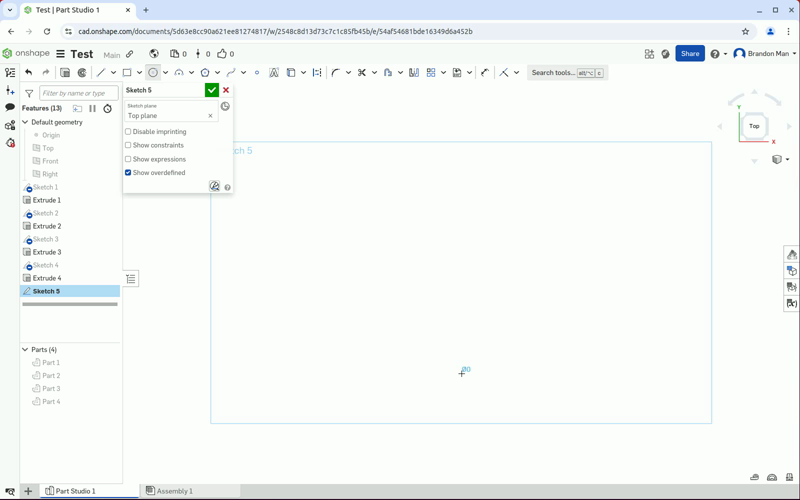
mouse_move(485, 373)
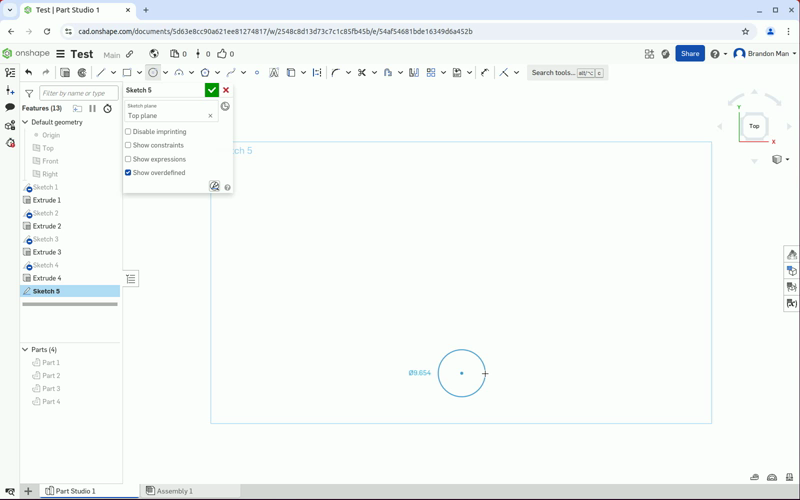
click(485, 373)
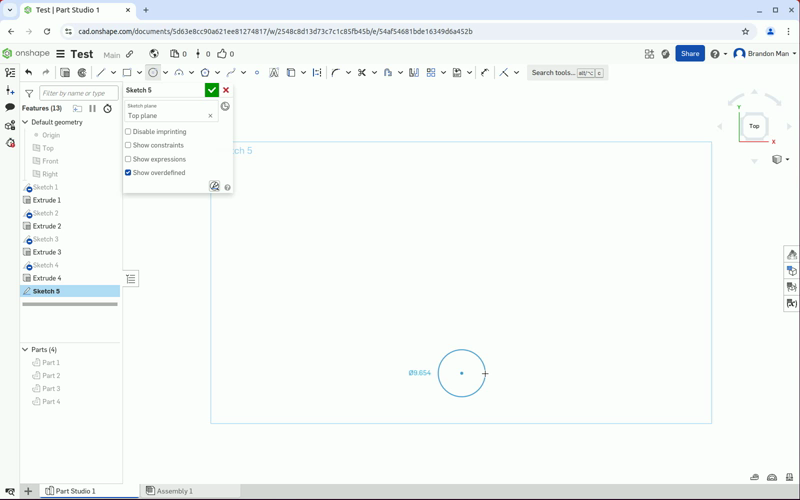
key(esc)
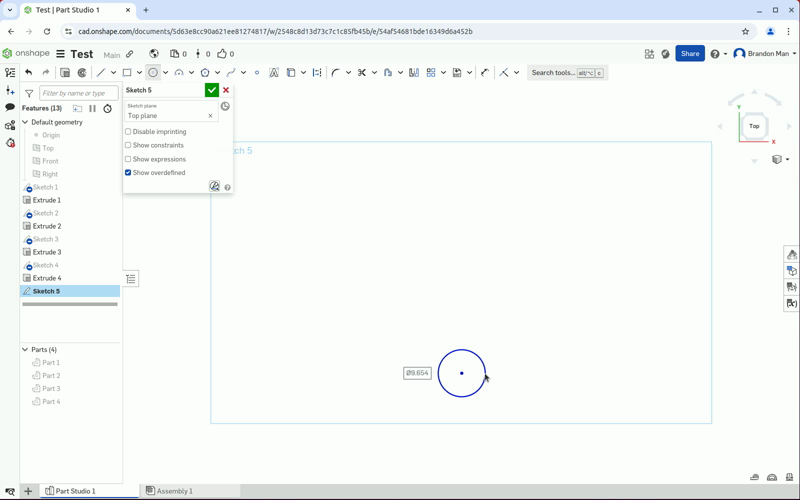
mouse_move(457, 353)
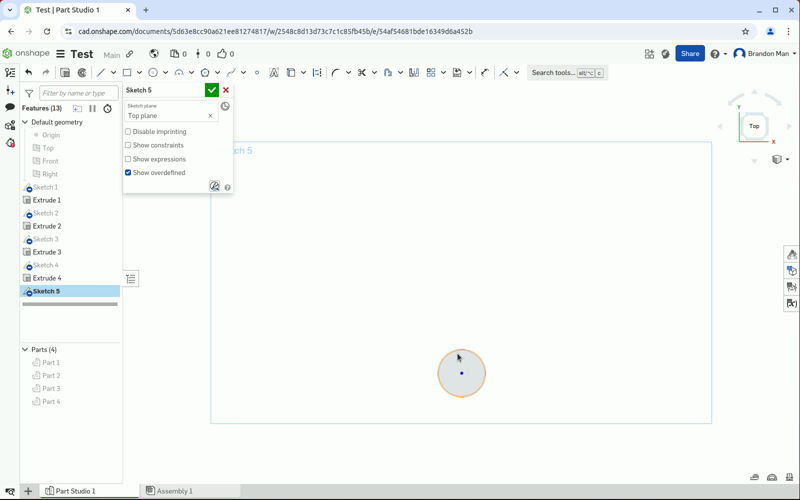
scroll(6)
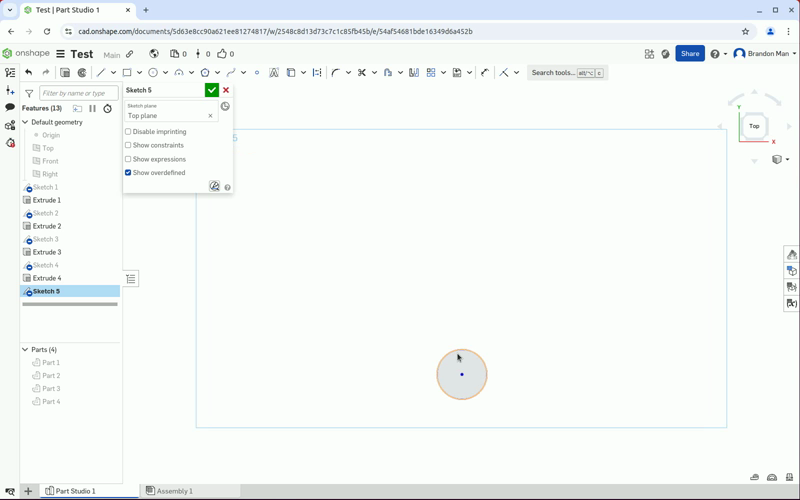
scroll(6)
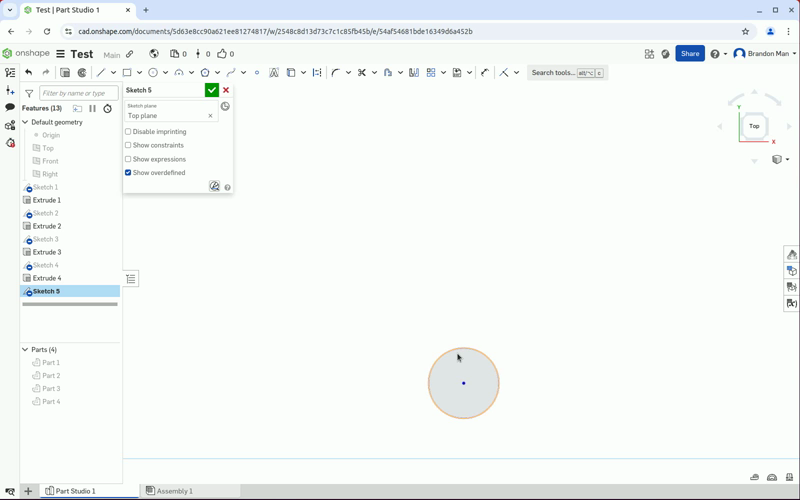
scroll(6)
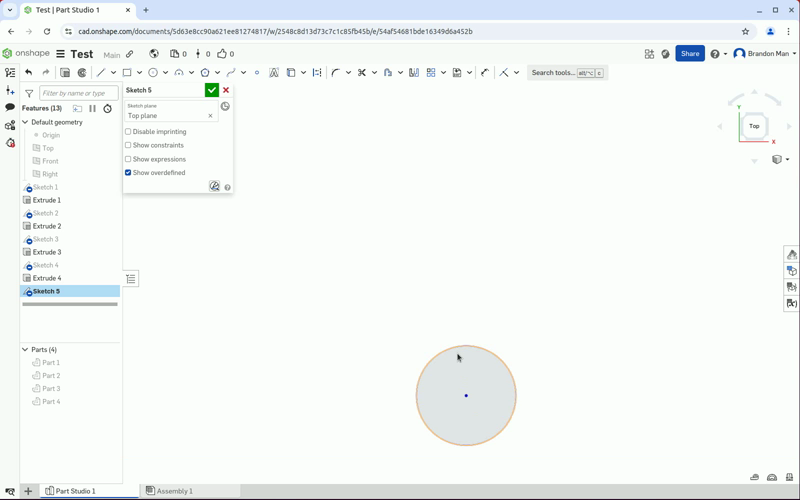
scroll(6)
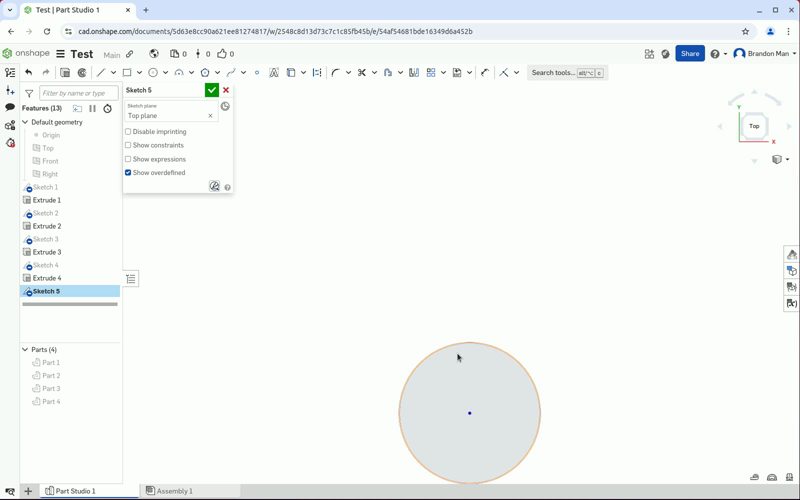
scroll(6)
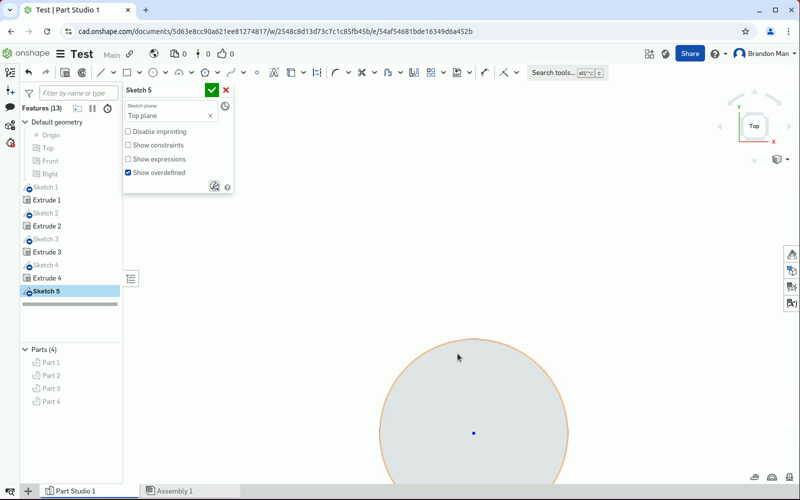
scroll(6)
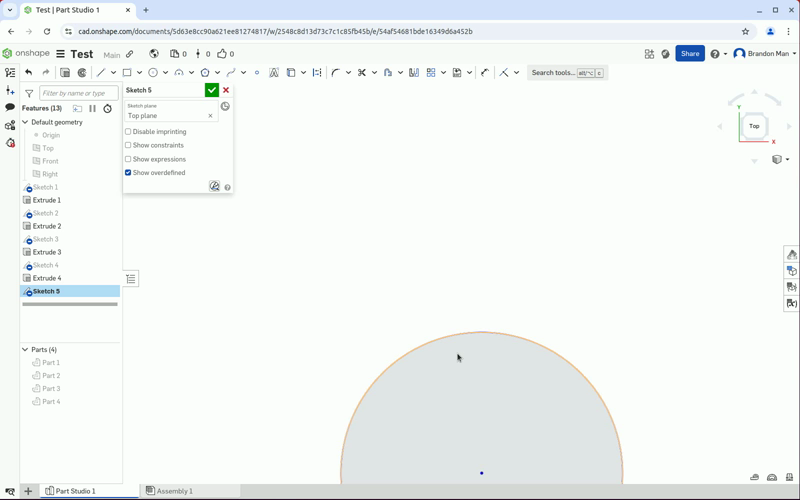
scroll(6)
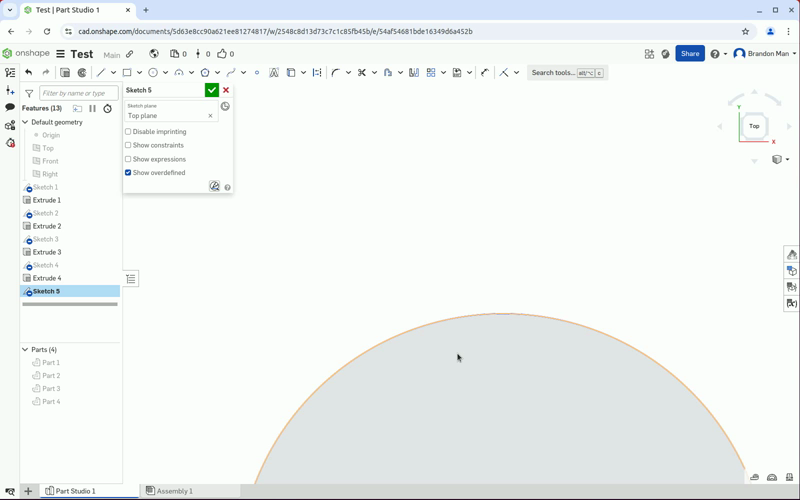
click(457, 353)
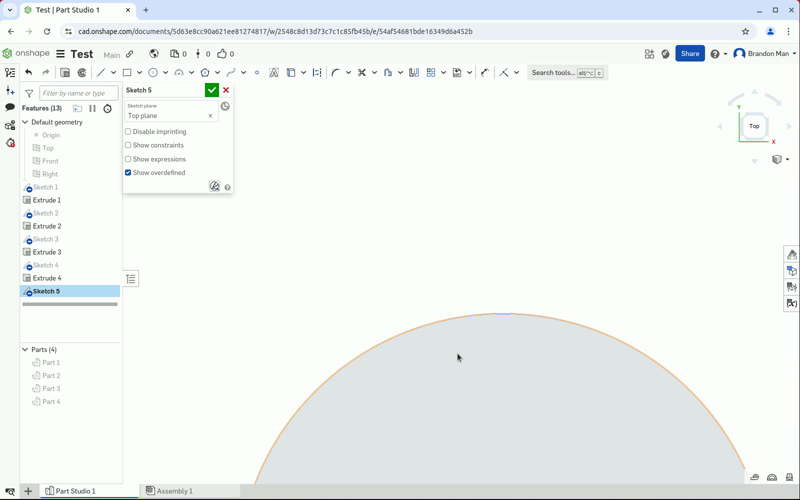
scroll(-6)
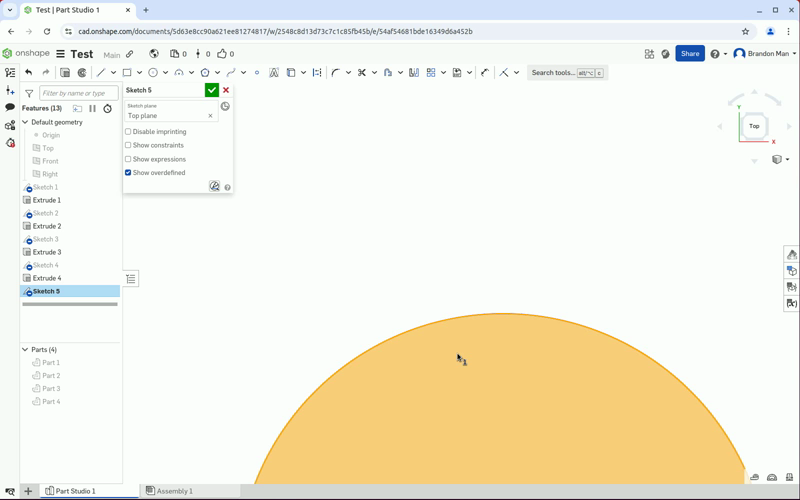
scroll(-6)
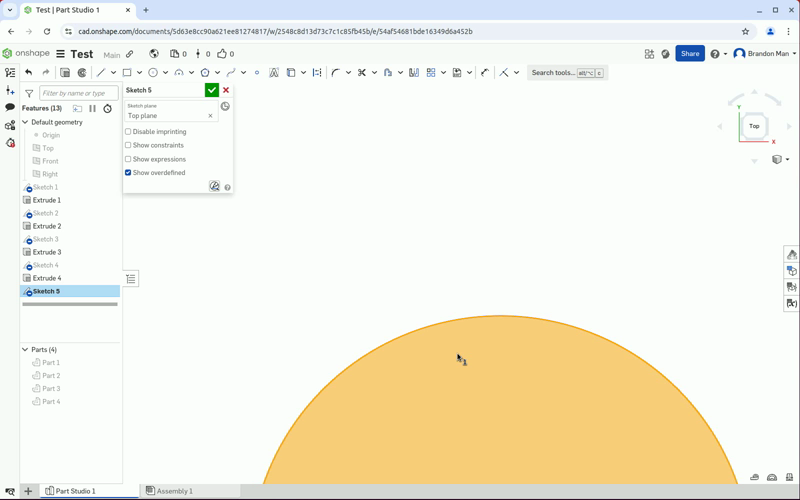
scroll(-6)
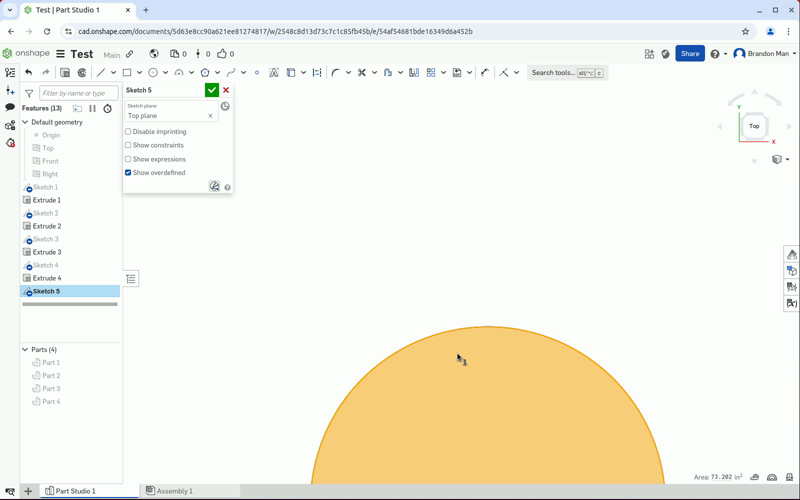
scroll(-6)
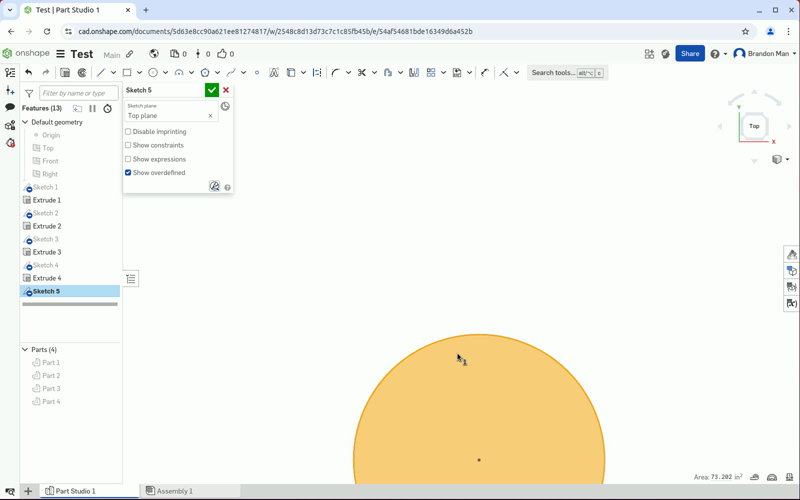
scroll(-6)
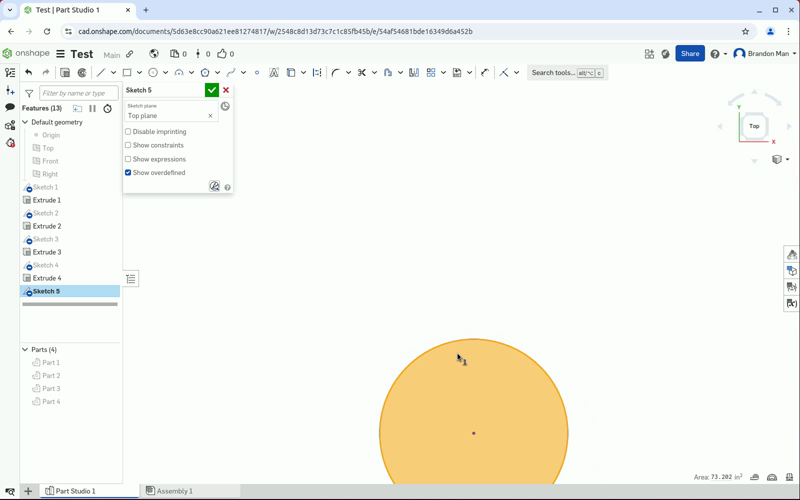
scroll(-6)
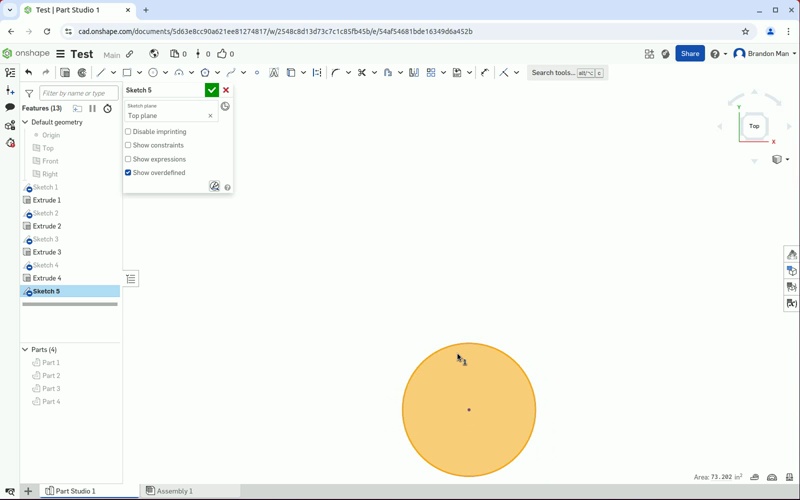
scroll(-6)
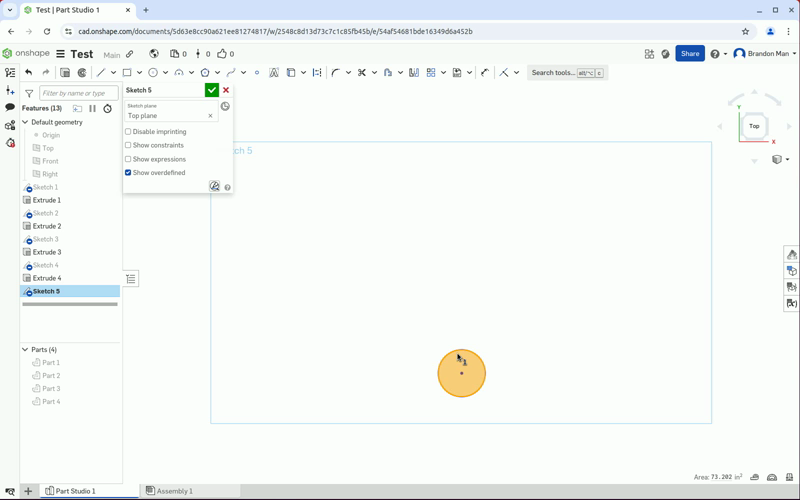
mouse_move(73, 352)
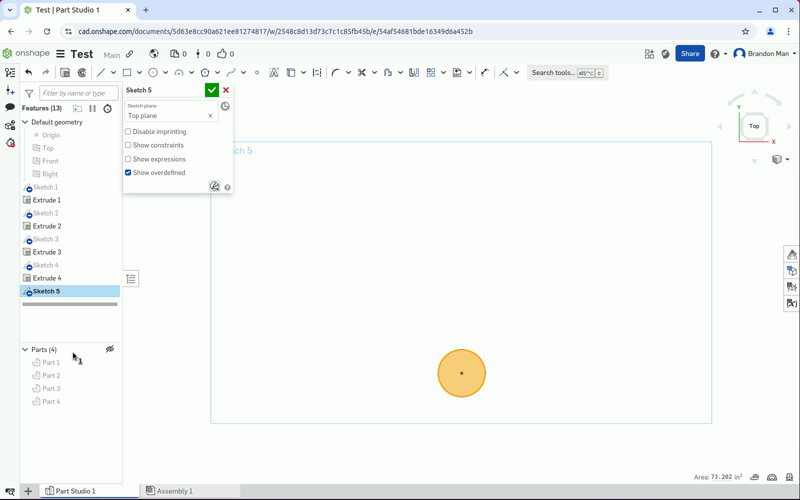
key(shift+y)
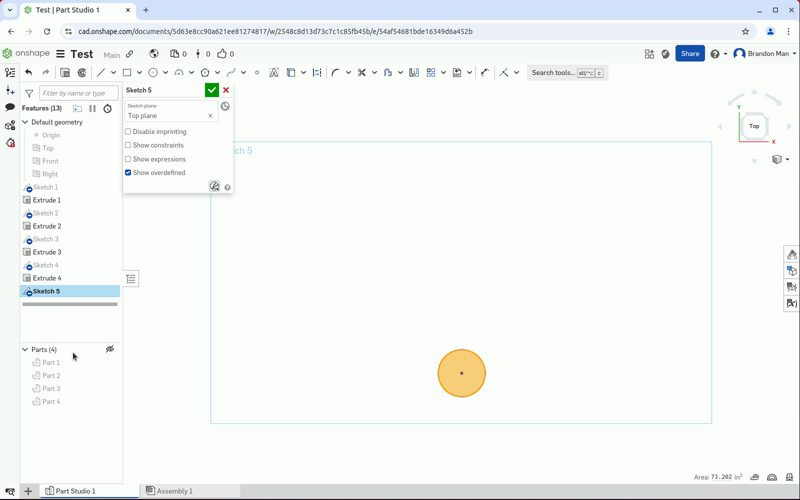
key(shift+e)
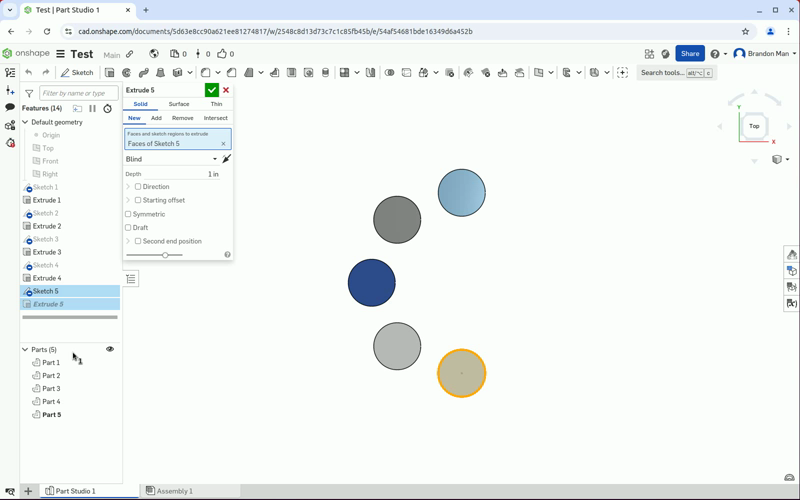
mouse_move(143, 106)
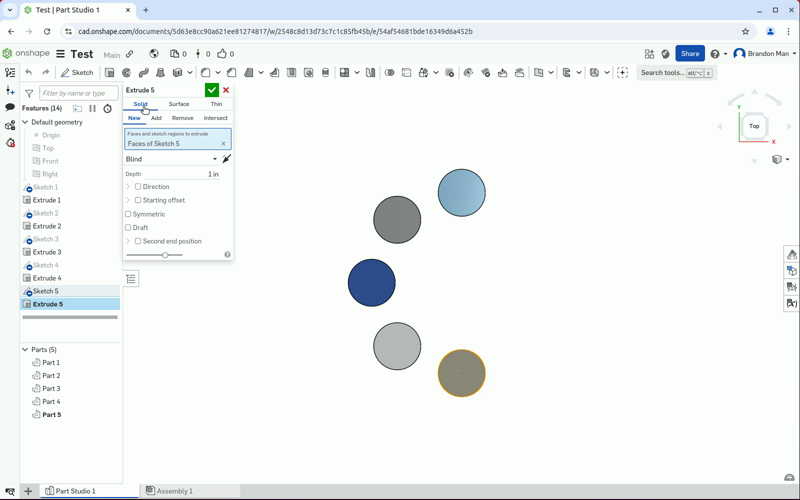
click(143, 106)
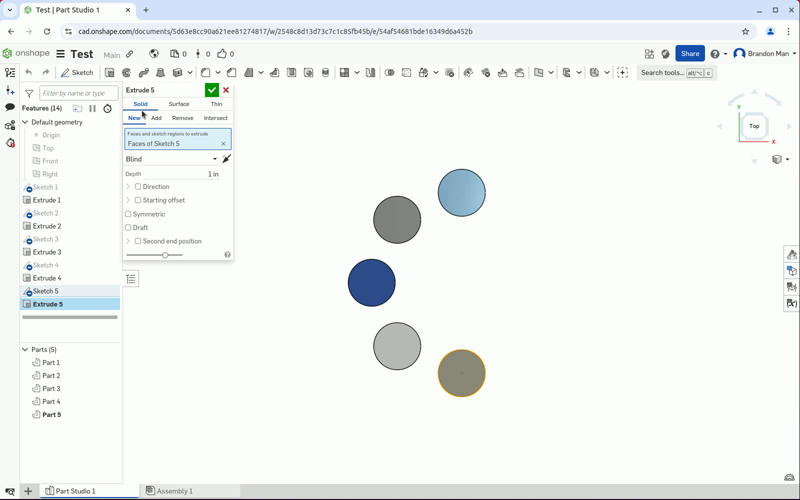
mouse_move(137, 120)
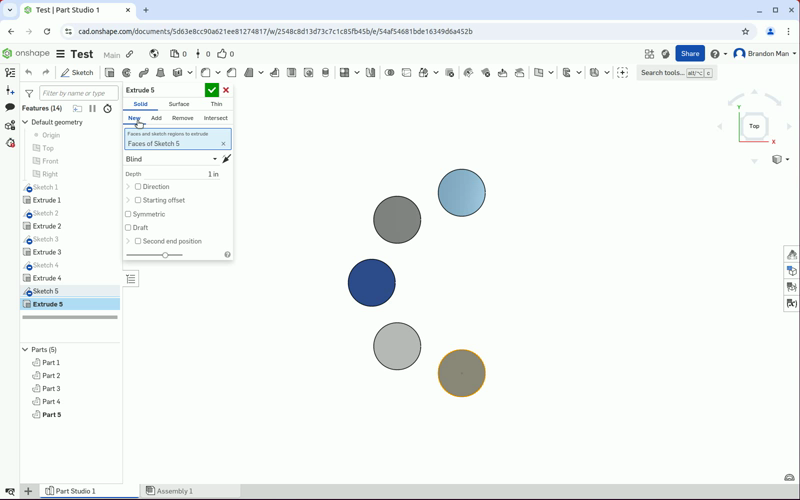
click(137, 120)
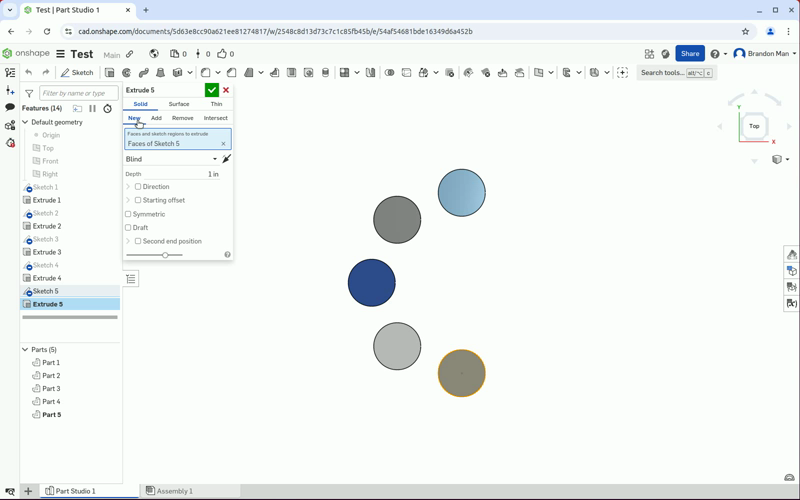
key(tab, 4)
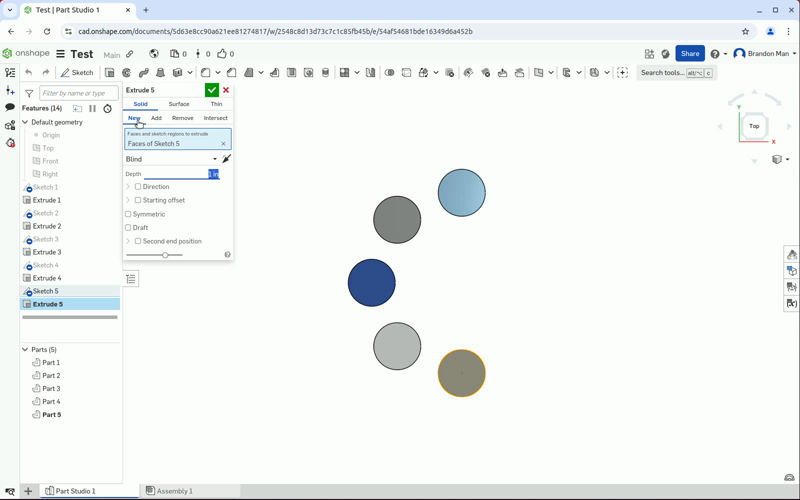
text(10.591)
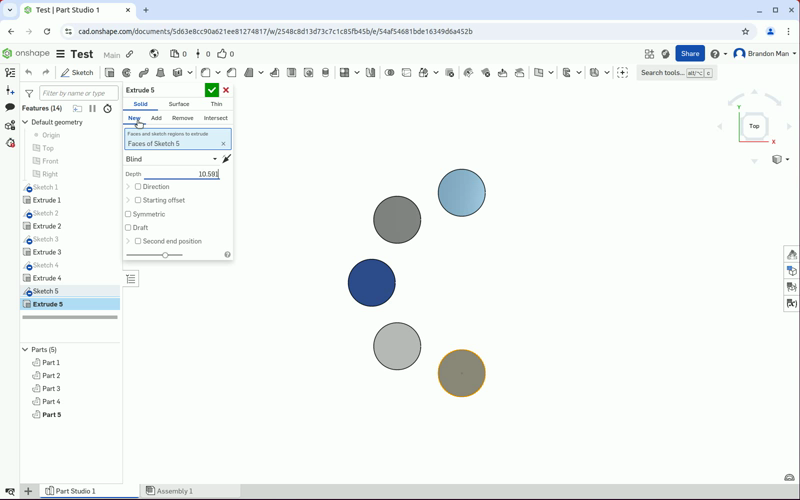
key(enter)
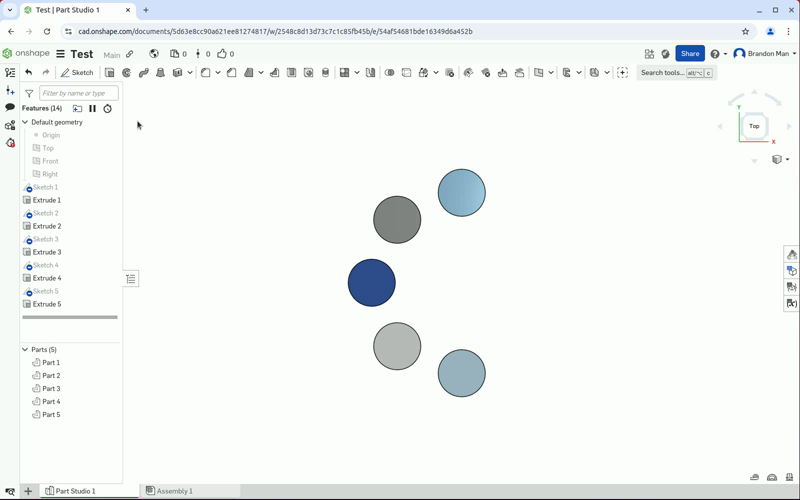
key(shift+h)
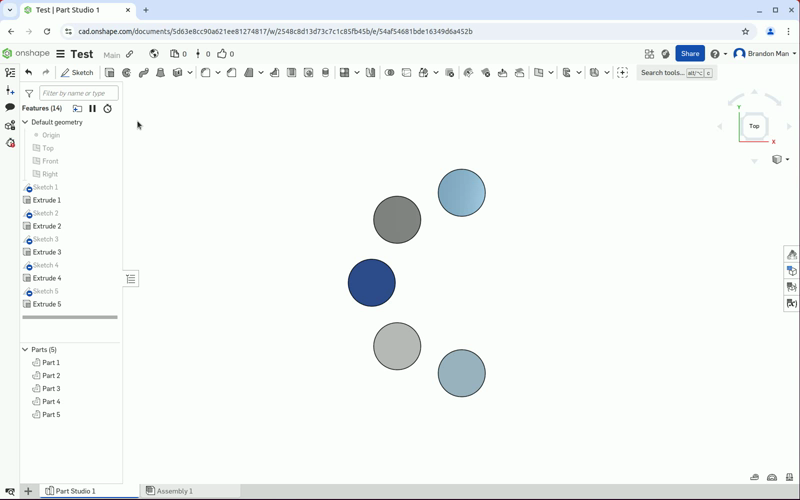
key(shift+h)
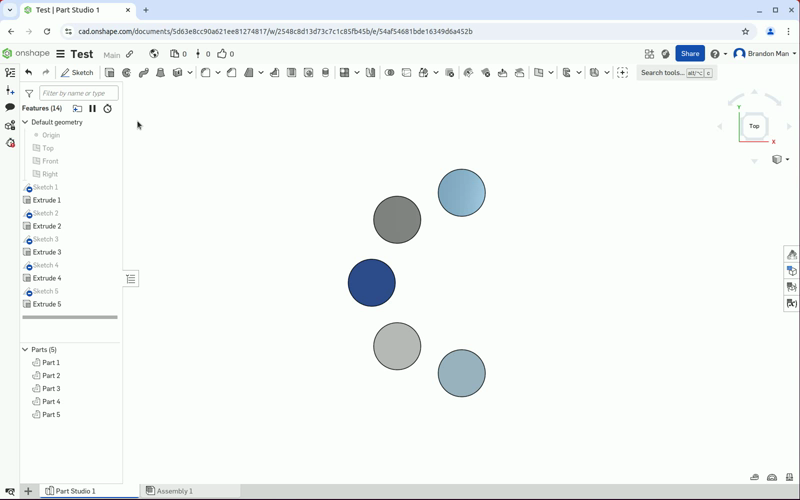
mouse_move(73, 189)
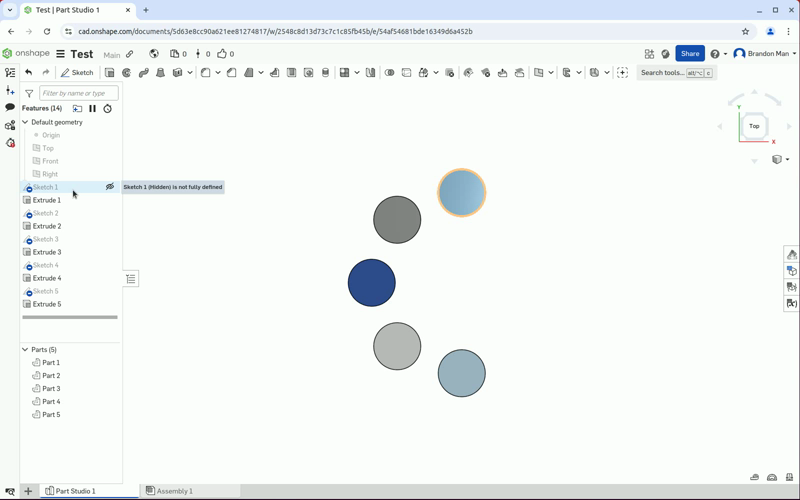
click(73, 189)
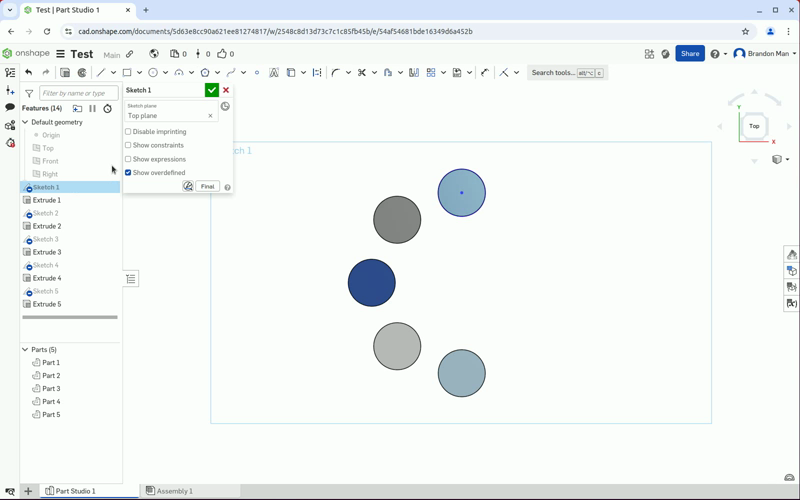
mouse_move(229, 92)
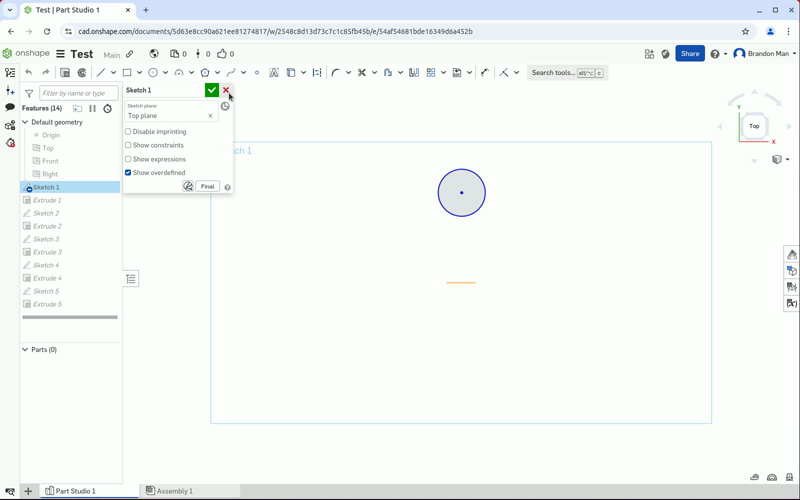
click(229, 92)
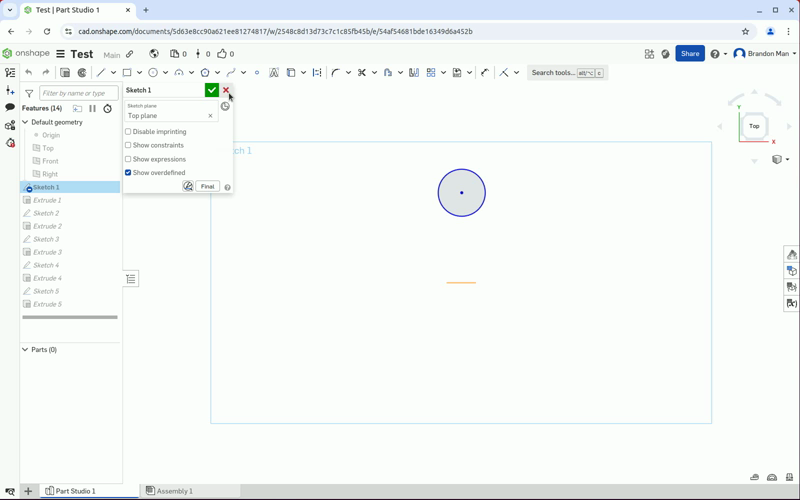
key(shift+s)
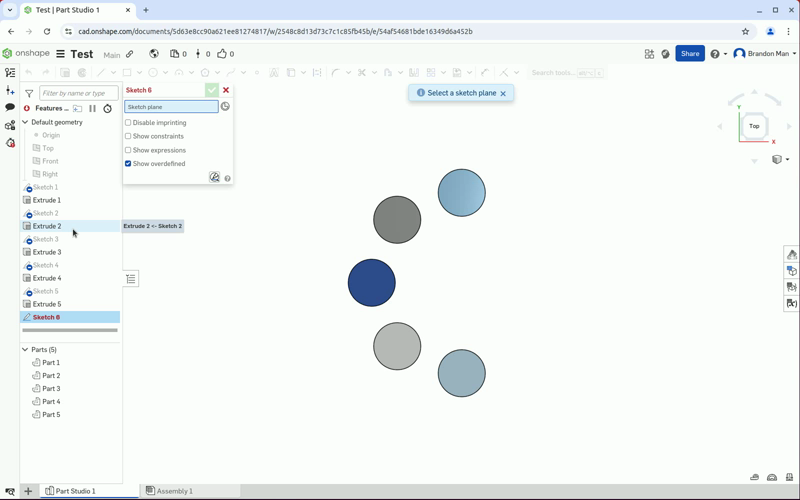
scroll(3)
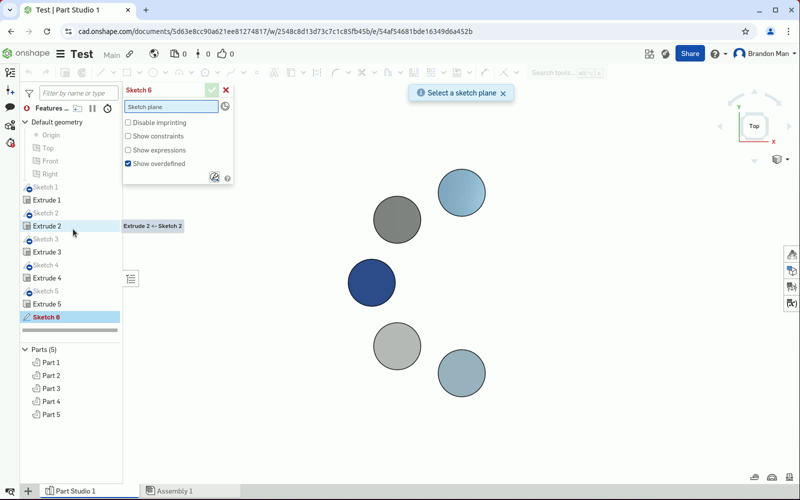
mouse_move(73, 150)
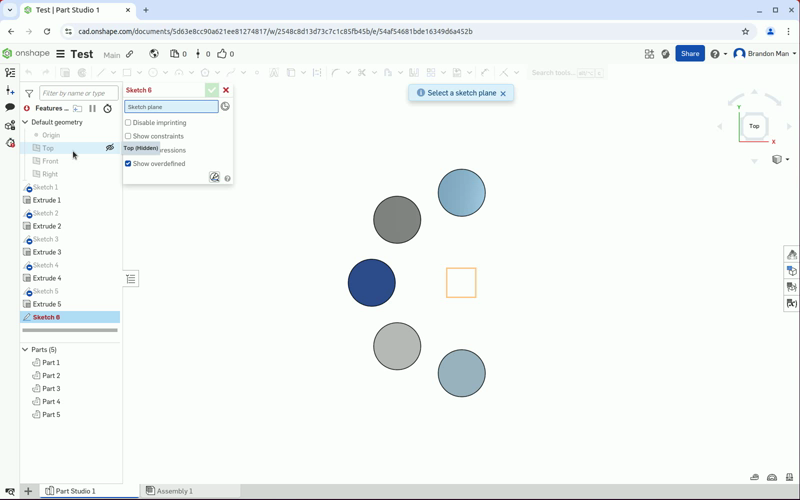
click(73, 150)
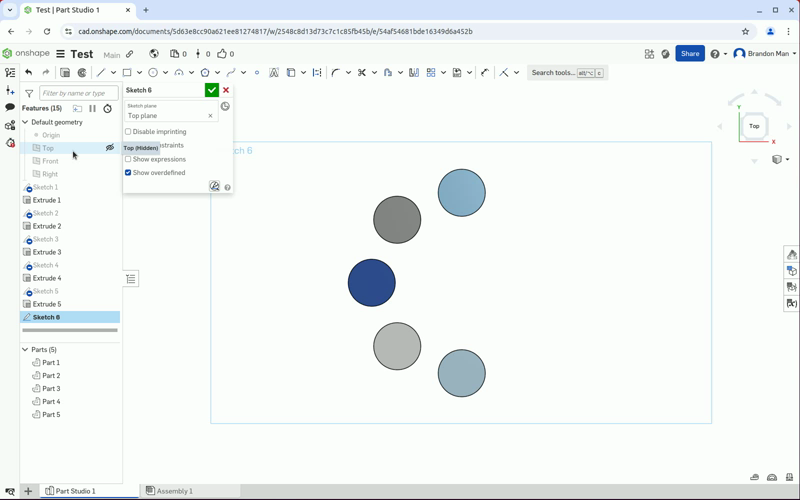
mouse_move(73, 352)
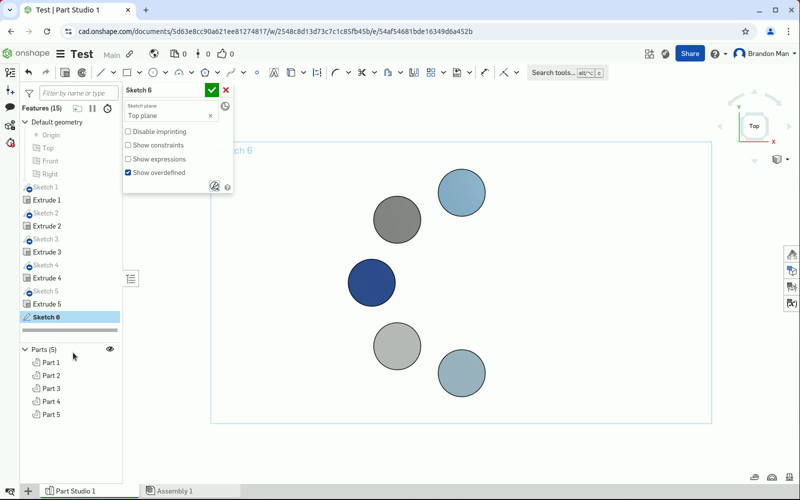
key(y)
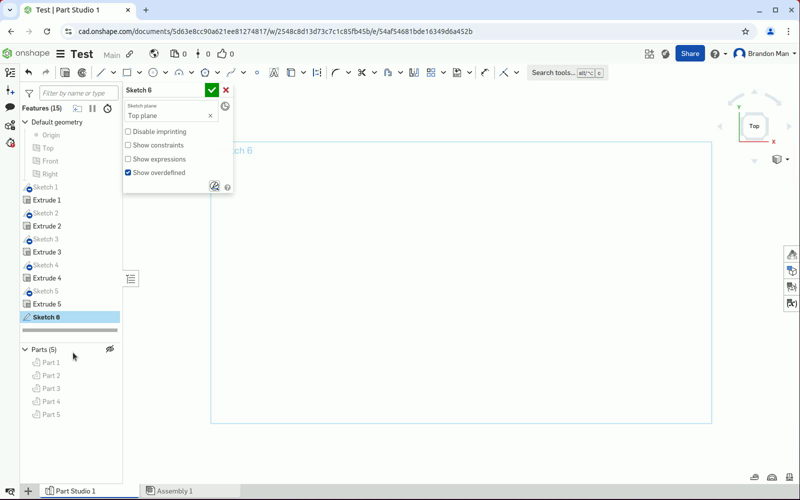
key(c)
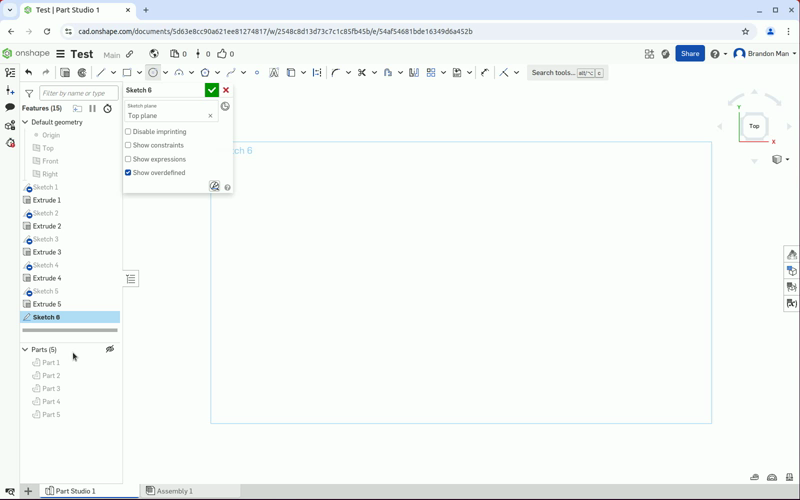
key_down(shift)
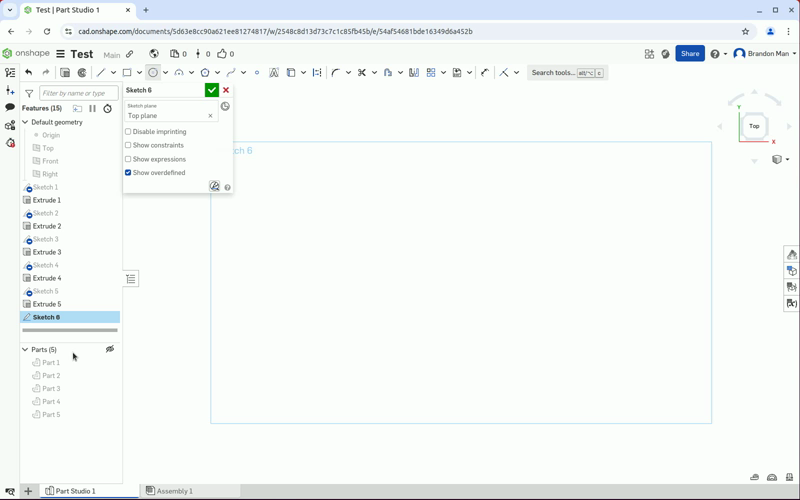
mouse_move(525, 346)
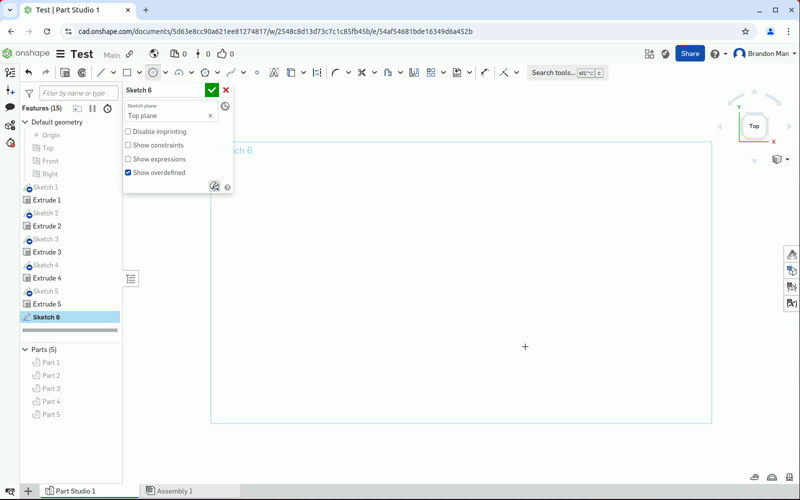
click(525, 346)
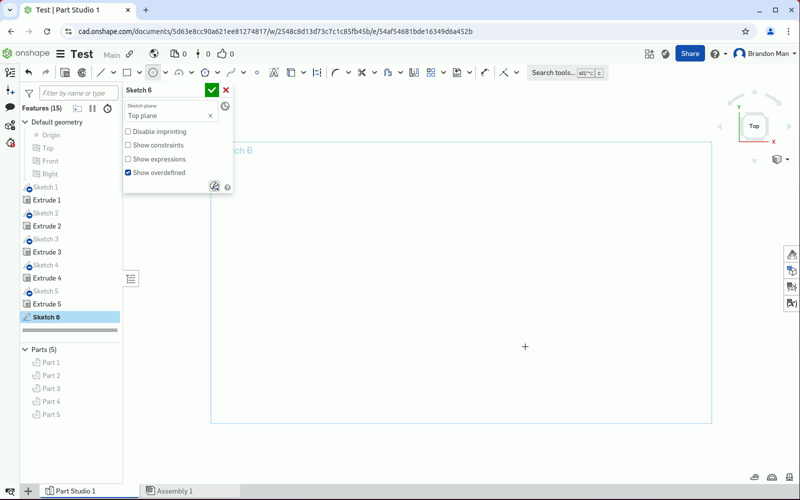
key_up(shift)
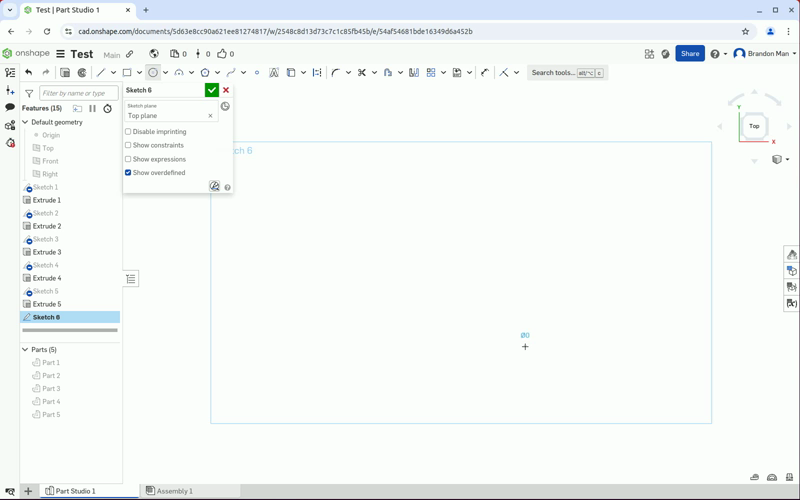
mouse_move(548, 346)
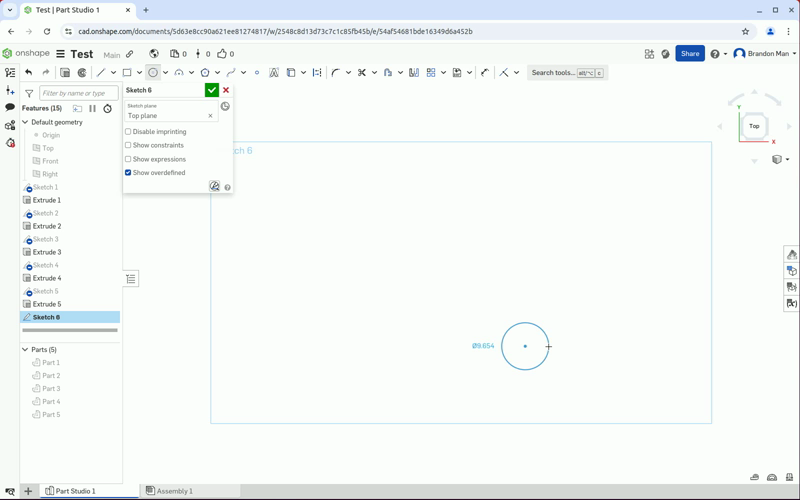
click(548, 346)
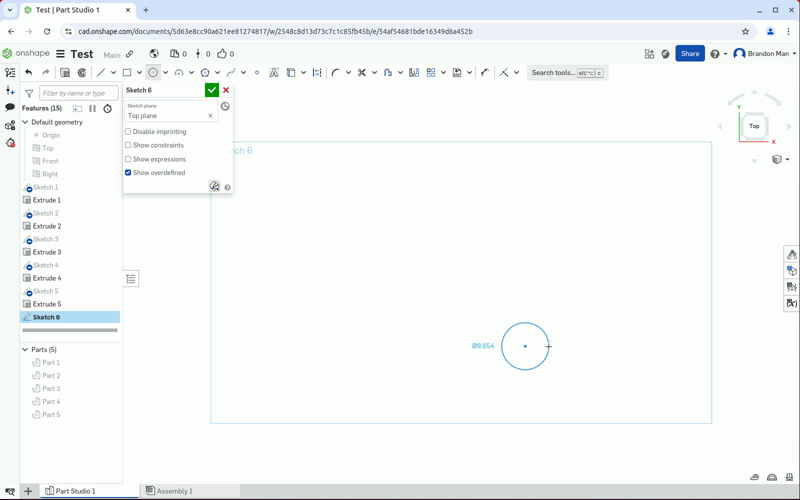
key(esc)
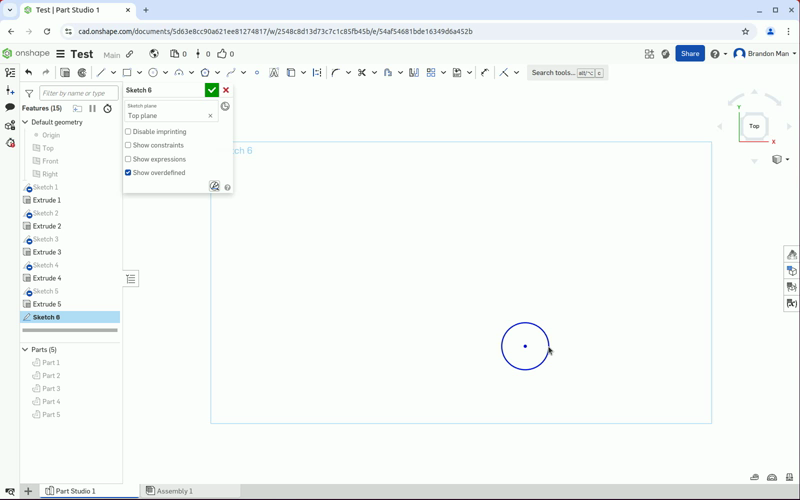
mouse_move(516, 347)
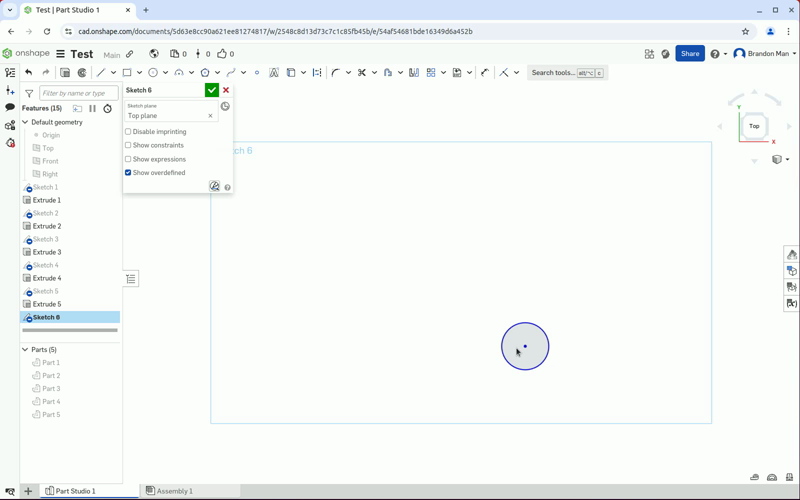
scroll(6)
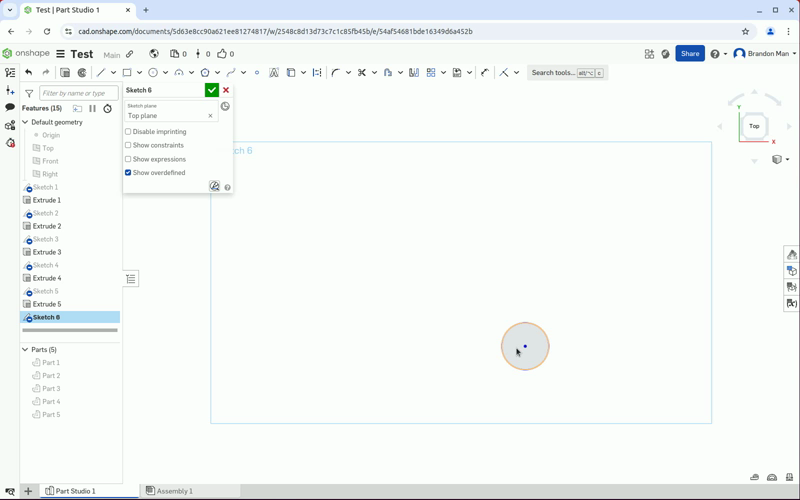
scroll(6)
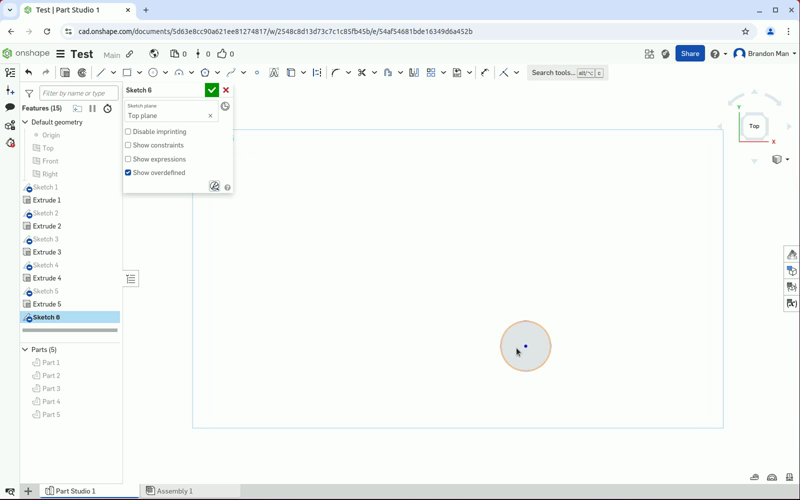
scroll(6)
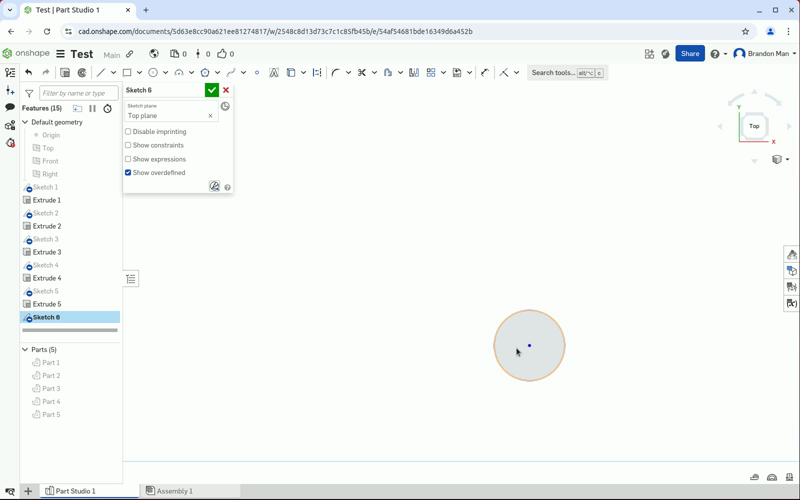
scroll(6)
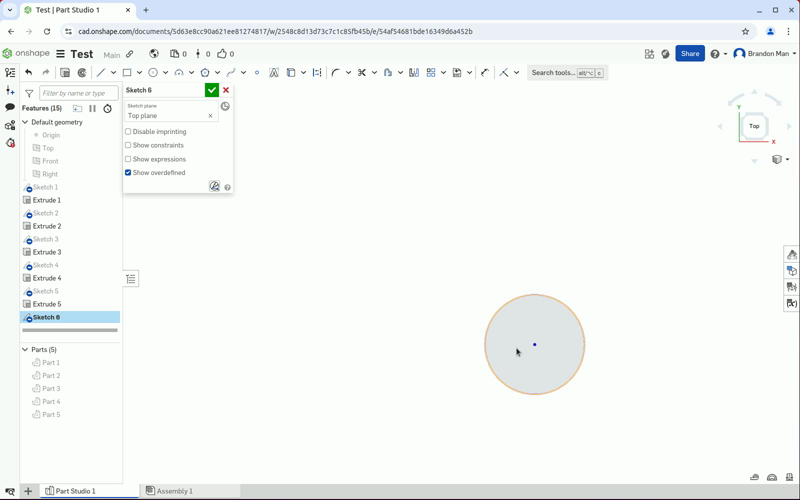
scroll(6)
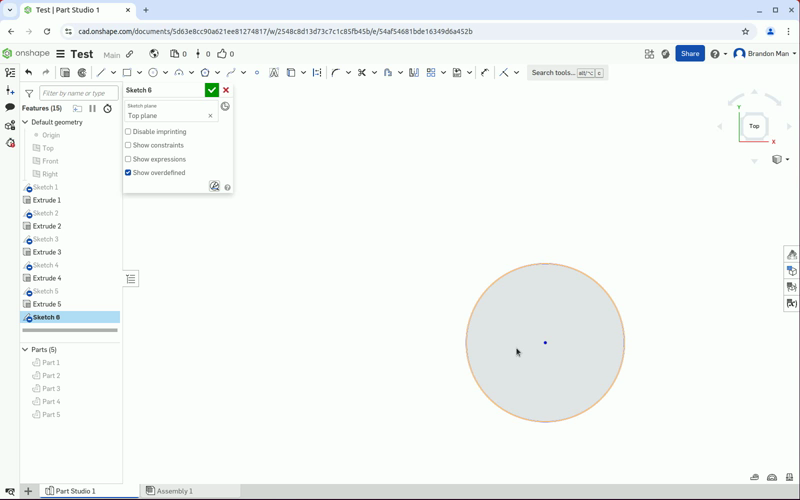
scroll(6)
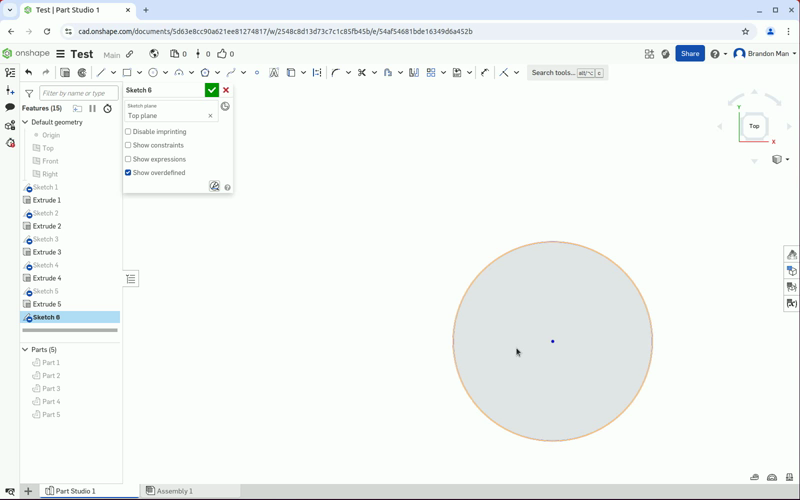
scroll(6)
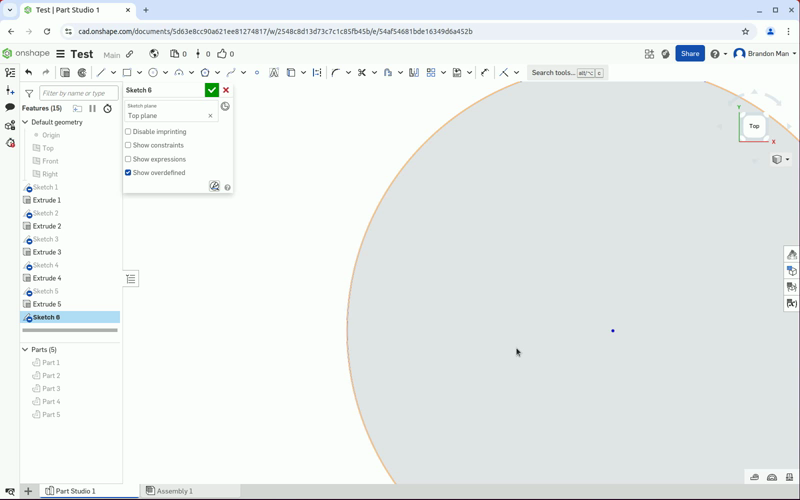
click(516, 347)
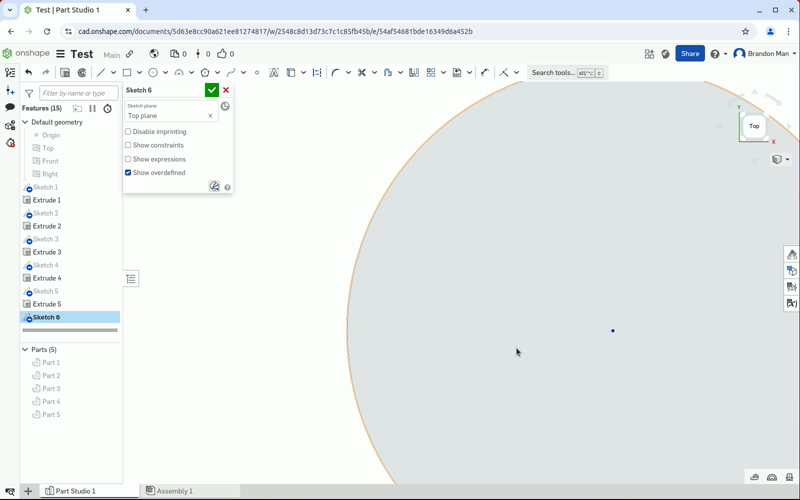
scroll(-6)
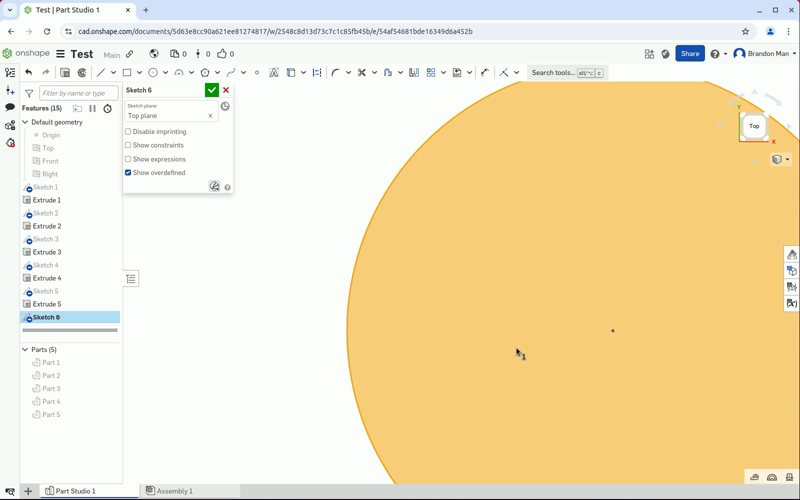
scroll(-6)
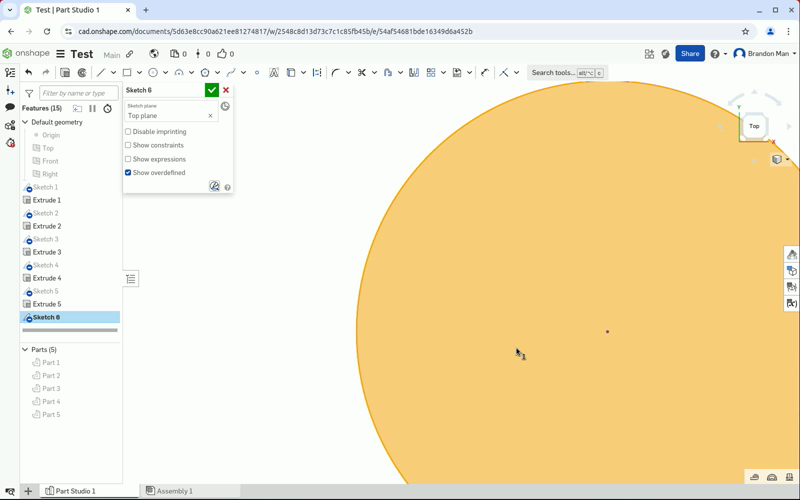
scroll(-6)
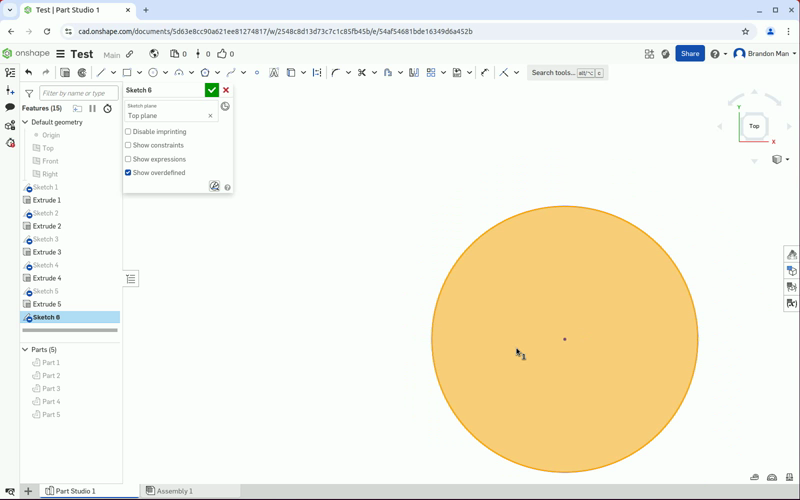
scroll(-6)
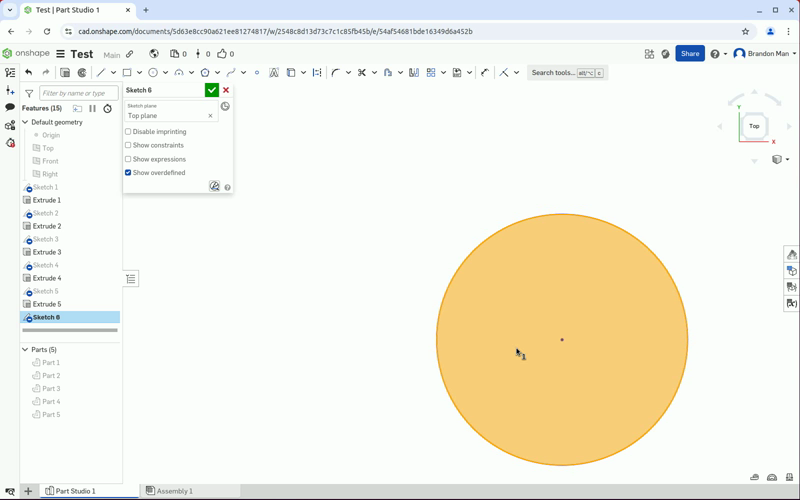
scroll(-6)
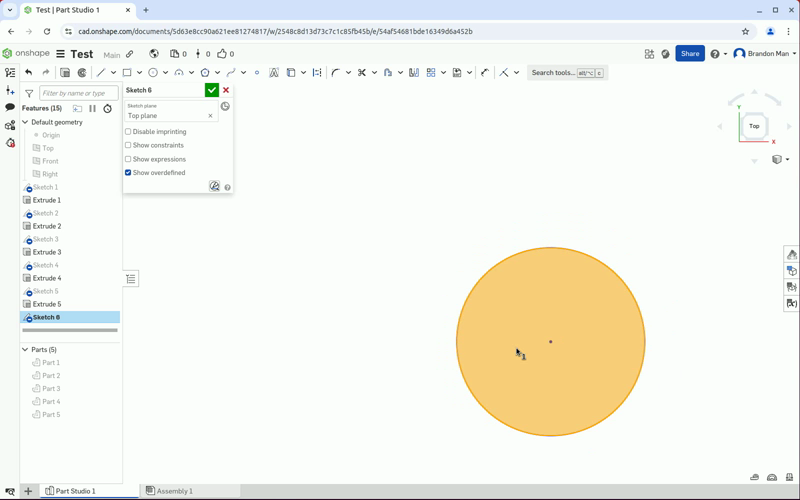
scroll(-6)
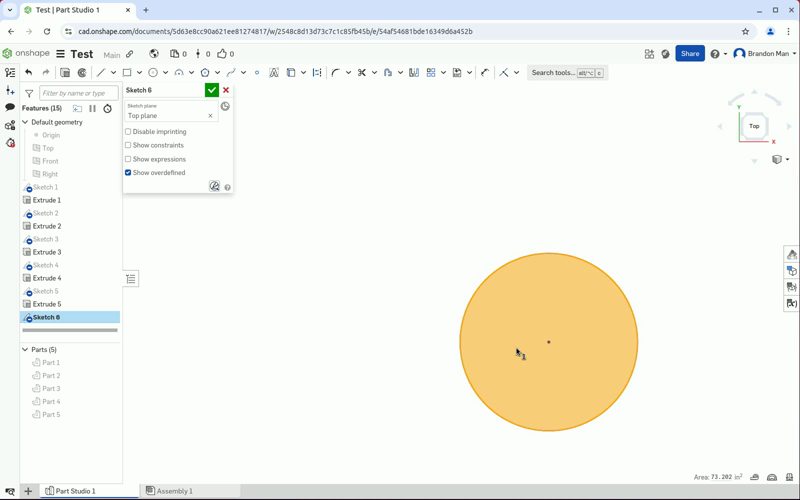
scroll(-6)
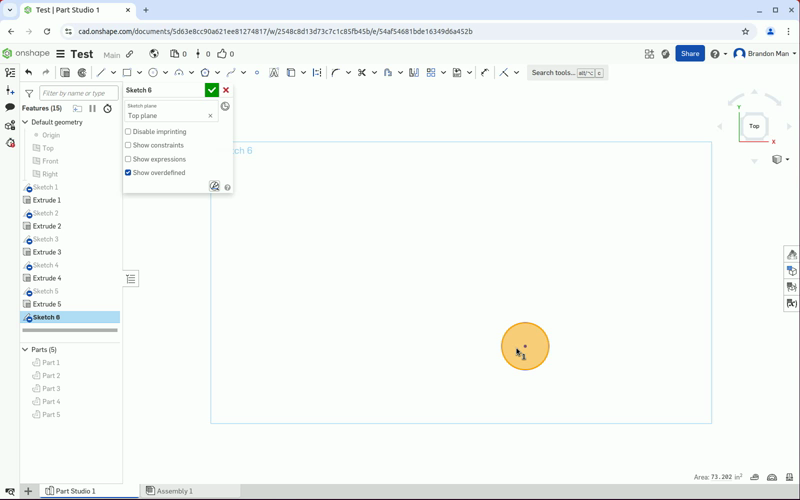
mouse_move(73, 352)
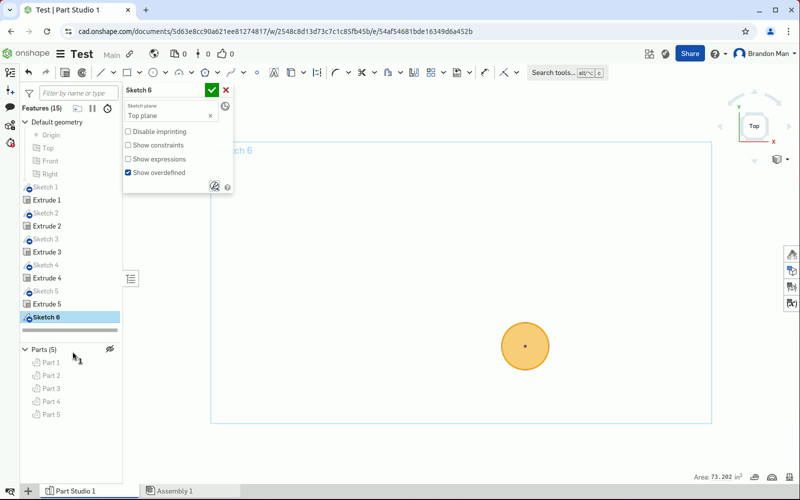
key(shift+y)
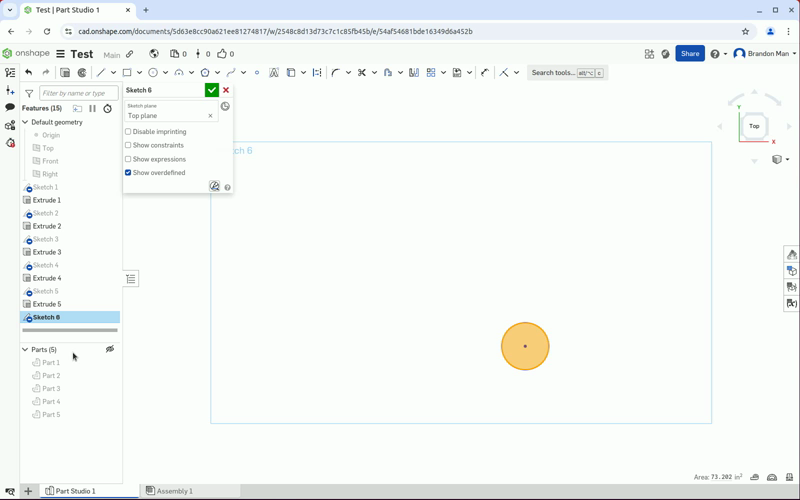
key(shift+e)
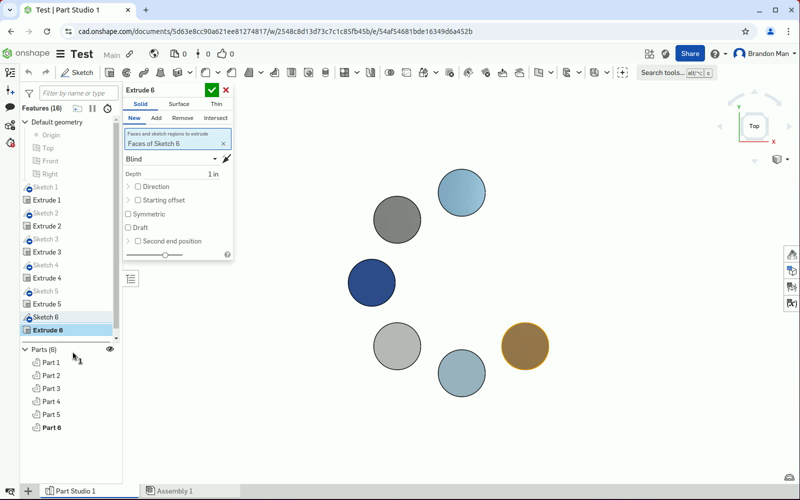
mouse_move(143, 106)
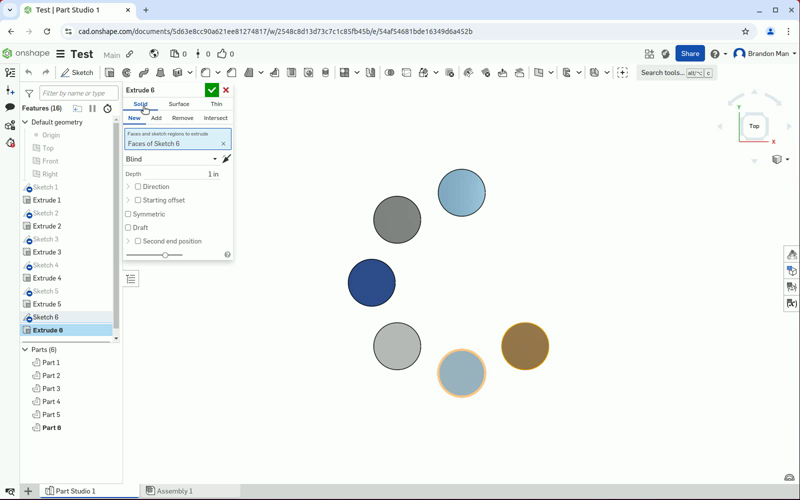
click(143, 106)
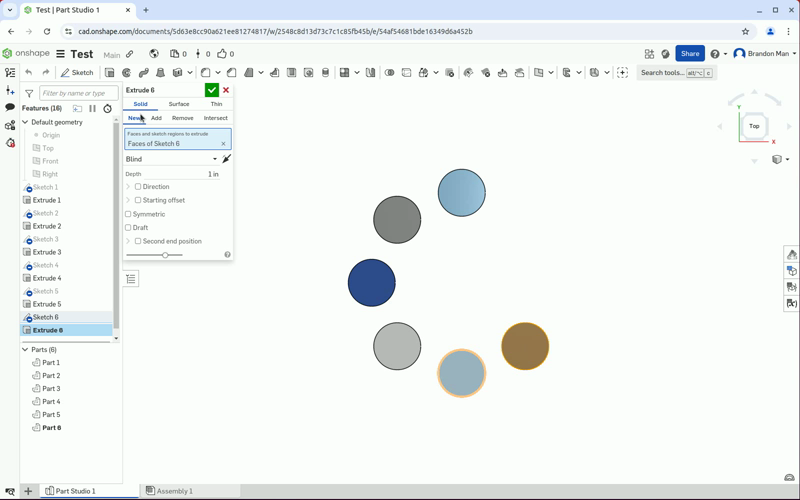
mouse_move(137, 120)
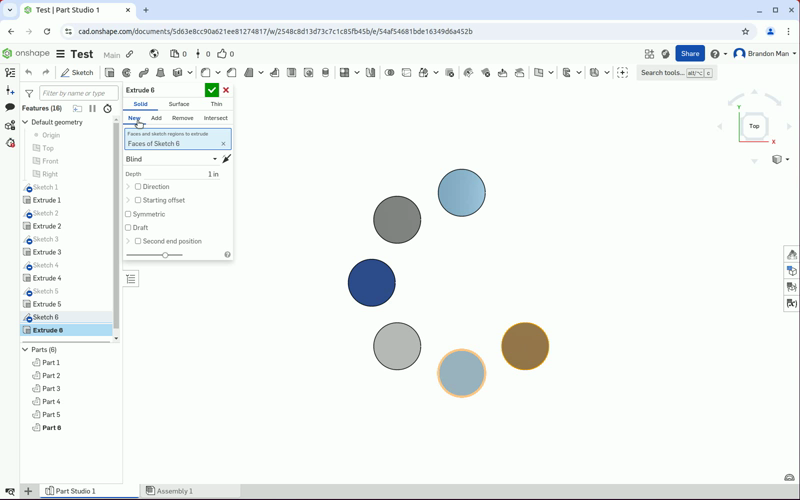
click(137, 120)
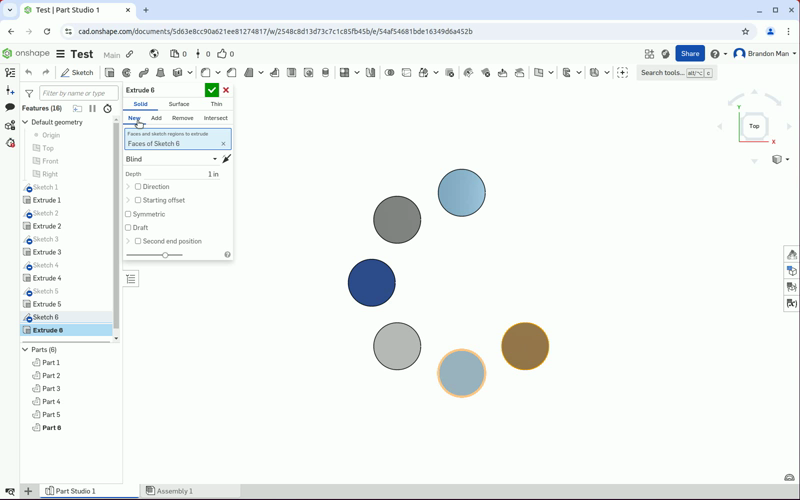
key(tab, 4)
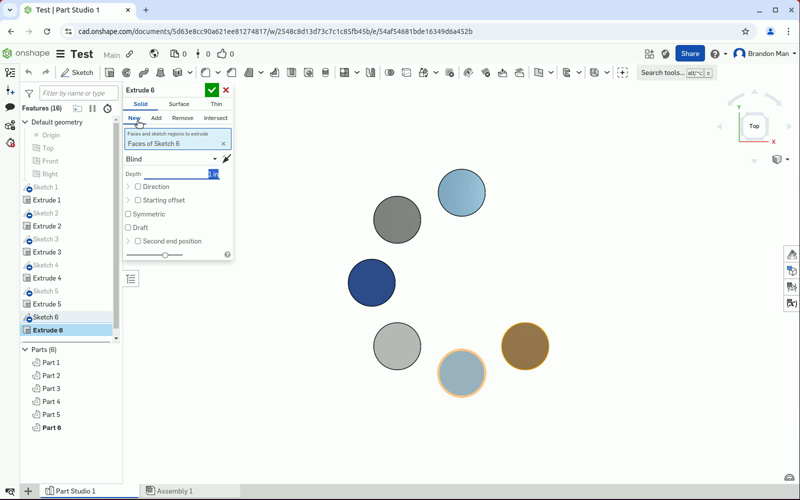
text(10.591)
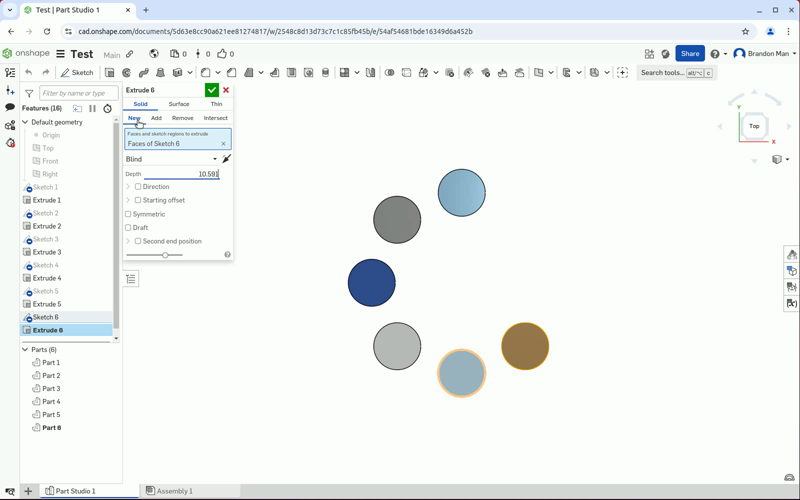
key(enter)
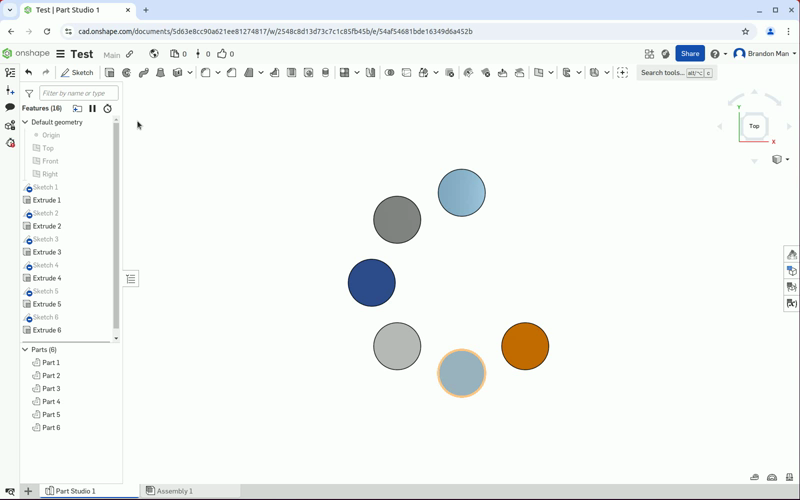
key(shift+h)
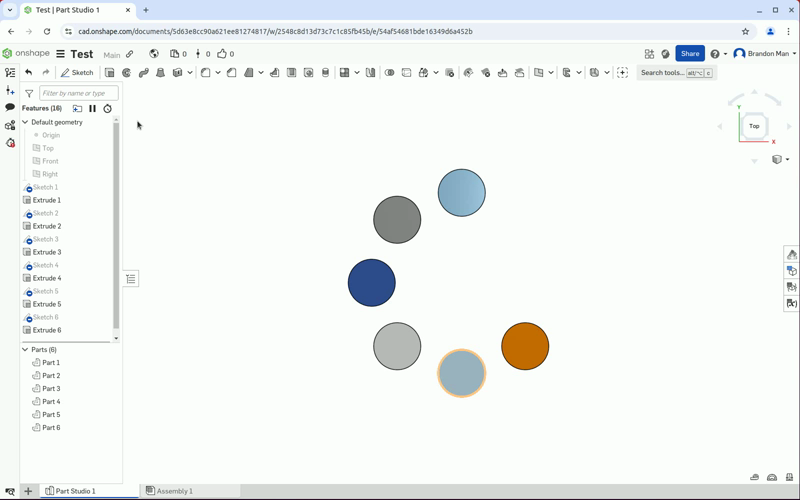
key(shift+h)
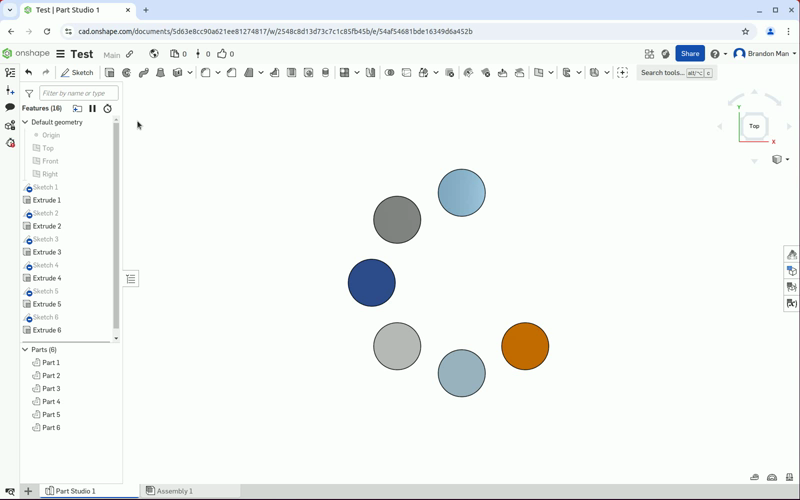
mouse_move(69, 189)
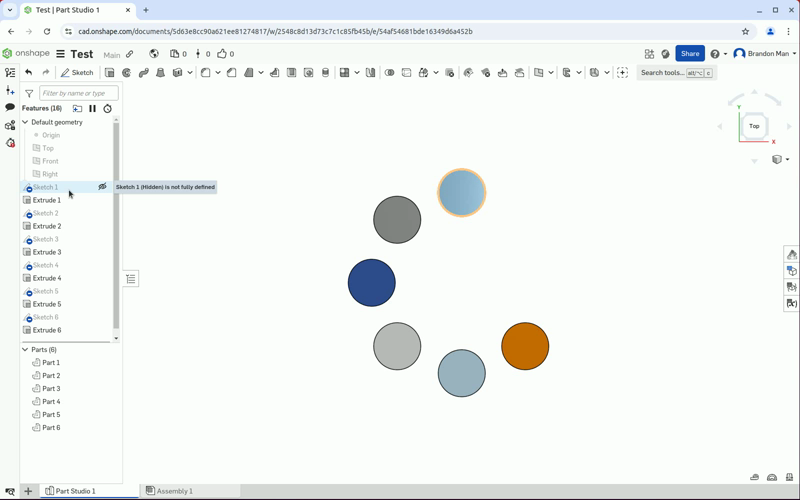
click(69, 189)
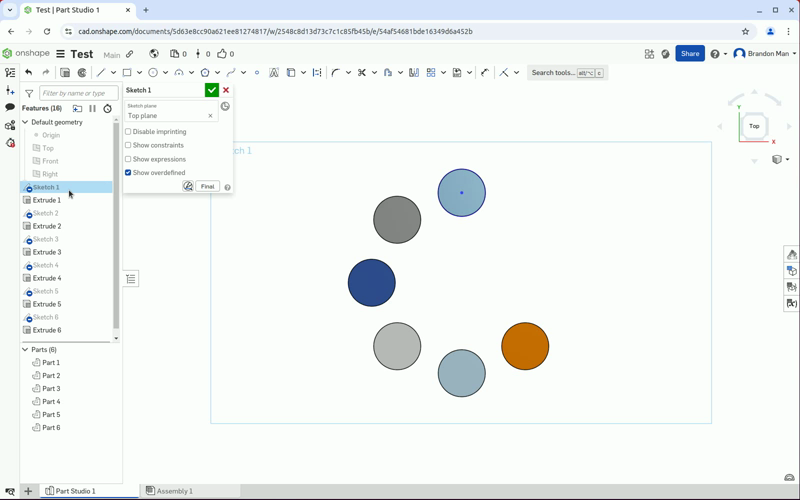
mouse_move(229, 92)
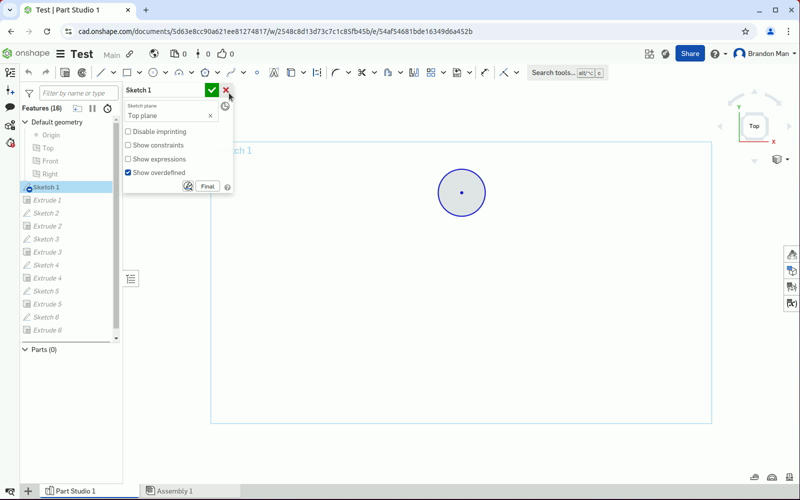
click(229, 92)
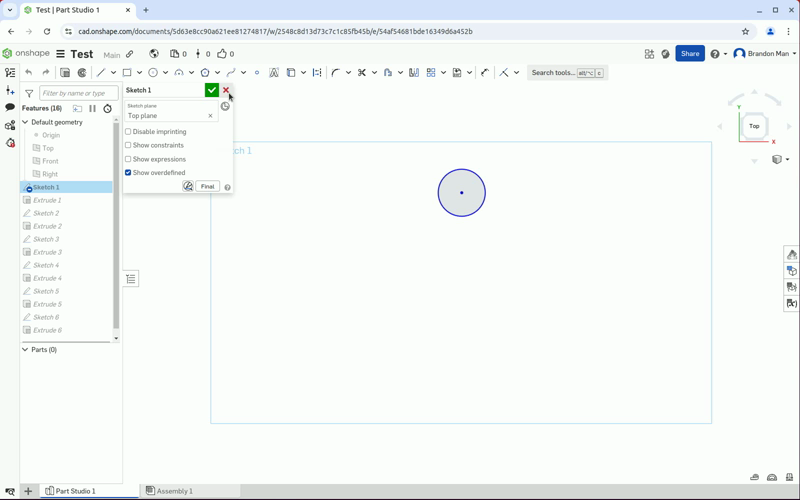
key(shift+s)
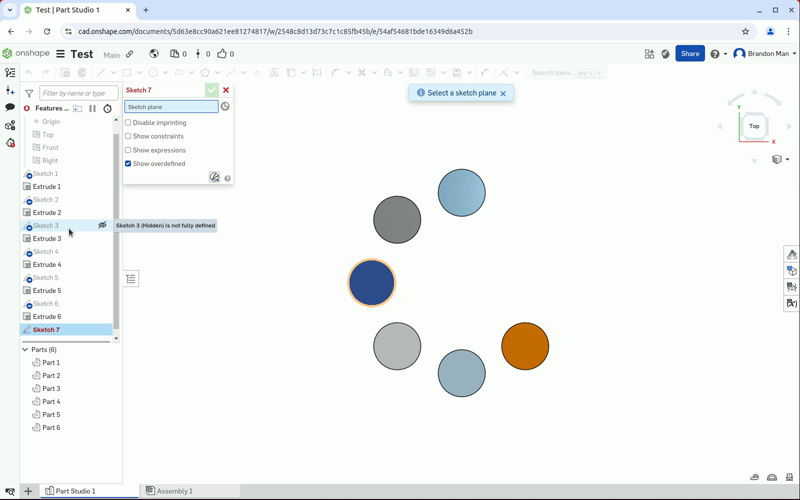
scroll(3)
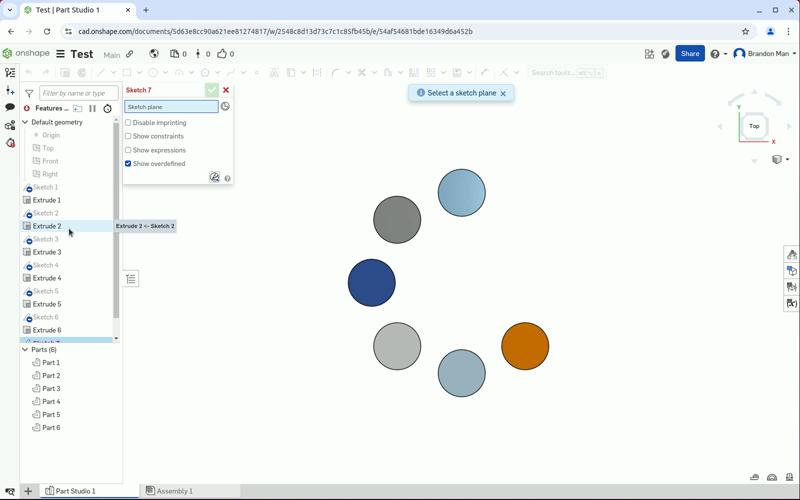
mouse_move(69, 150)
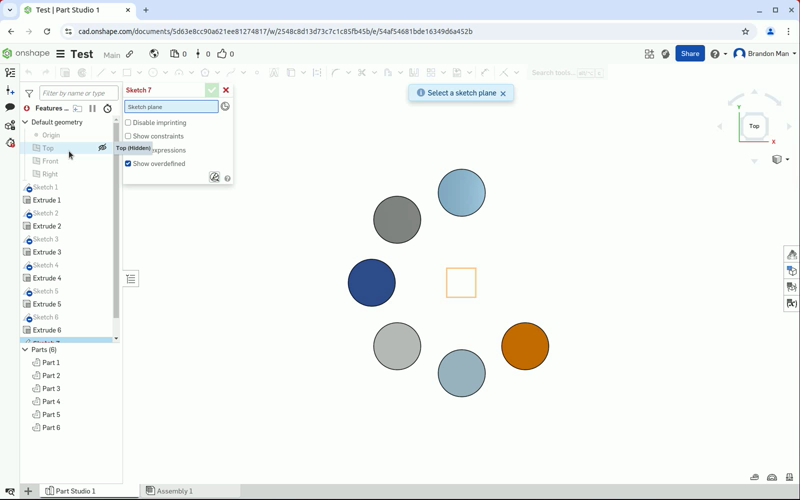
click(69, 150)
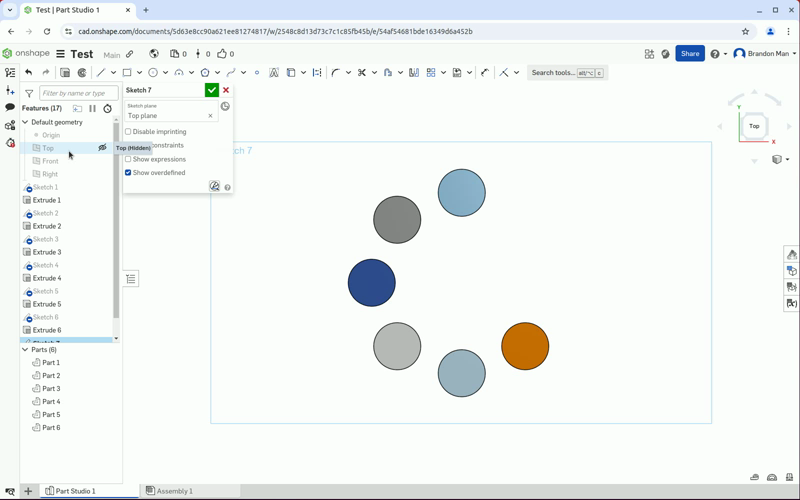
mouse_move(73, 352)
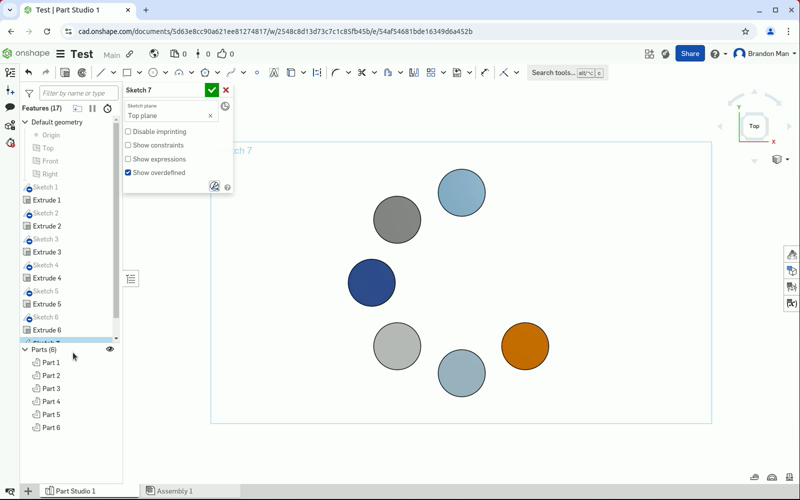
key(y)
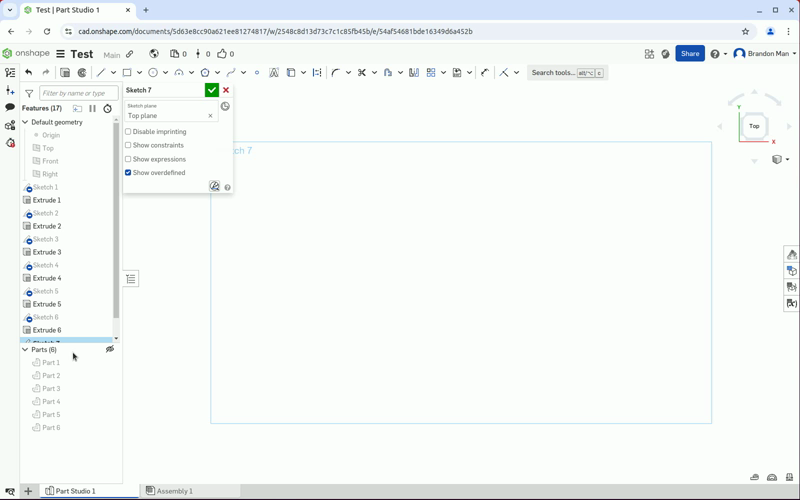
key(c)
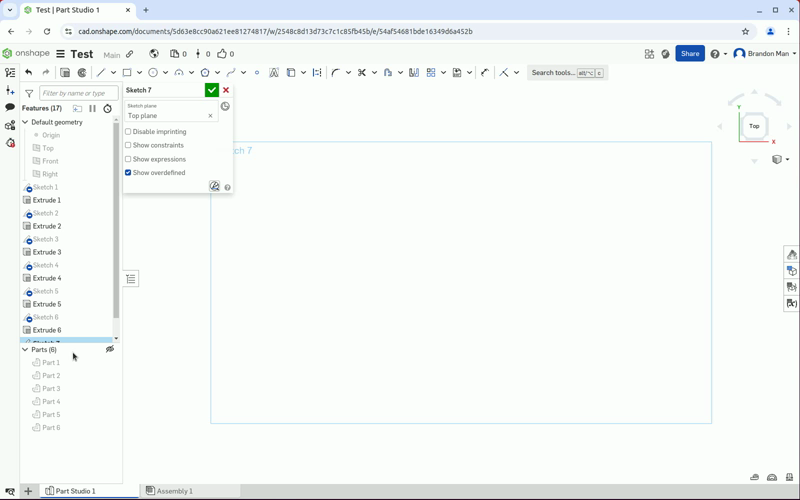
key_down(shift)
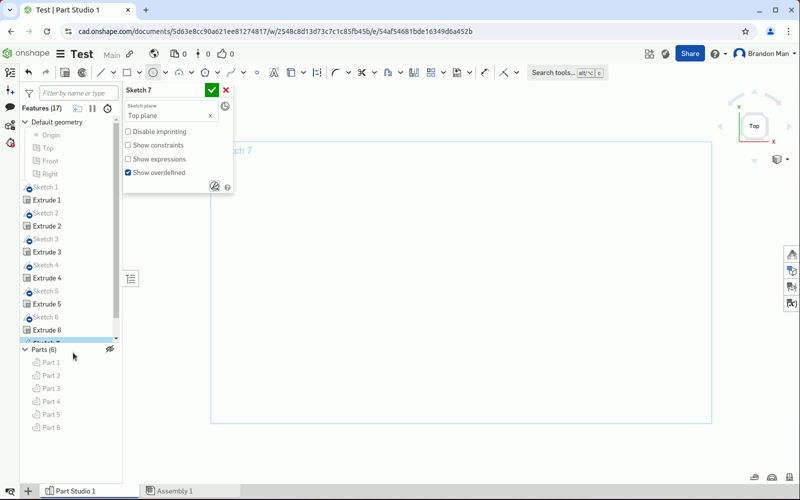
mouse_move(551, 282)
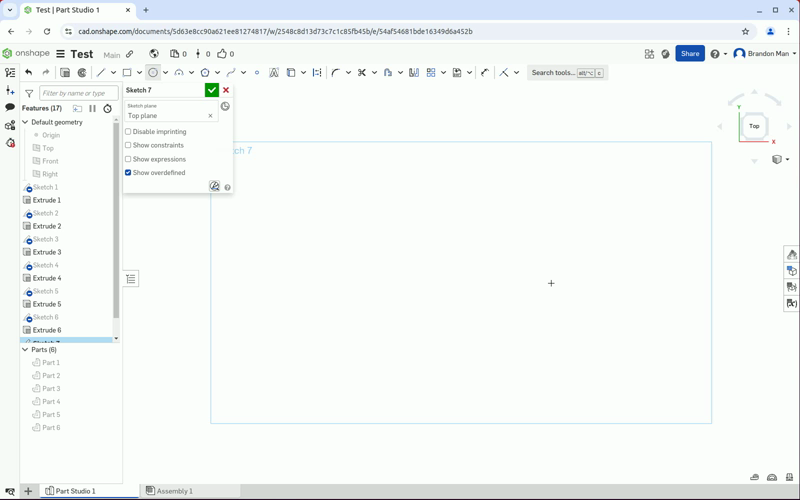
click(551, 282)
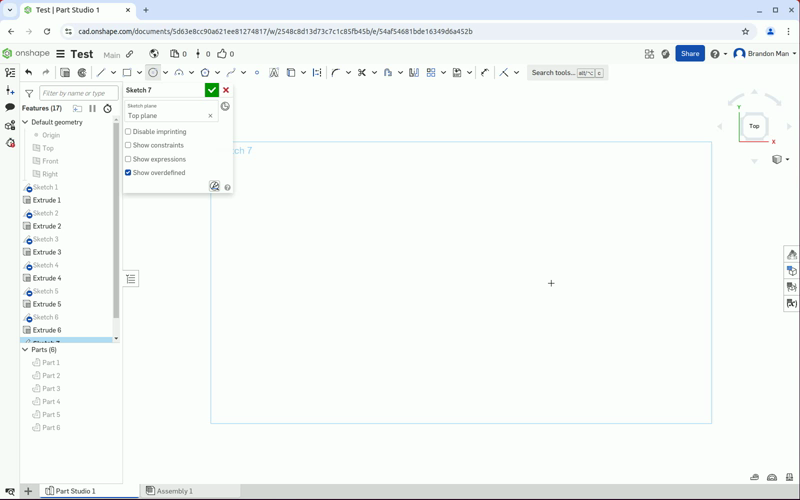
key_up(shift)
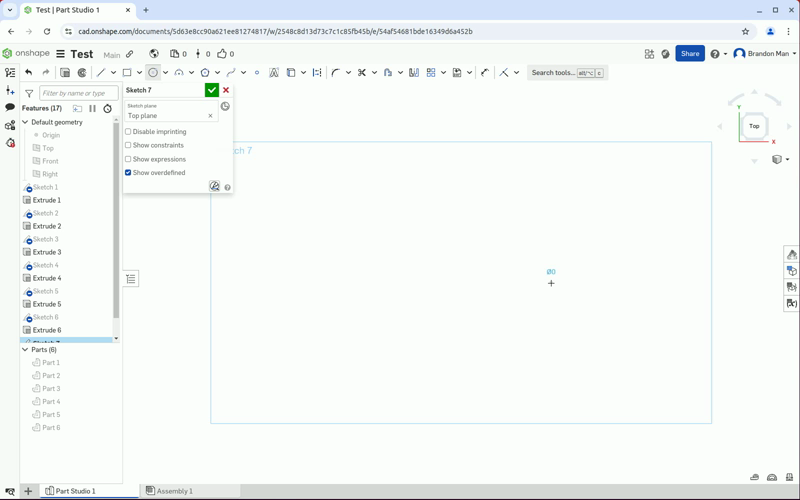
mouse_move(574, 282)
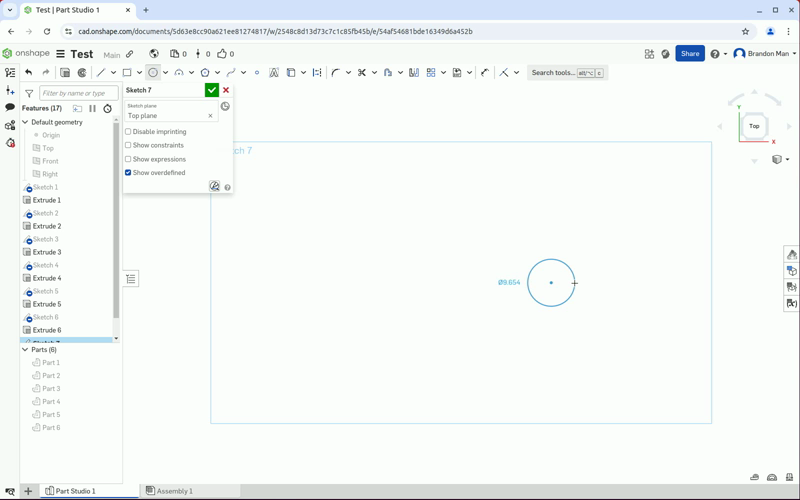
click(574, 282)
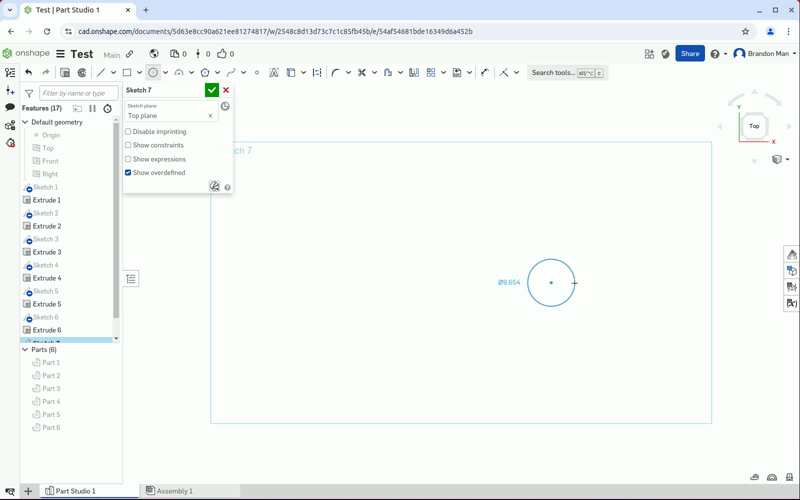
key(esc)
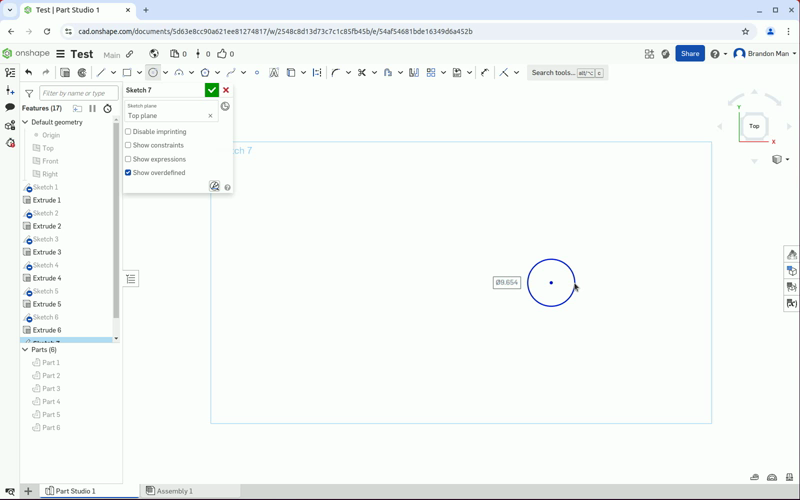
mouse_move(535, 271)
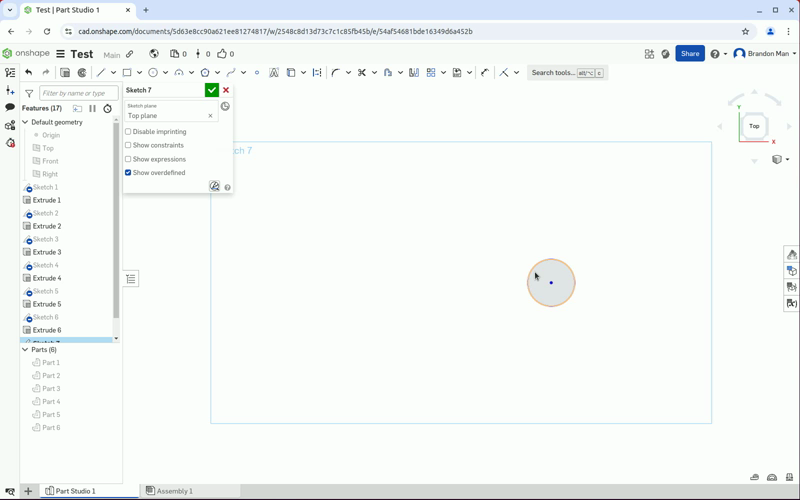
scroll(6)
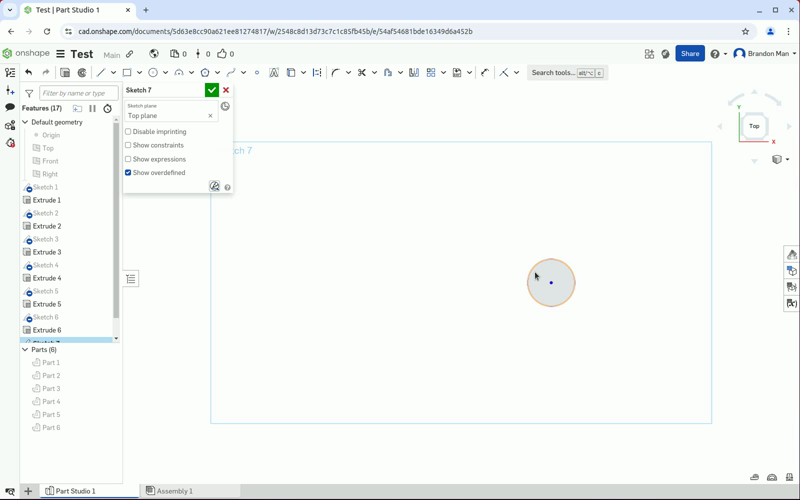
scroll(6)
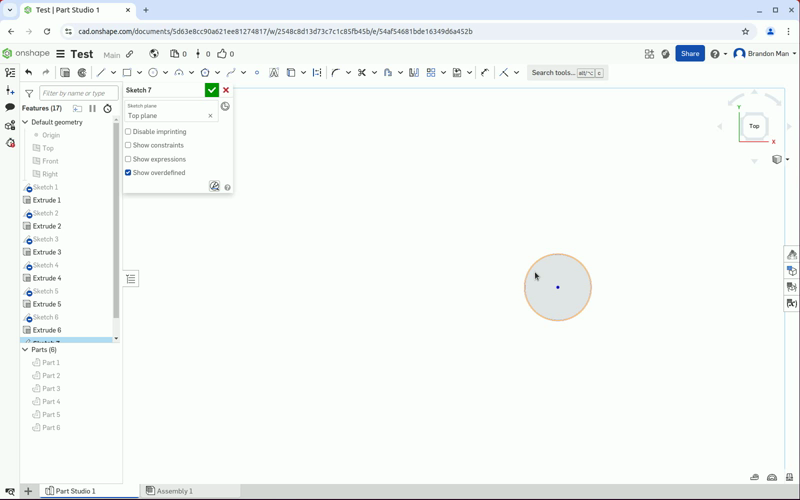
scroll(6)
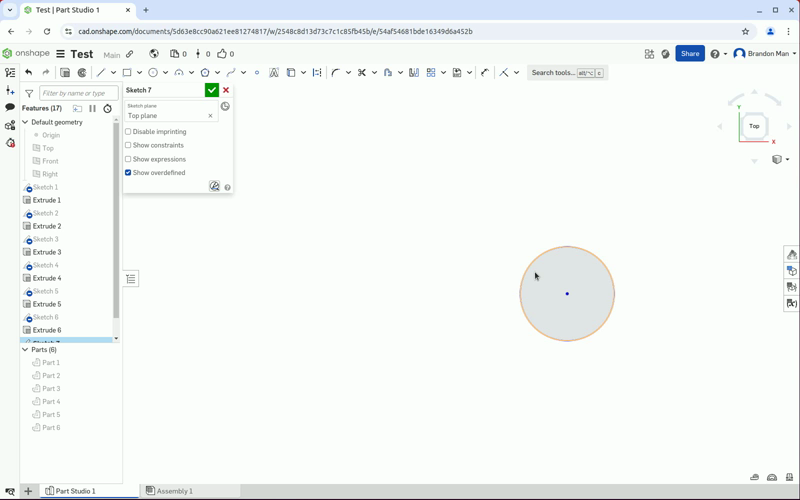
scroll(6)
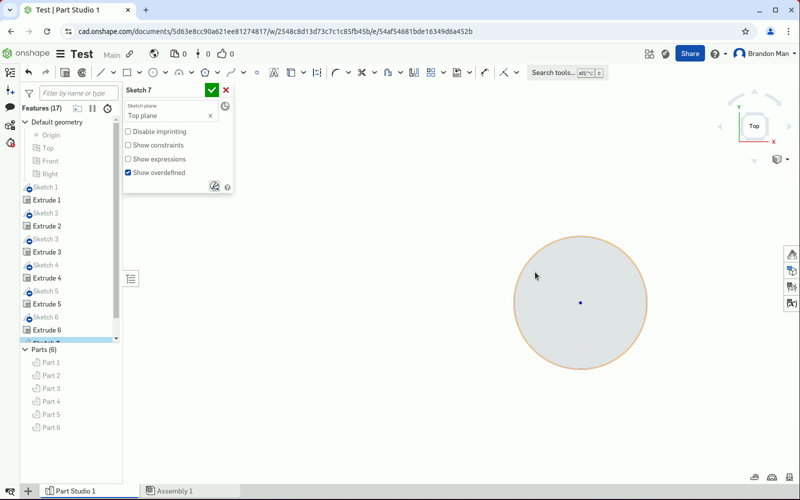
scroll(6)
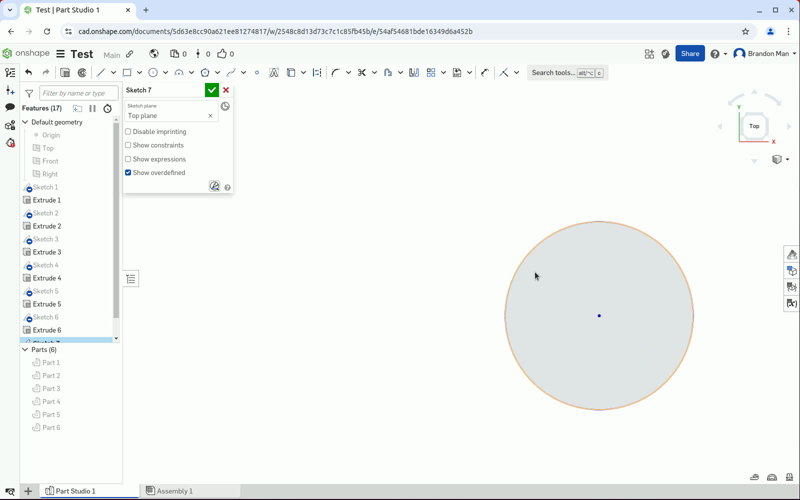
scroll(6)
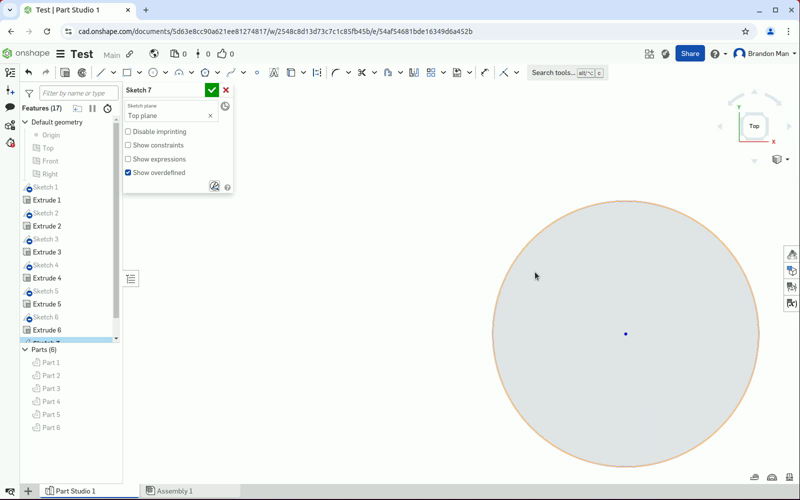
scroll(6)
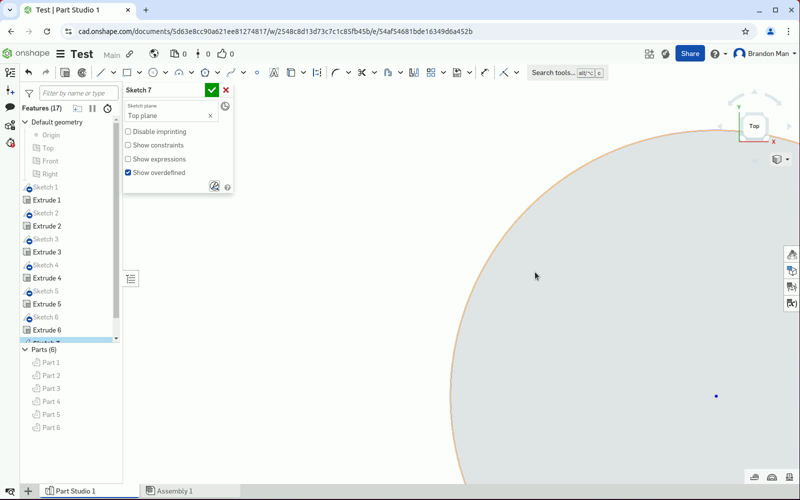
click(535, 271)
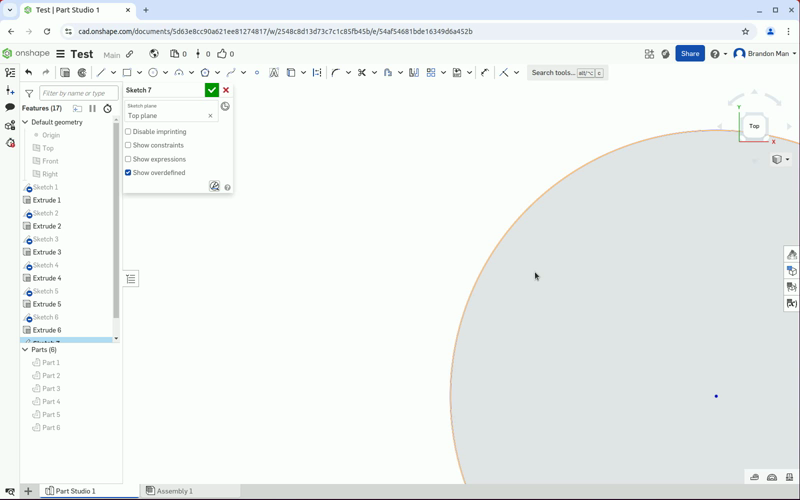
scroll(-6)
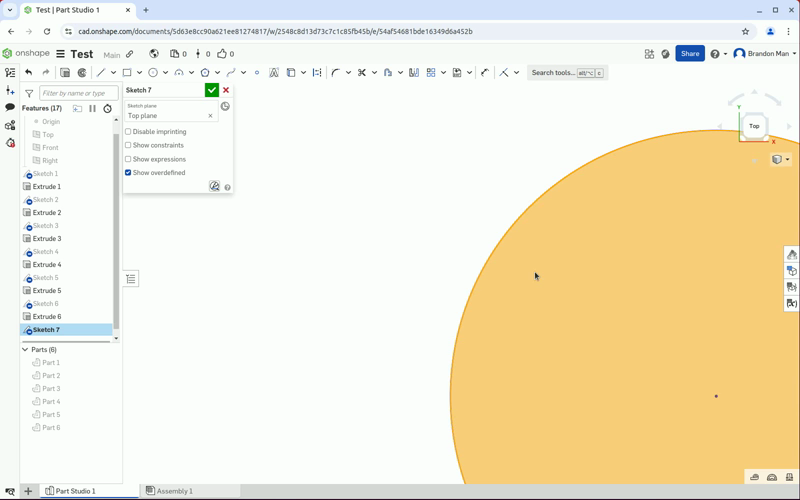
scroll(-6)
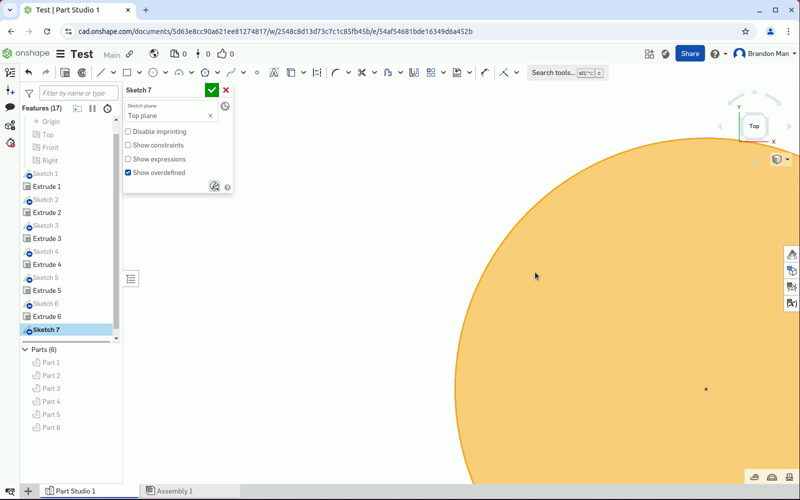
scroll(-6)
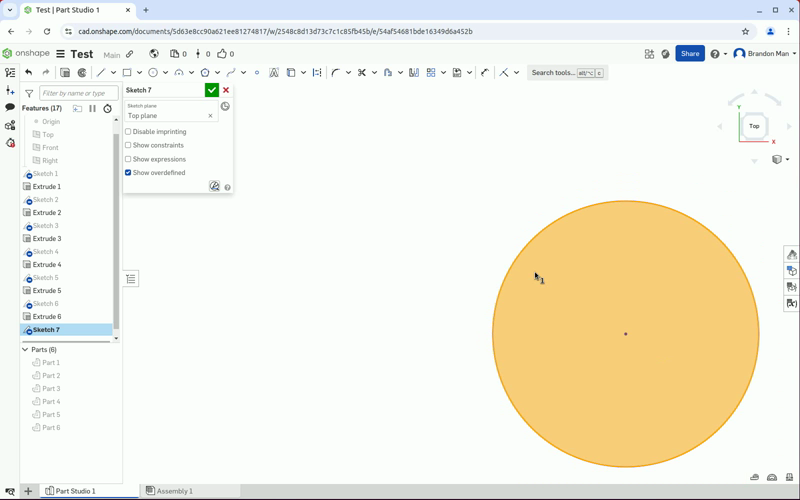
scroll(-6)
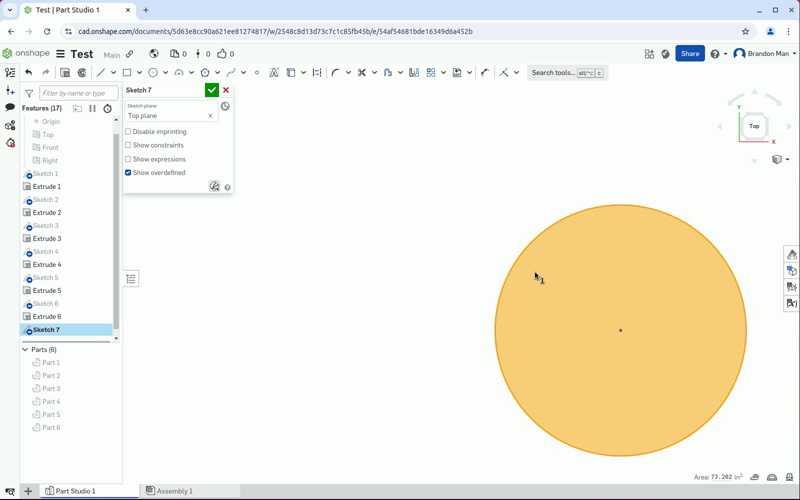
scroll(-6)
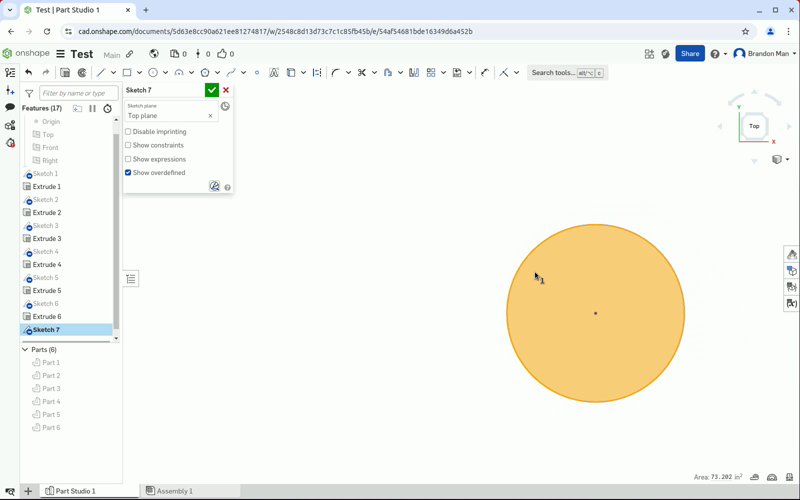
scroll(-6)
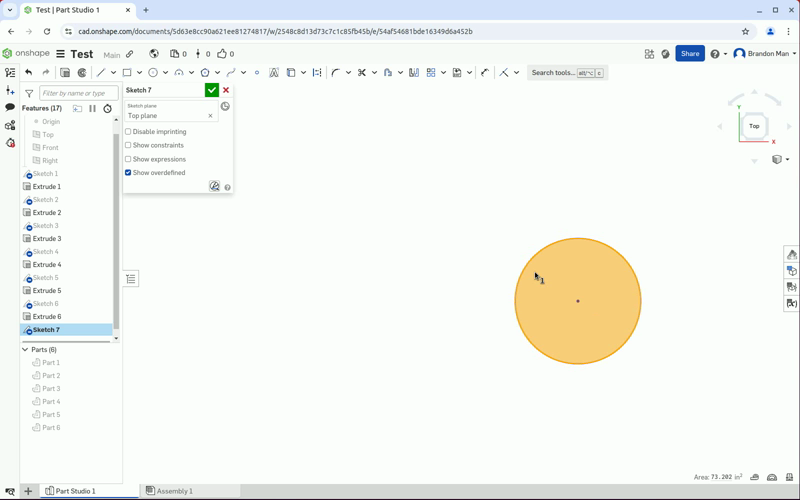
scroll(-6)
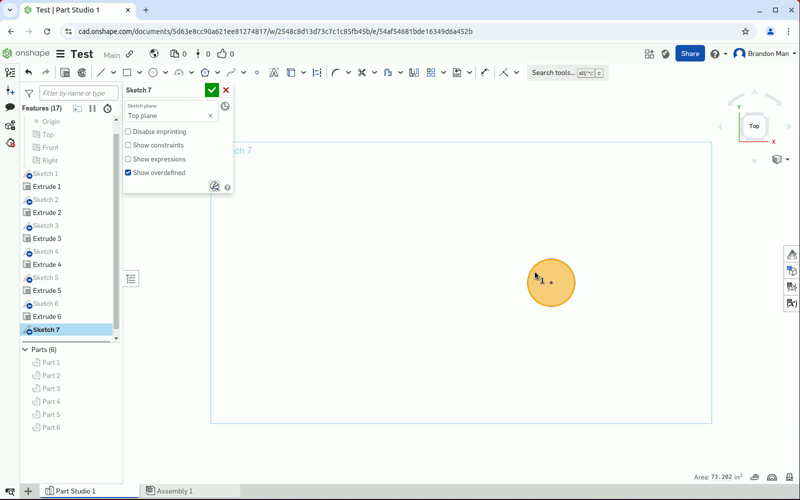
mouse_move(73, 352)
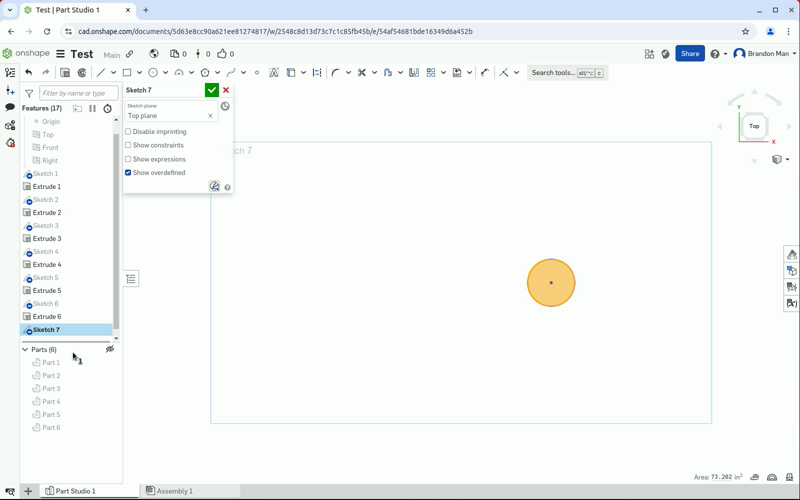
key(shift+y)
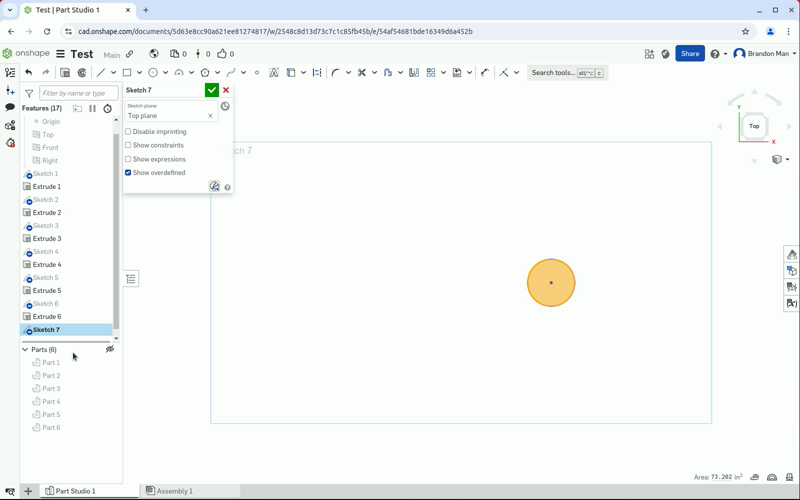
key(shift+e)
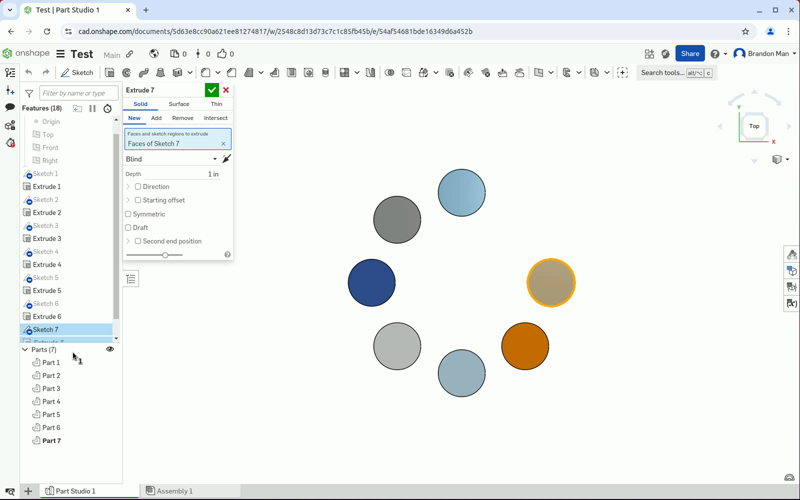
mouse_move(143, 106)
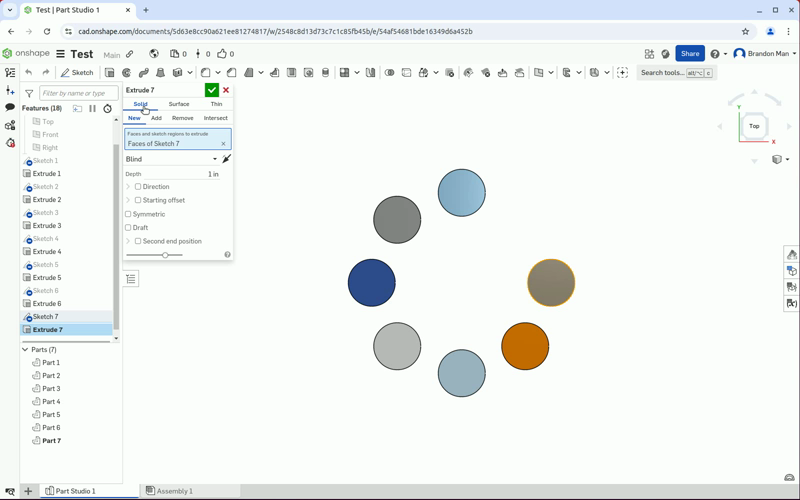
click(143, 106)
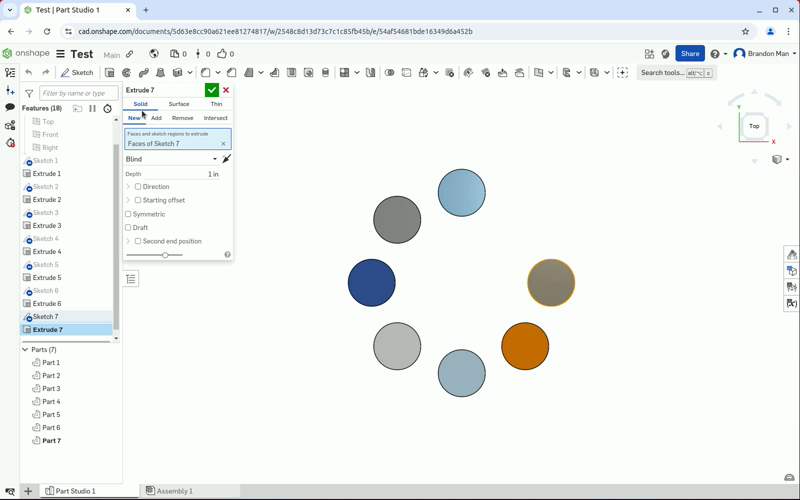
mouse_move(137, 120)
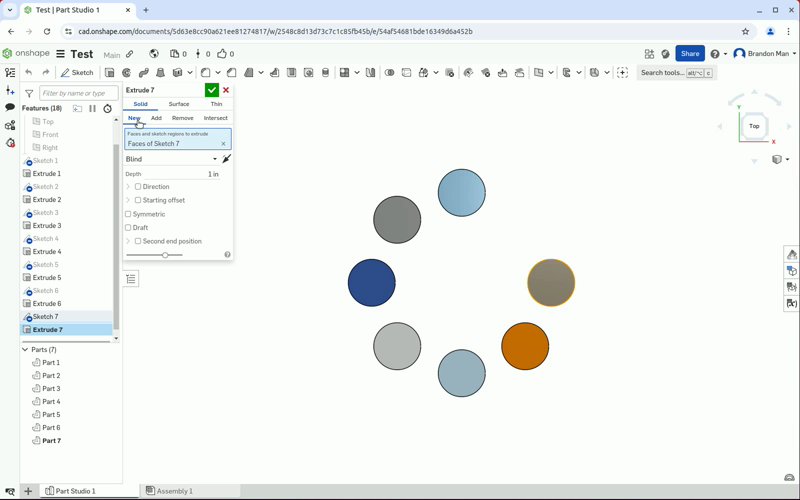
click(137, 120)
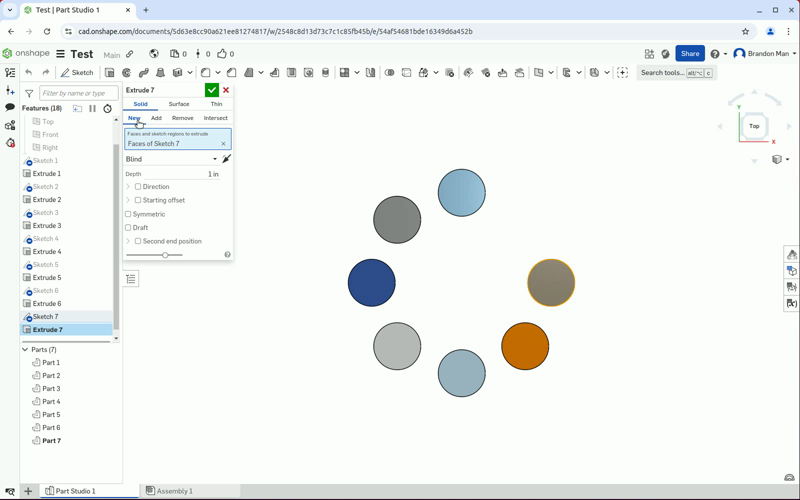
key(tab, 4)
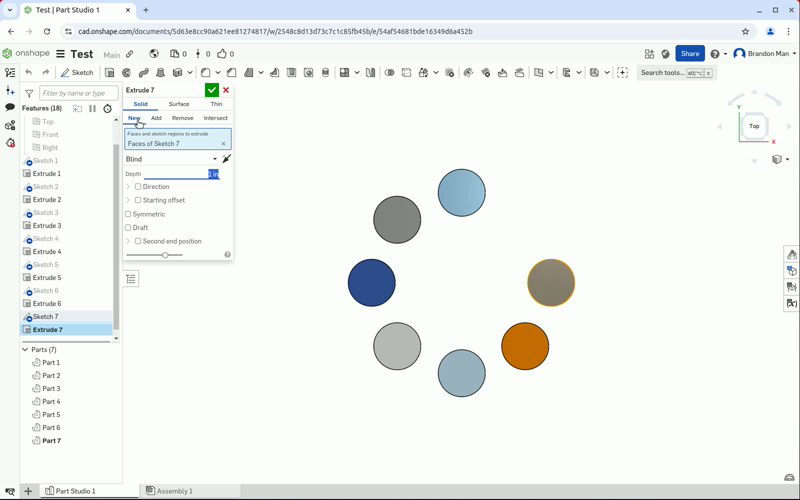
text(10.591)
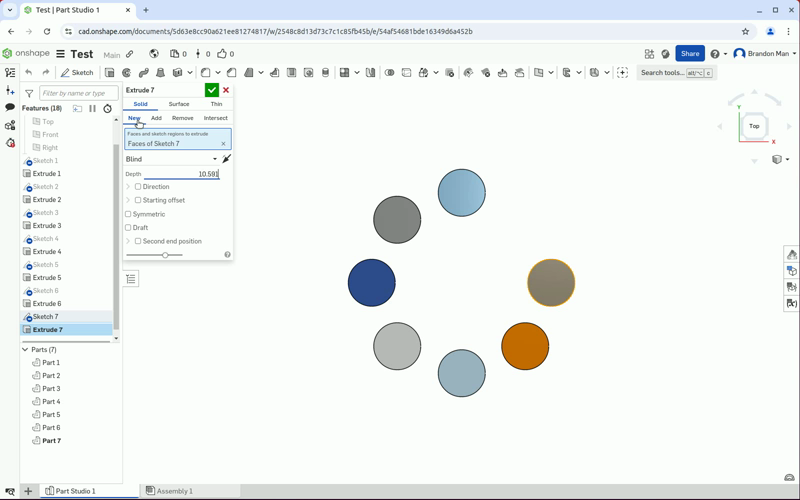
key(enter)
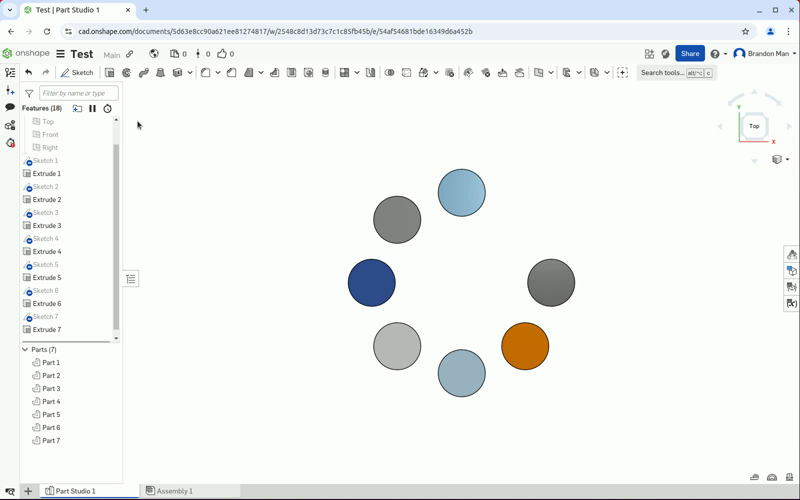
key(shift+h)
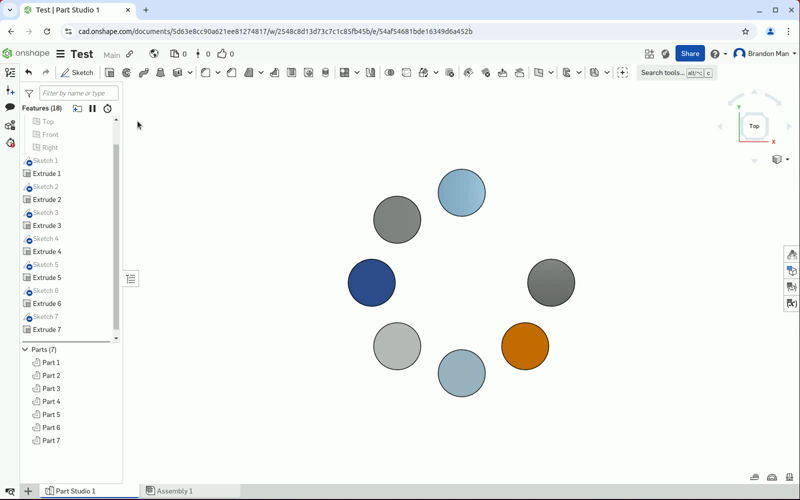
key(shift+h)
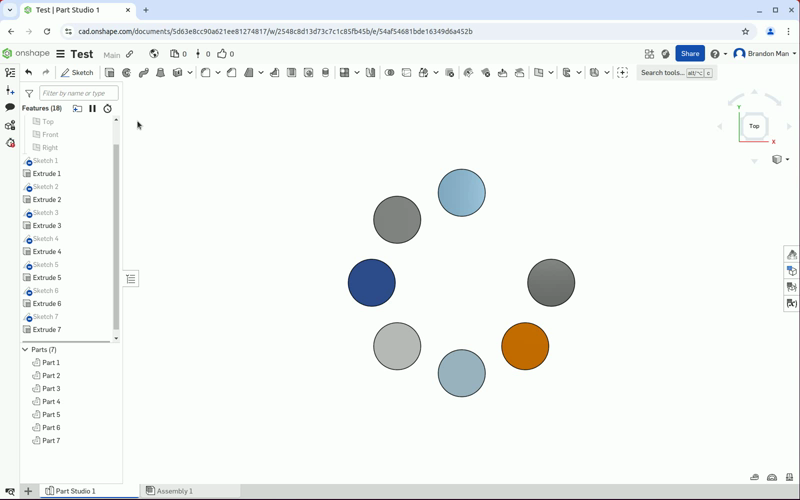
mouse_move(69, 163)
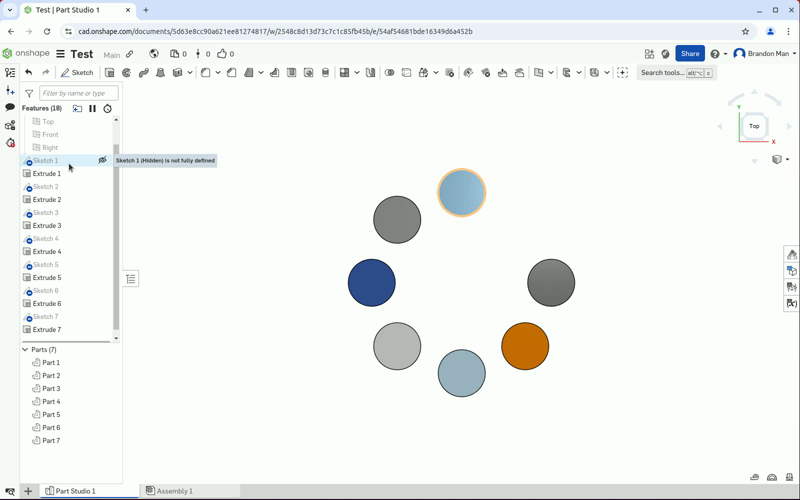
click(69, 163)
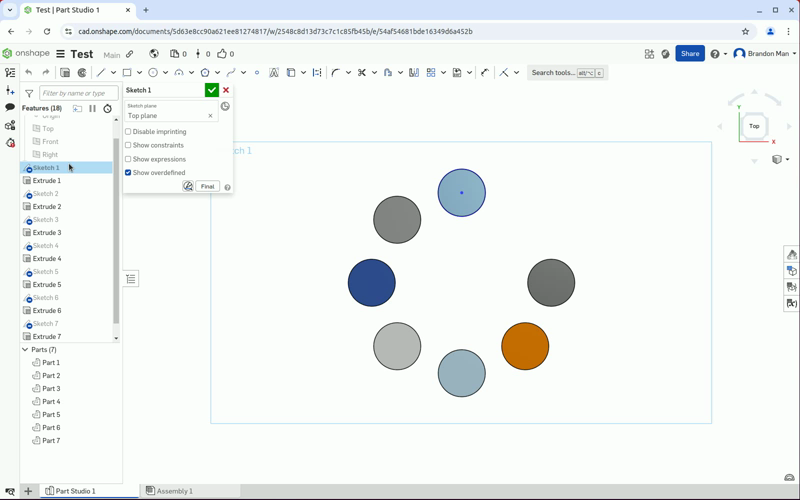
mouse_move(229, 92)
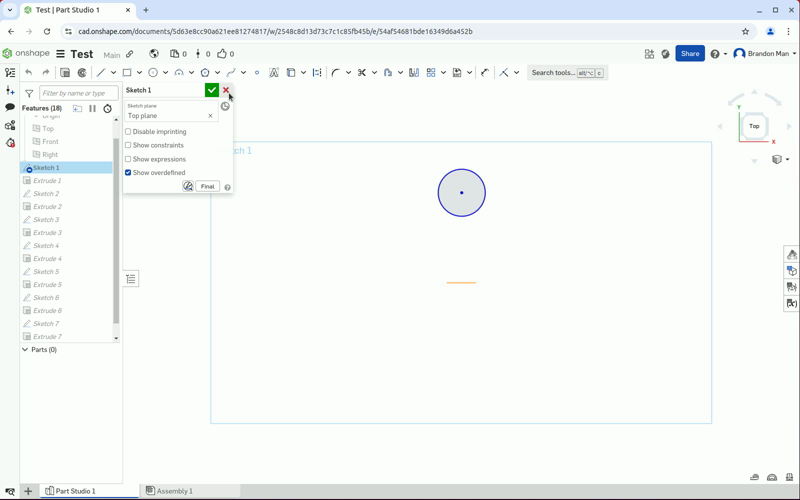
click(229, 92)
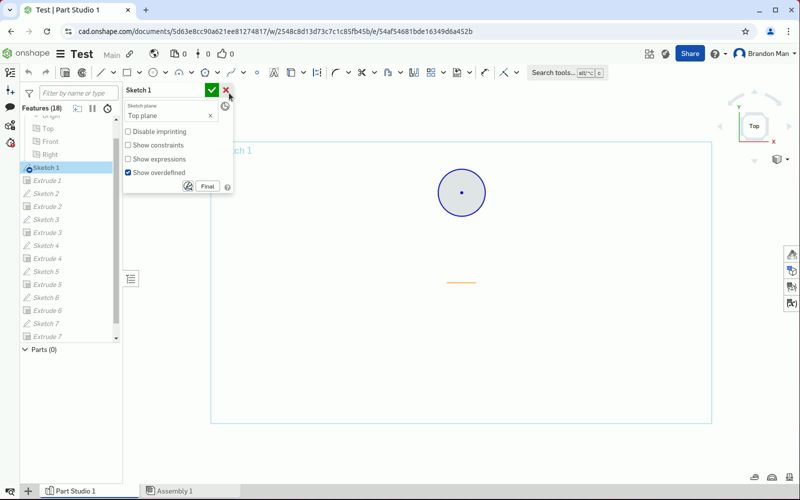
key(shift+s)
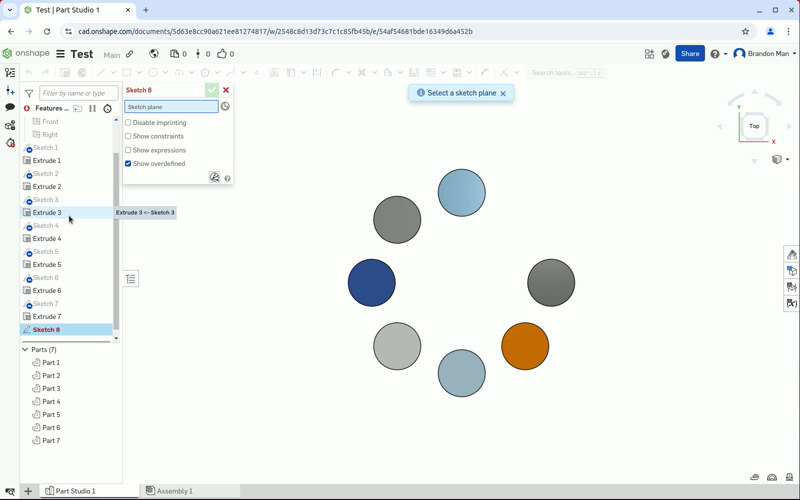
scroll(3)
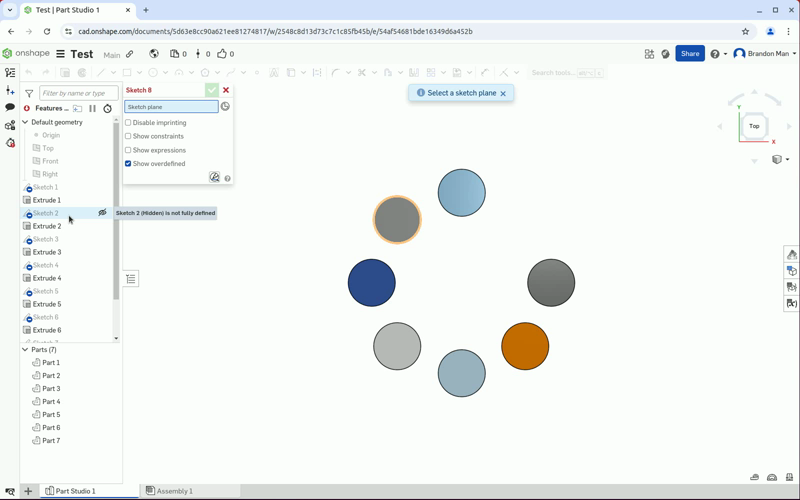
mouse_move(69, 150)
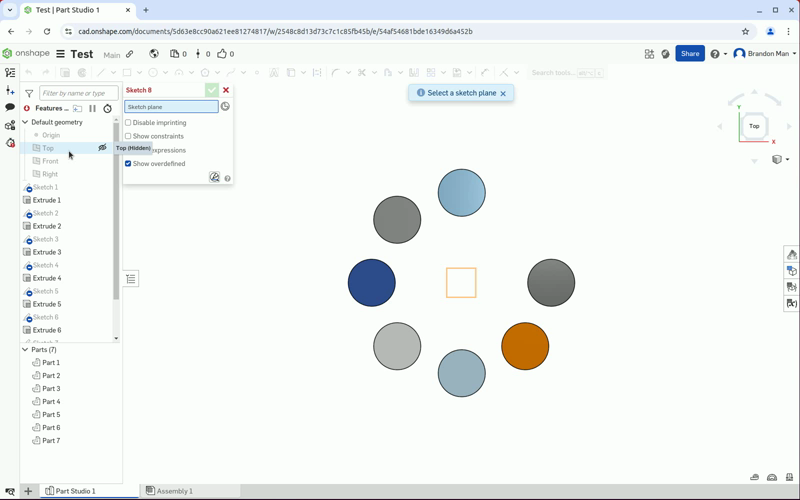
click(69, 150)
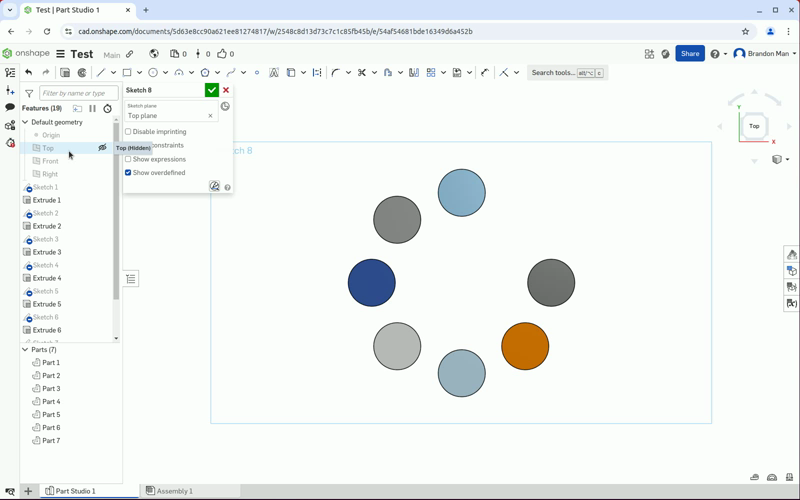
mouse_move(73, 352)
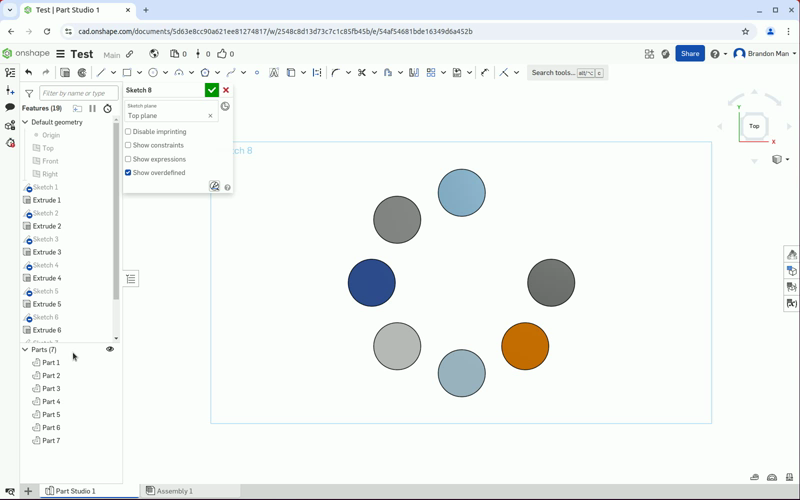
key(y)
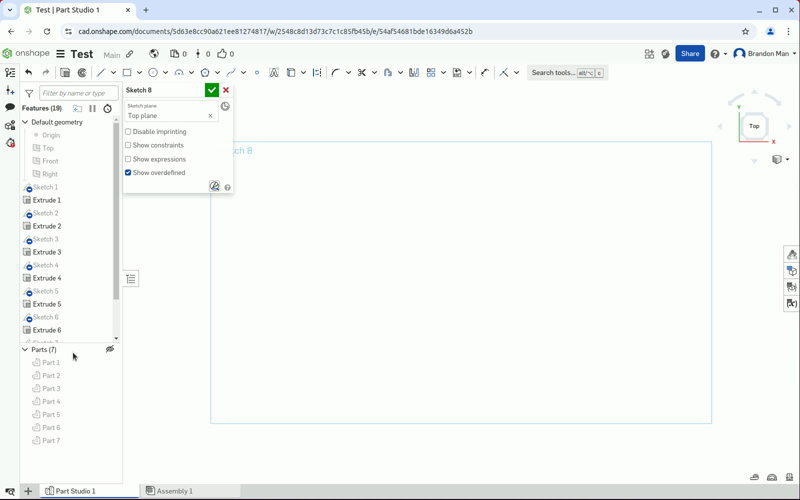
key(c)
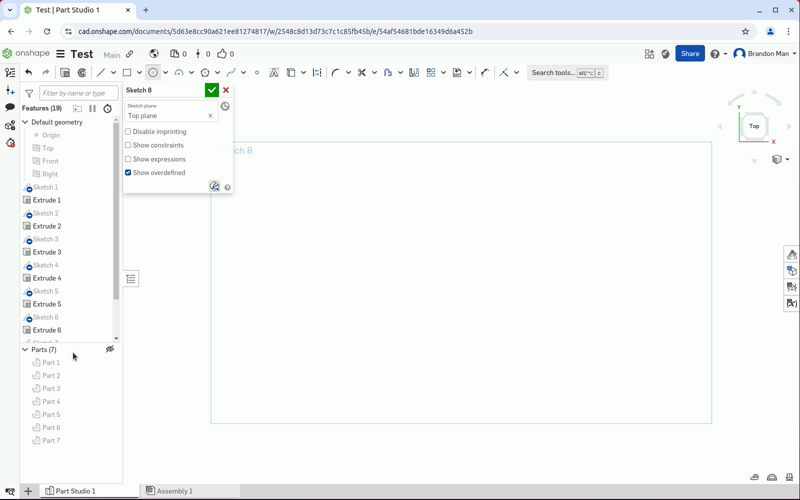
key_down(shift)
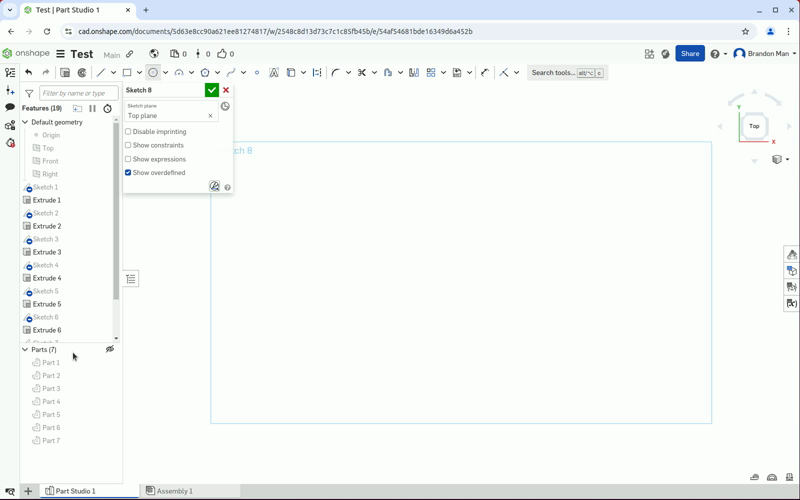
mouse_move(525, 219)
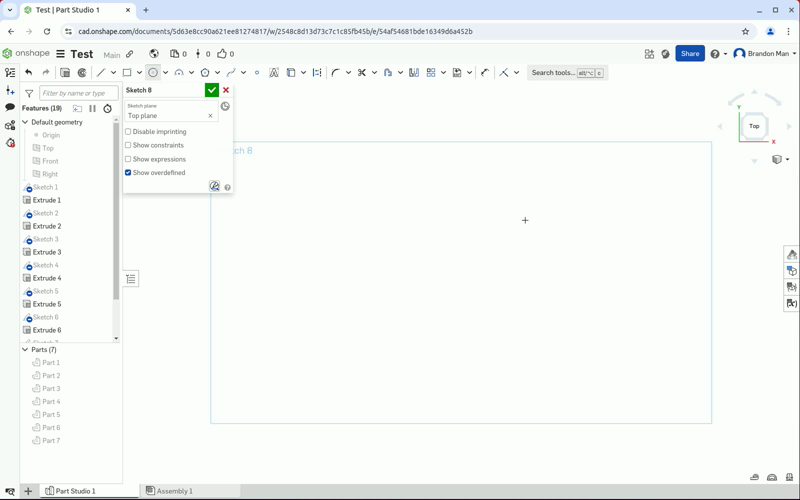
click(525, 219)
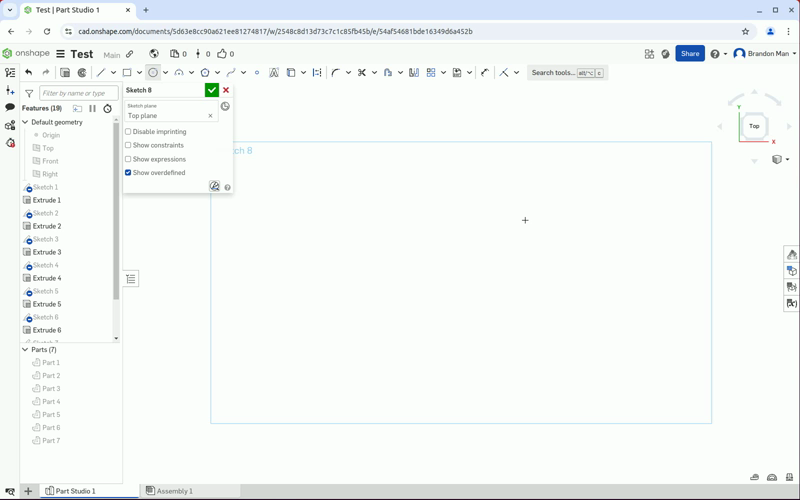
key_up(shift)
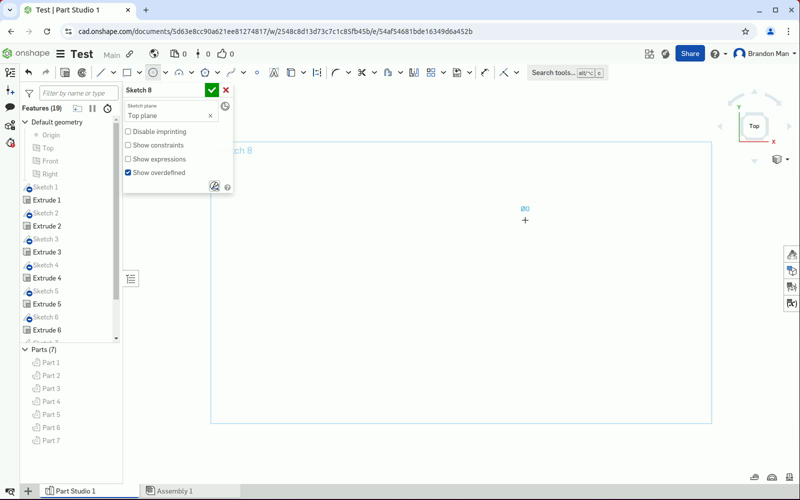
mouse_move(548, 219)
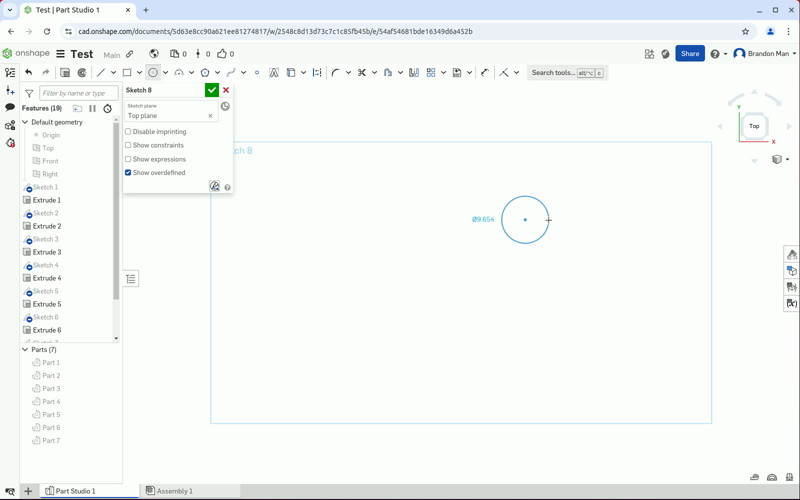
click(548, 219)
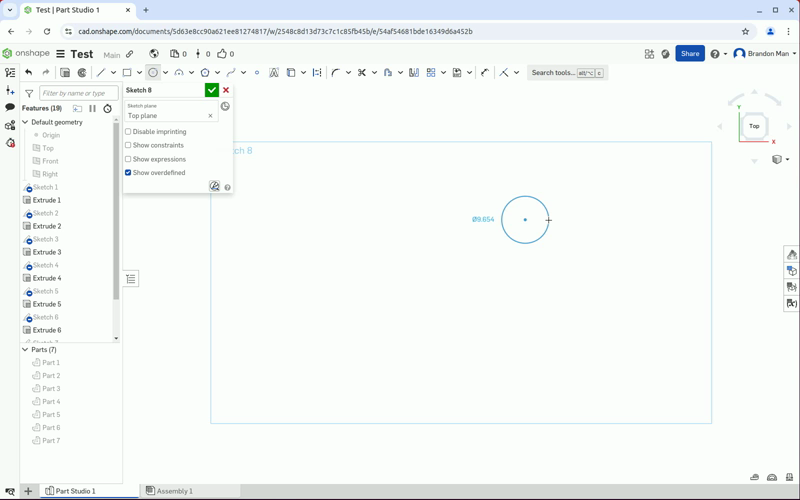
key(esc)
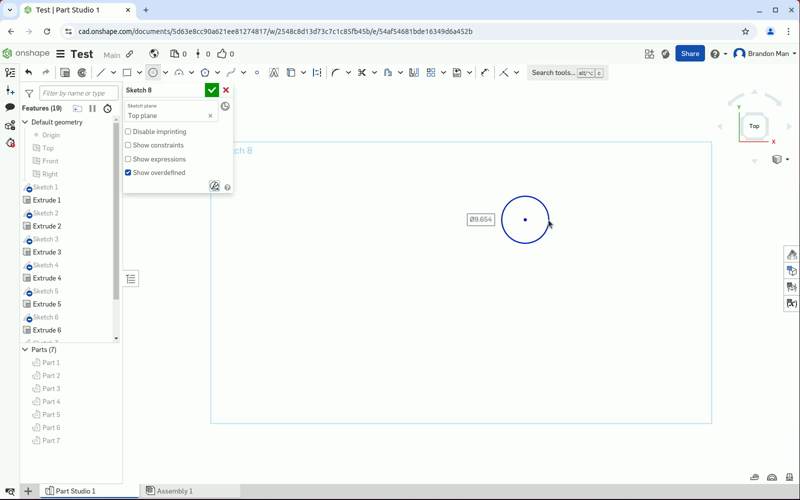
mouse_move(535, 232)
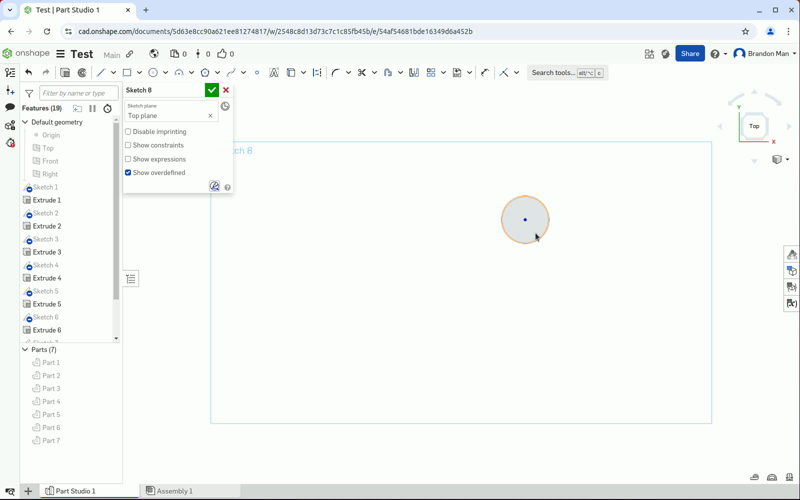
scroll(6)
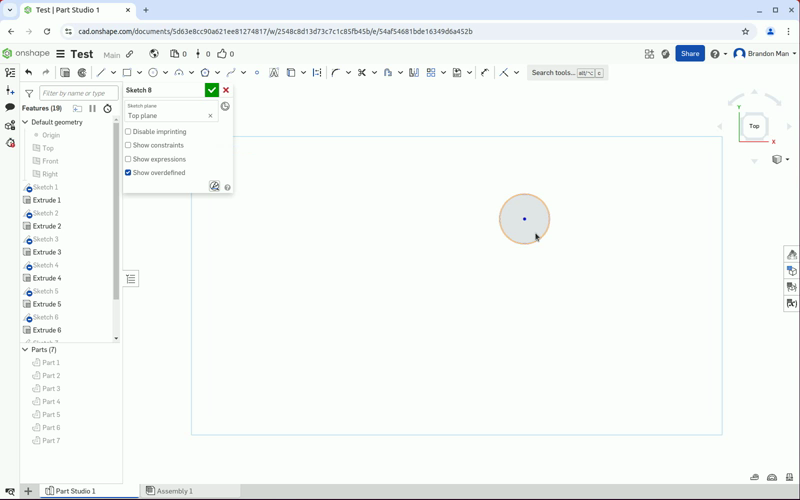
scroll(6)
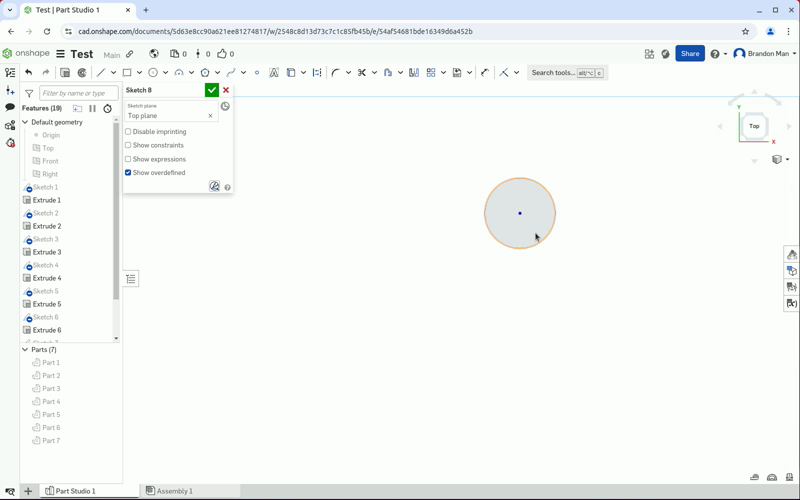
scroll(6)
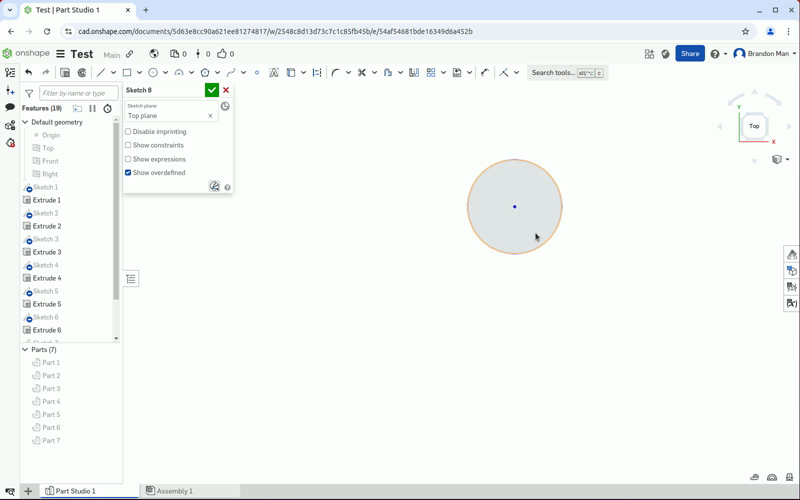
scroll(6)
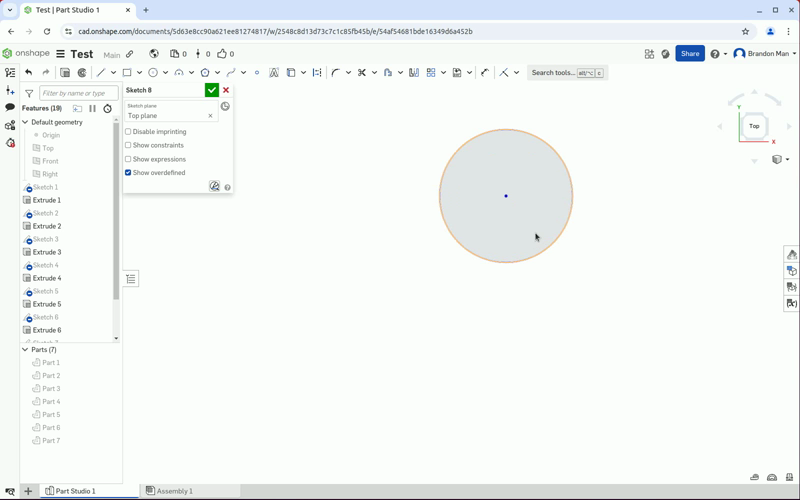
scroll(6)
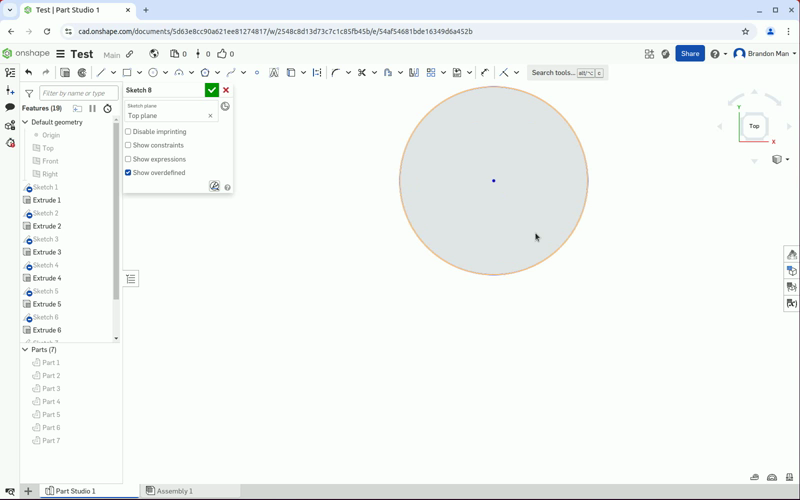
scroll(6)
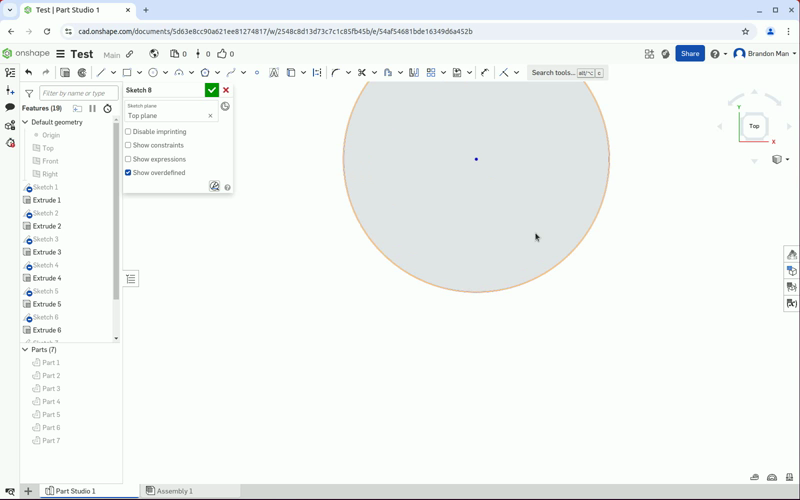
scroll(6)
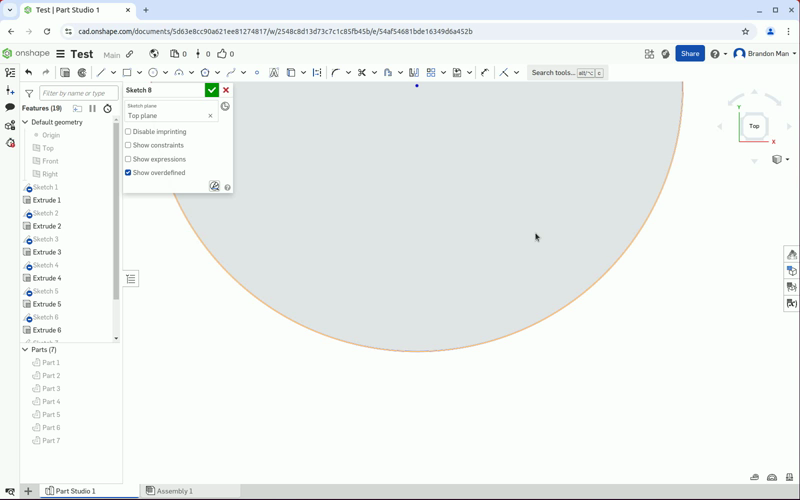
click(535, 232)
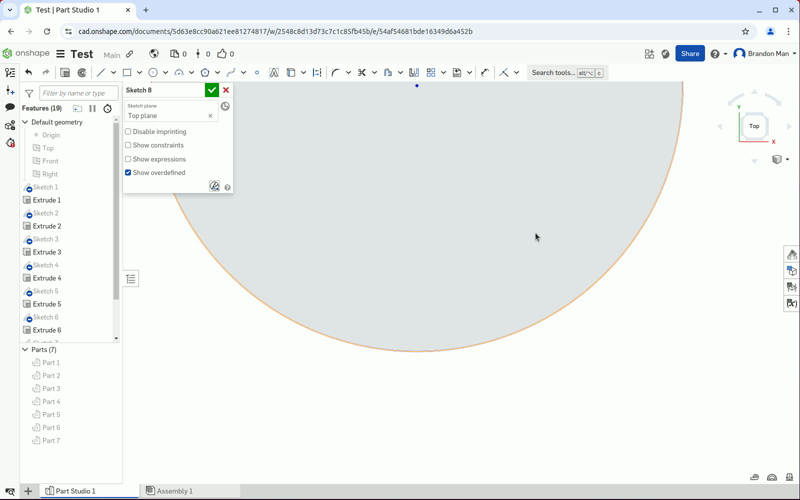
scroll(-6)
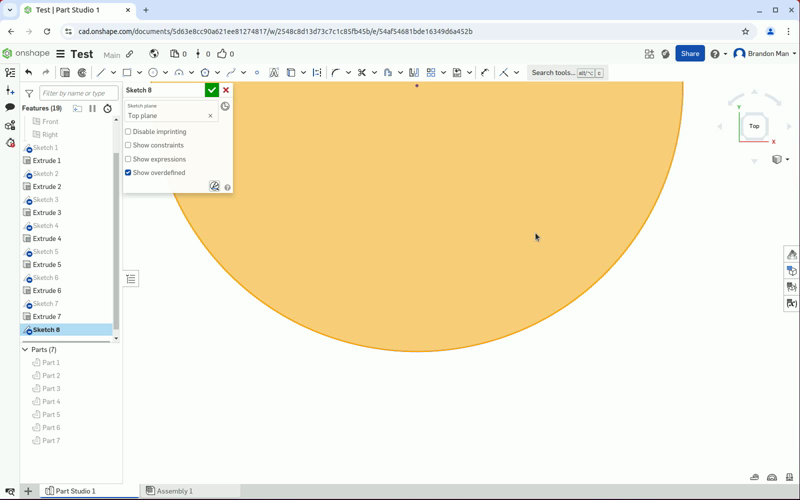
scroll(-6)
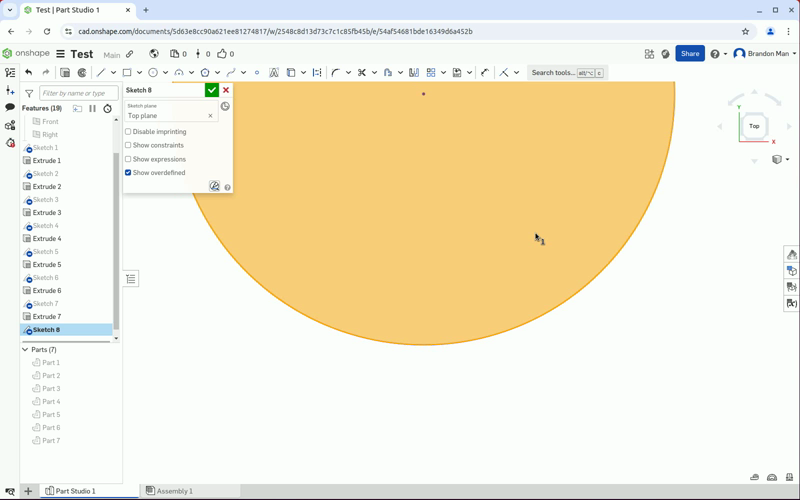
scroll(-6)
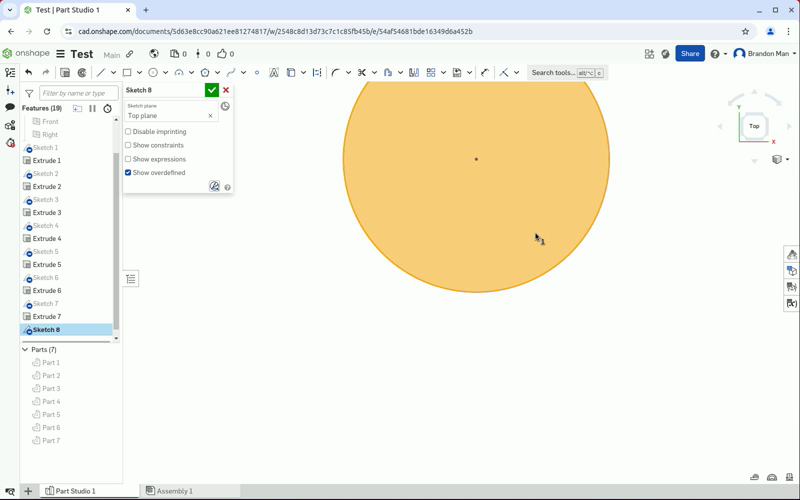
scroll(-6)
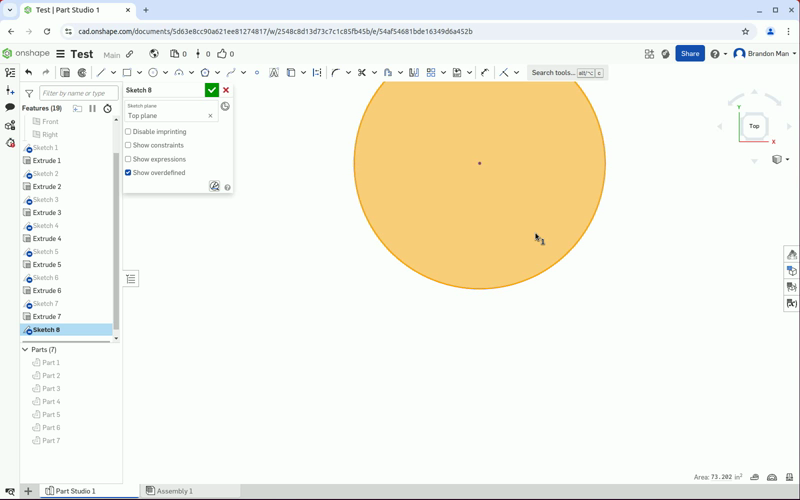
scroll(-6)
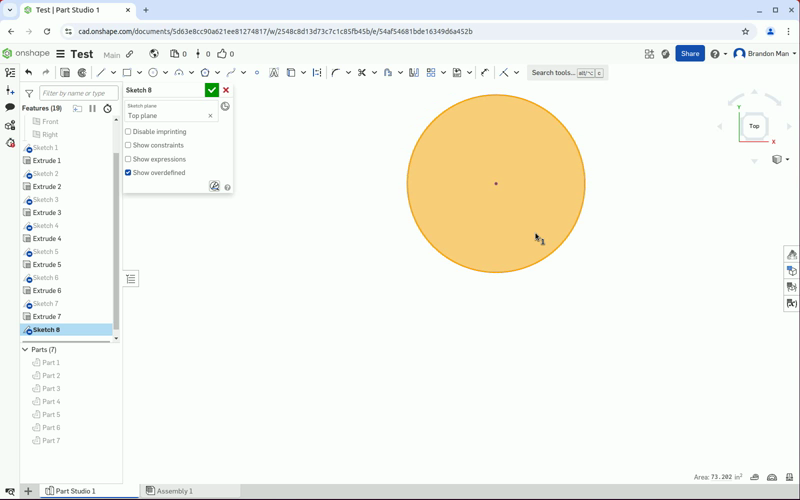
scroll(-6)
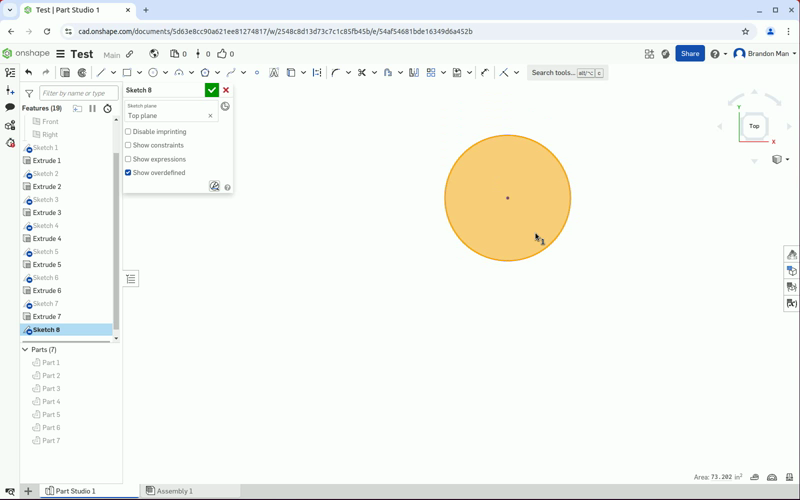
scroll(-6)
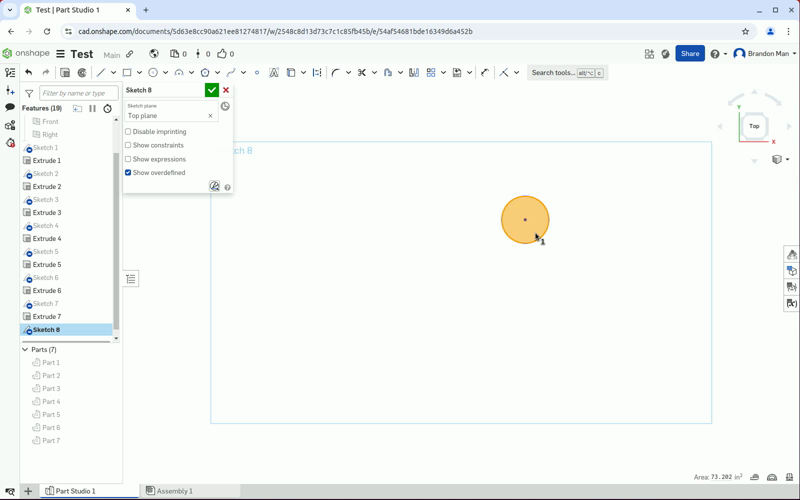
mouse_move(73, 352)
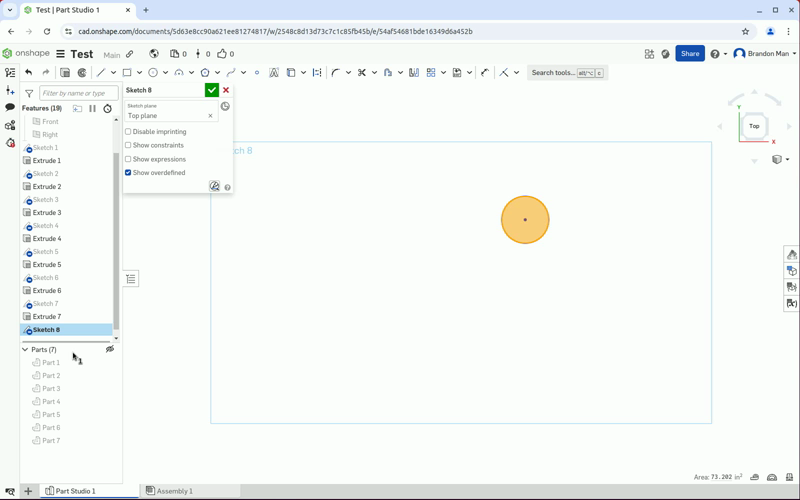
key(shift+y)
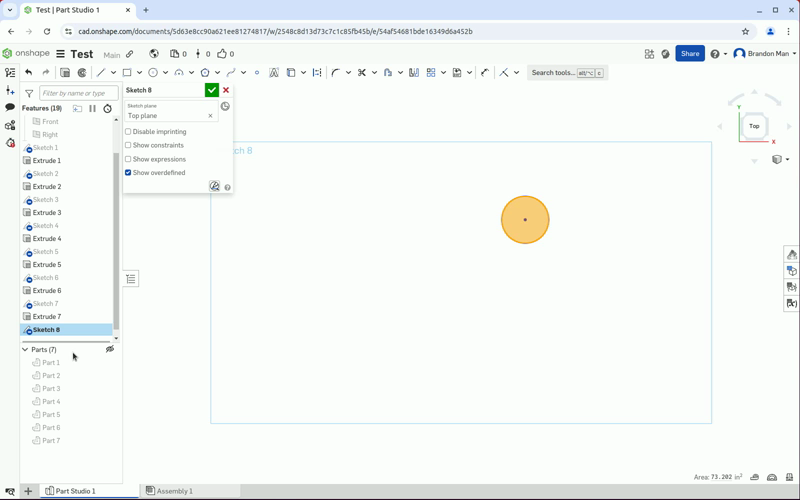
key(shift+e)
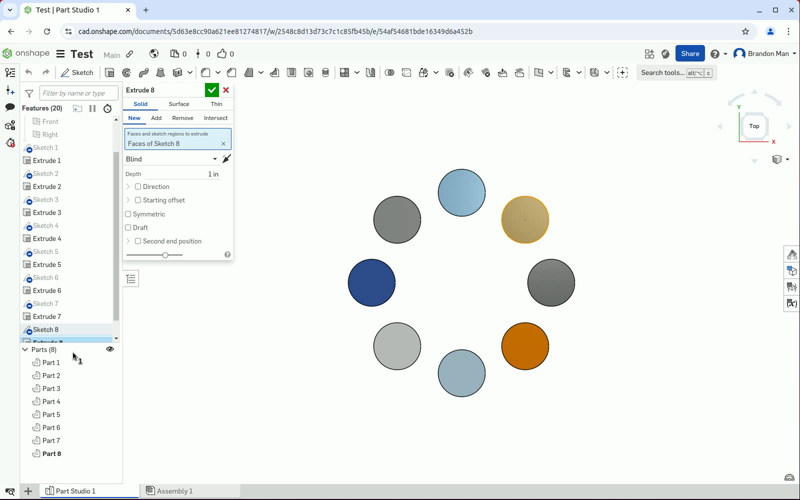
mouse_move(143, 106)
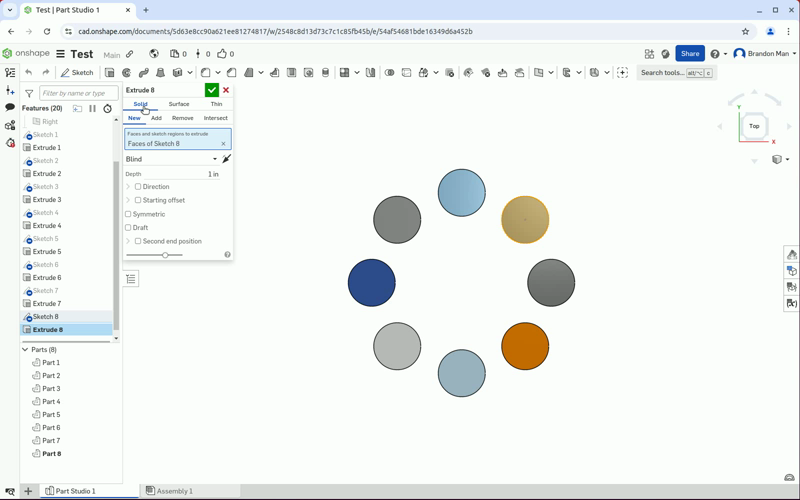
click(143, 106)
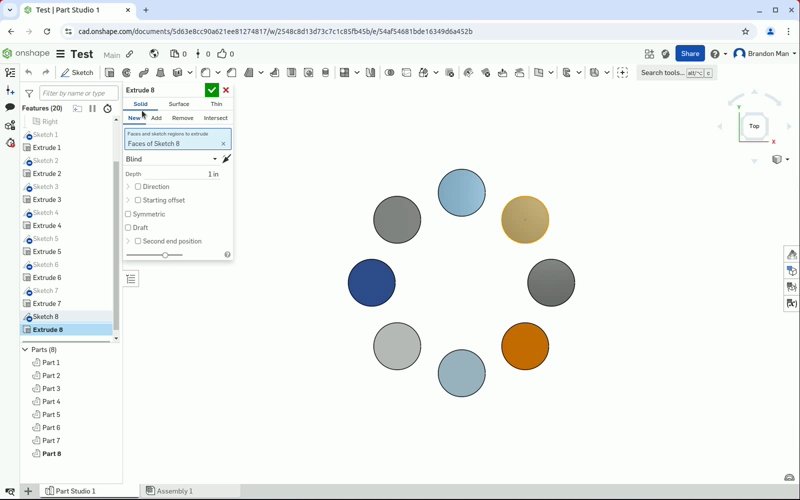
mouse_move(137, 120)
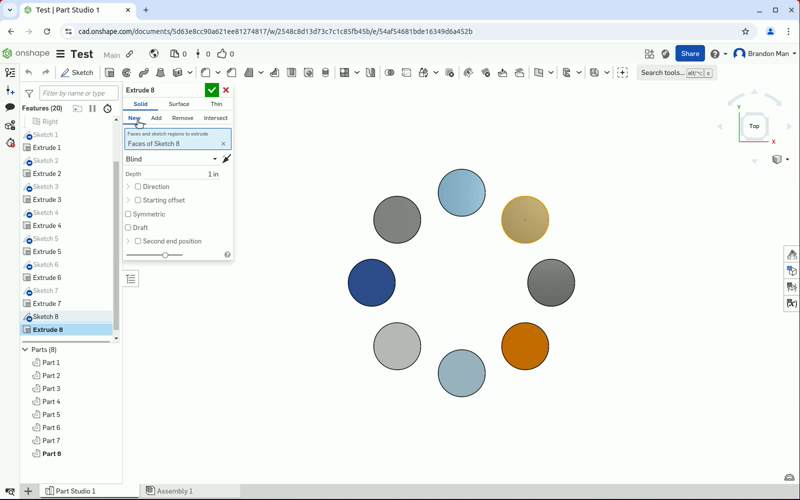
click(137, 120)
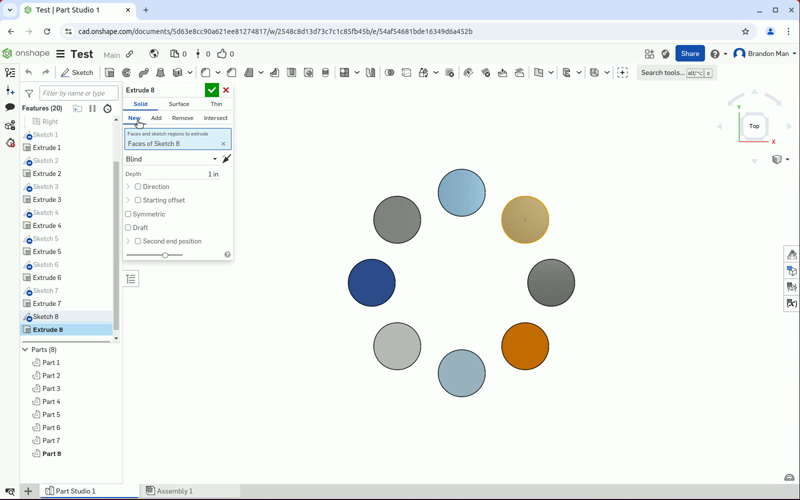
key(tab, 4)
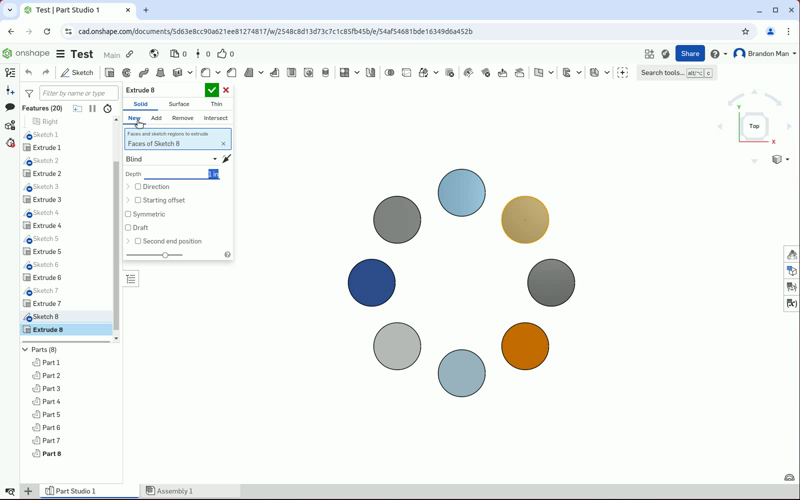
text(10.591)
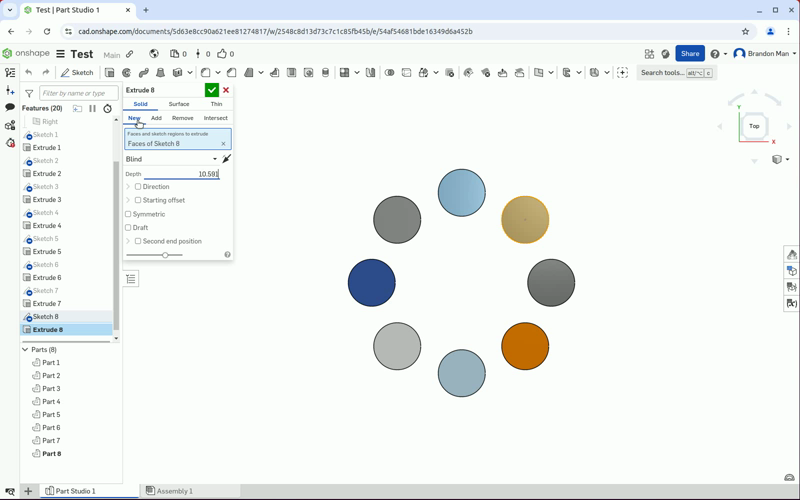
key(enter)
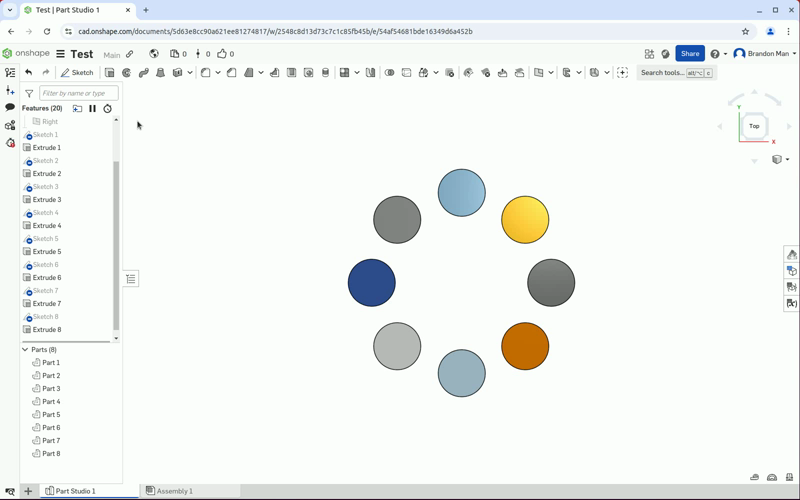
key(shift+h)
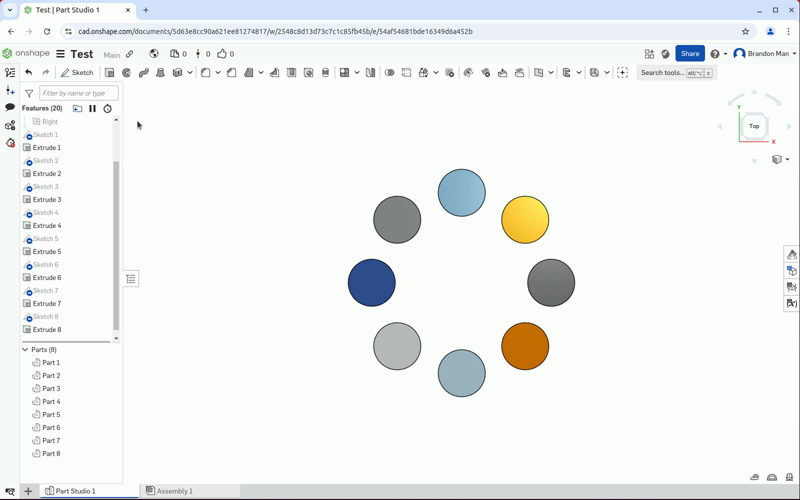
key(shift+h)
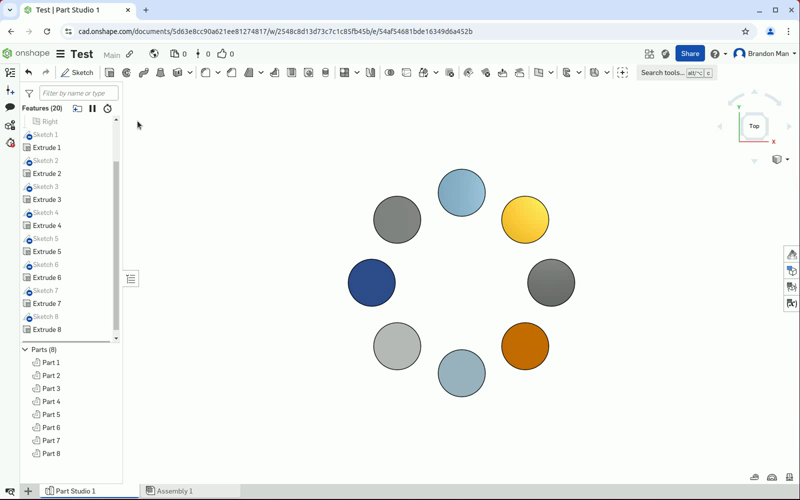
mouse_move(69, 137)
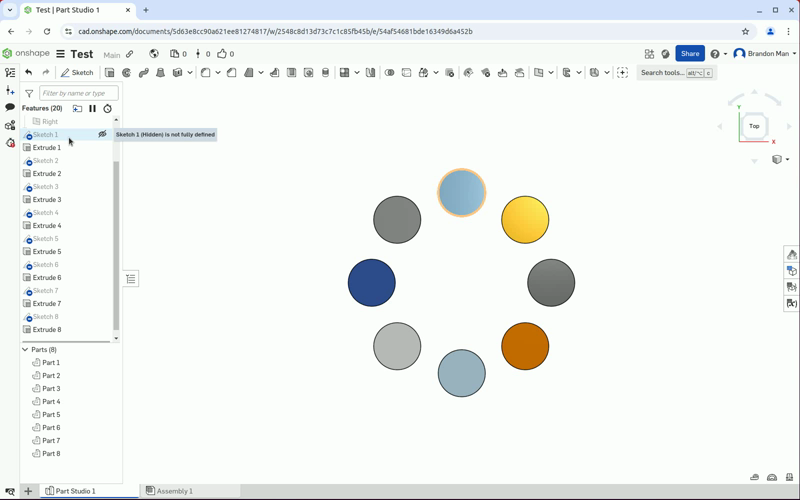
click(69, 137)
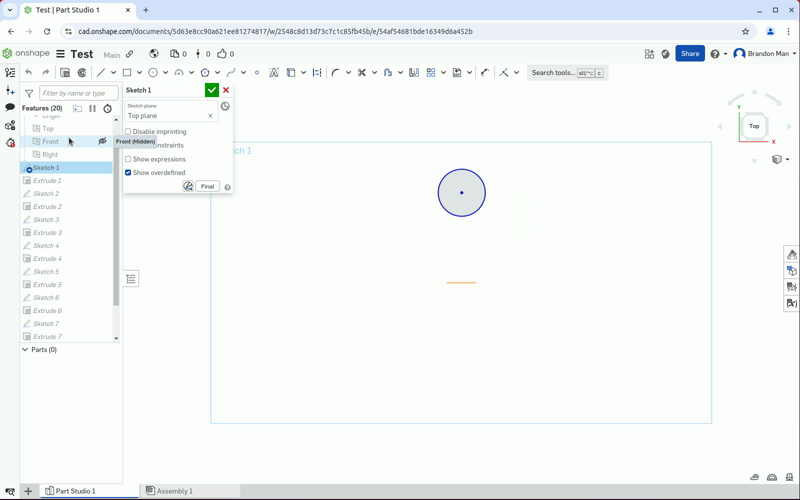
mouse_move(229, 92)
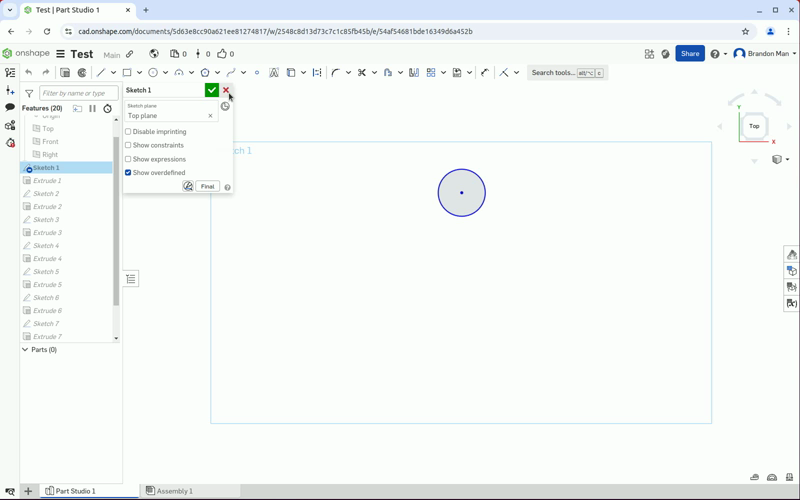
click(229, 92)
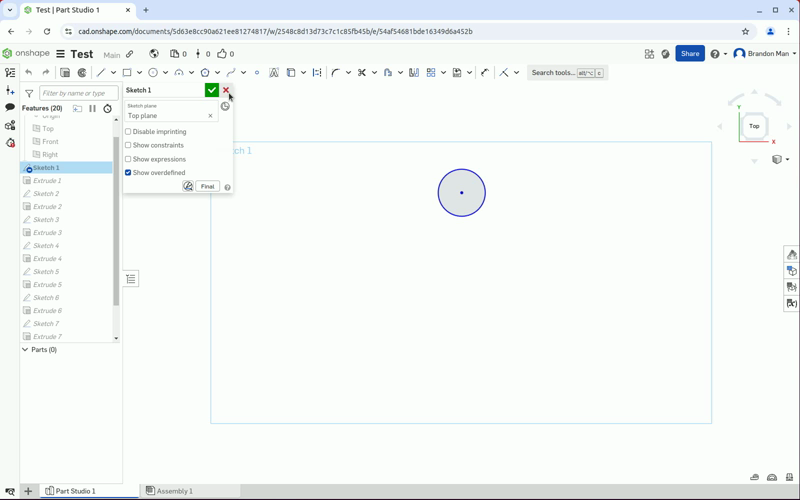
key(shift+s)
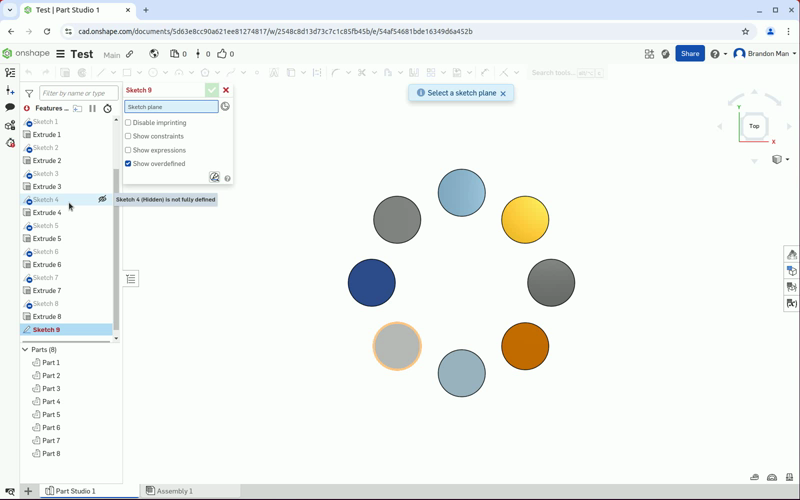
scroll(3)
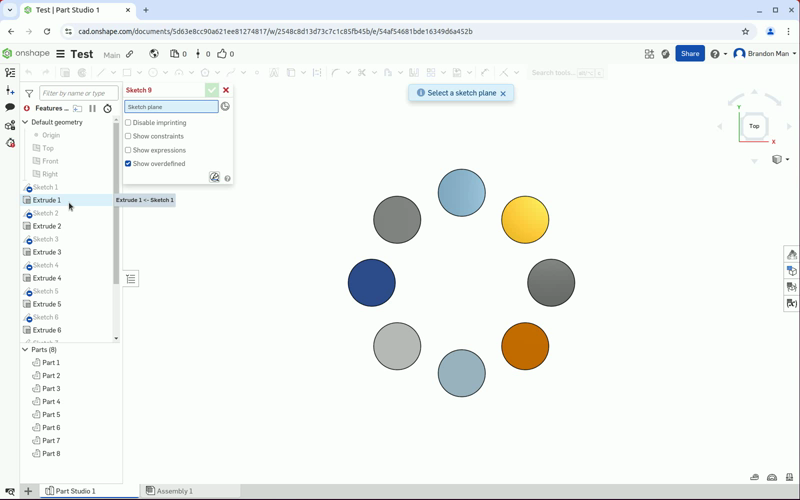
mouse_move(69, 150)
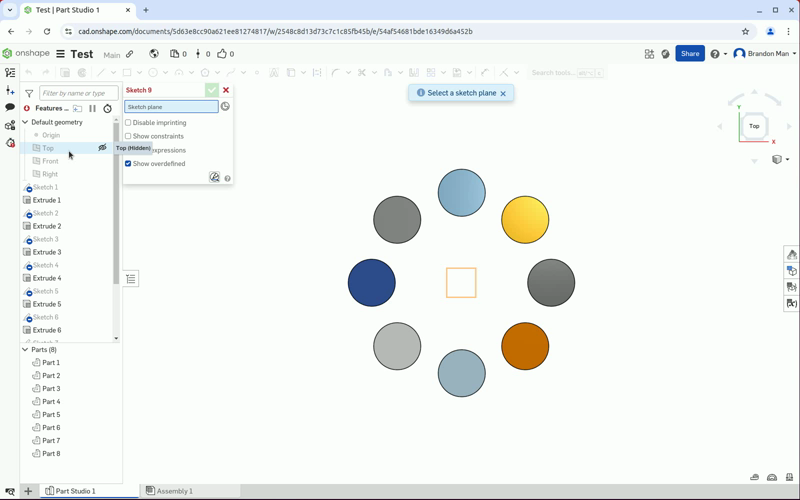
click(69, 150)
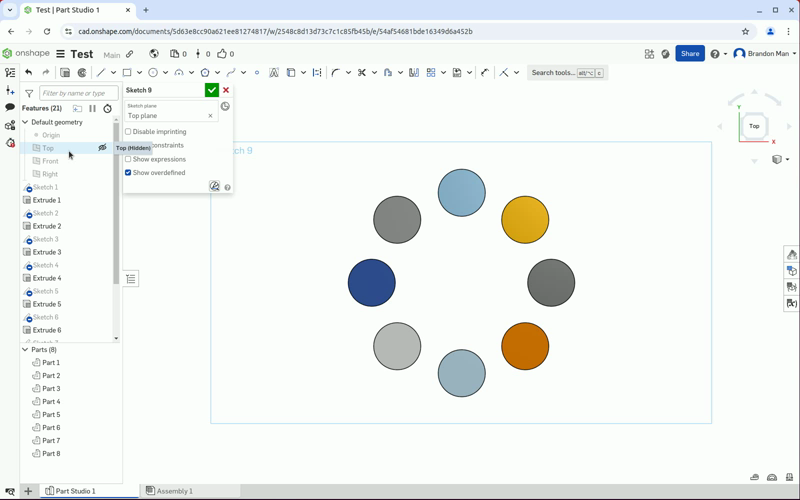
mouse_move(73, 352)
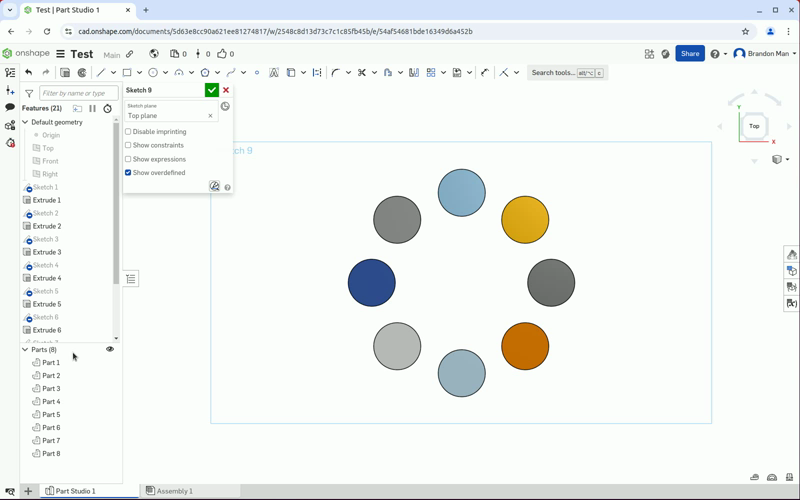
key(y)
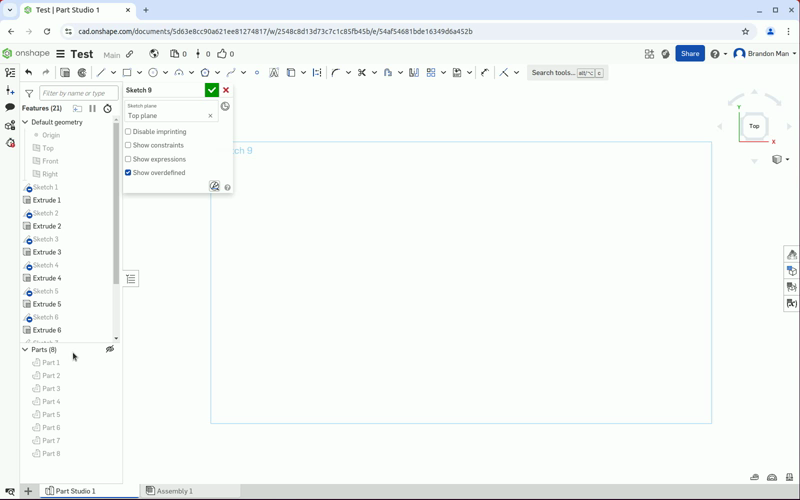
key(c)
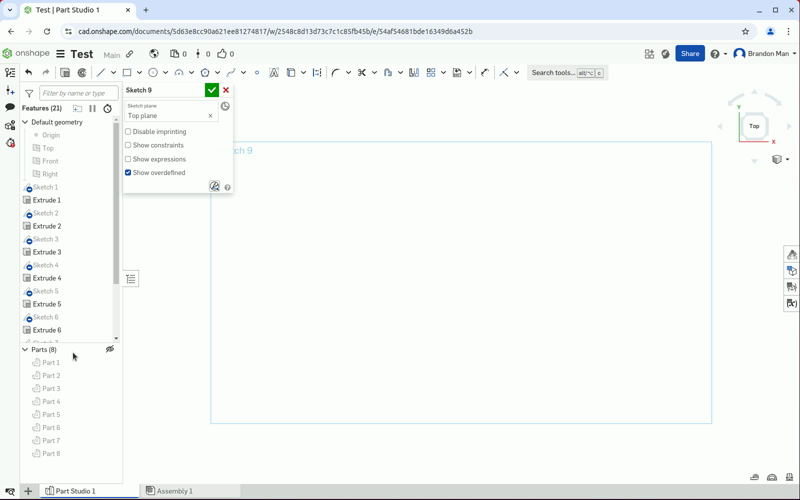
key_down(shift)
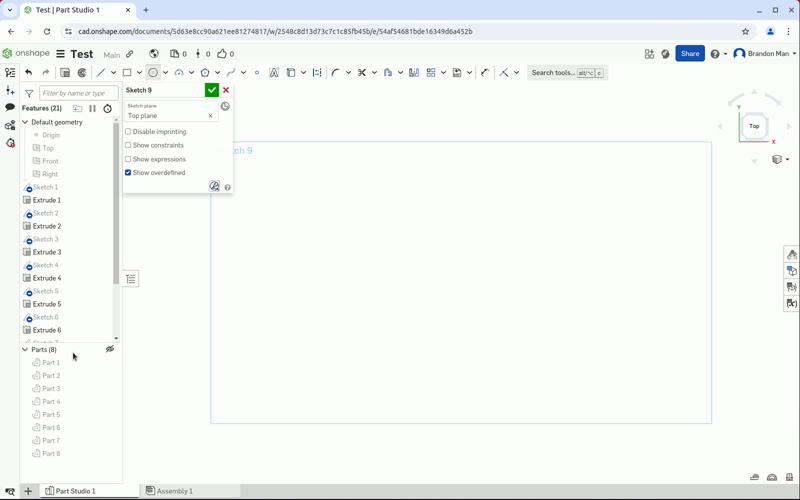
mouse_move(460, 282)
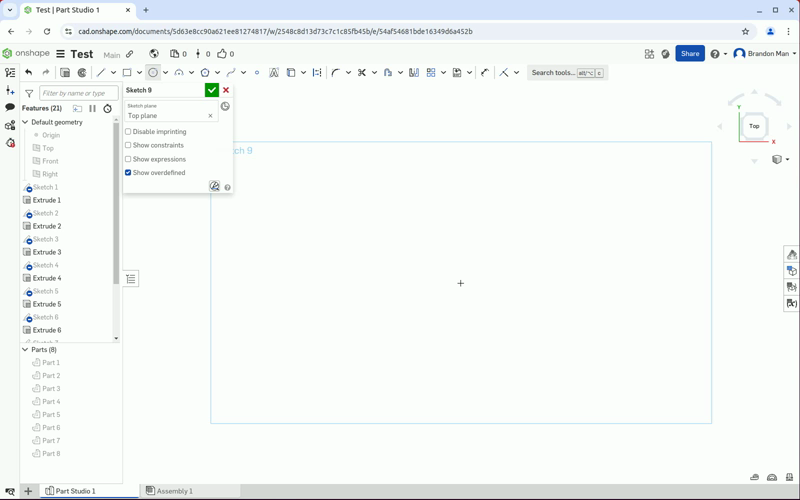
click(460, 282)
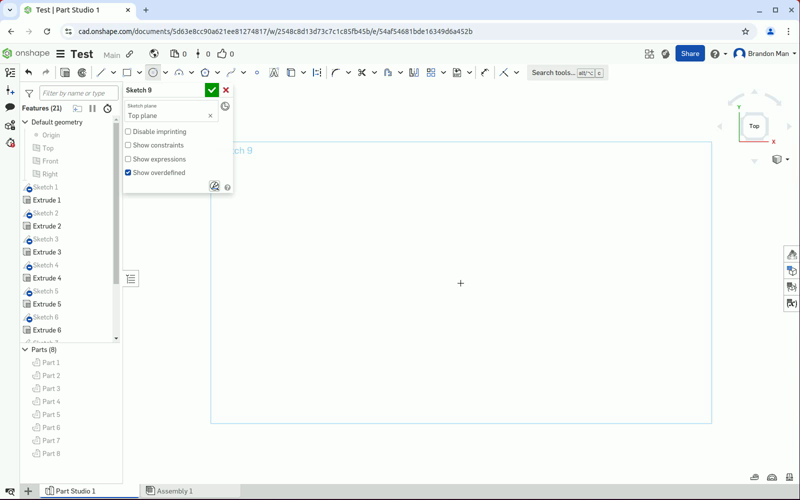
key_up(shift)
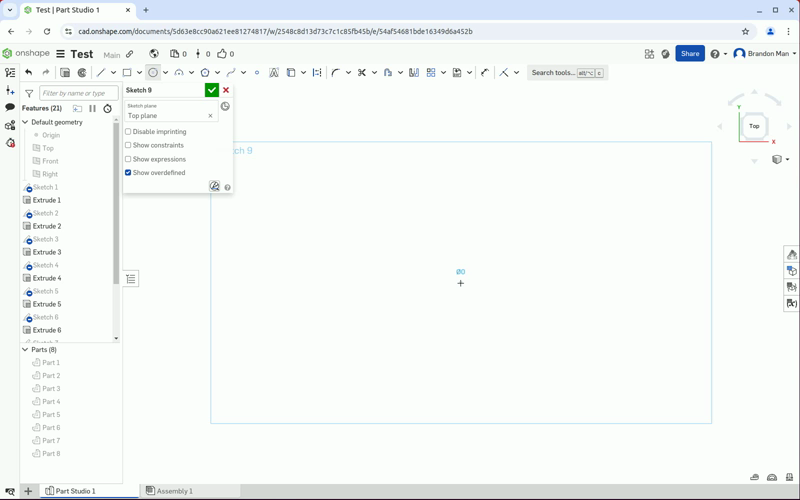
mouse_move(467, 282)
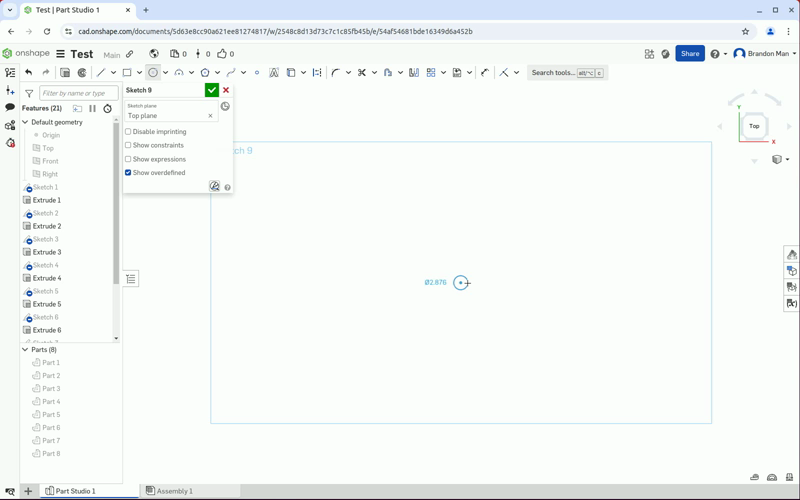
click(467, 282)
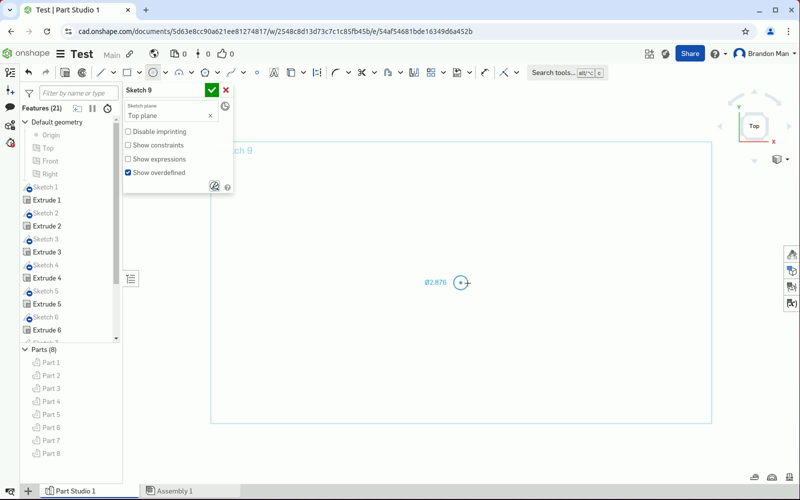
key(esc)
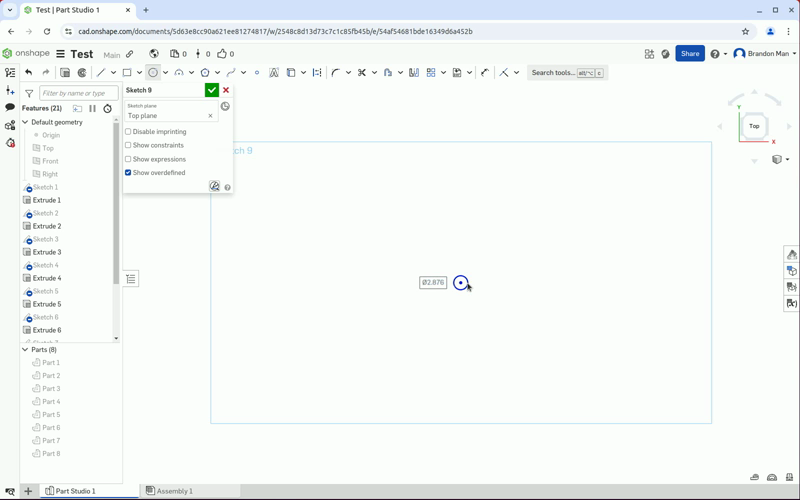
mouse_move(460, 279)
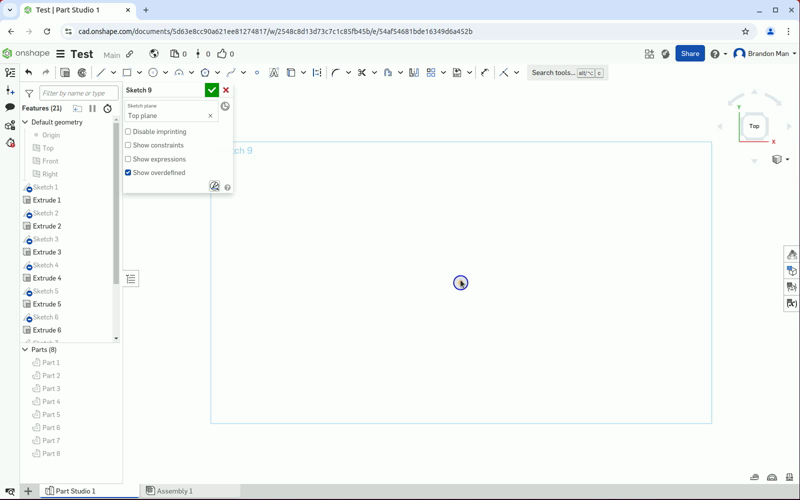
scroll(6)
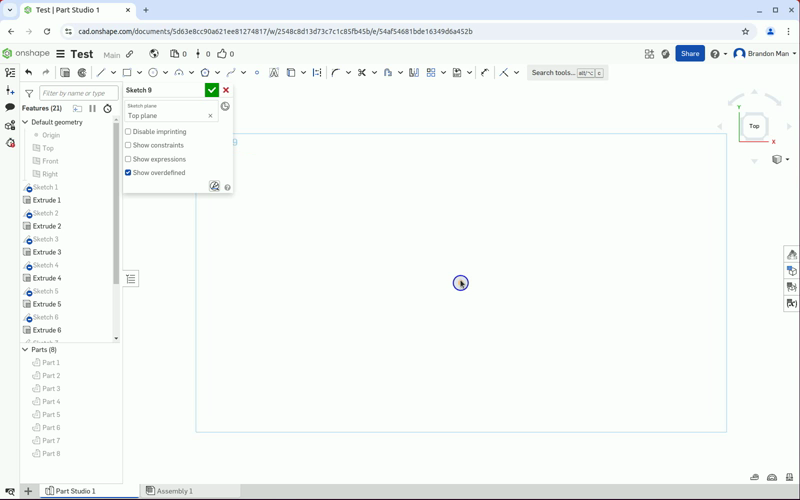
scroll(6)
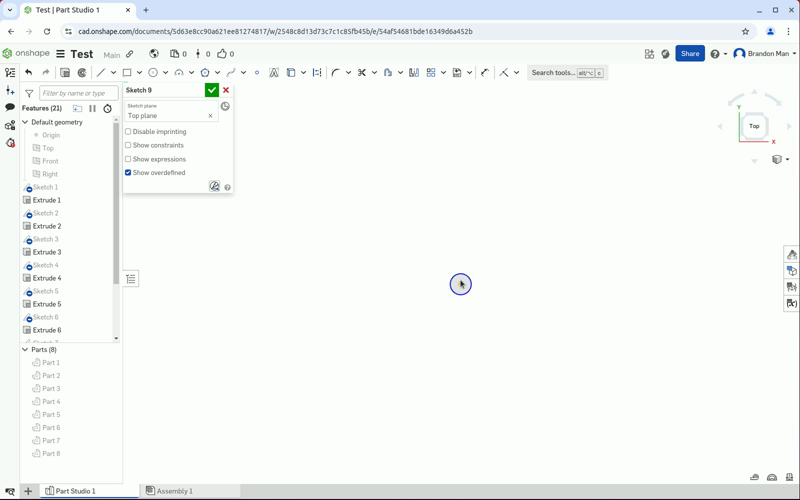
scroll(6)
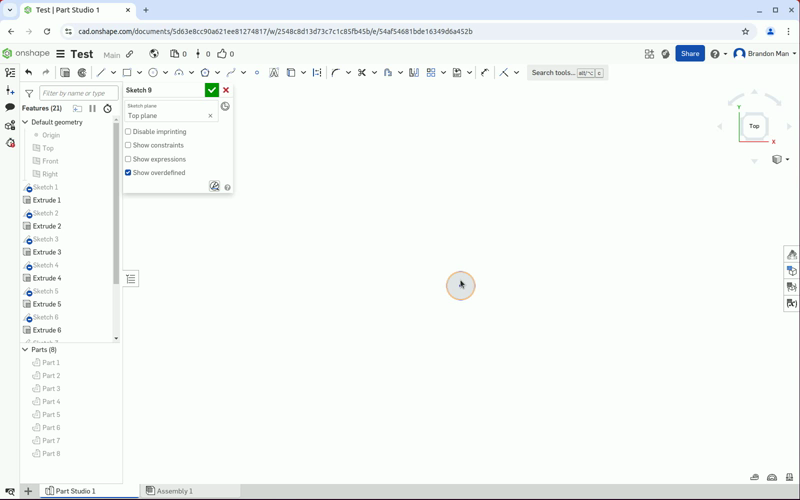
scroll(6)
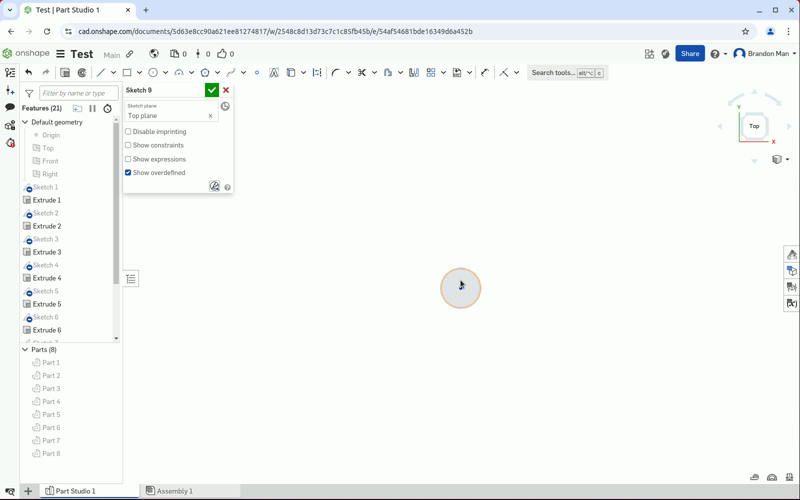
scroll(6)
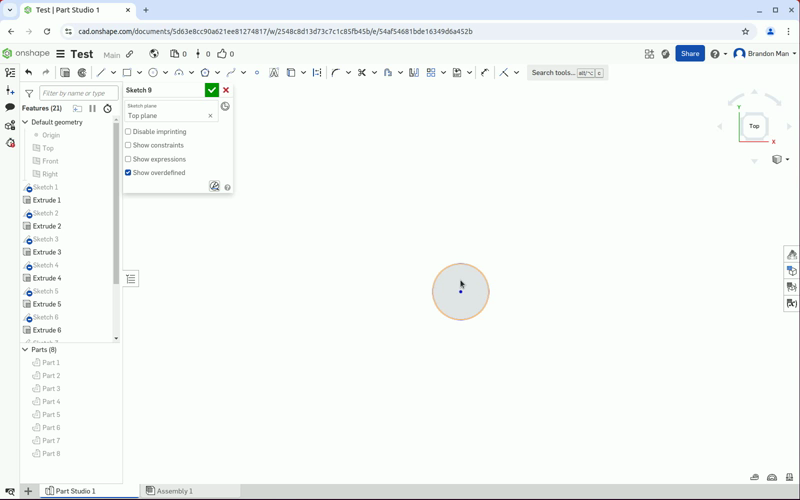
scroll(6)
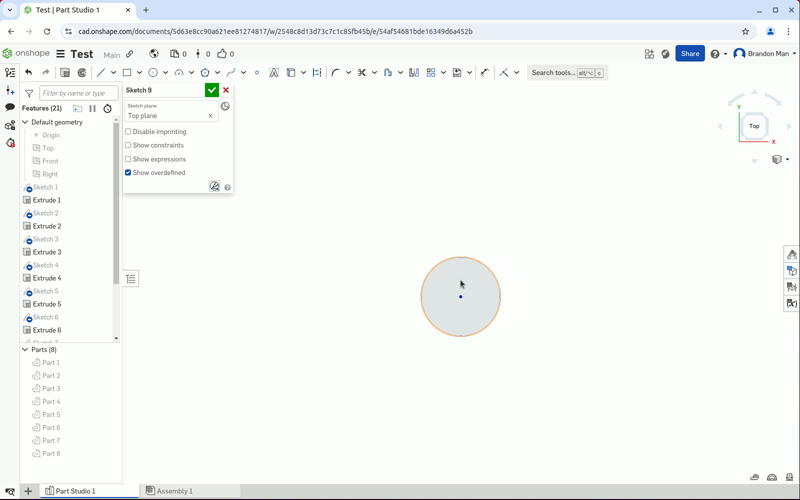
scroll(6)
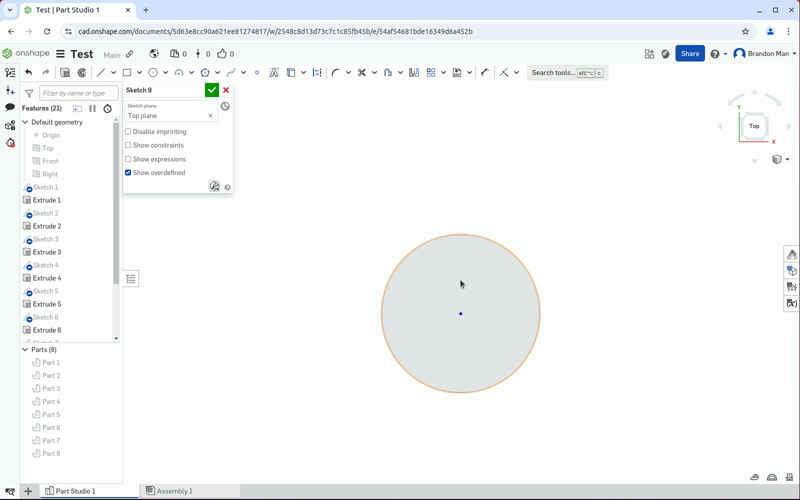
click(460, 279)
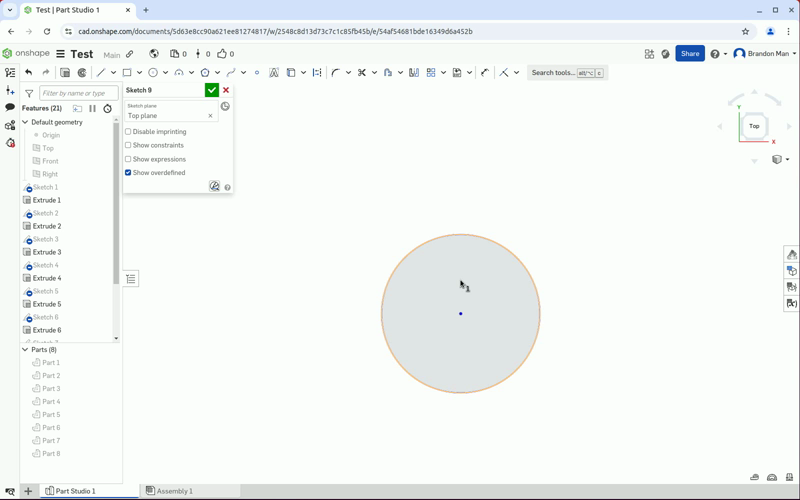
scroll(-6)
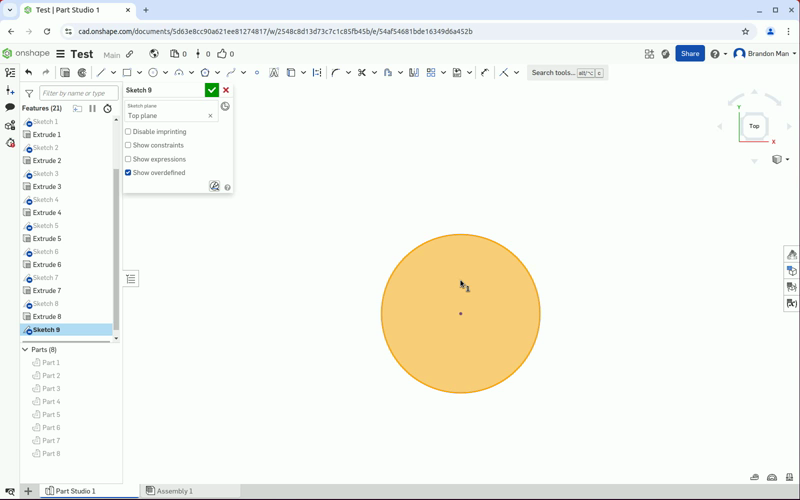
scroll(-6)
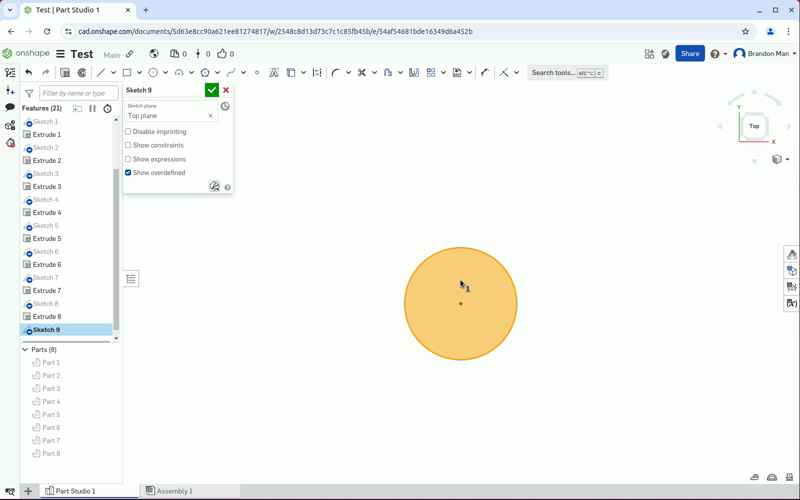
scroll(-6)
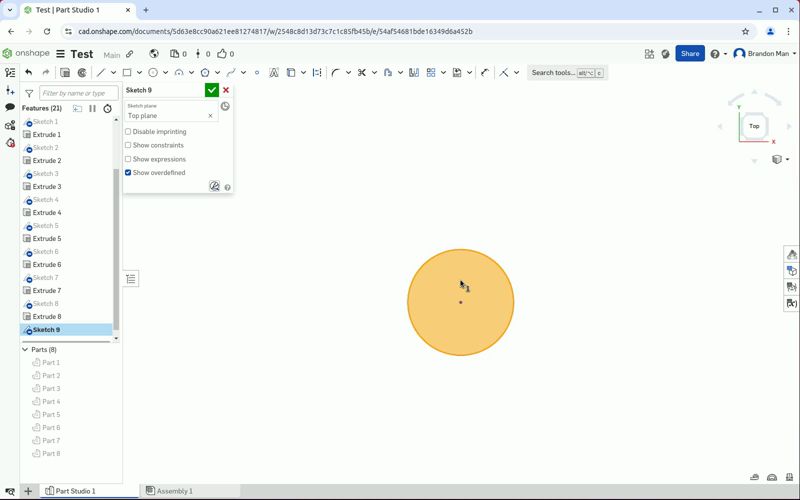
scroll(-6)
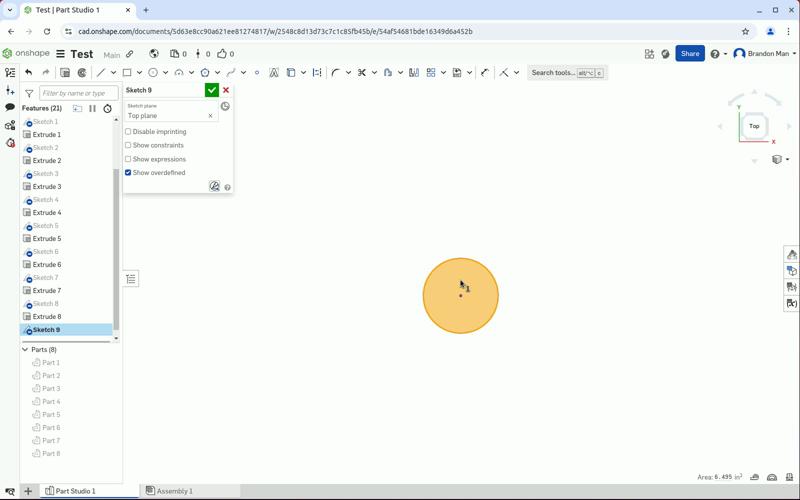
scroll(-6)
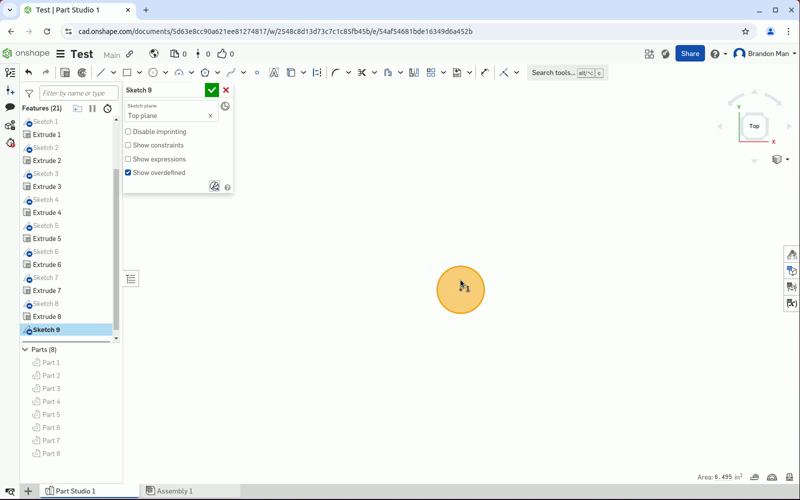
scroll(-6)
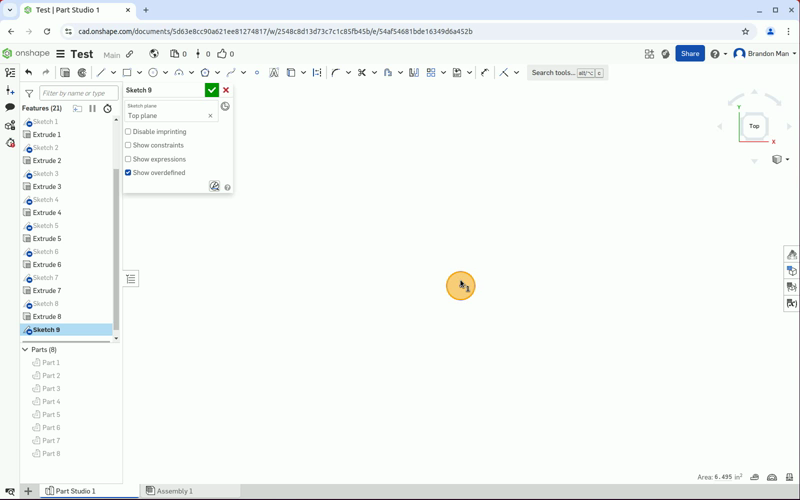
scroll(-6)
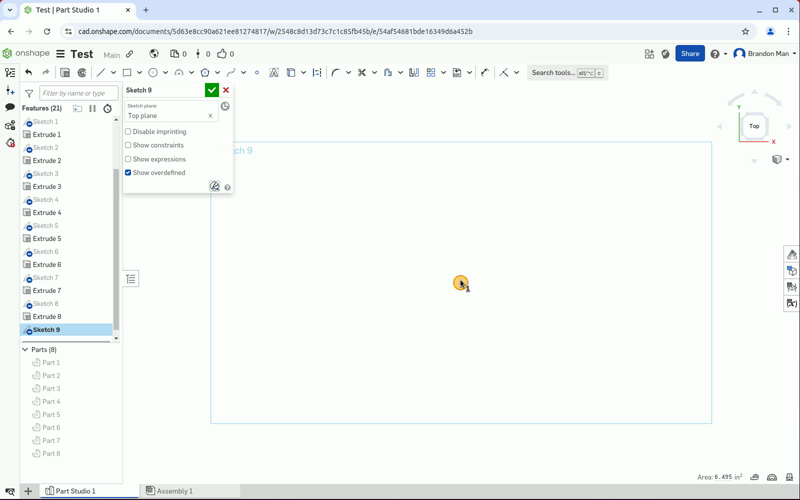
mouse_move(73, 352)
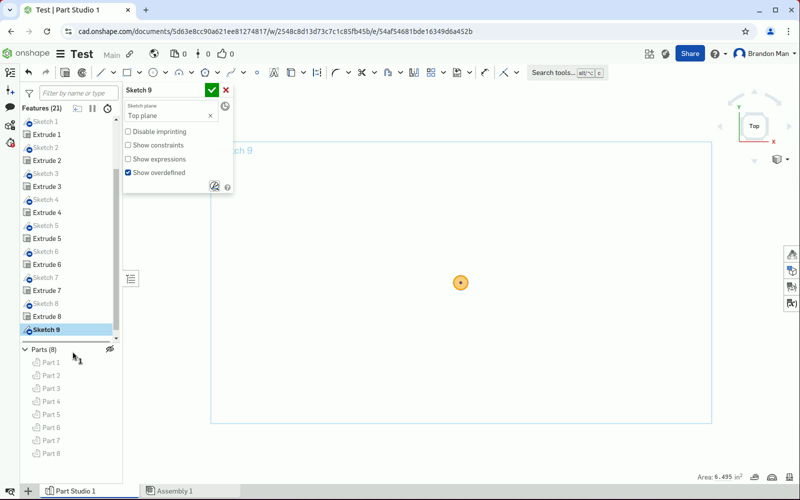
key(shift+y)
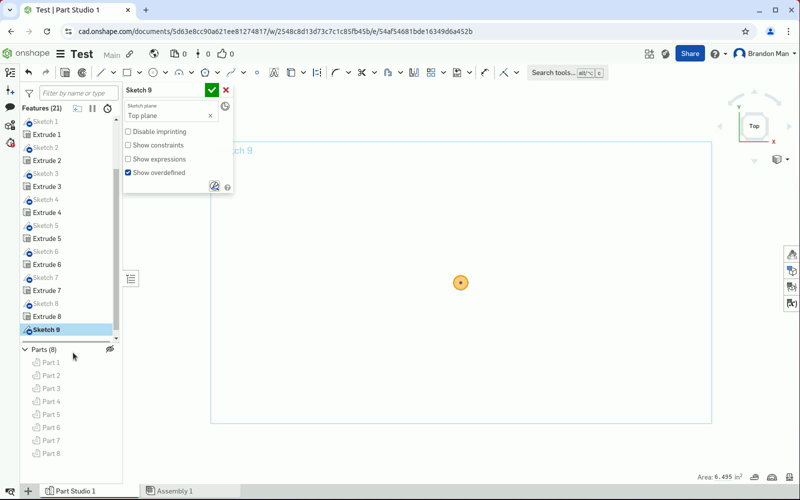
key(shift+e)
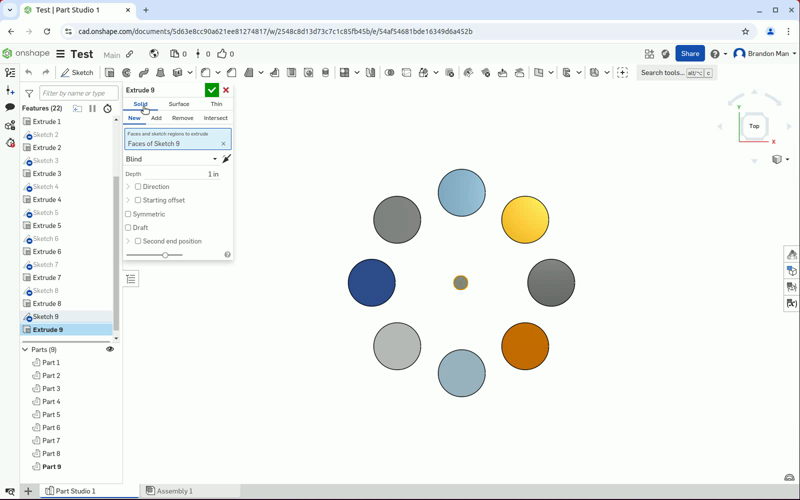
mouse_move(143, 106)
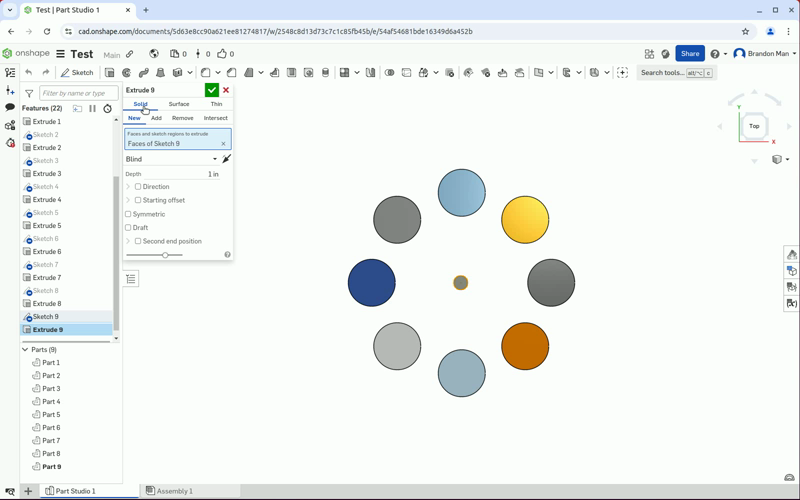
click(143, 106)
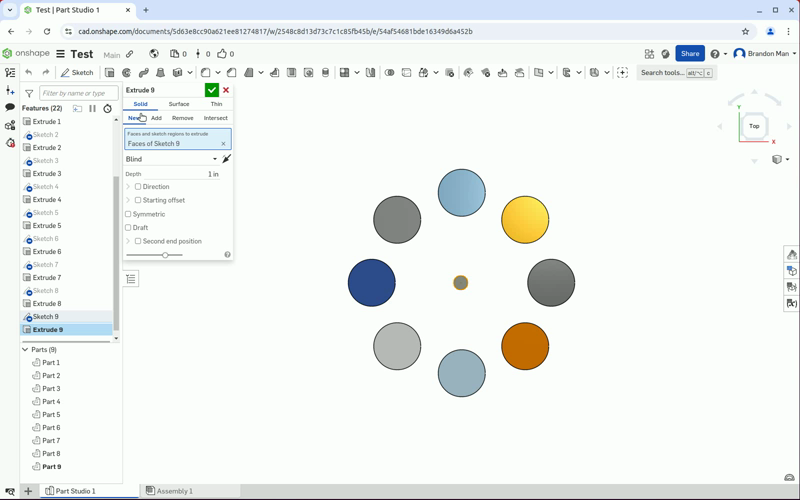
mouse_move(137, 120)
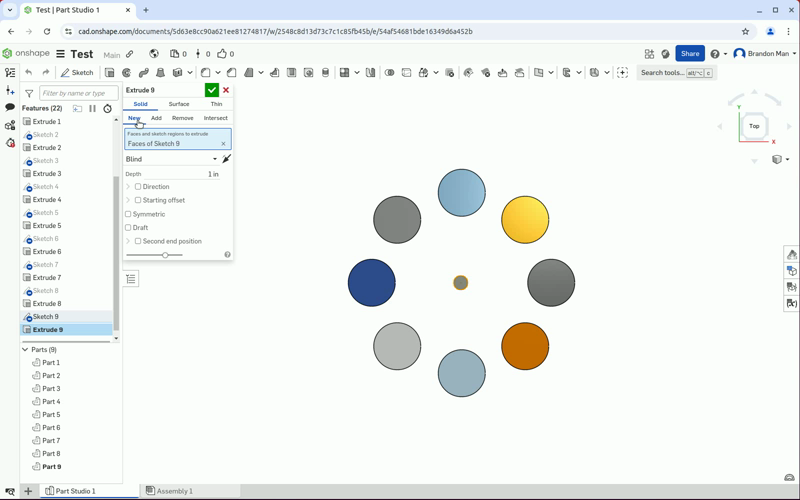
click(137, 120)
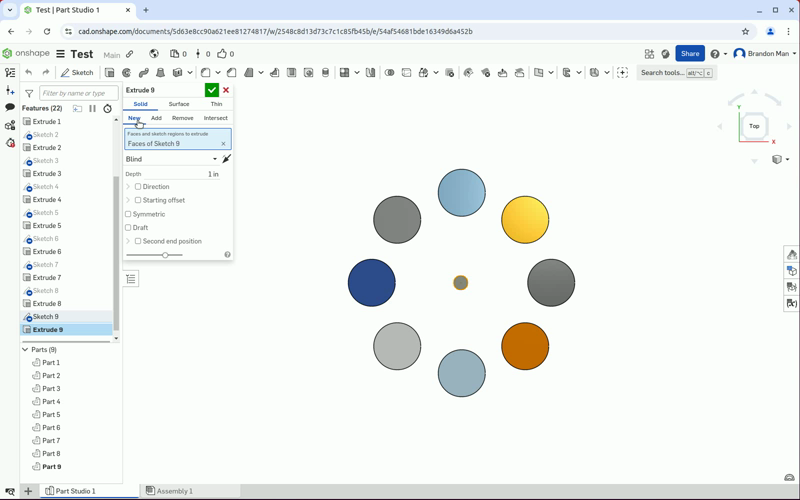
key(tab, 4)
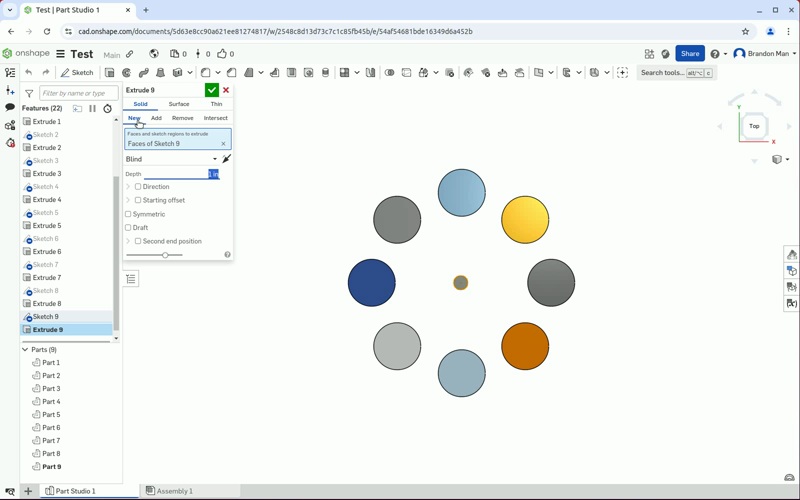
text(10.591)
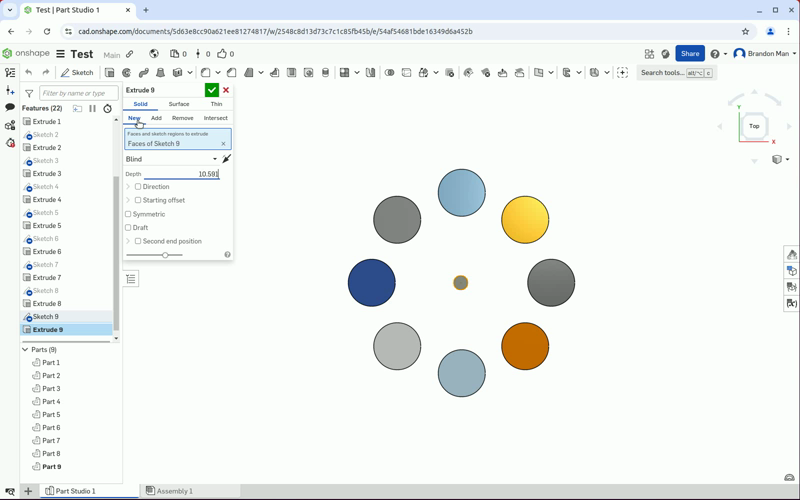
key(enter)
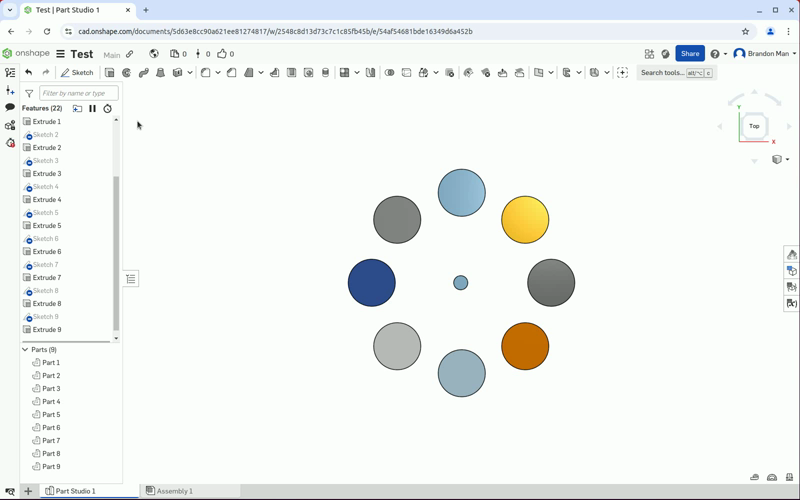
key(shift+h)
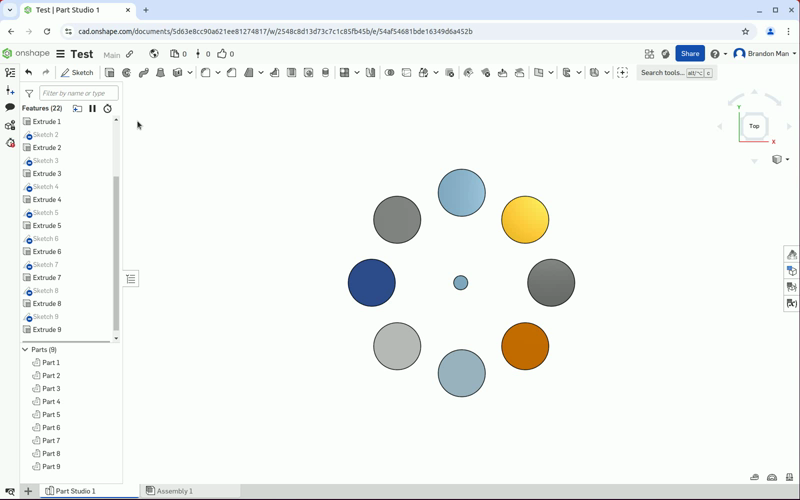
key(shift+h)
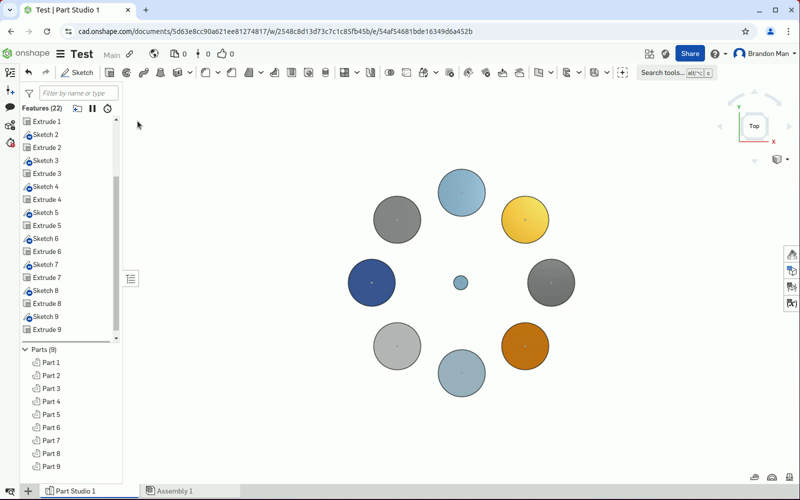
key(shift+7)
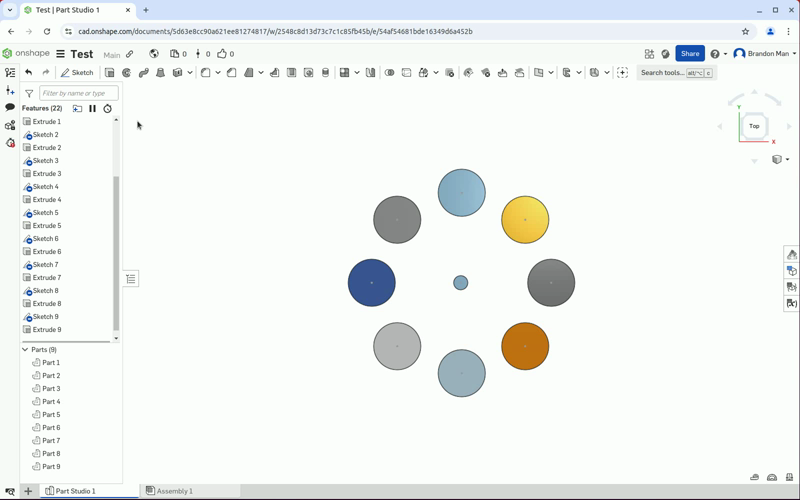
key(up, 3)
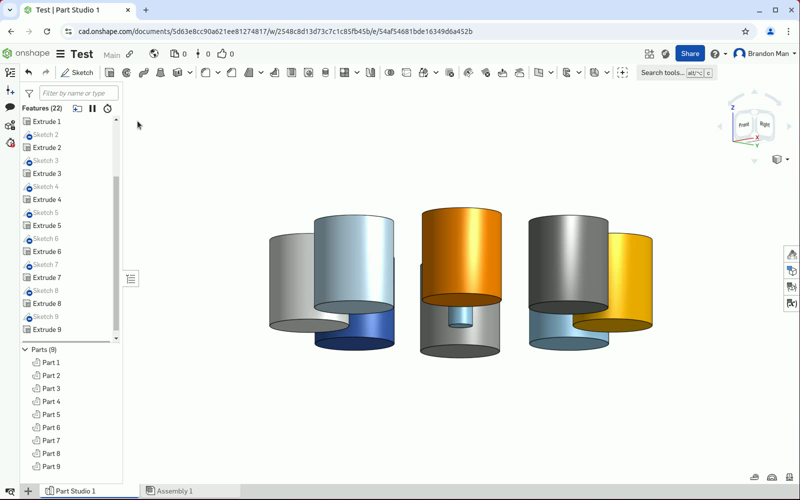
key(left, 3)
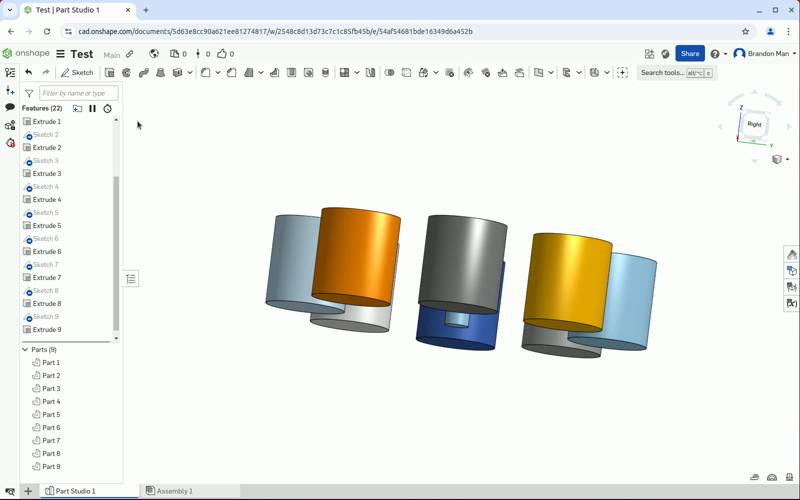
key(right, 3)
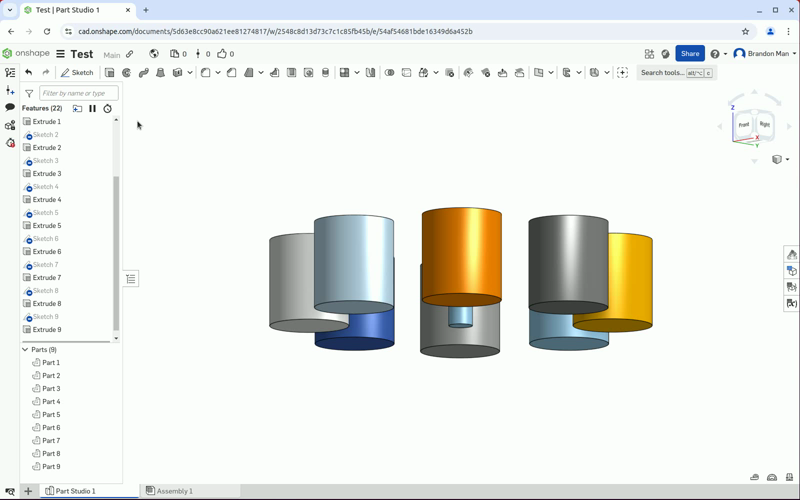
key(down, 3)
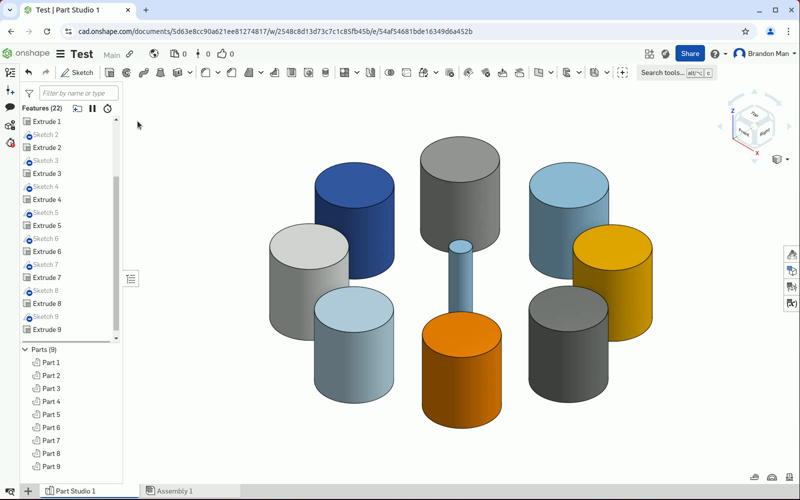
mouse_move(69, 111)
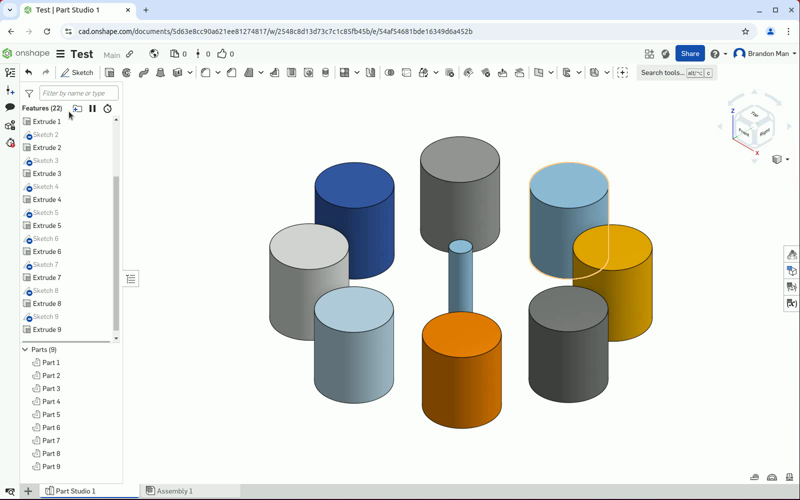
click(69, 111)